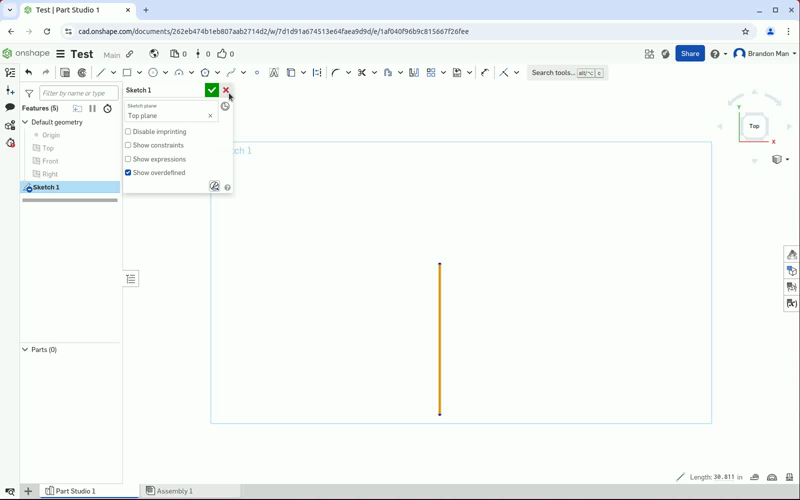
key(shift+h)
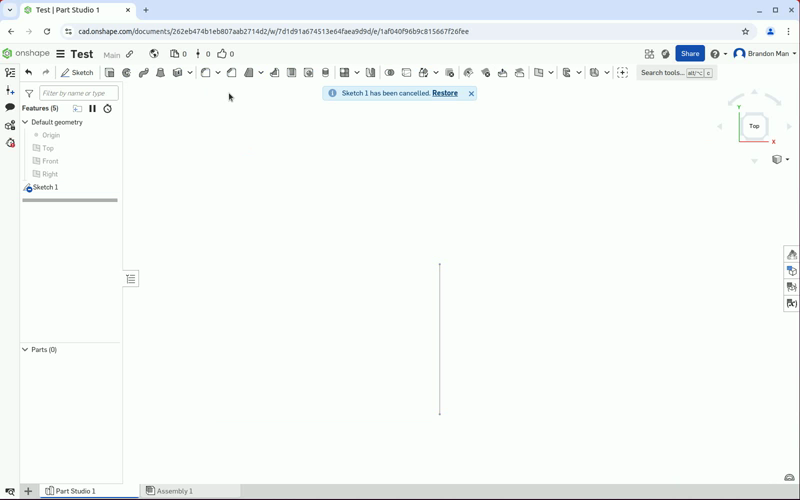
key(shift+s)
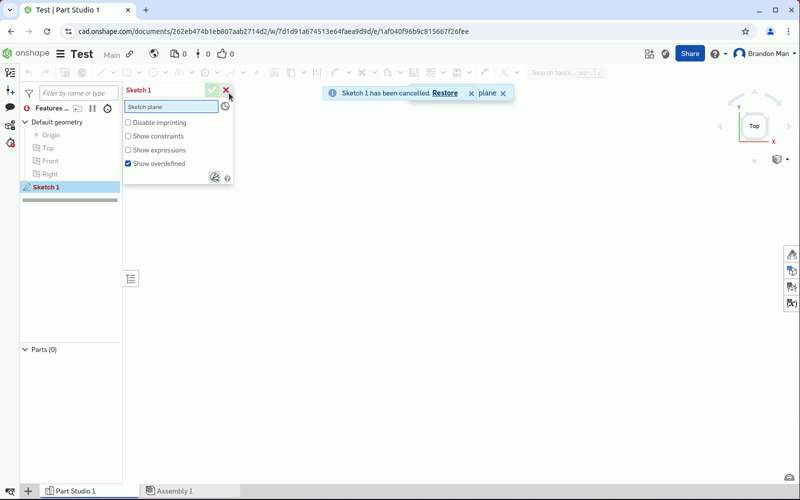
mouse_move(73, 150)
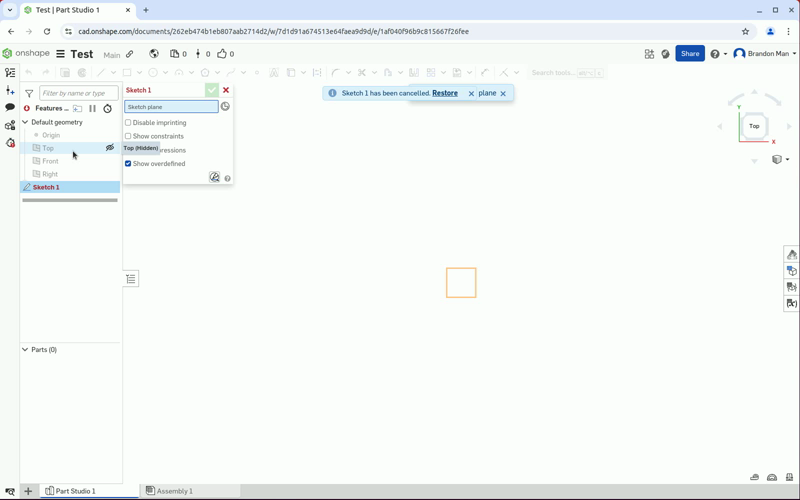
click(73, 150)
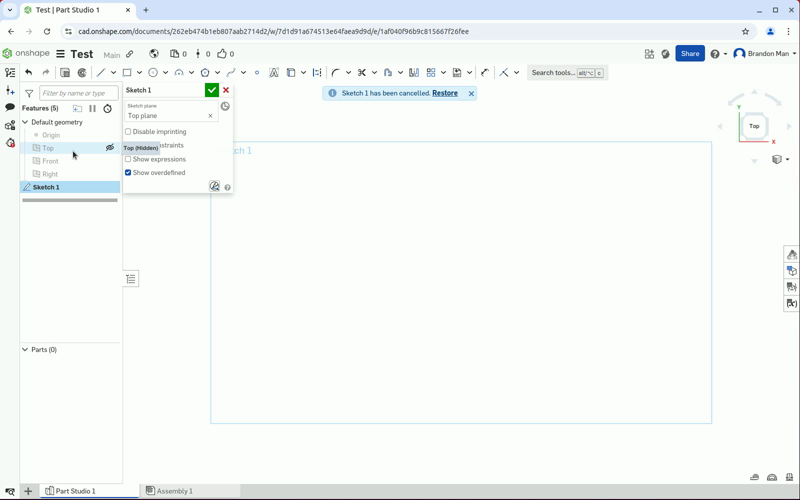
mouse_move(73, 352)
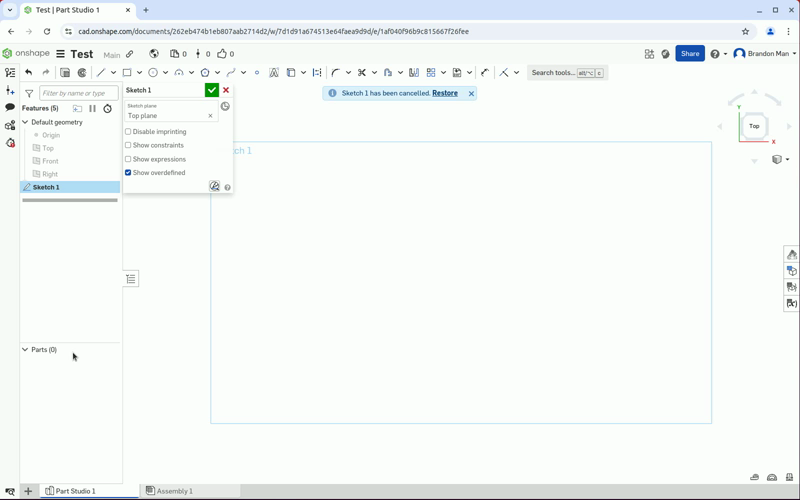
key(y)
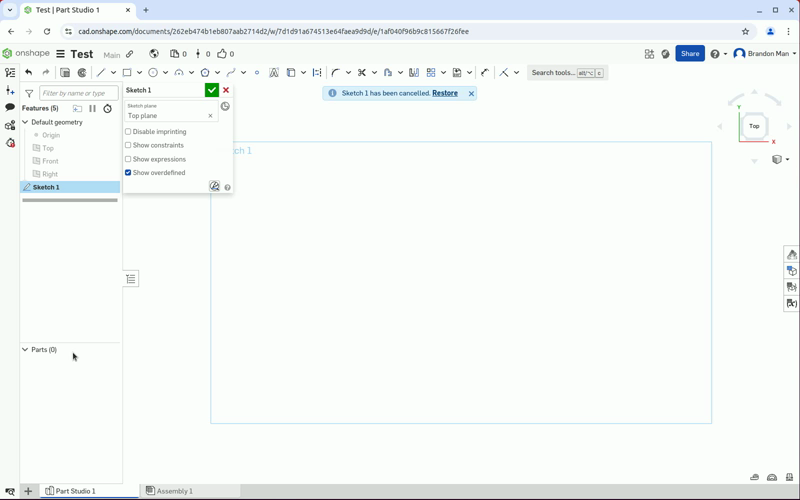
key(l)
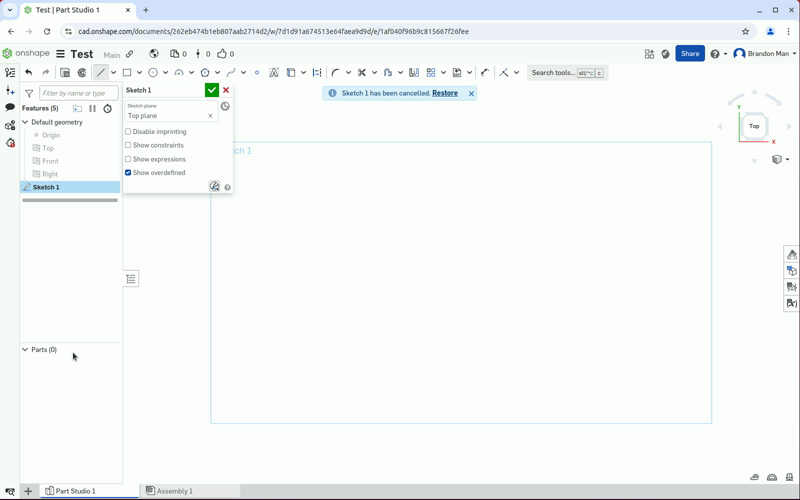
key_down(shift)
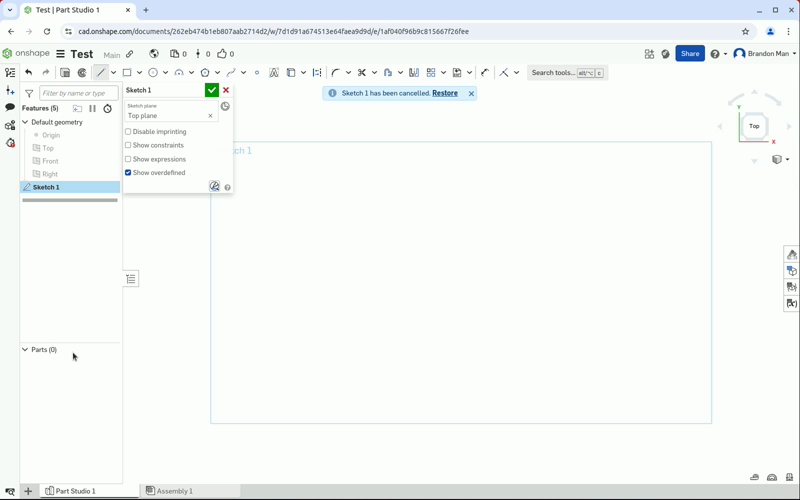
mouse_move(349, 394)
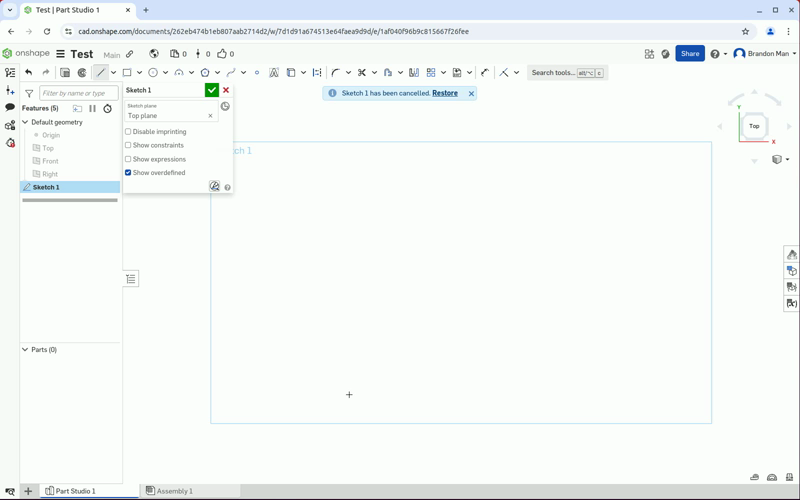
click(349, 394)
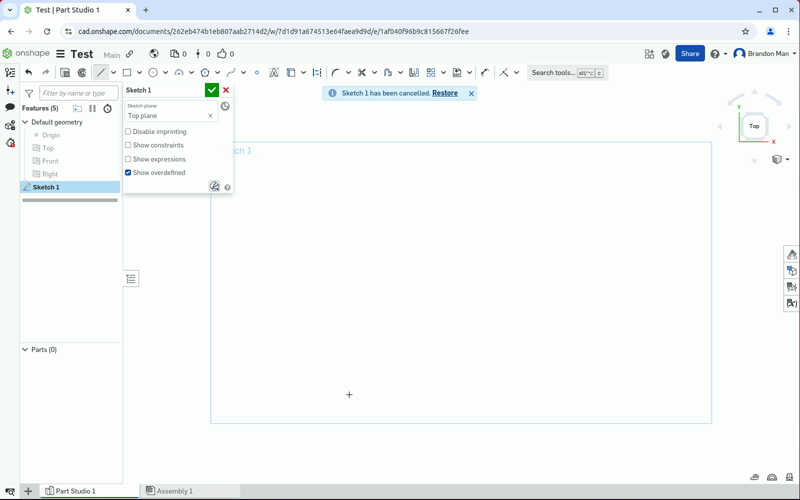
key_up(shift)
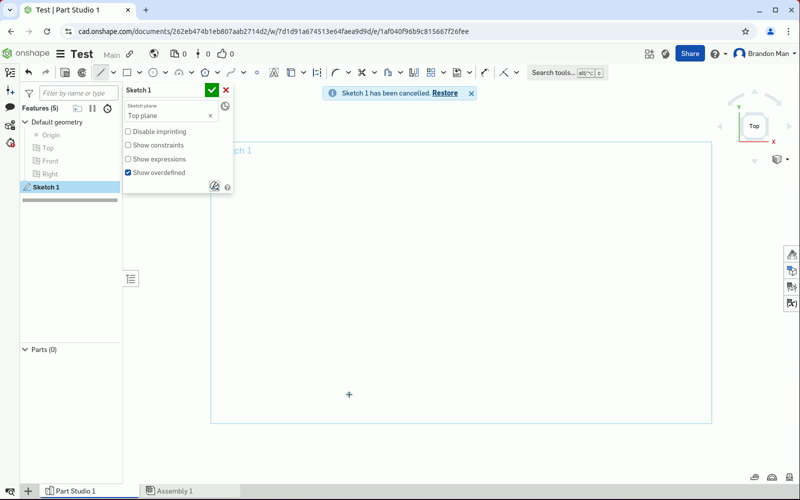
key_down(shift)
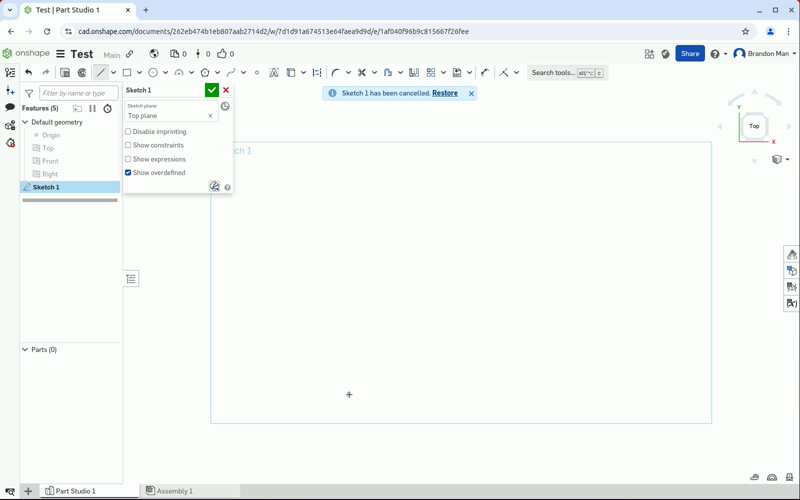
mouse_move(572, 394)
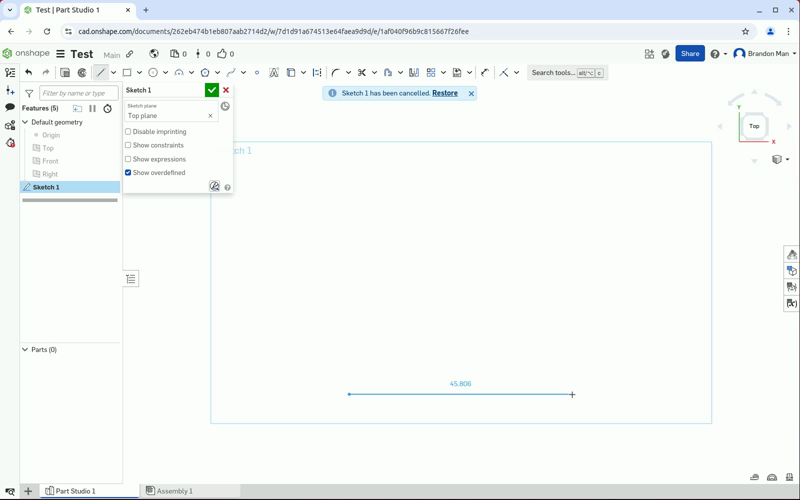
click(572, 394)
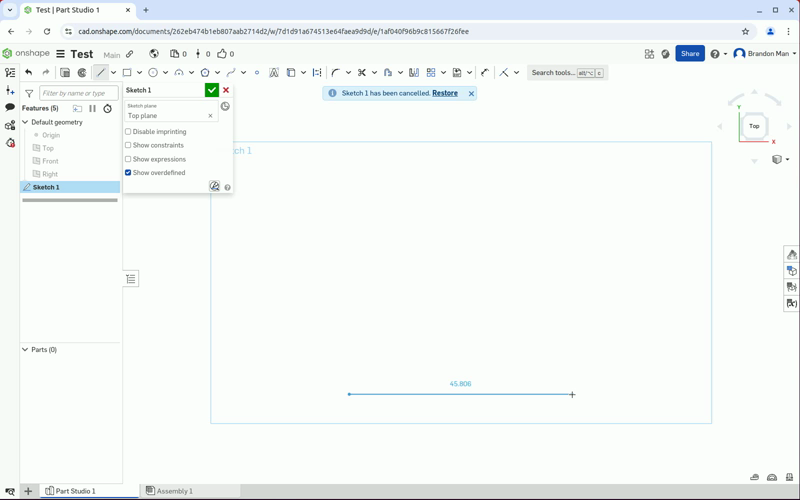
key_up(shift)
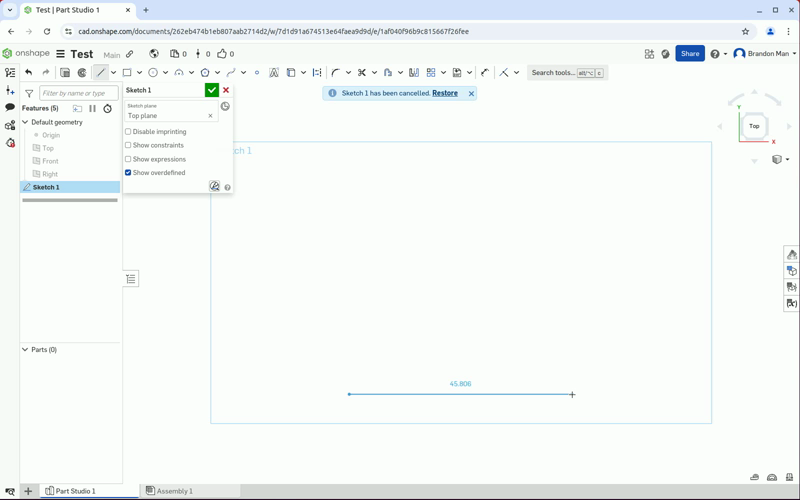
key_down(shift)
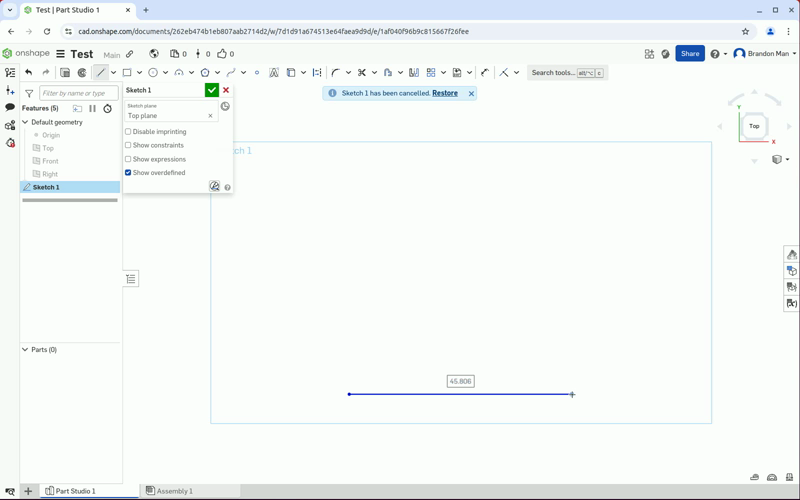
mouse_move(572, 171)
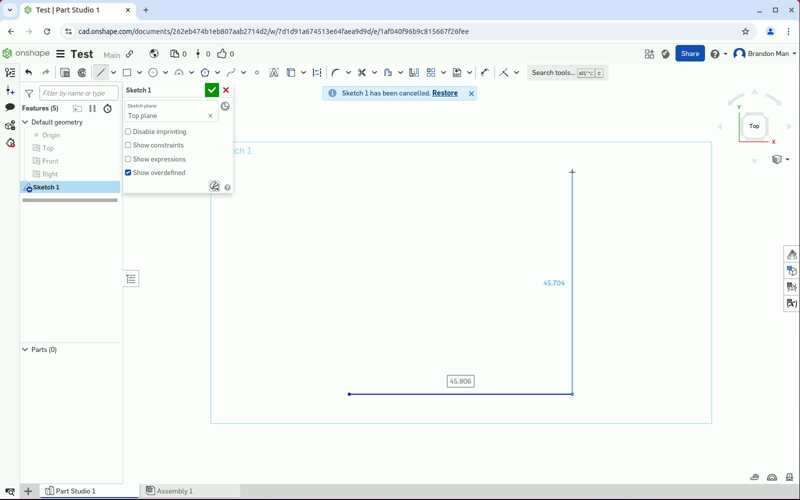
click(572, 171)
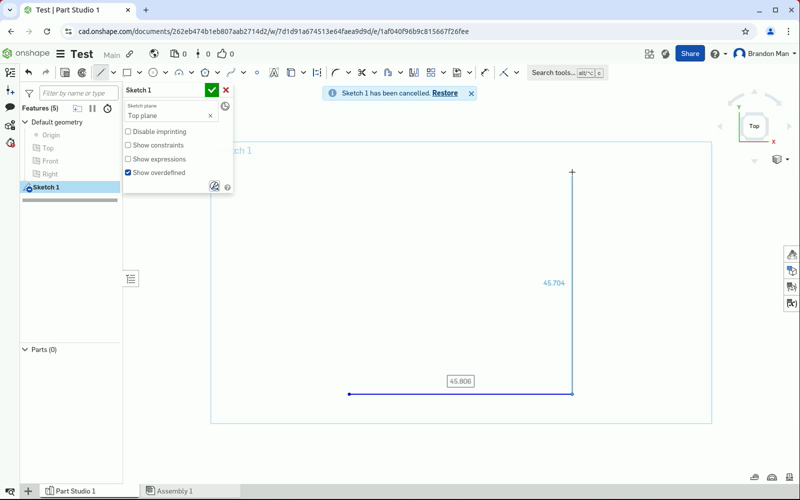
key_up(shift)
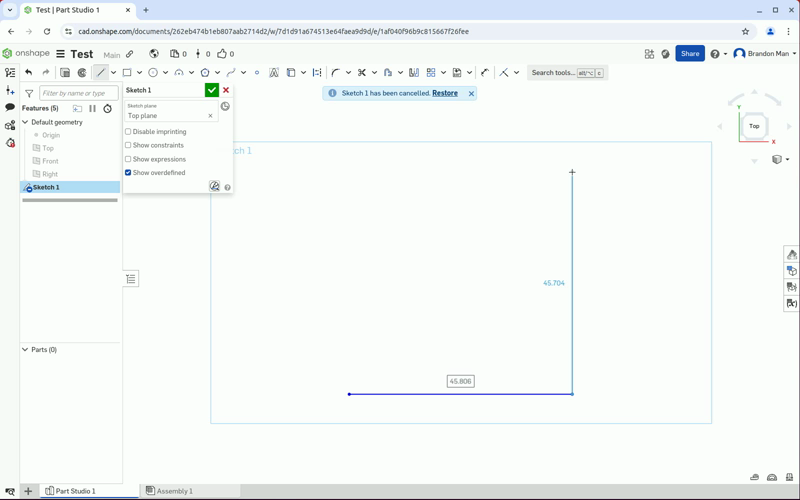
key_down(shift)
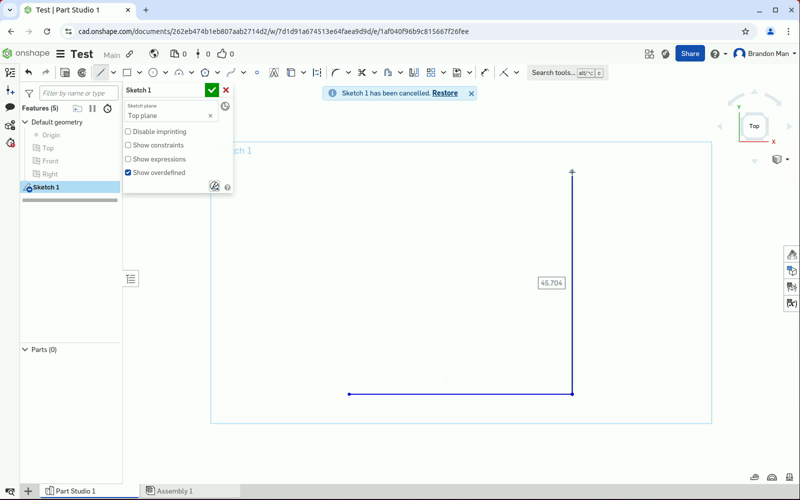
mouse_move(349, 171)
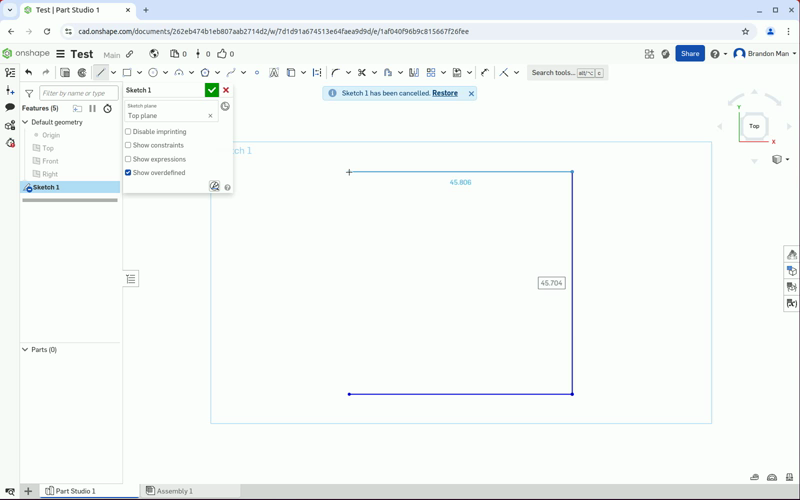
click(349, 171)
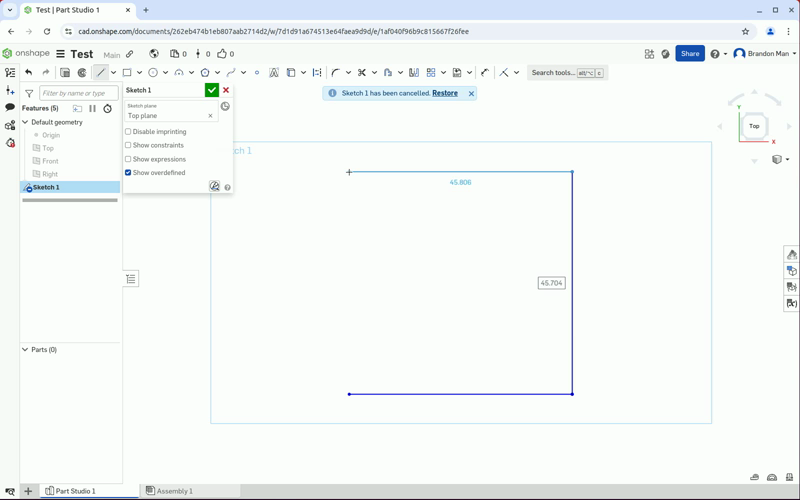
key_up(shift)
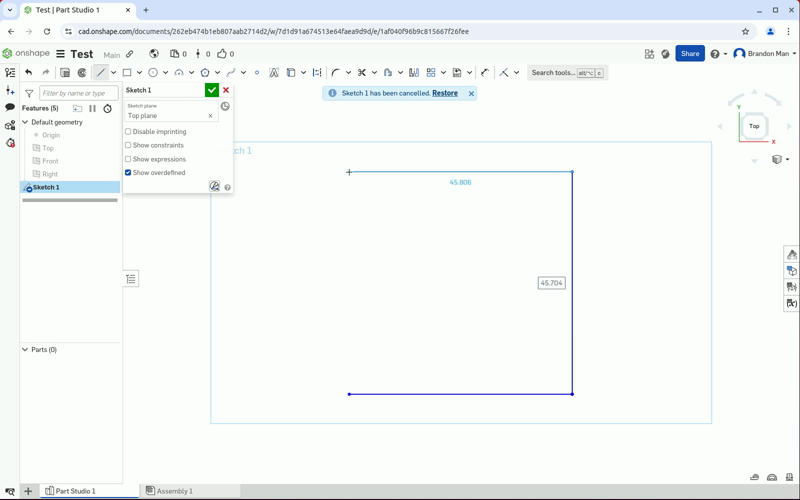
key_down(shift)
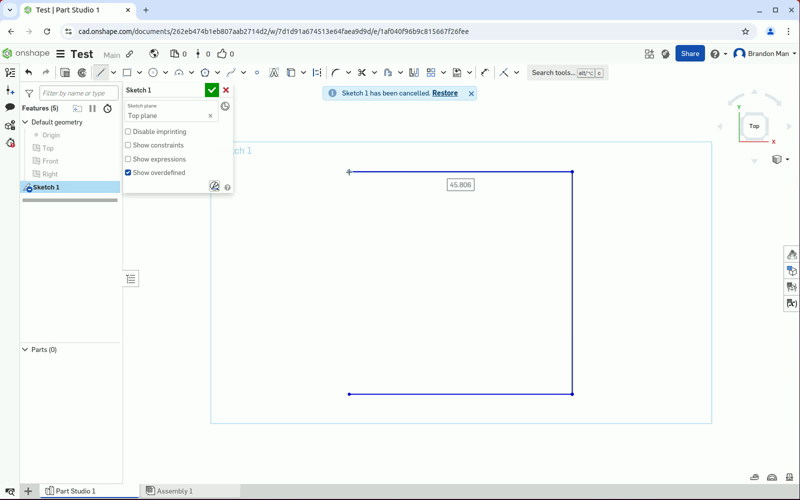
mouse_move(349, 394)
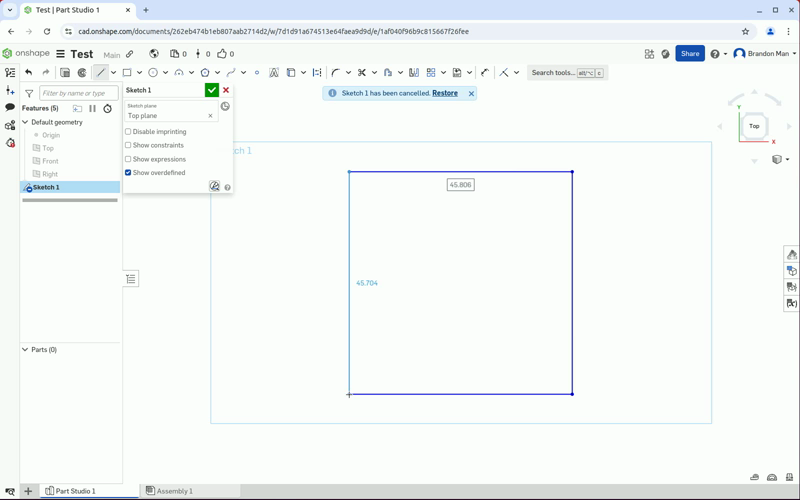
key_up(shift)
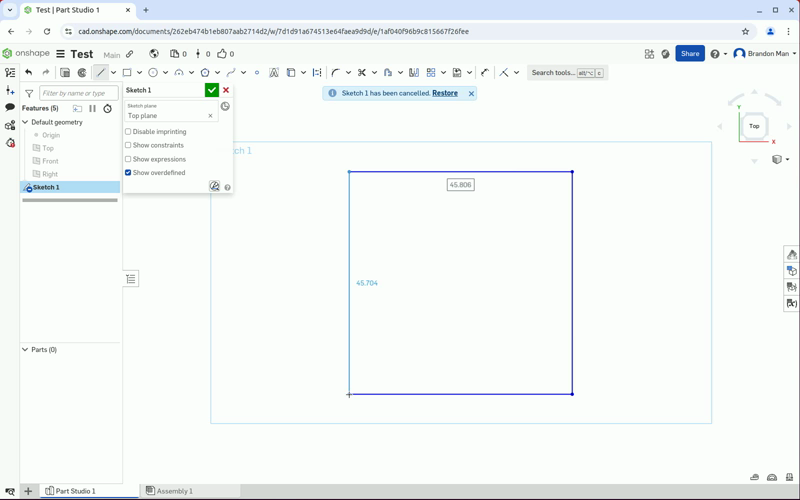
click(349, 394)
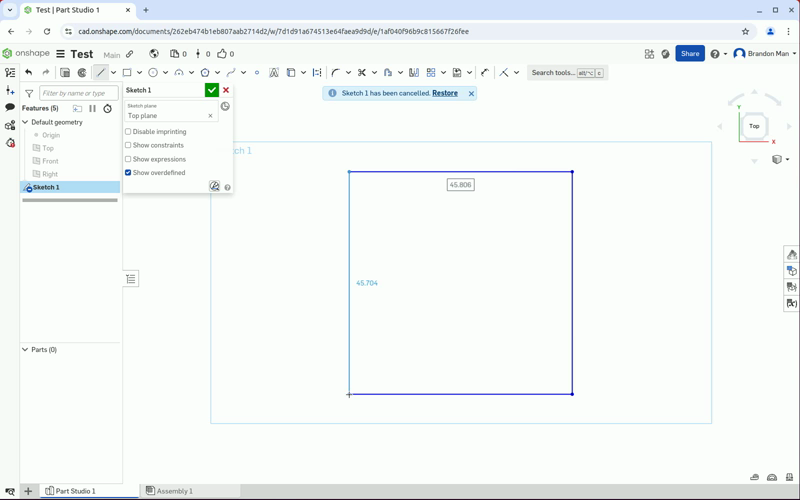
key(esc)
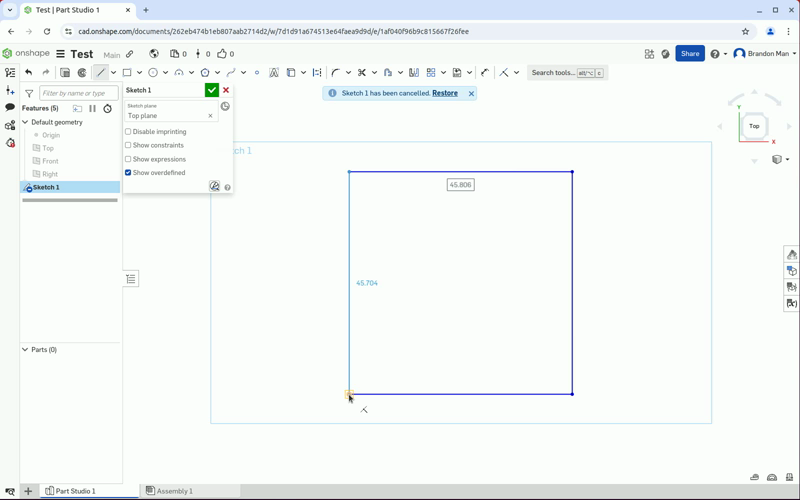
key(a)
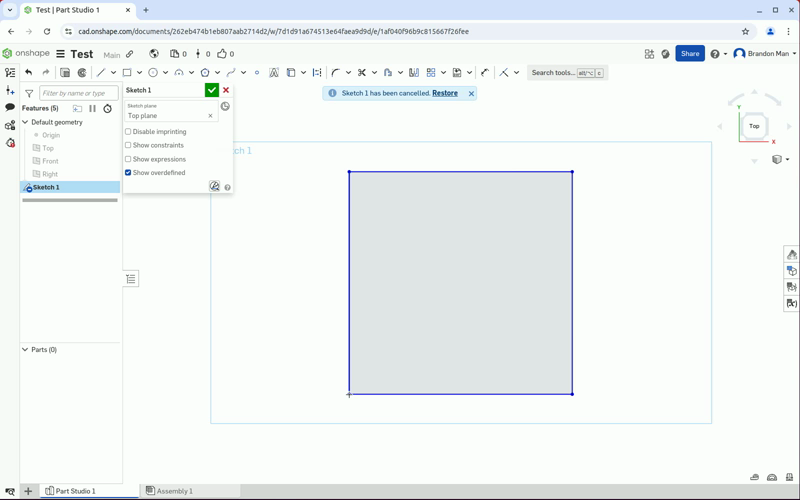
key_down(shift)
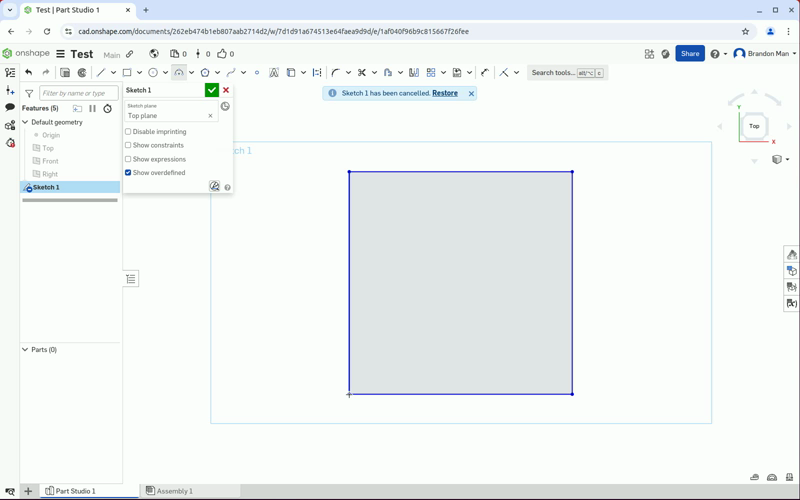
mouse_move(424, 302)
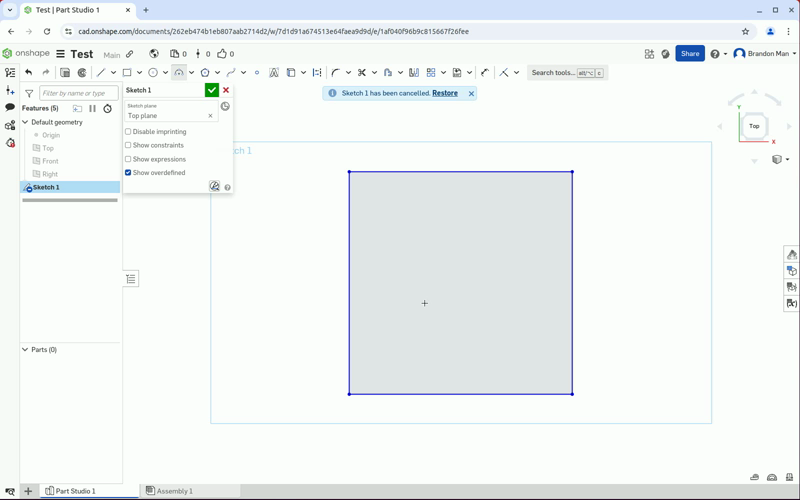
click(424, 302)
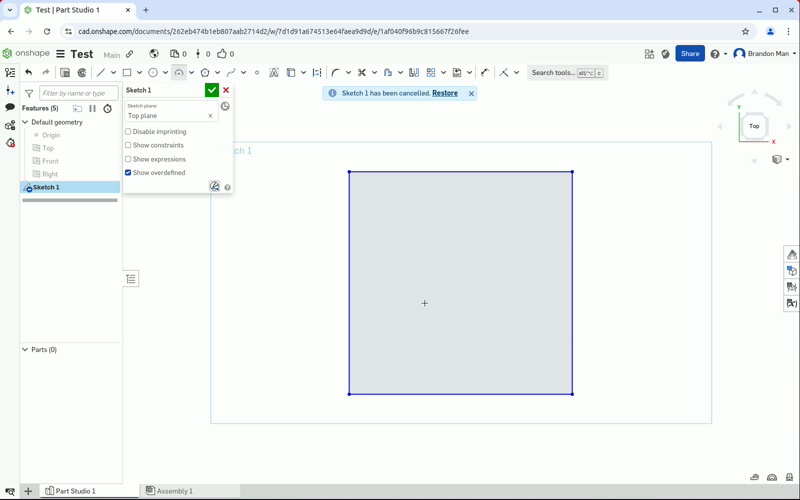
key_up(shift)
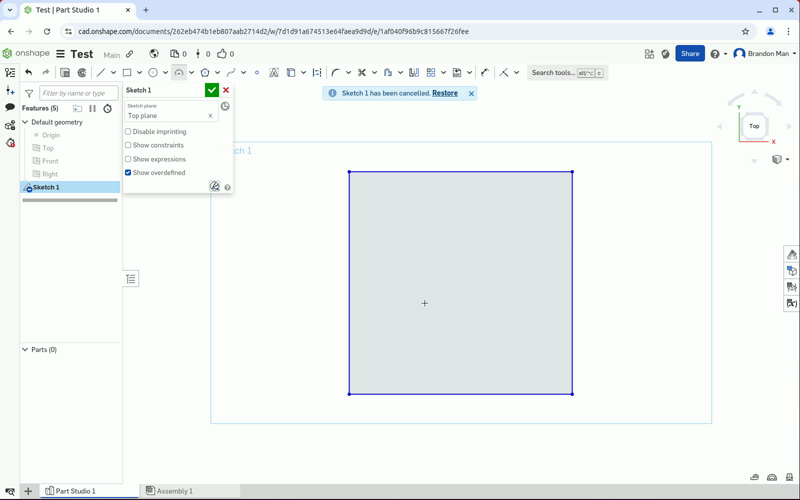
key_down(shift)
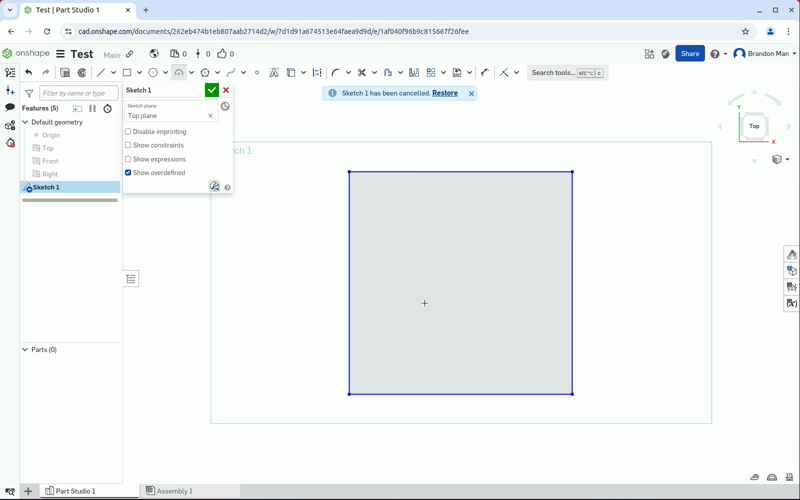
mouse_move(461, 351)
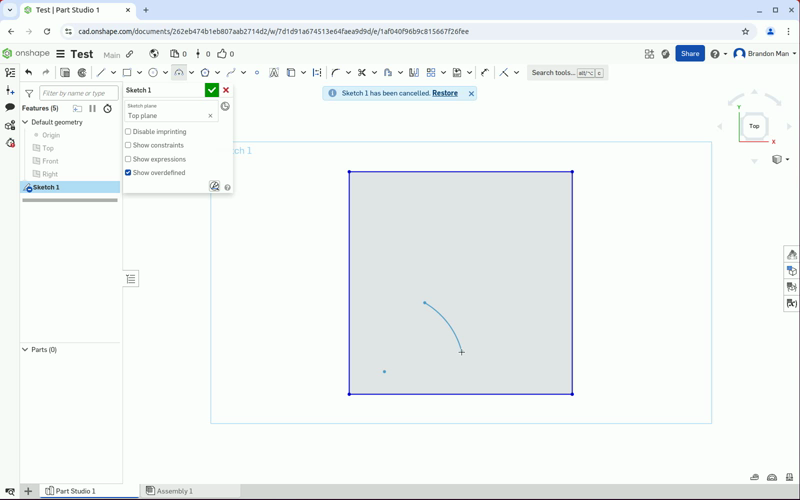
click(461, 351)
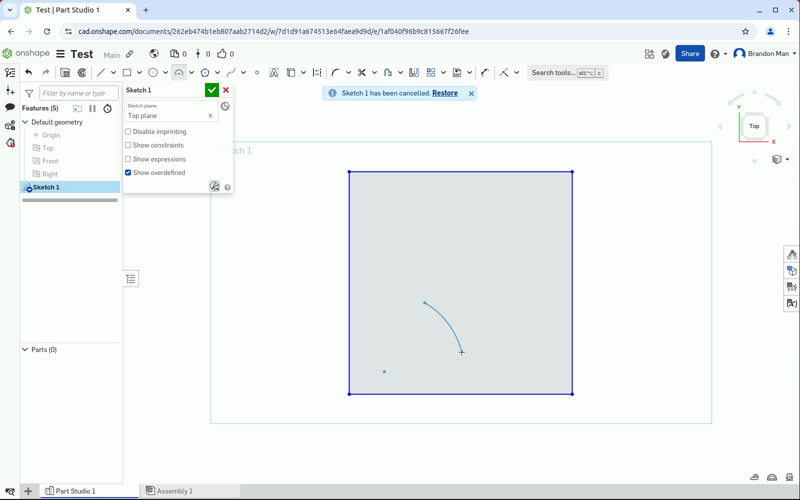
mouse_move(436, 332)
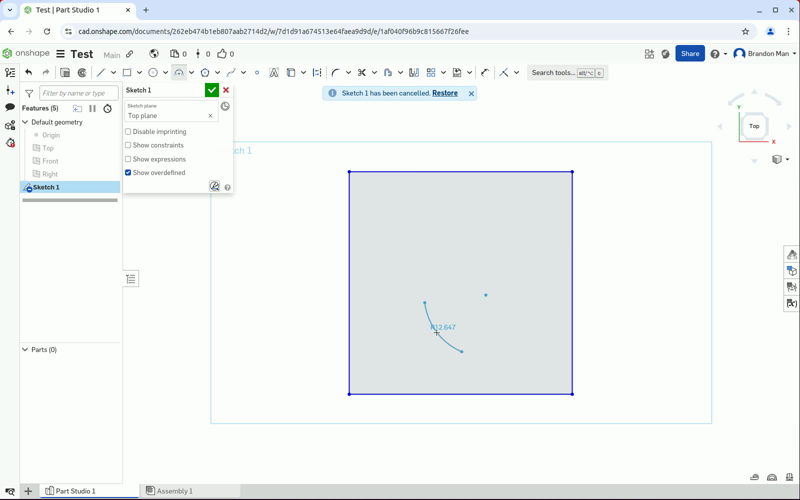
click(436, 332)
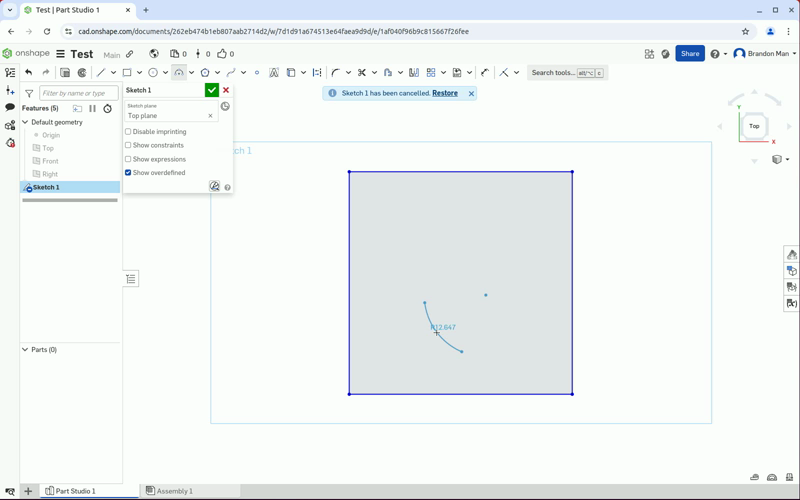
key_up(shift)
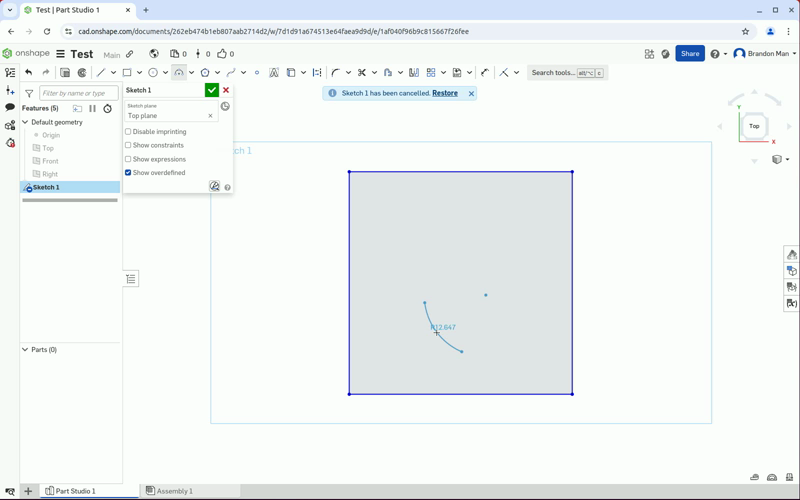
mouse_move(461, 351)
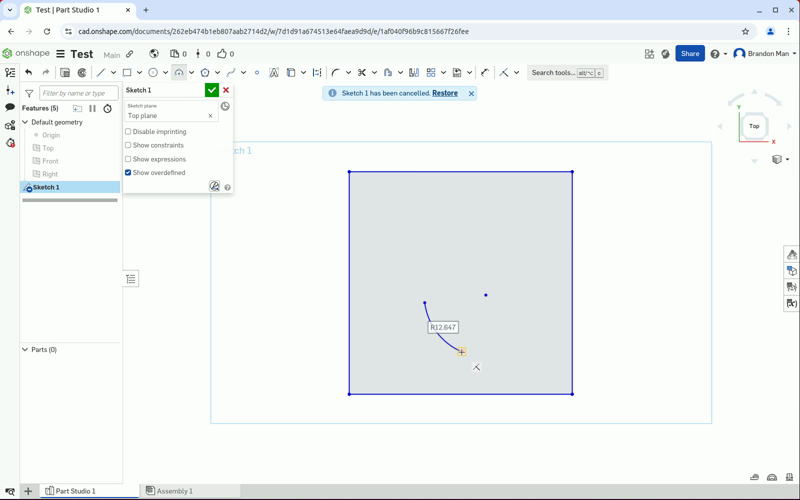
click(461, 351)
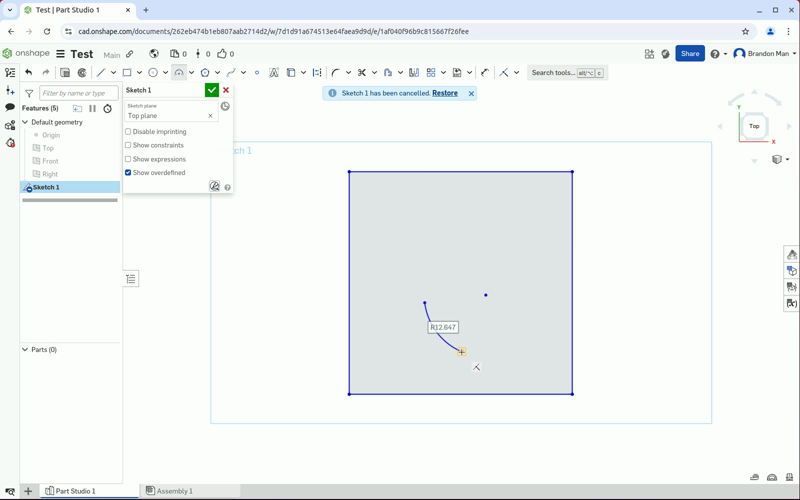
key_down(shift)
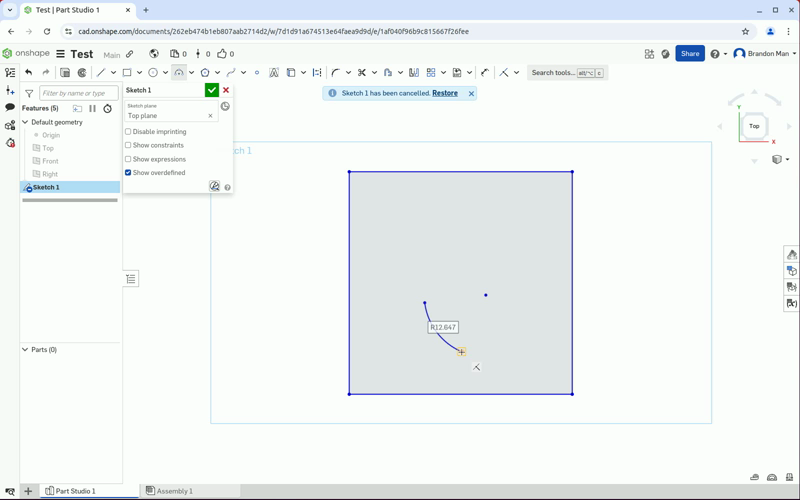
mouse_move(497, 302)
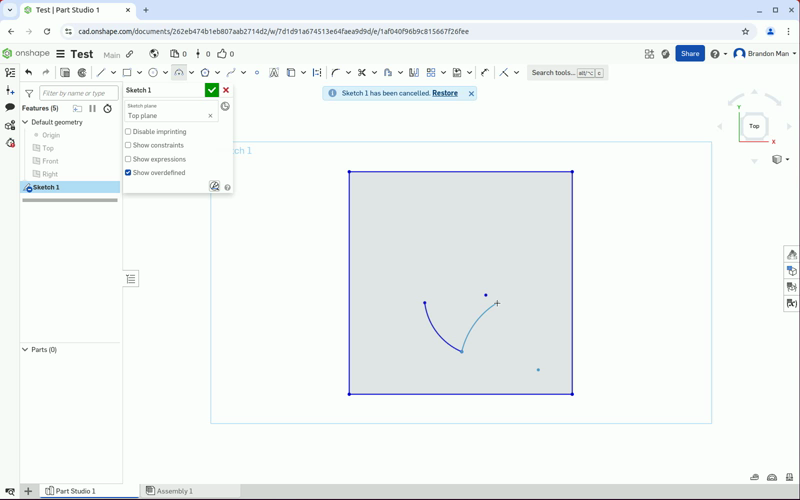
click(497, 302)
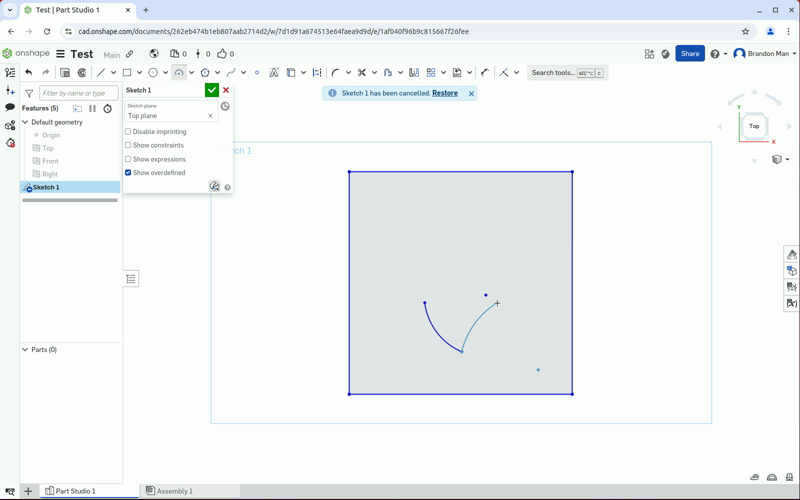
mouse_move(486, 332)
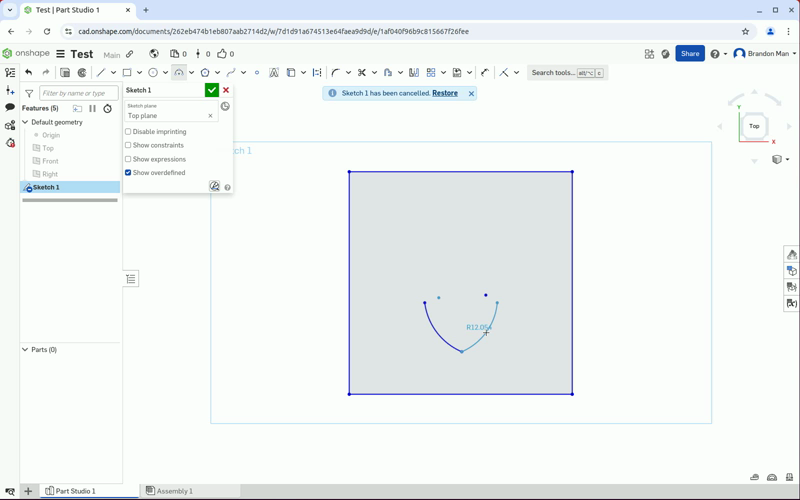
click(486, 332)
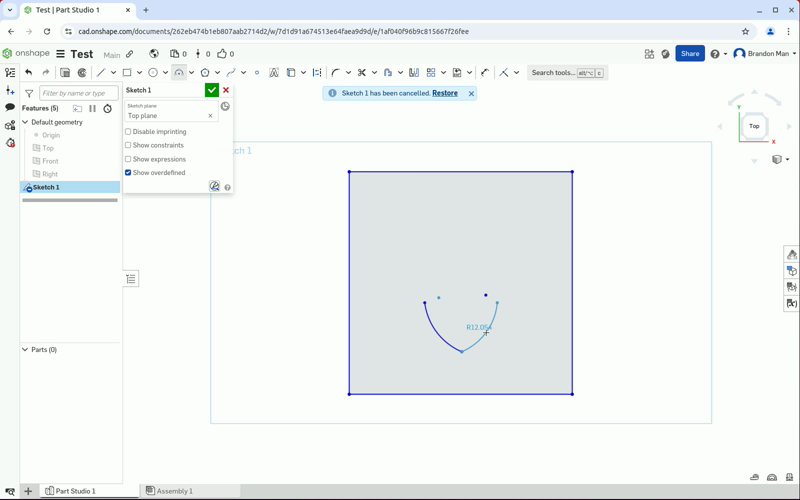
key_up(shift)
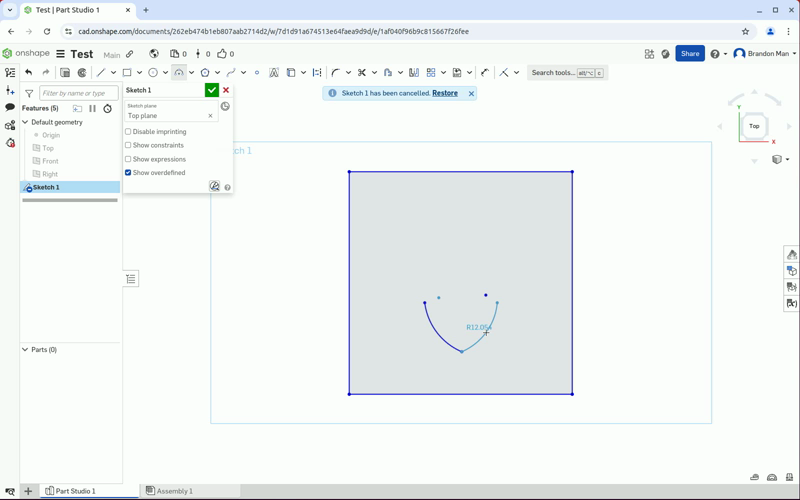
mouse_move(497, 302)
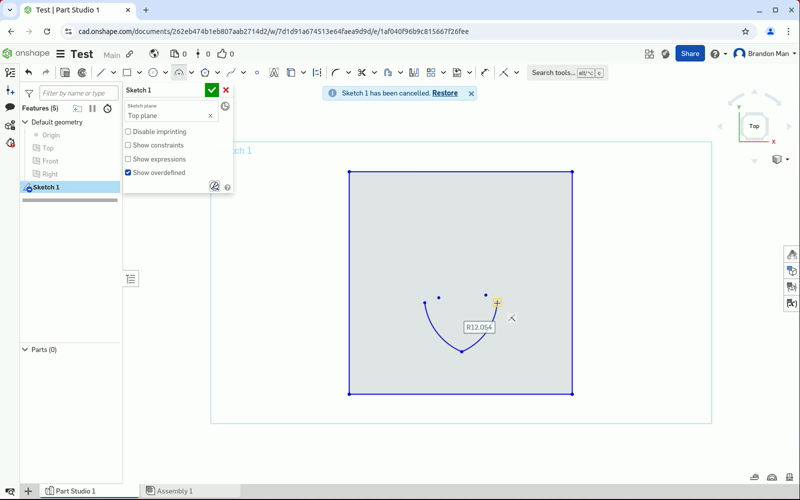
click(497, 302)
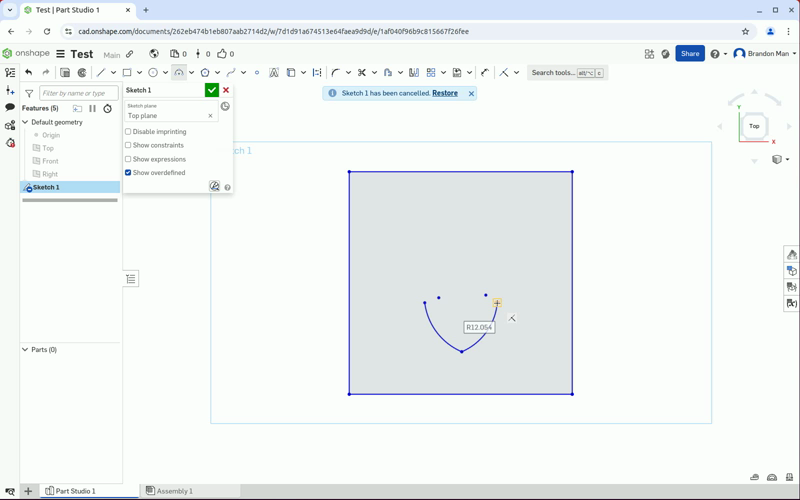
key_down(shift)
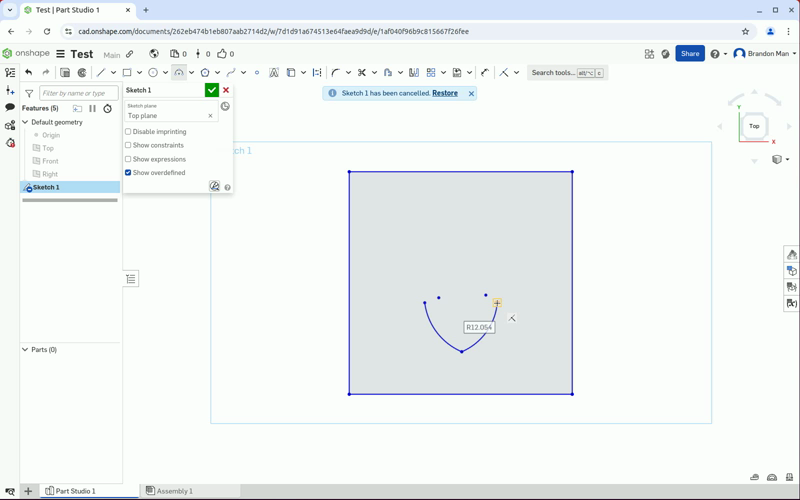
mouse_move(492, 281)
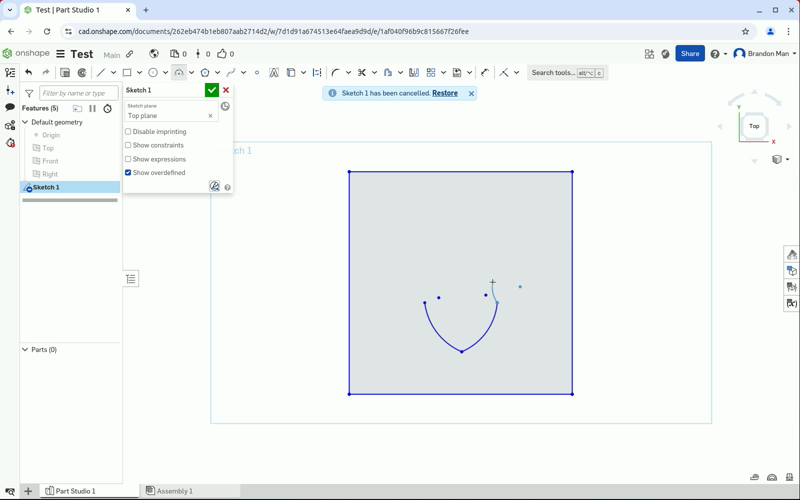
click(492, 281)
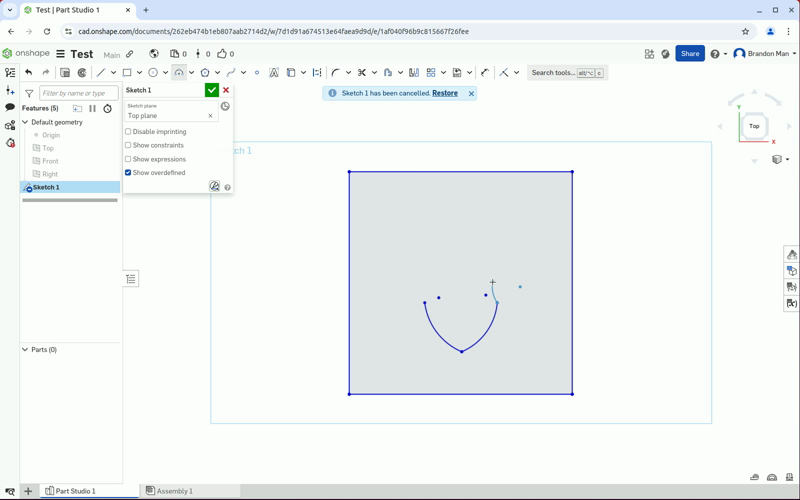
mouse_move(498, 291)
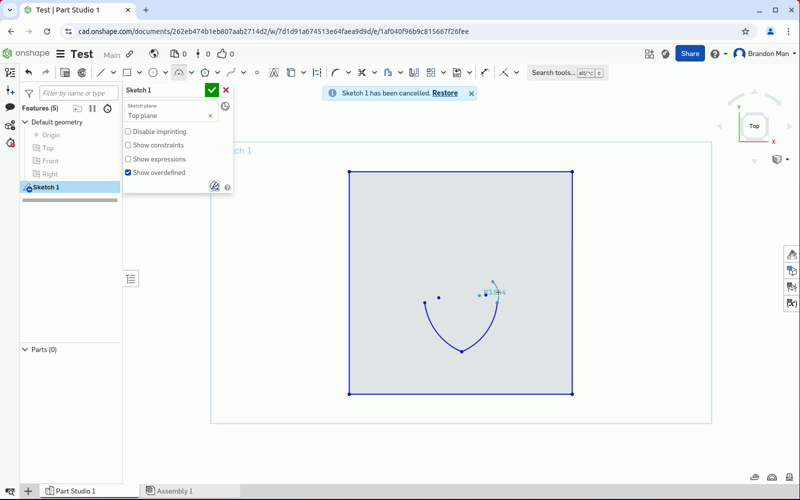
click(498, 291)
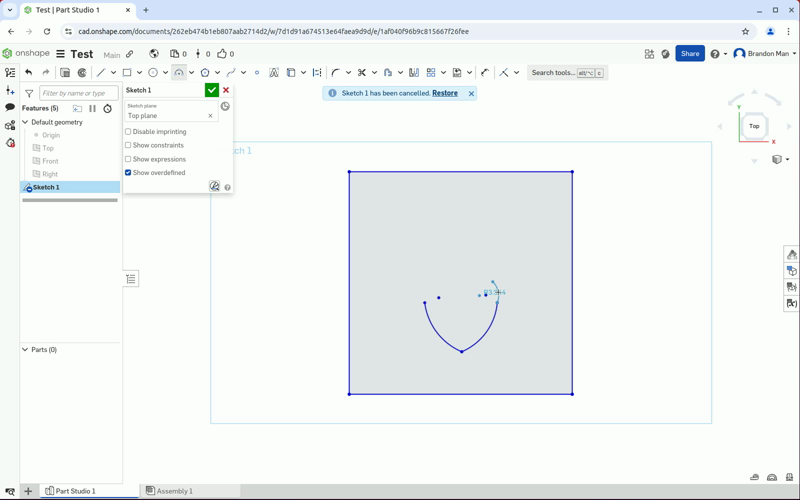
key_up(shift)
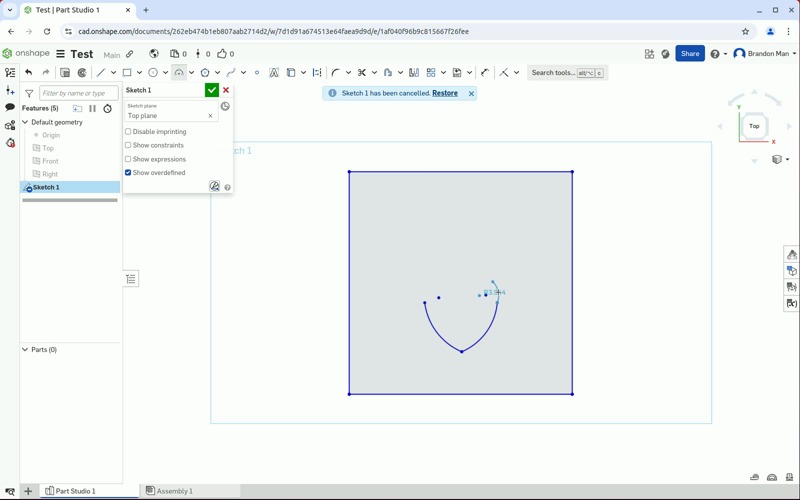
mouse_move(492, 281)
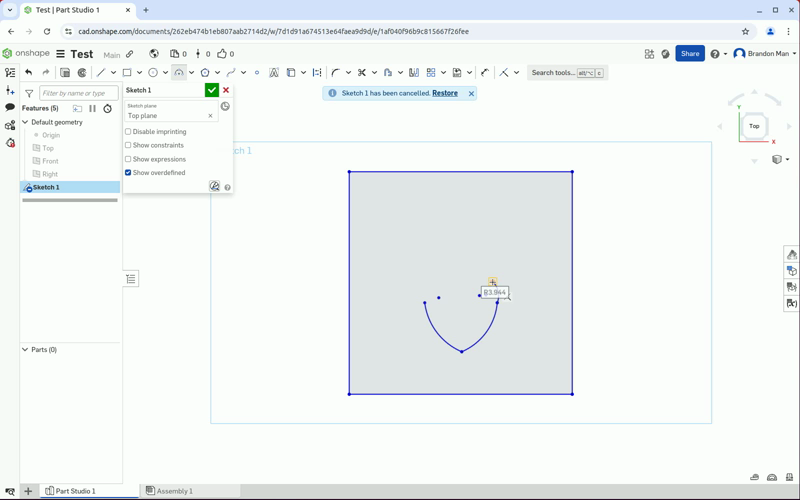
click(492, 281)
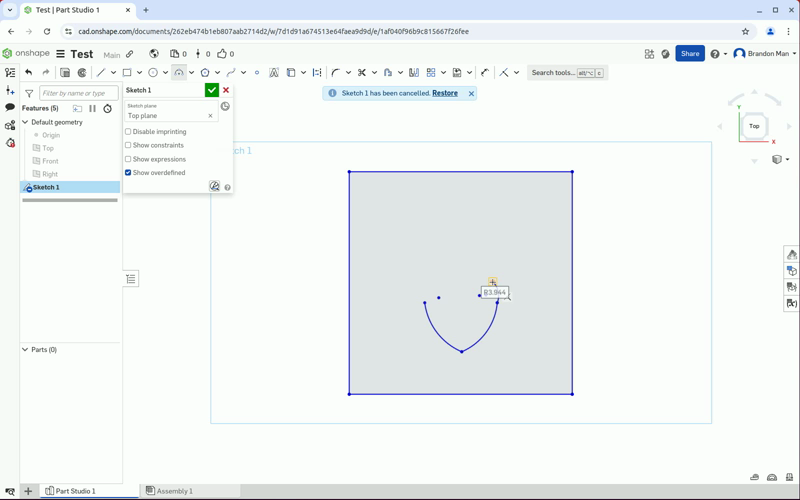
key_down(shift)
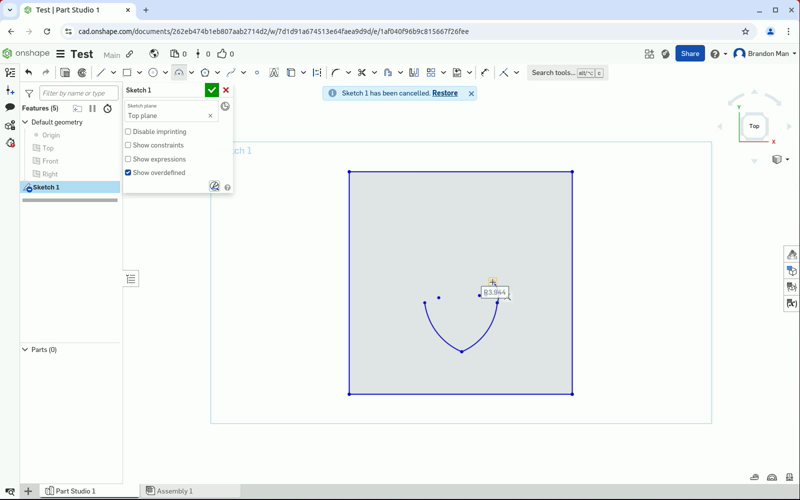
mouse_move(490, 265)
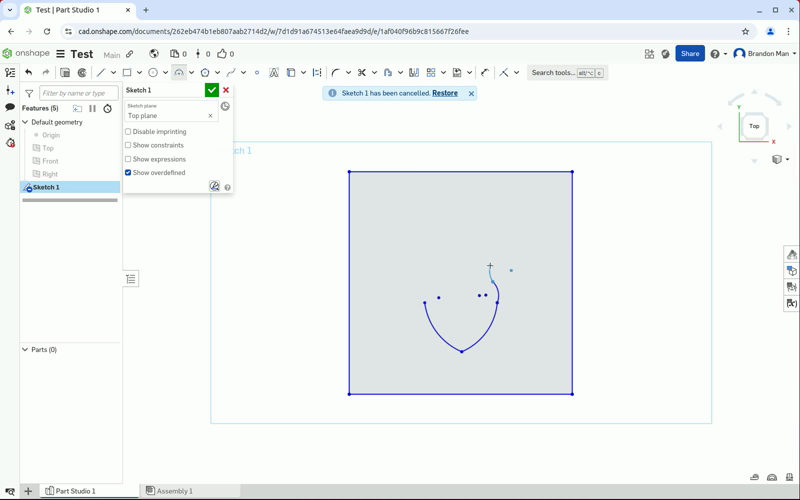
click(490, 265)
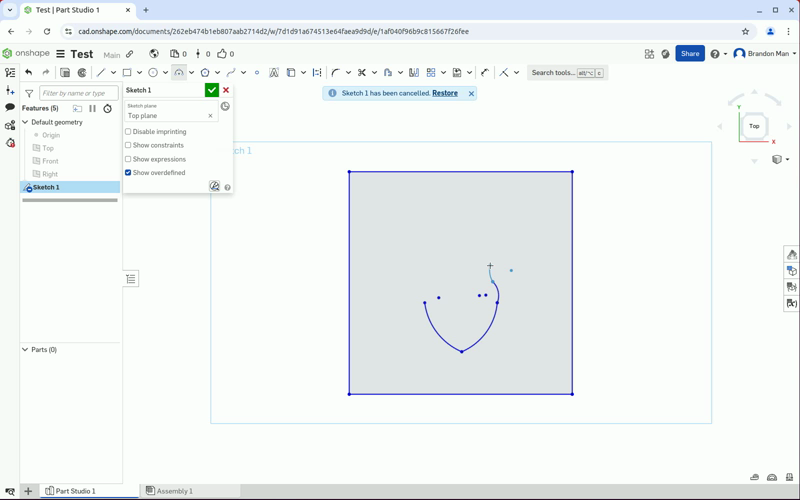
mouse_move(489, 273)
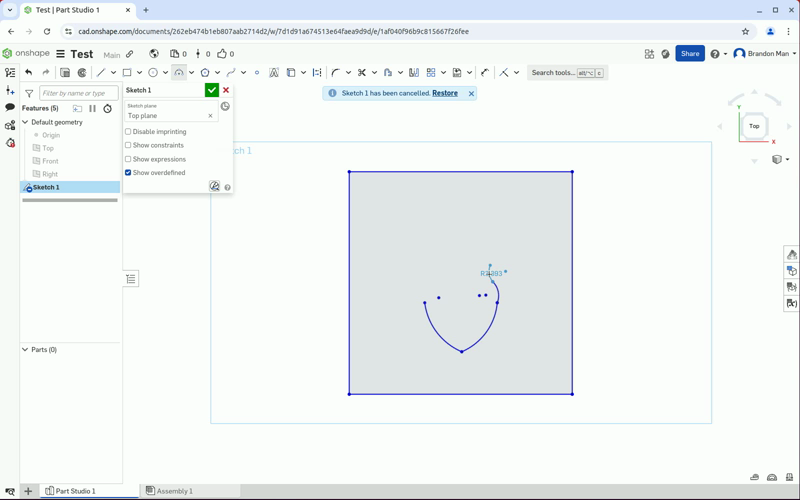
click(489, 273)
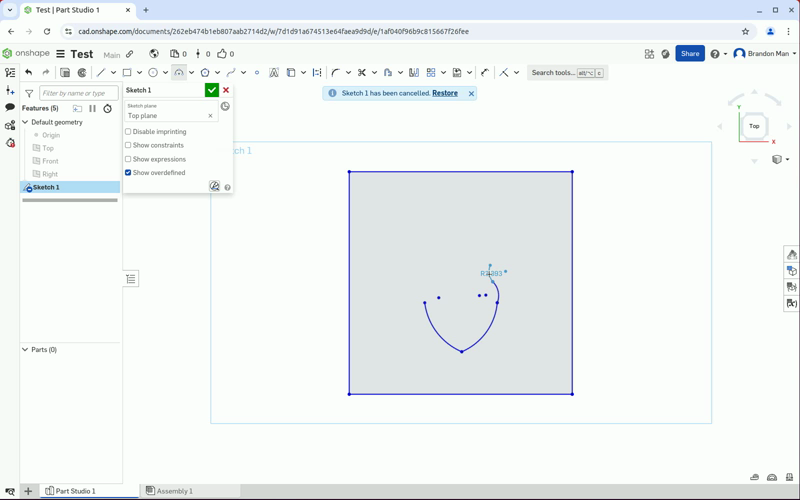
key_up(shift)
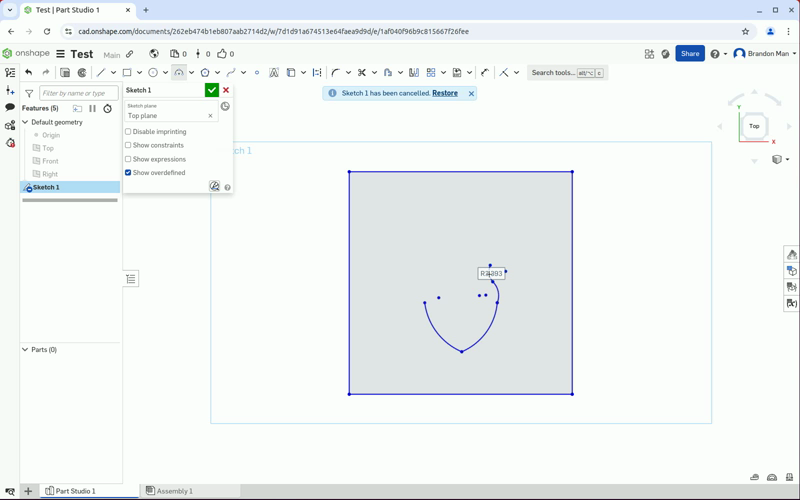
mouse_move(490, 265)
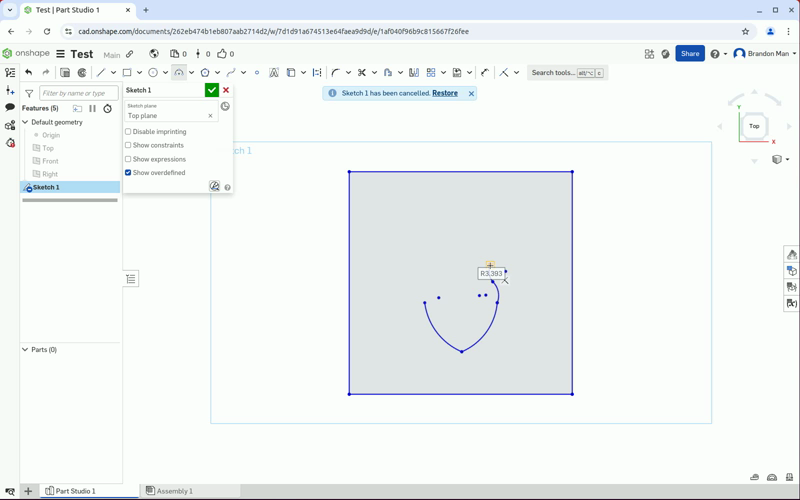
click(490, 265)
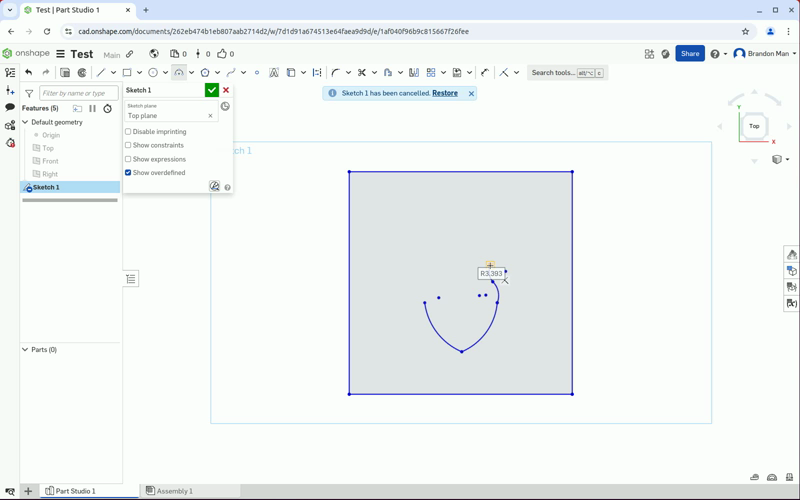
key_down(shift)
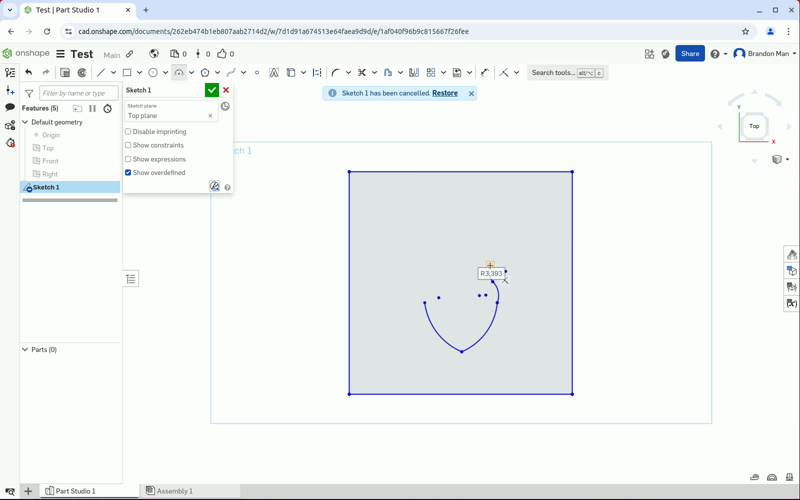
mouse_move(490, 251)
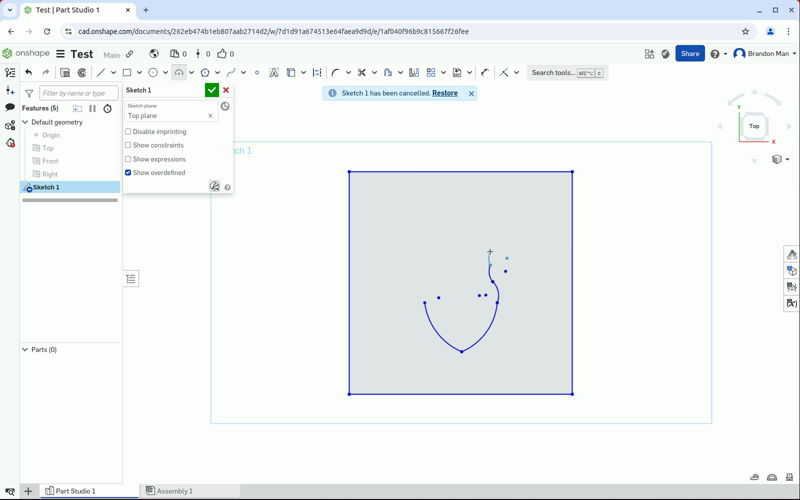
click(490, 251)
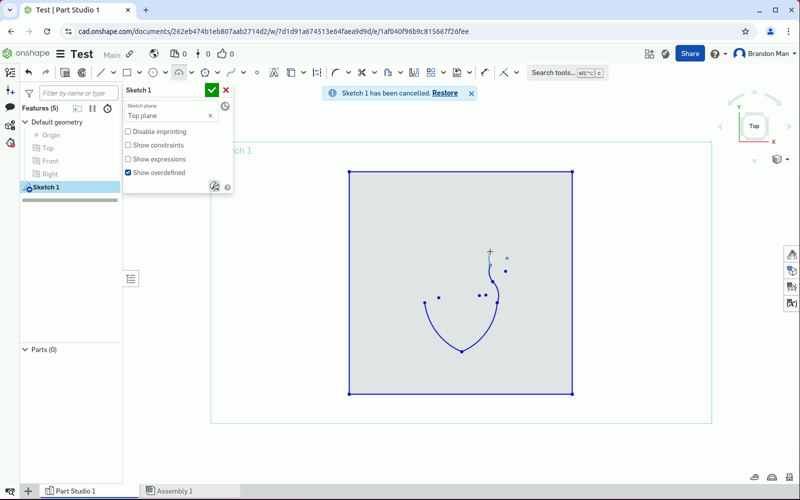
mouse_move(490, 258)
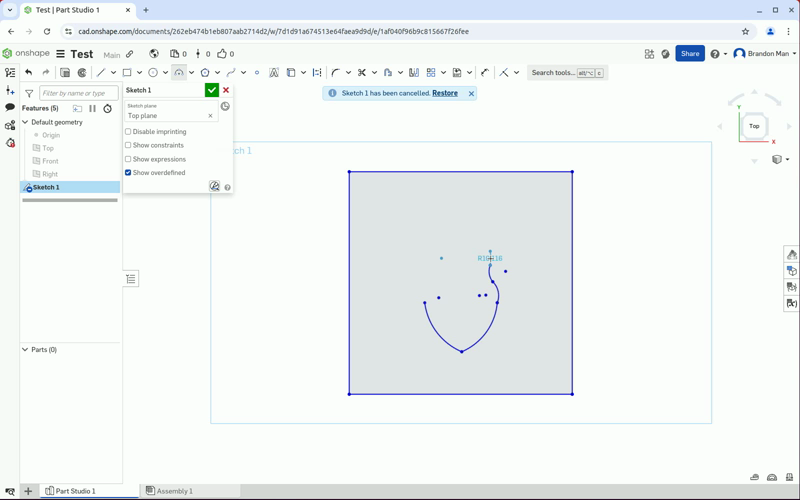
click(490, 258)
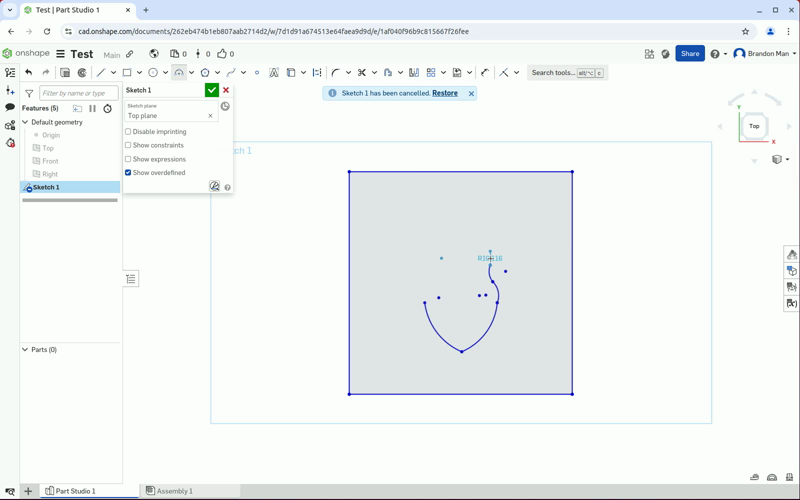
key_up(shift)
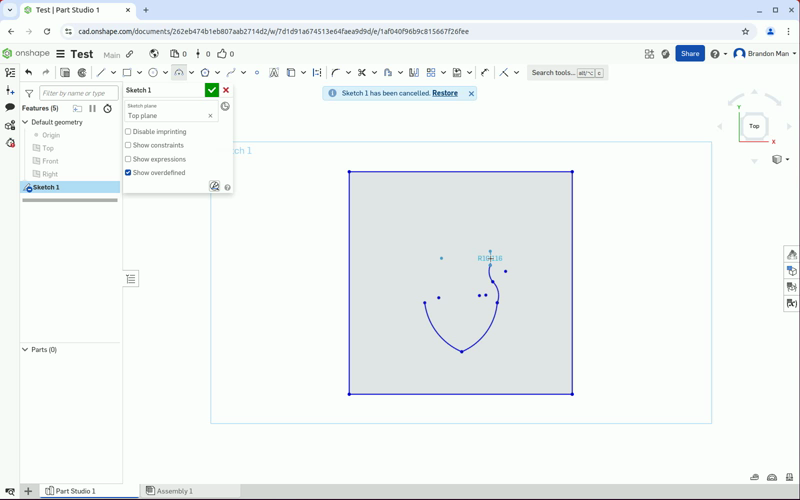
mouse_move(490, 251)
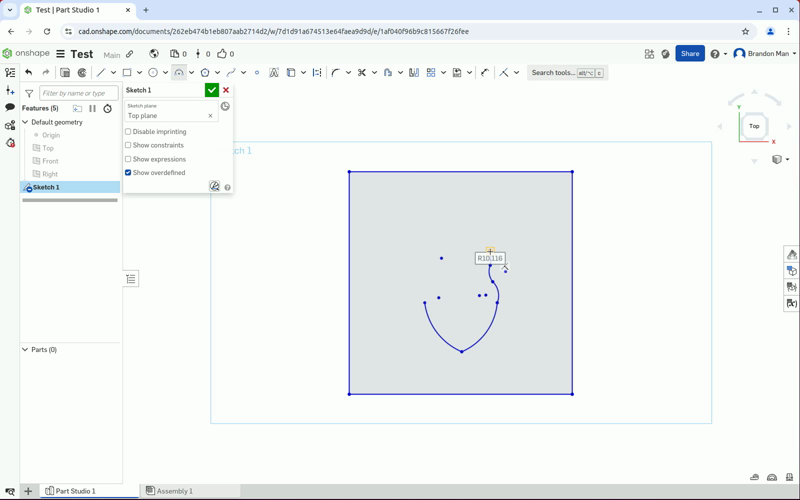
click(490, 251)
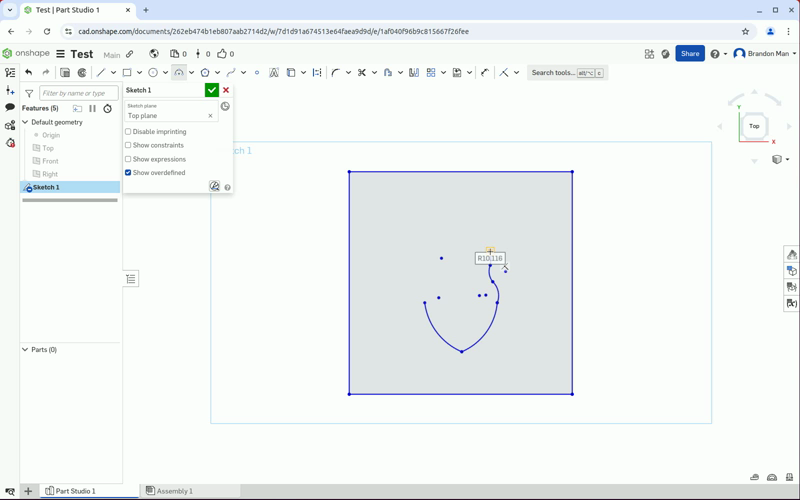
key_down(shift)
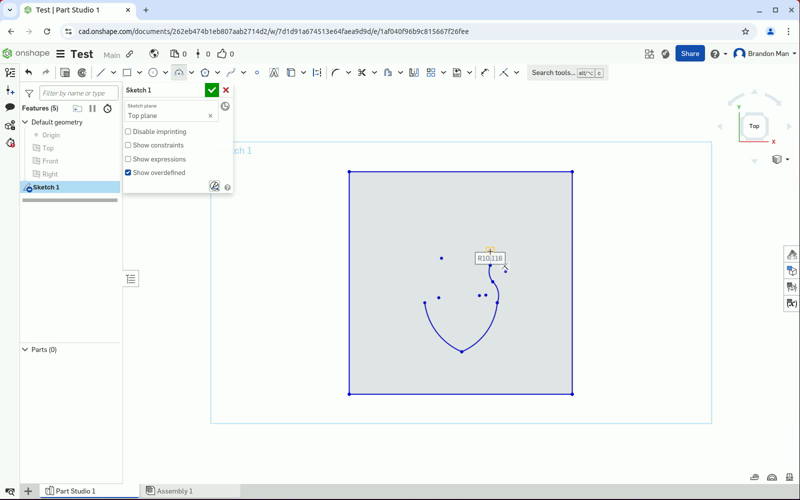
mouse_move(480, 234)
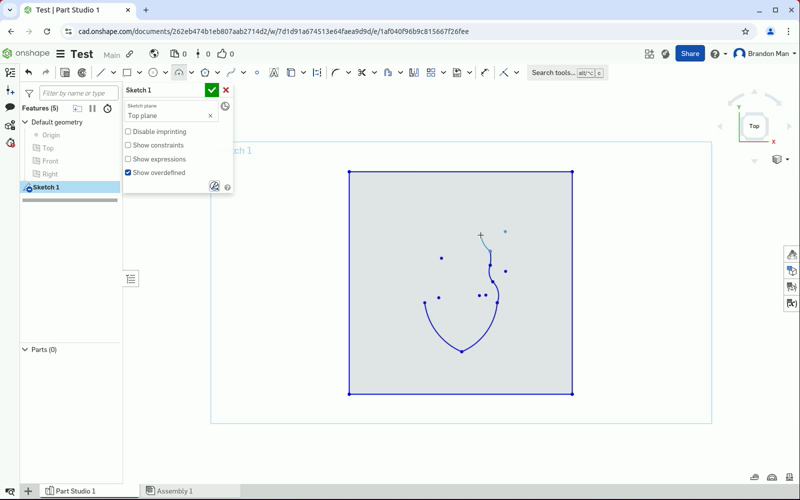
click(480, 234)
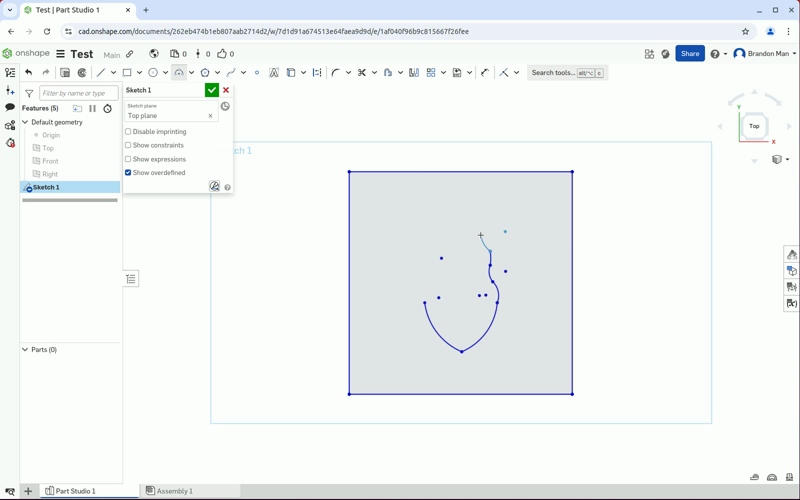
mouse_move(486, 242)
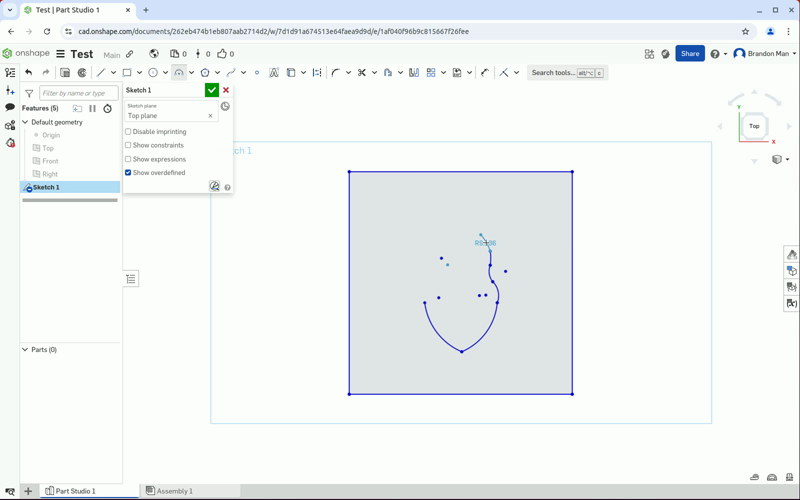
click(486, 242)
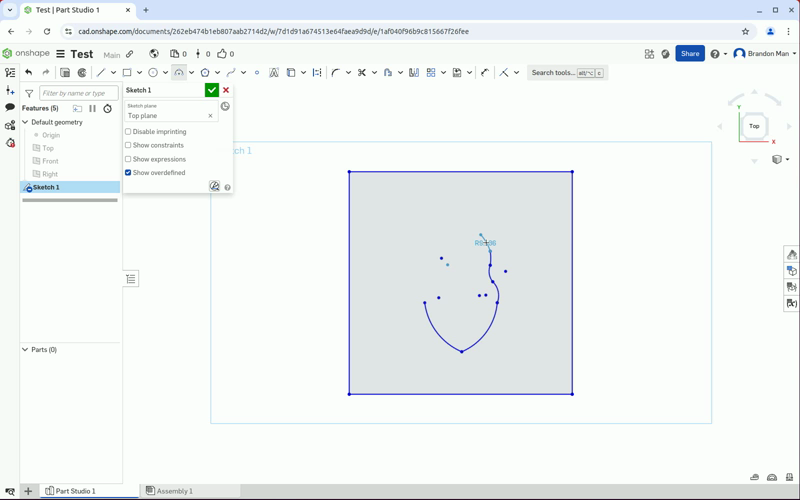
key_up(shift)
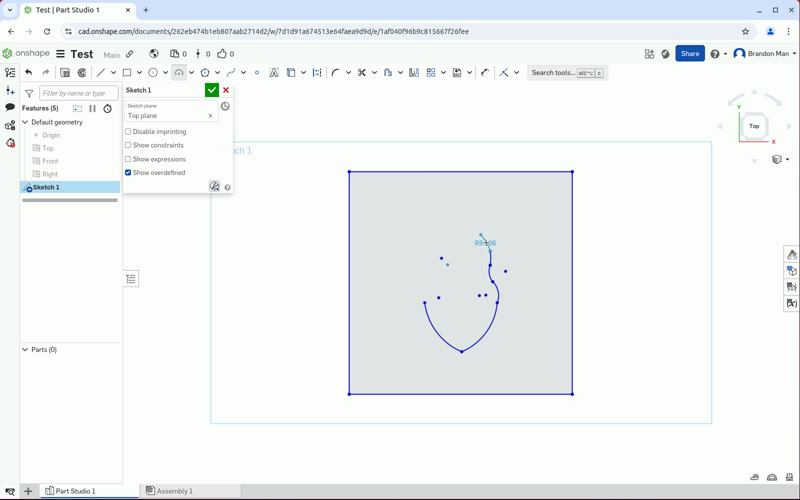
mouse_move(480, 234)
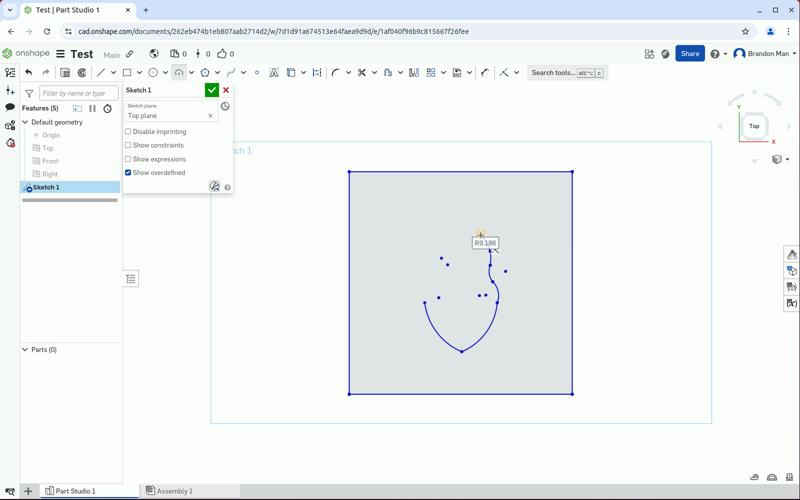
click(480, 234)
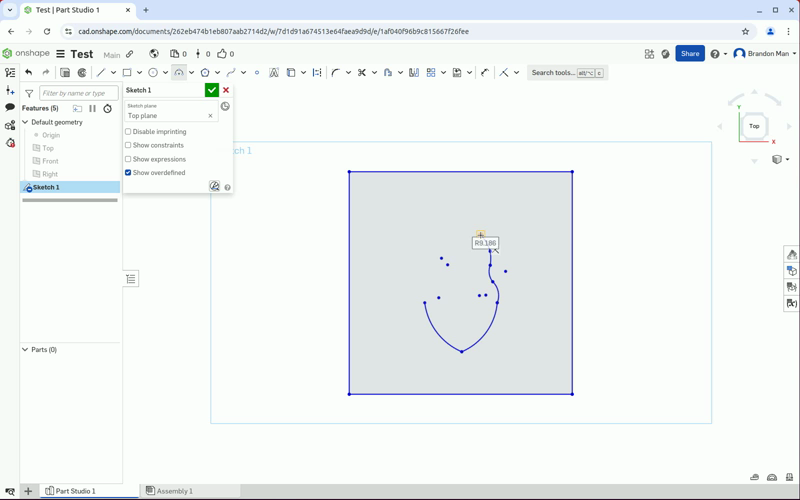
key_down(shift)
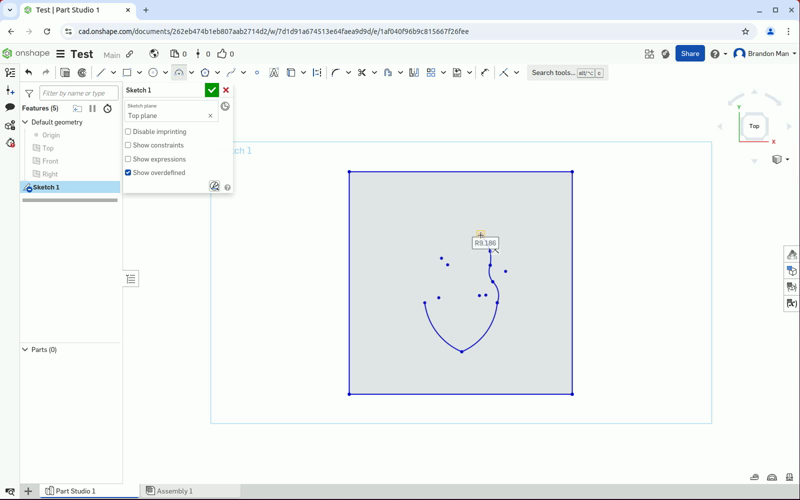
mouse_move(471, 258)
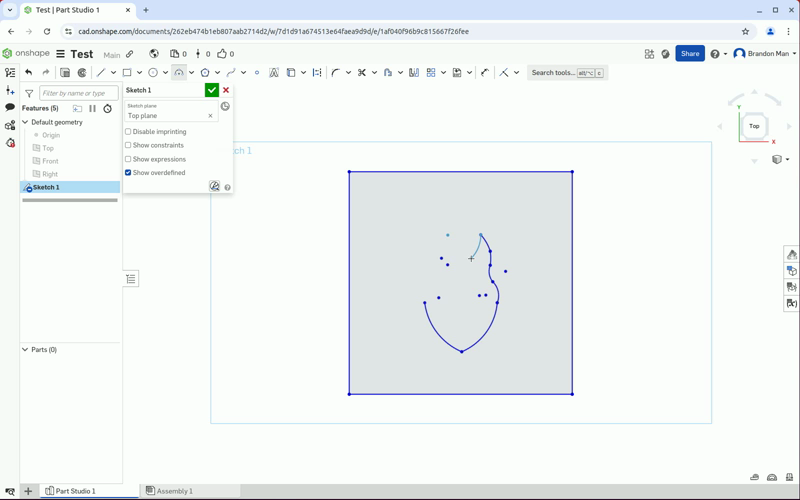
click(471, 258)
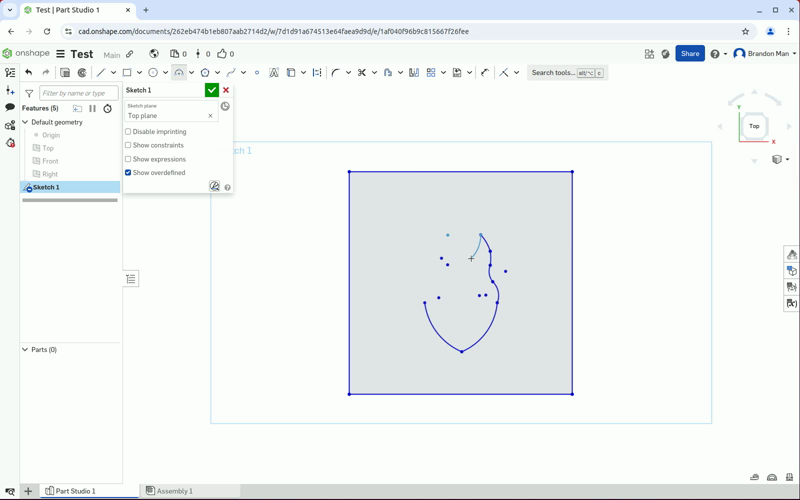
mouse_move(477, 247)
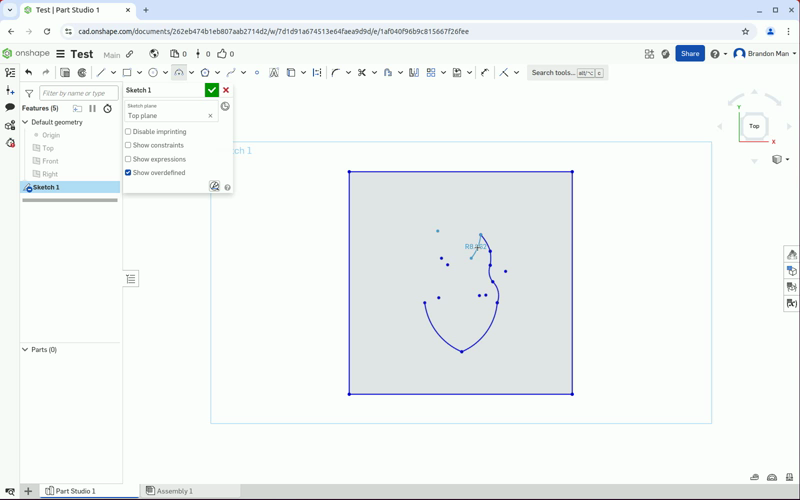
click(477, 247)
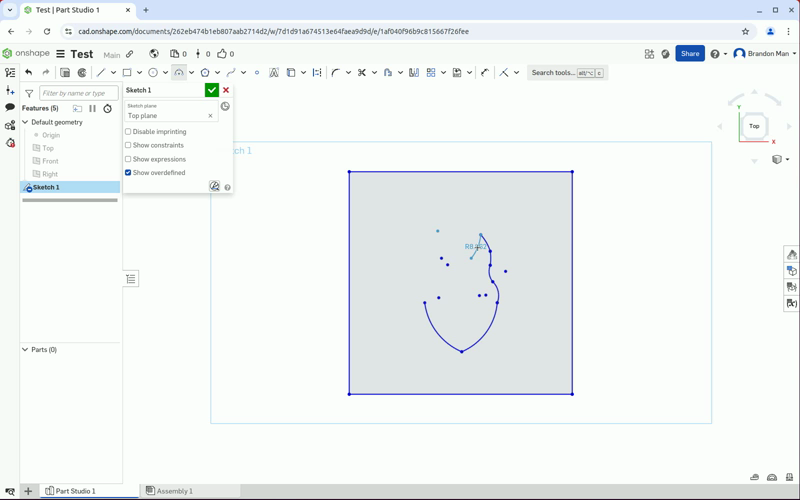
key_up(shift)
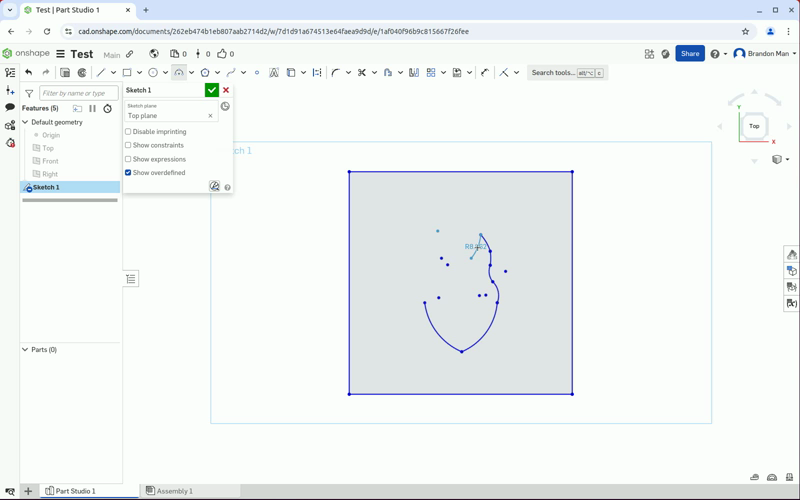
mouse_move(471, 258)
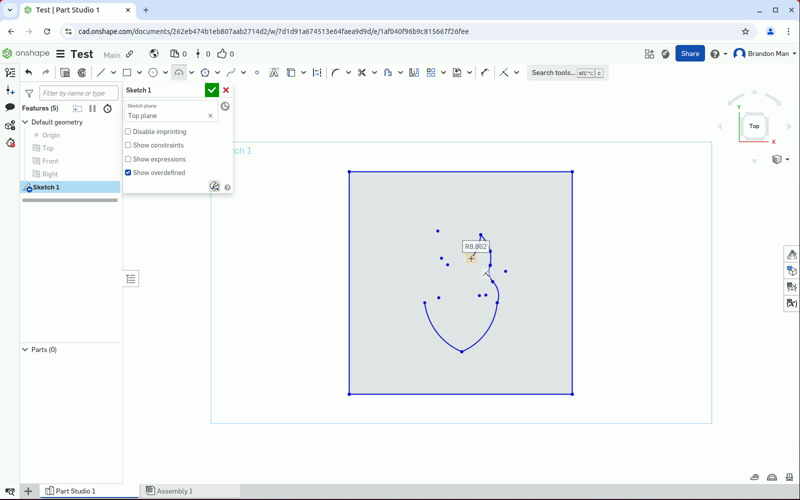
click(471, 258)
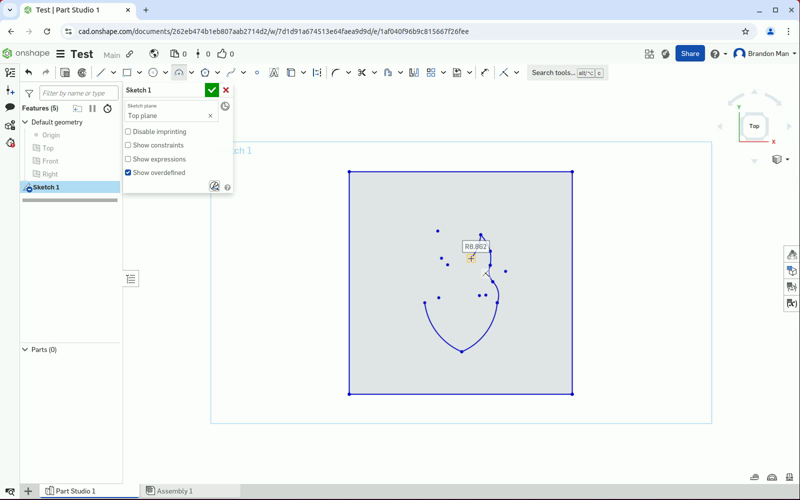
key_down(shift)
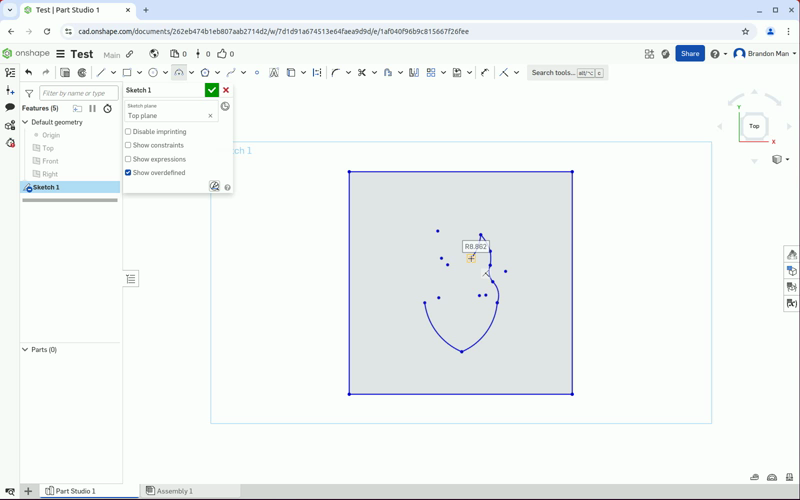
mouse_move(468, 249)
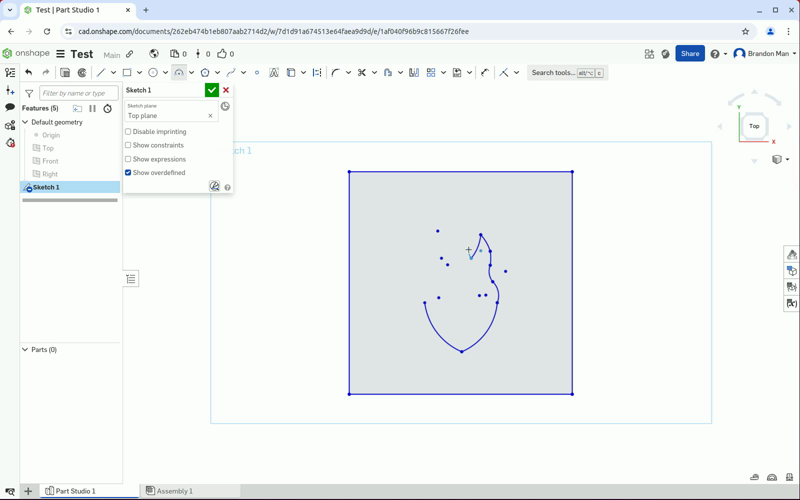
click(468, 249)
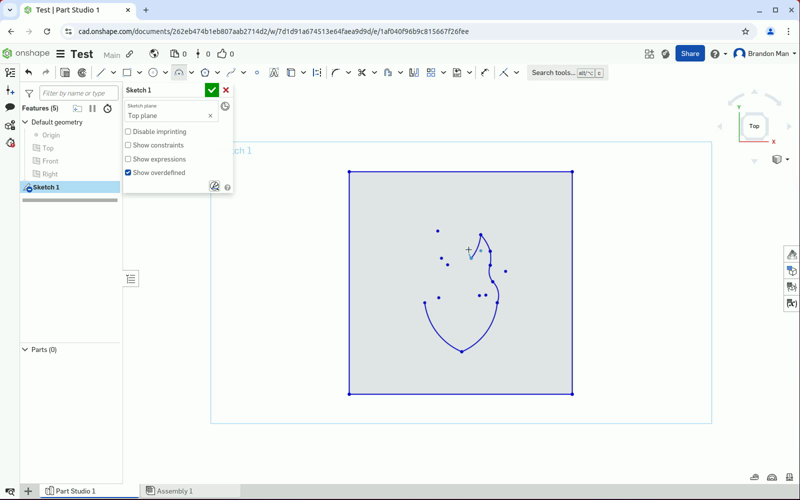
mouse_move(470, 253)
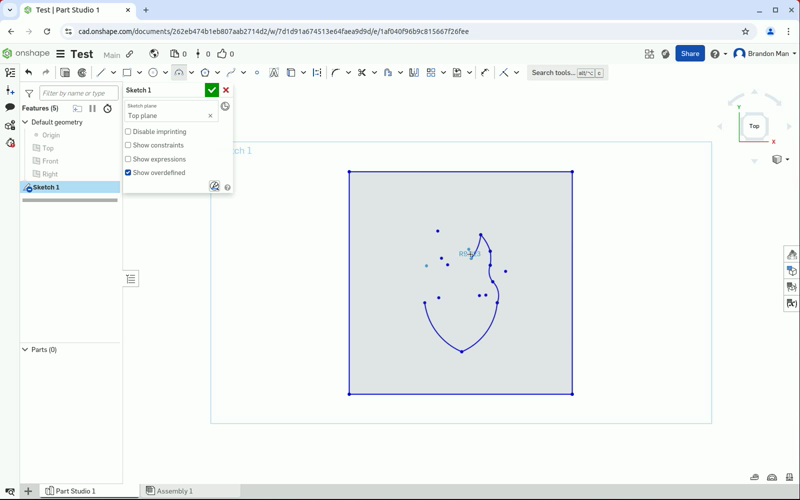
click(470, 253)
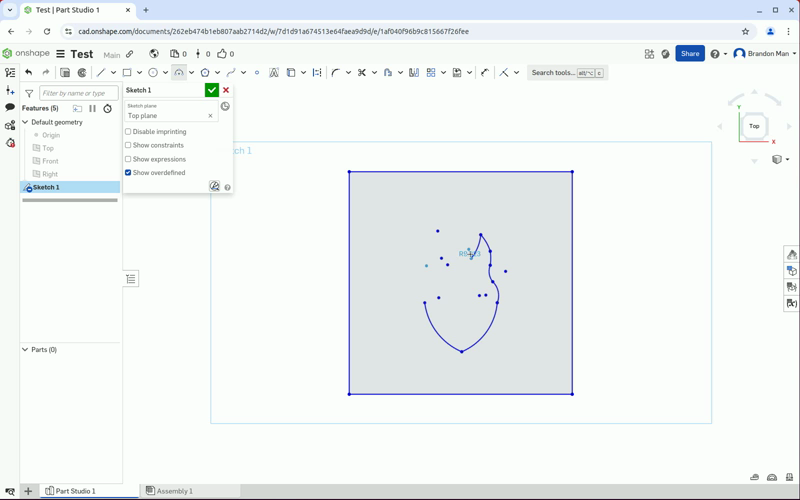
key_up(shift)
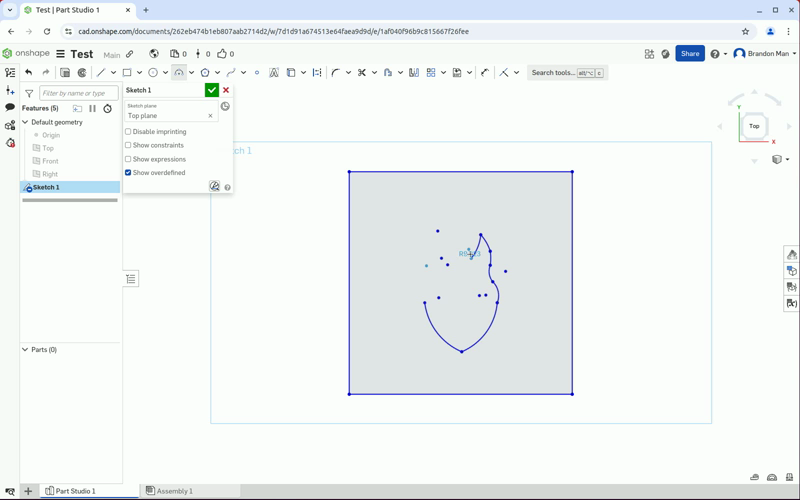
mouse_move(468, 249)
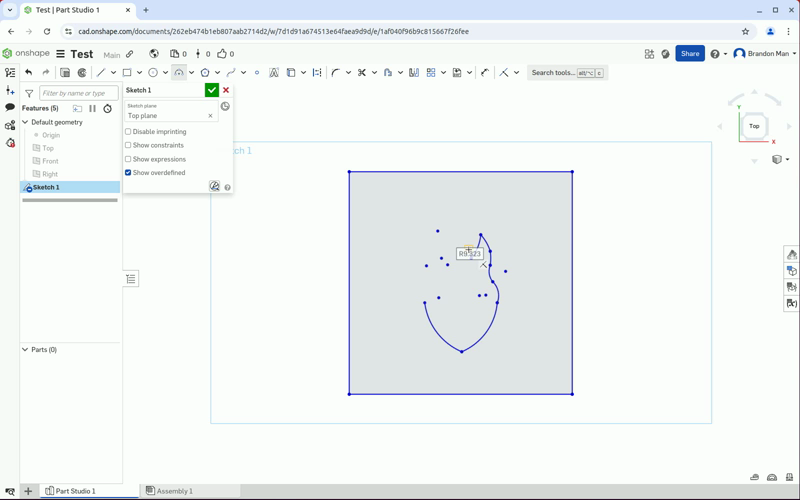
click(468, 249)
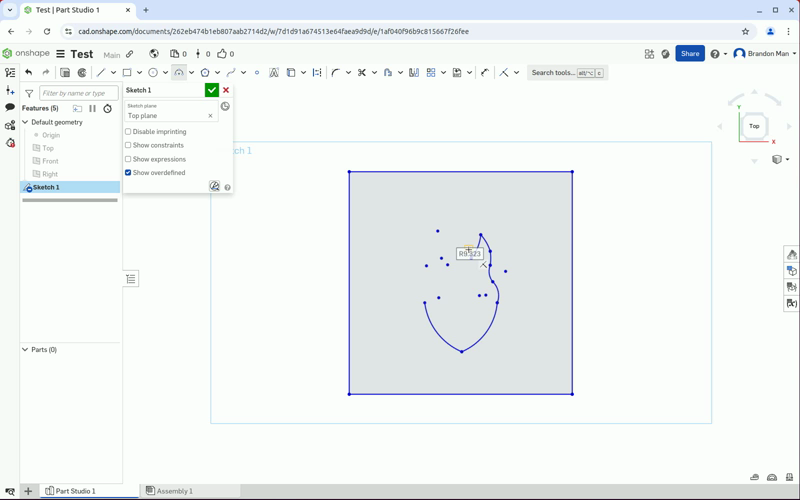
key_down(shift)
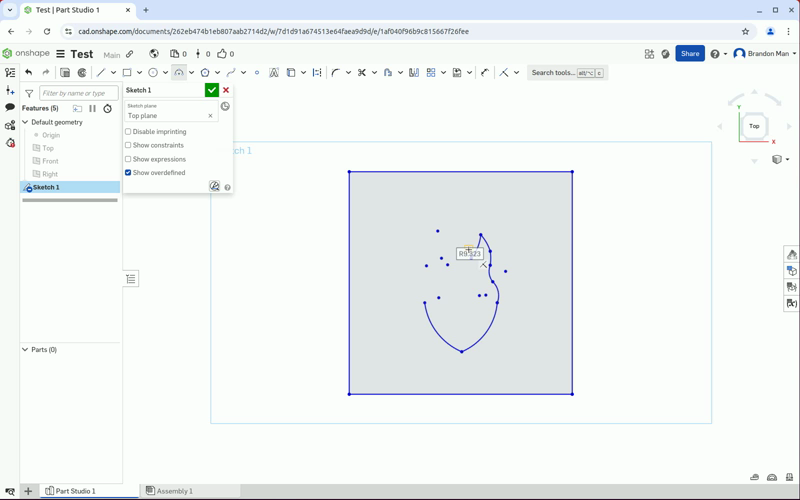
mouse_move(464, 234)
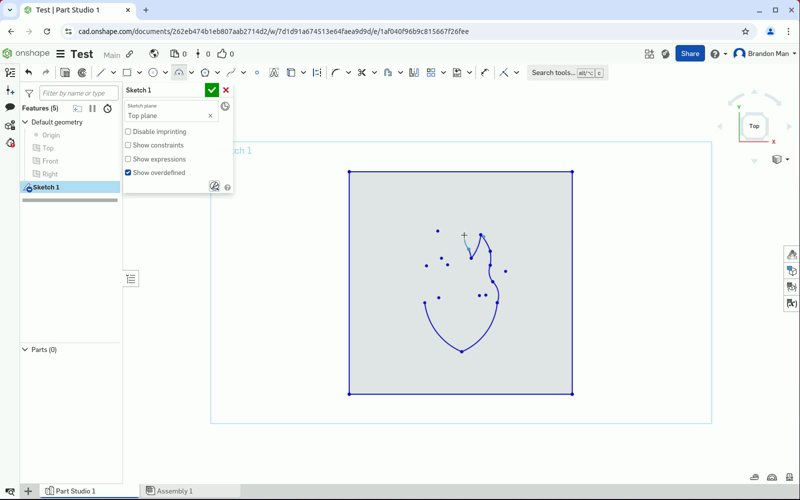
click(464, 234)
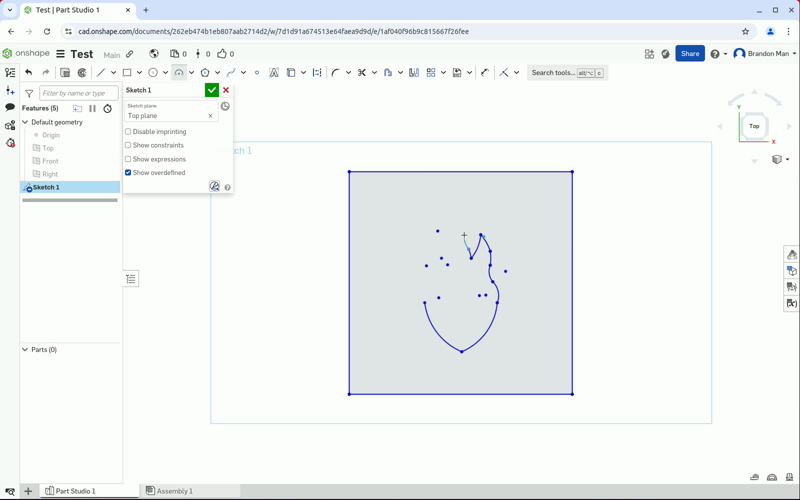
mouse_move(466, 241)
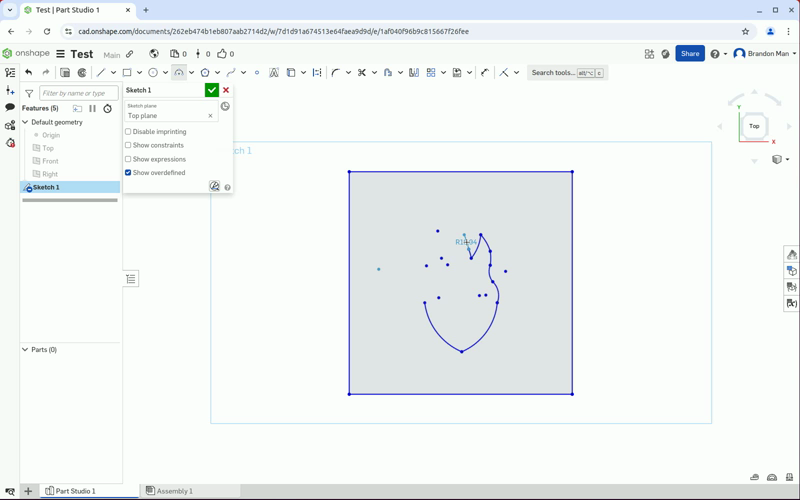
click(466, 241)
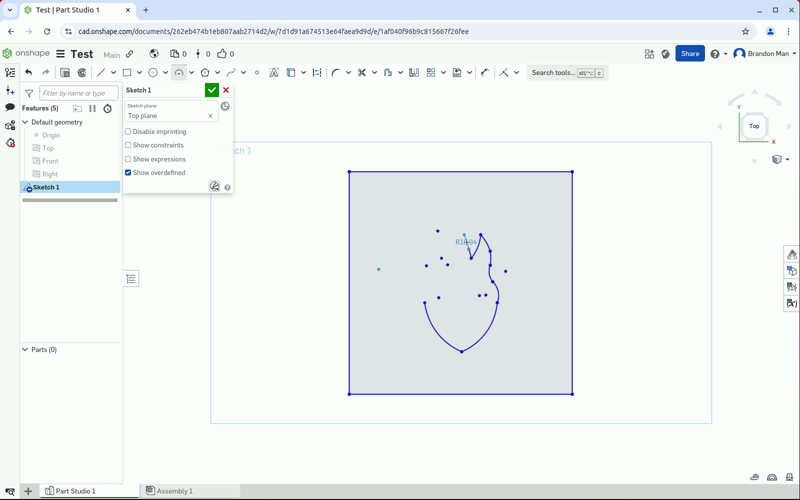
key_up(shift)
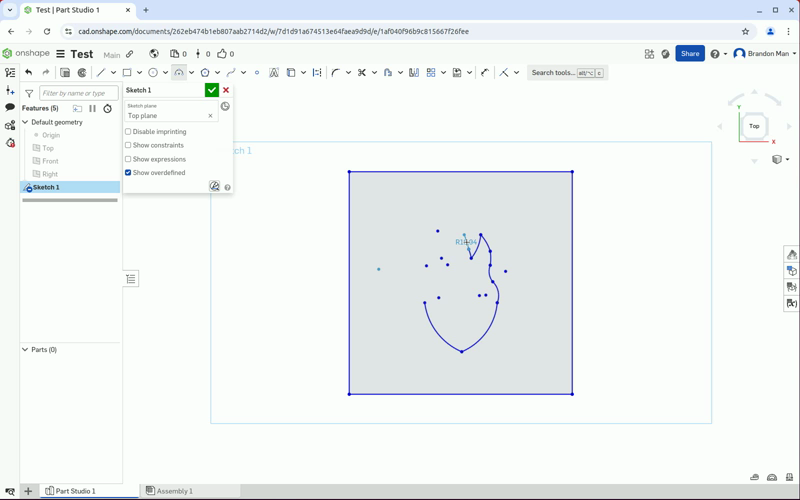
mouse_move(464, 234)
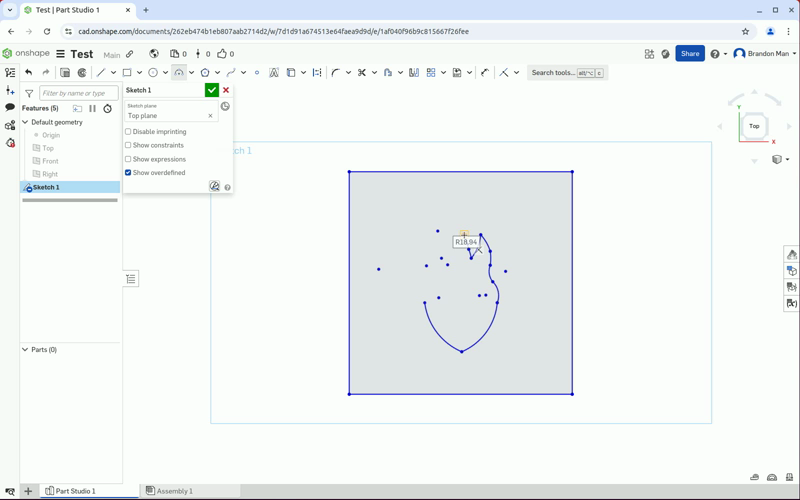
click(464, 234)
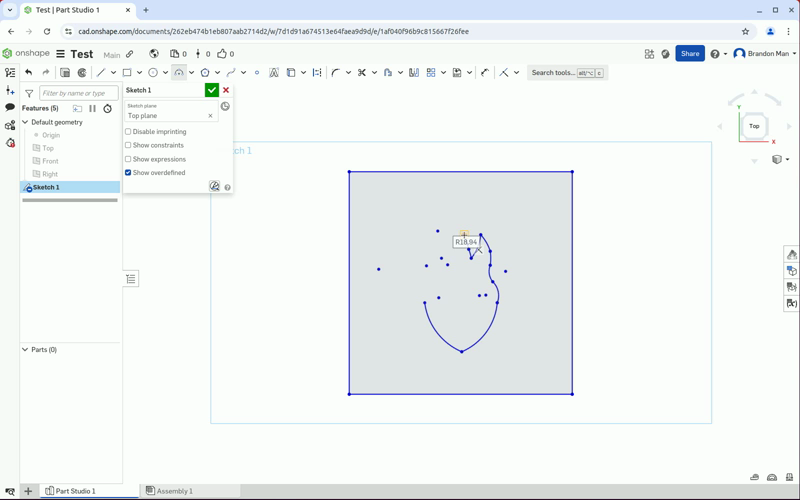
key_down(shift)
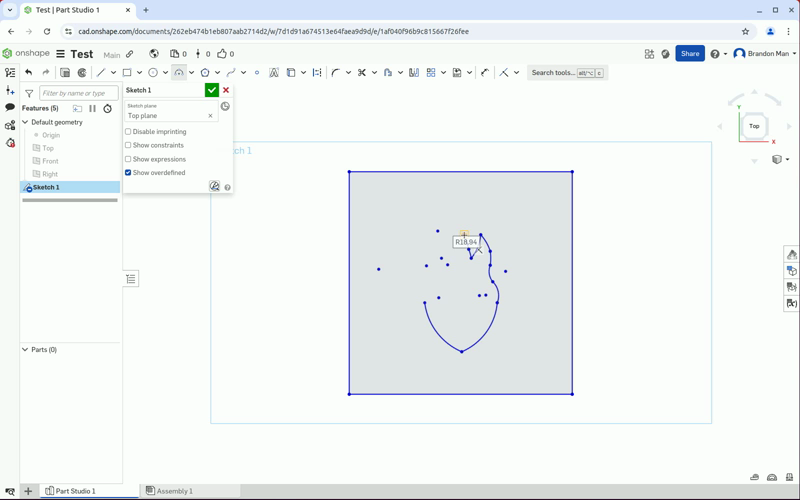
mouse_move(464, 223)
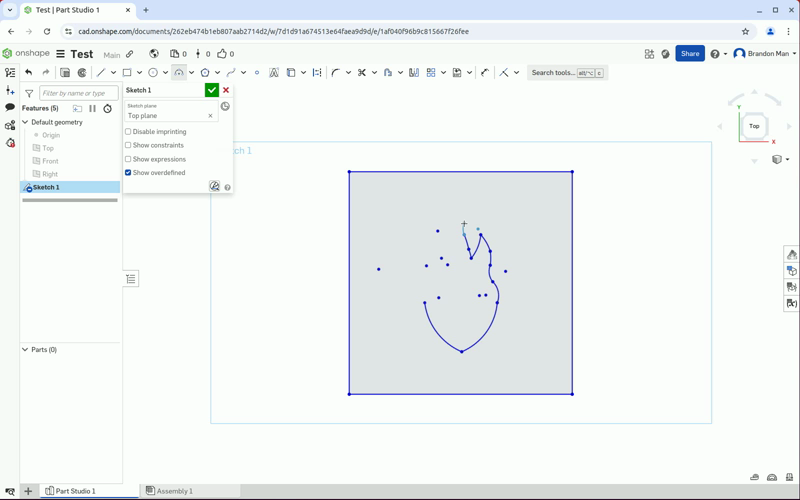
click(464, 223)
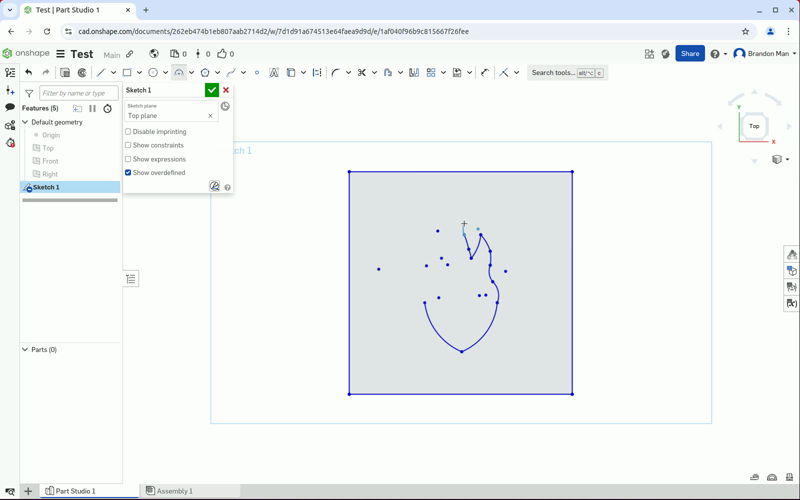
mouse_move(465, 228)
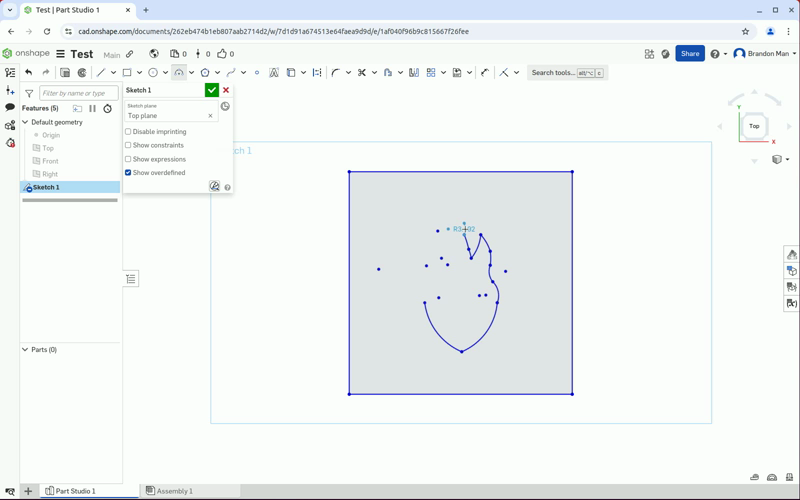
click(465, 228)
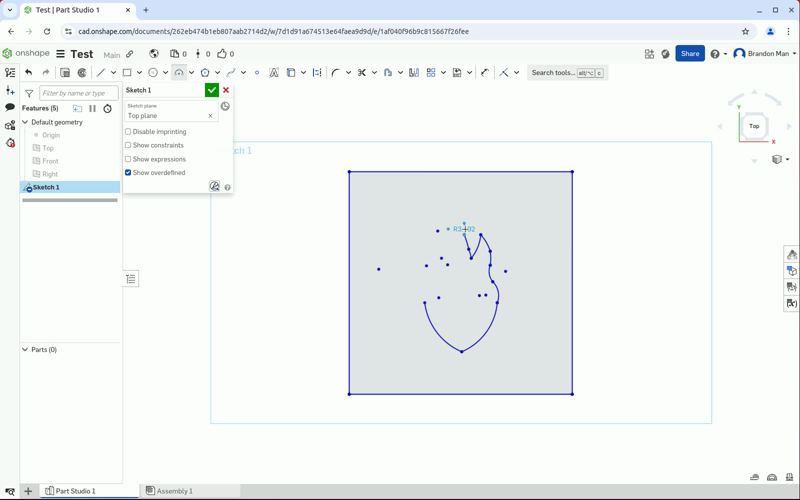
key_up(shift)
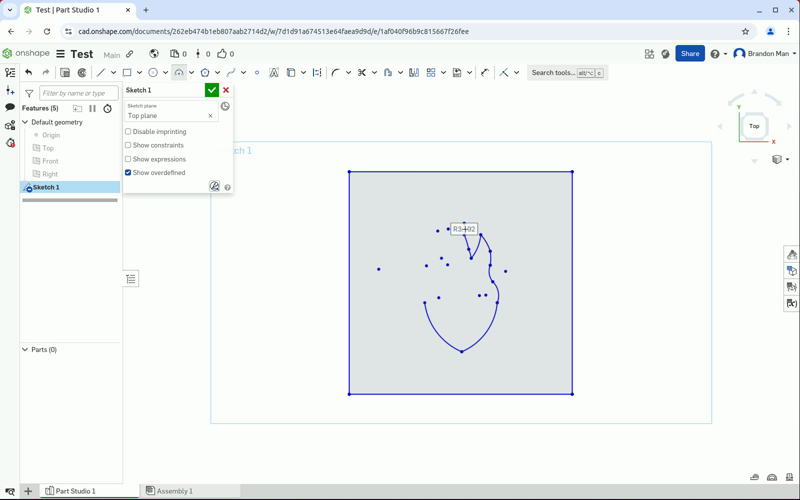
mouse_move(464, 223)
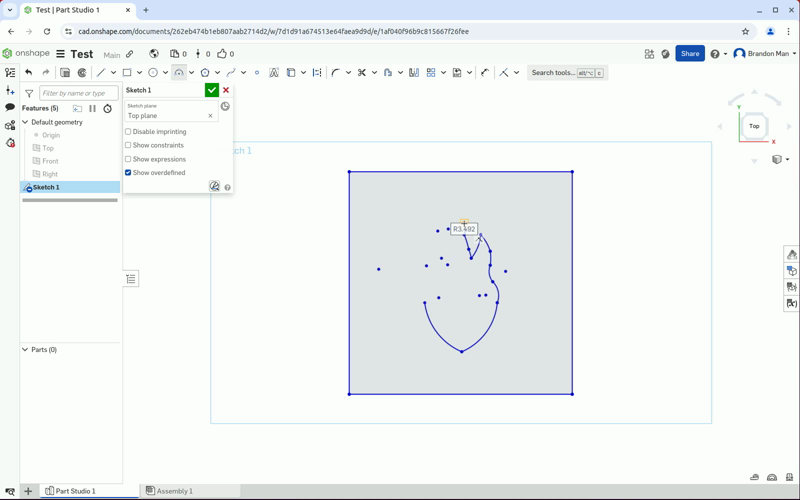
click(464, 223)
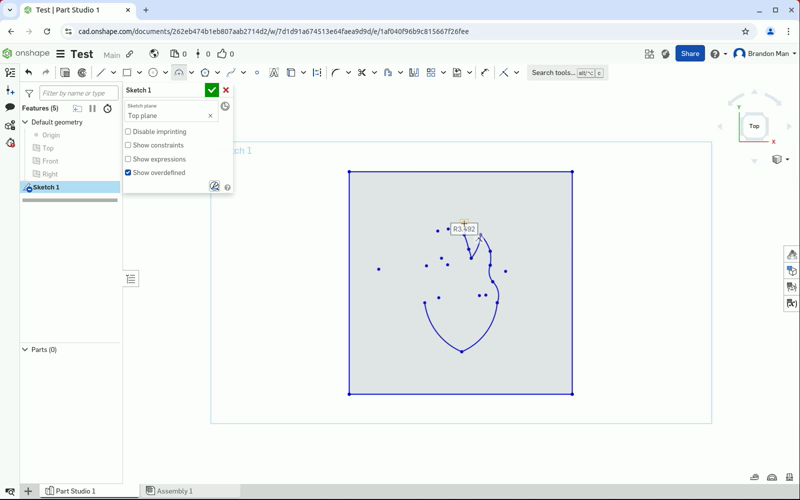
key_down(shift)
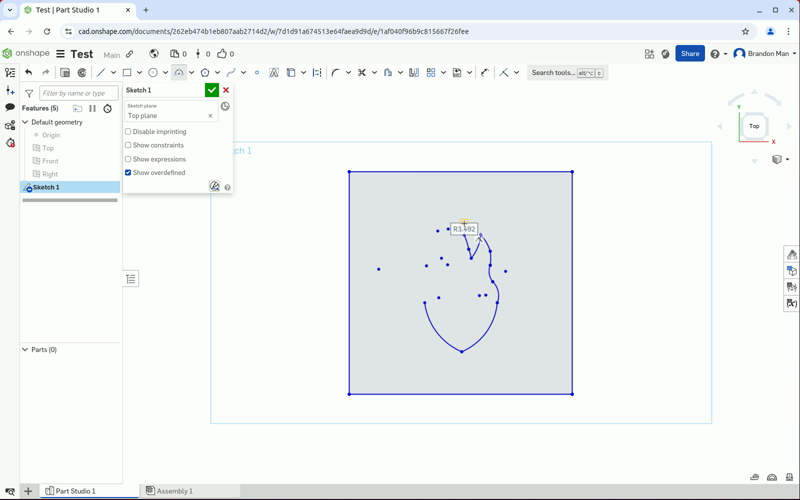
mouse_move(431, 190)
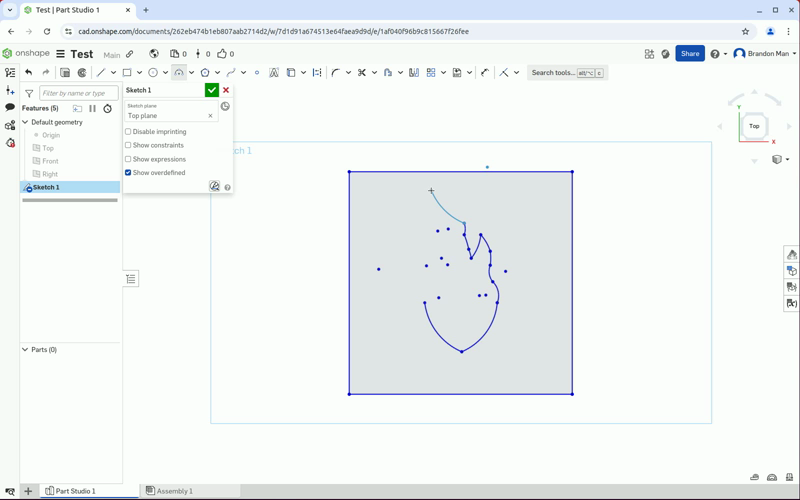
click(431, 190)
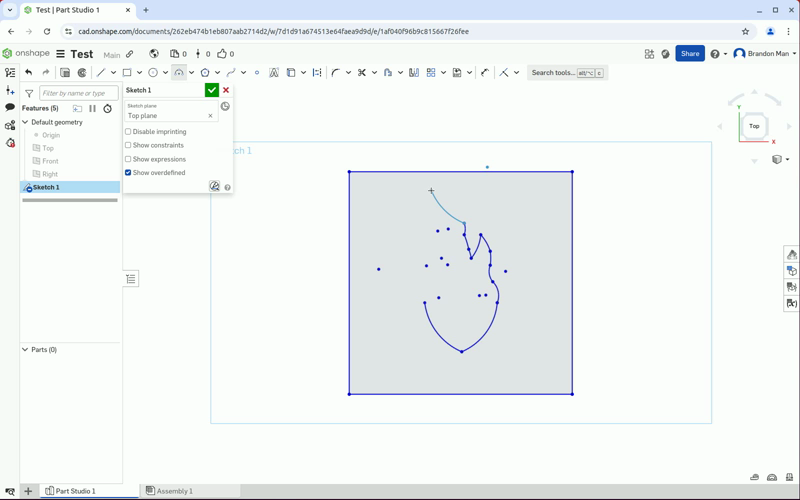
mouse_move(451, 203)
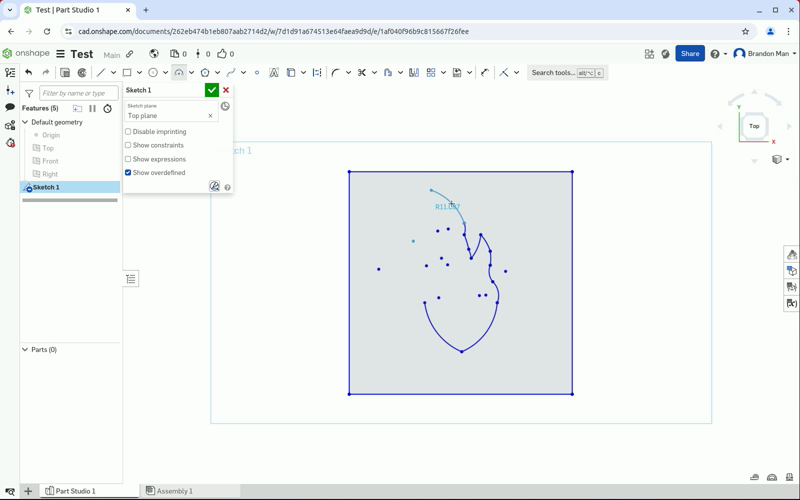
click(451, 203)
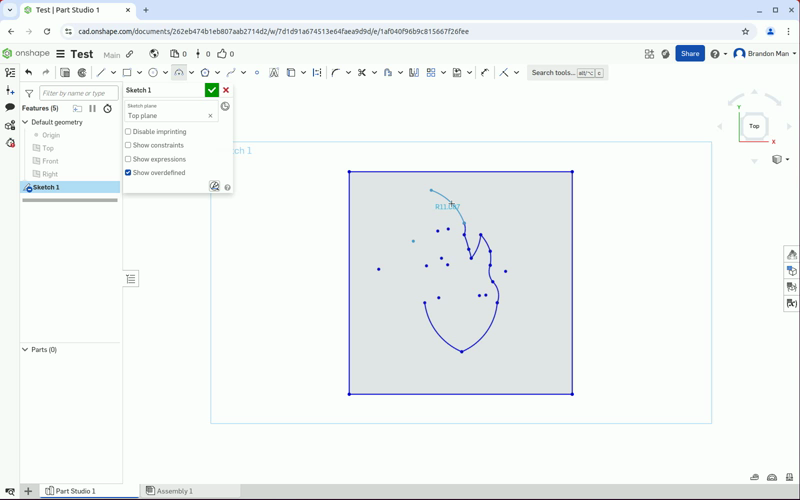
key_up(shift)
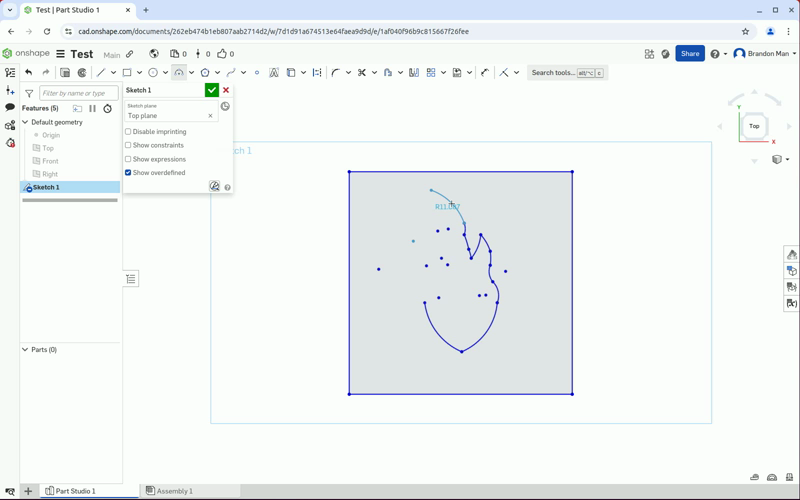
mouse_move(431, 190)
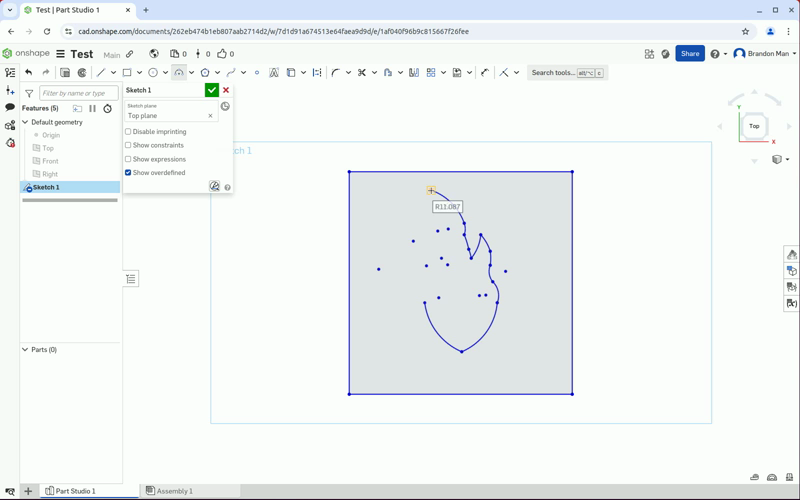
click(431, 190)
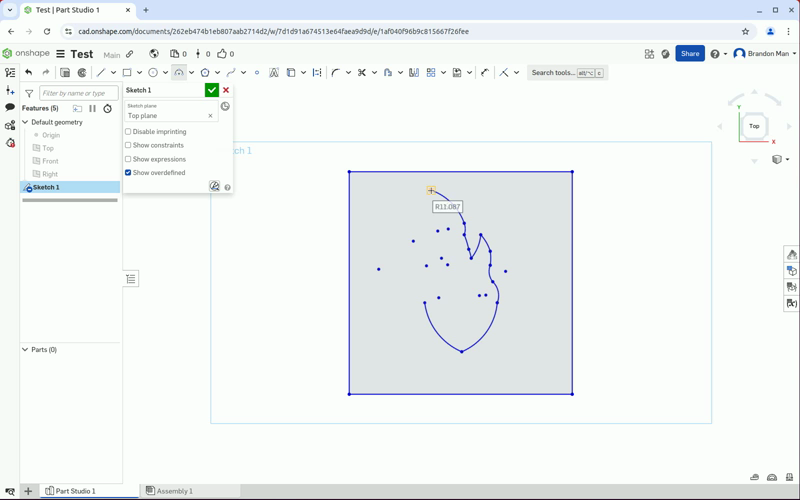
key_down(shift)
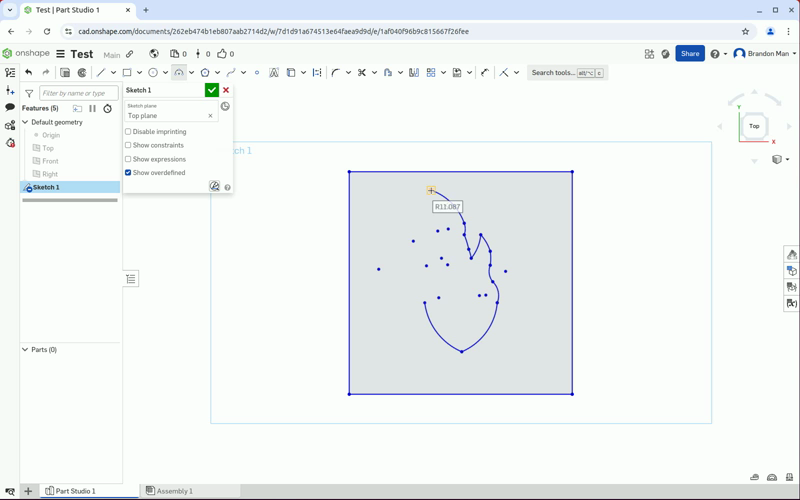
mouse_move(440, 204)
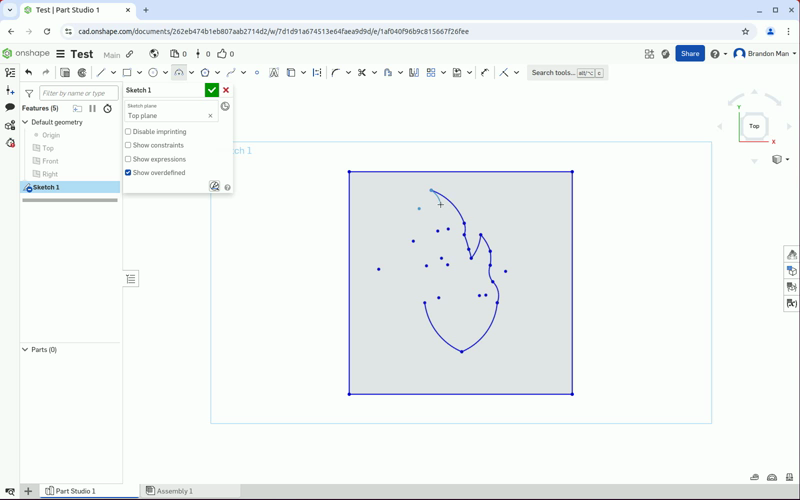
click(440, 204)
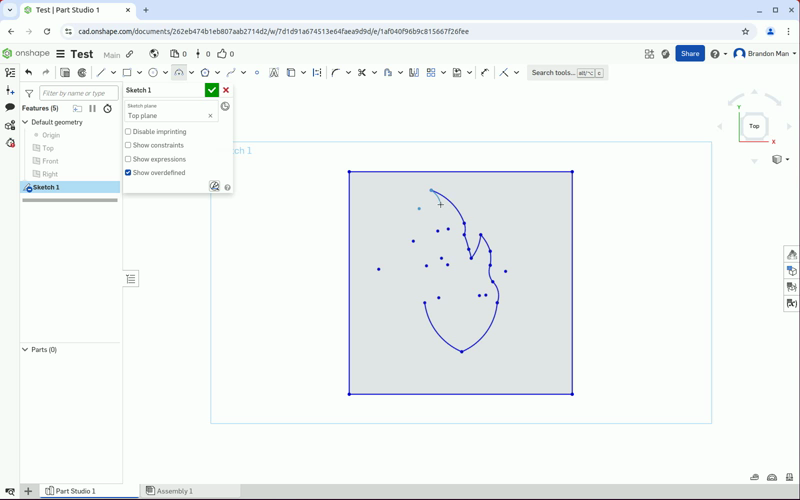
mouse_move(437, 196)
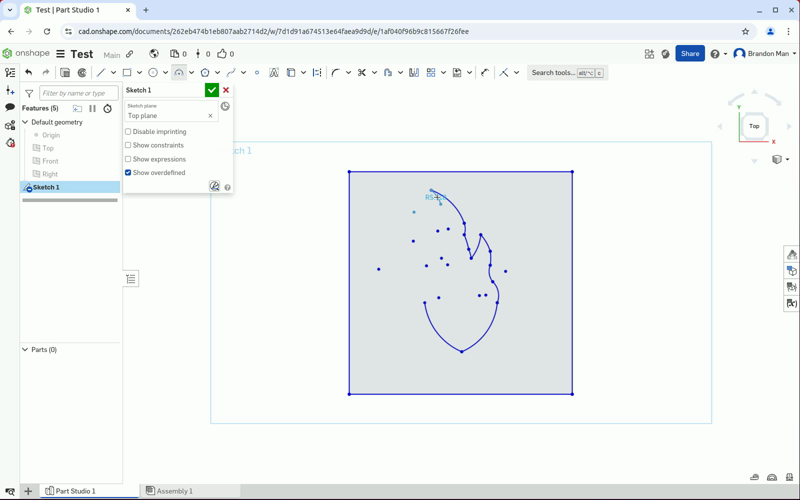
click(437, 196)
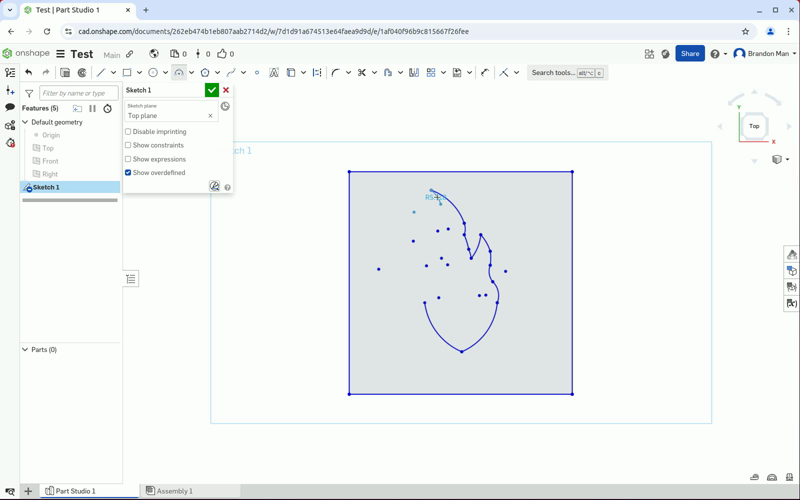
key_up(shift)
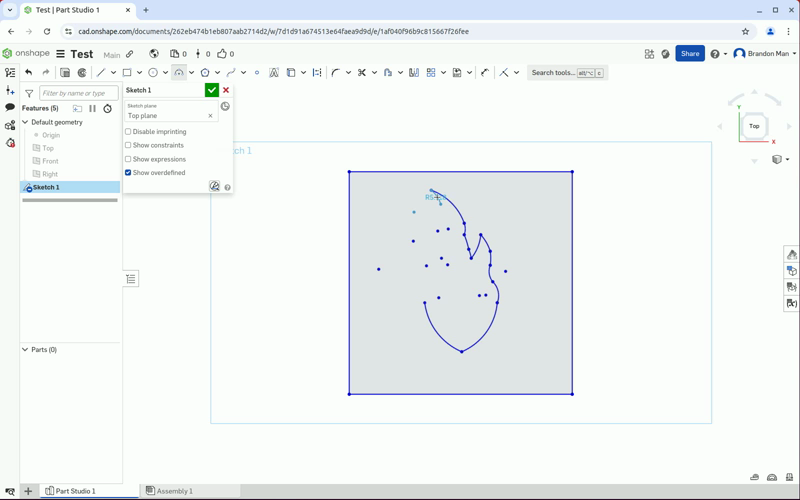
mouse_move(440, 204)
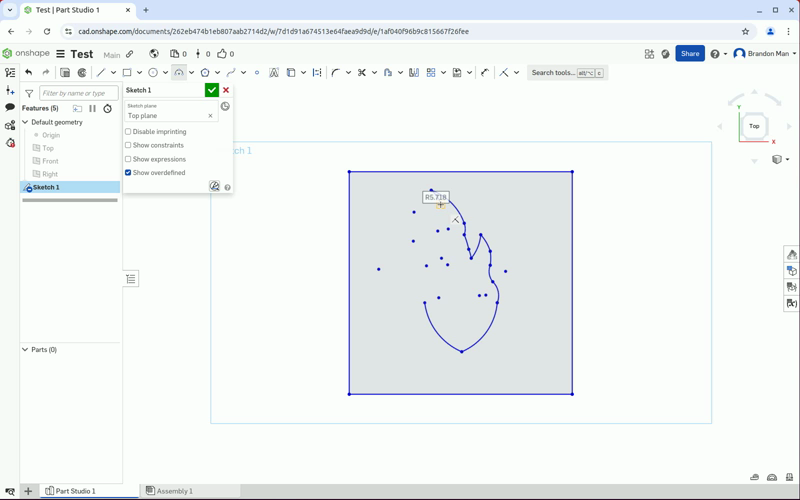
click(440, 204)
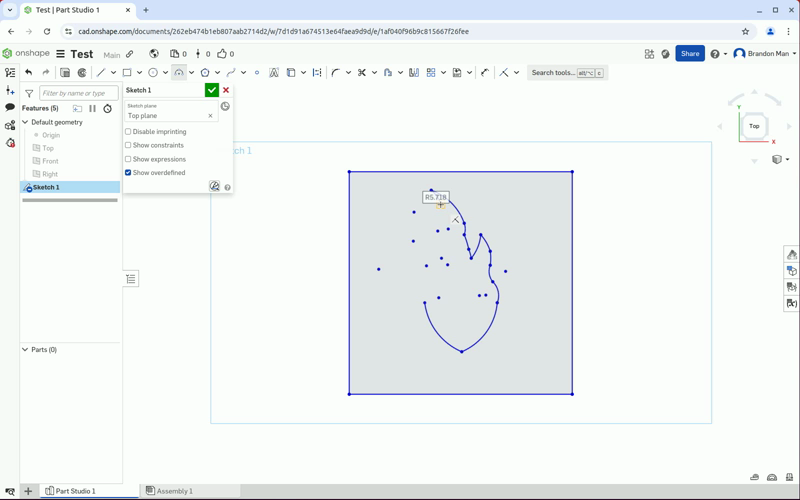
key_down(shift)
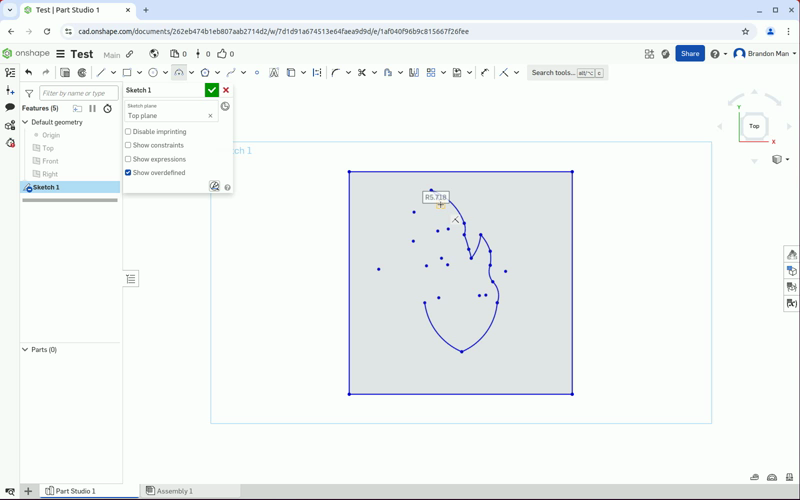
mouse_move(440, 234)
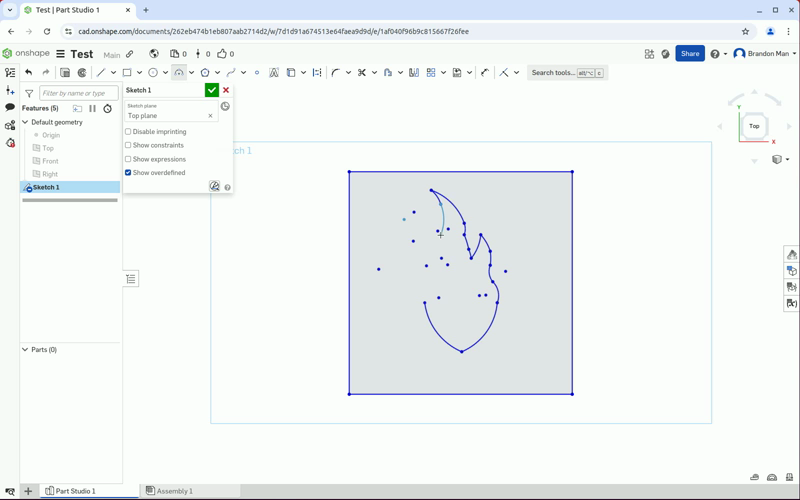
click(440, 234)
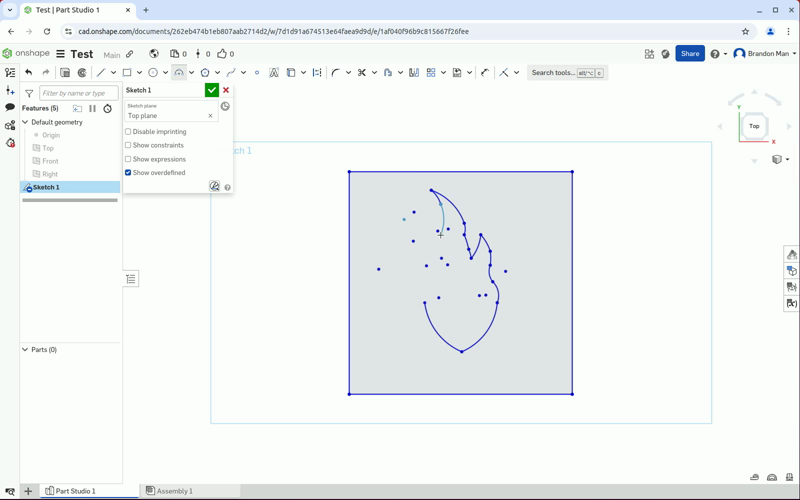
mouse_move(445, 219)
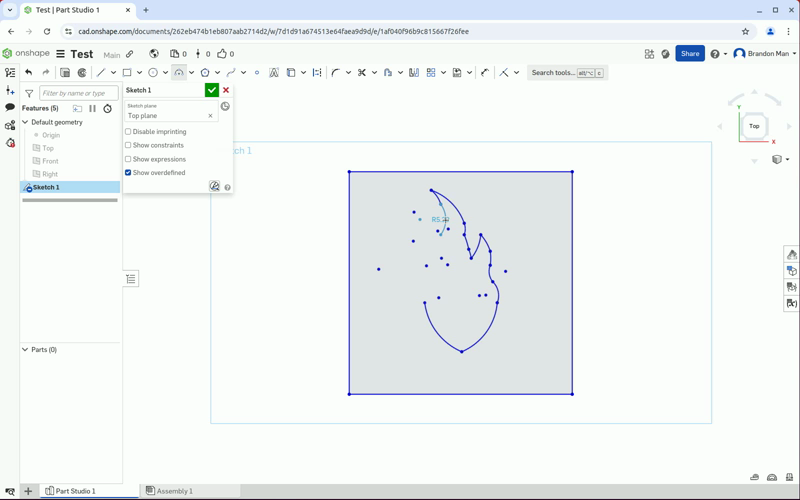
click(445, 219)
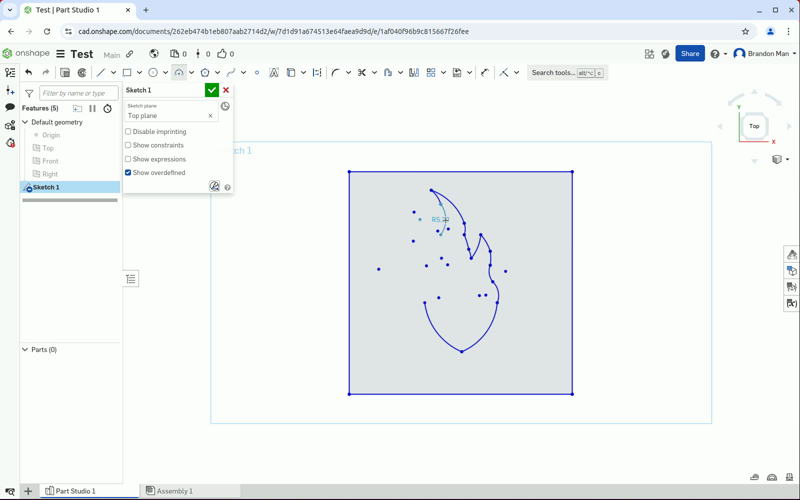
key_up(shift)
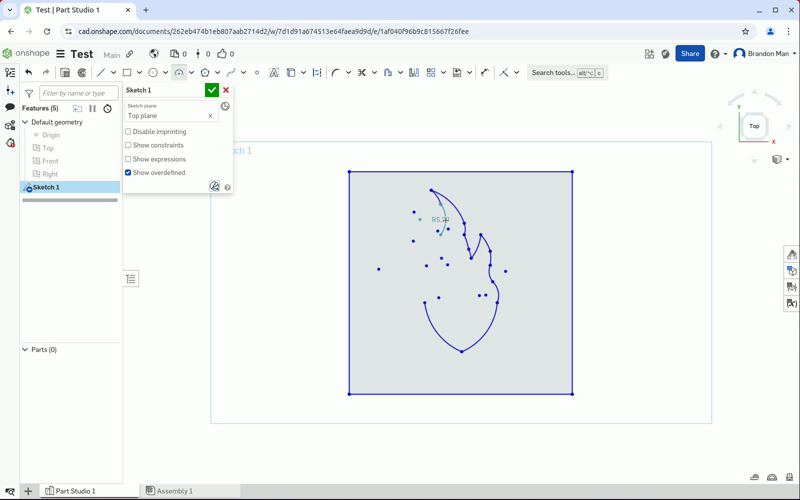
mouse_move(440, 234)
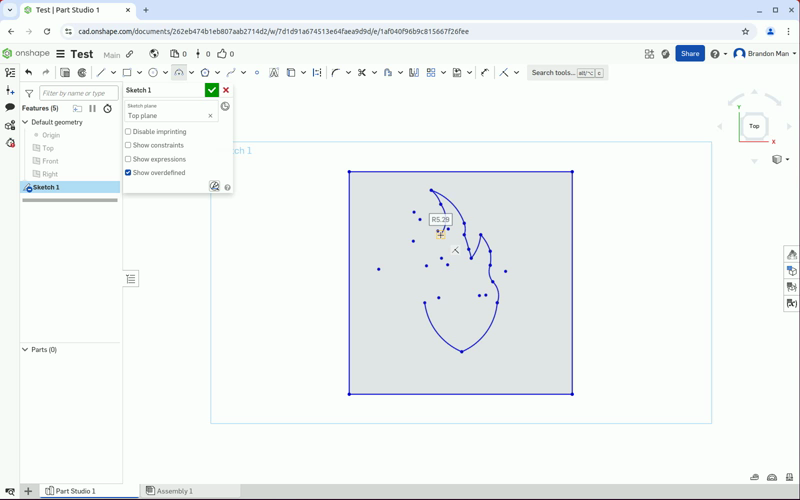
click(440, 234)
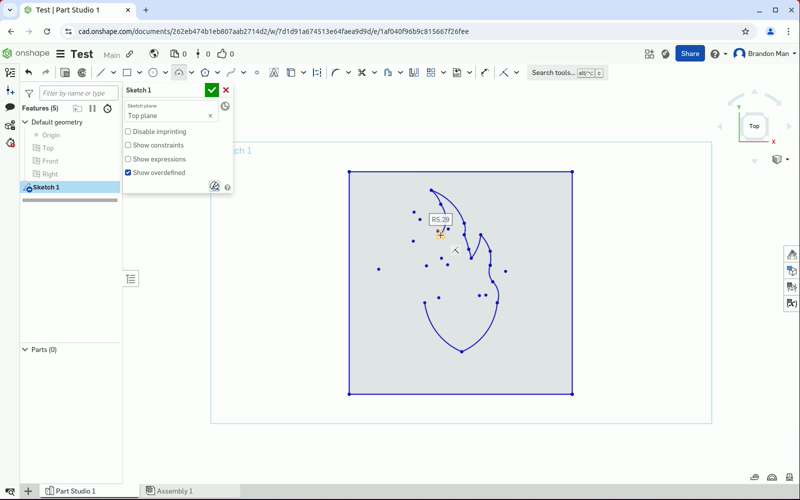
mouse_move(424, 302)
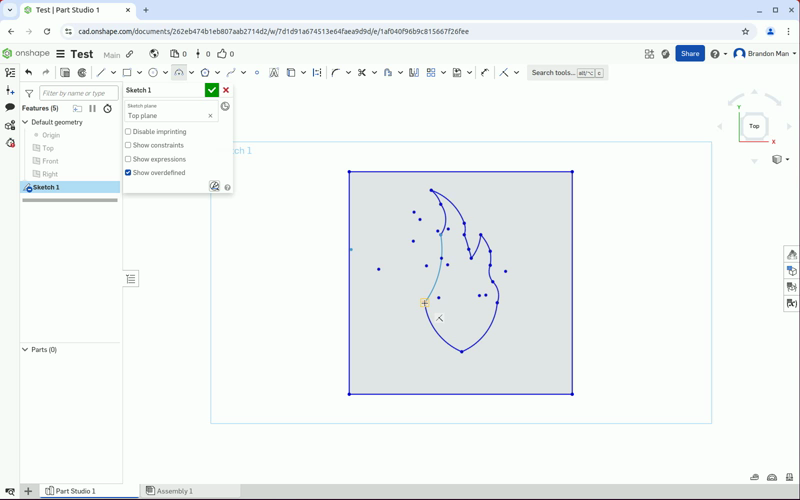
click(424, 302)
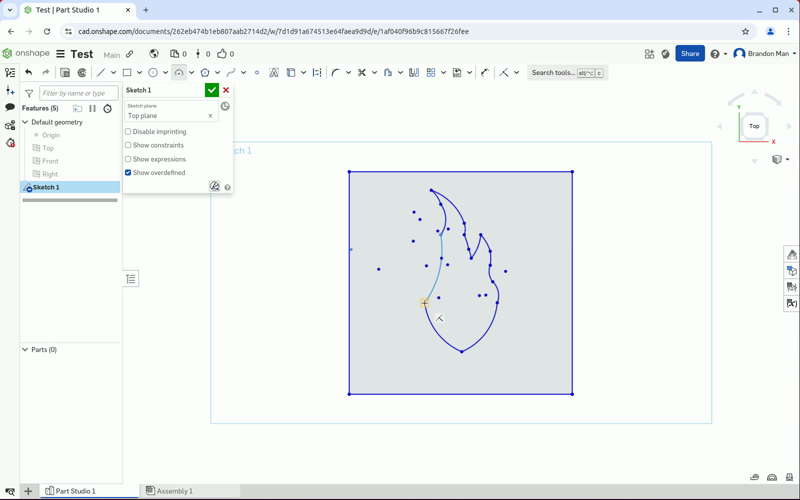
key_down(shift)
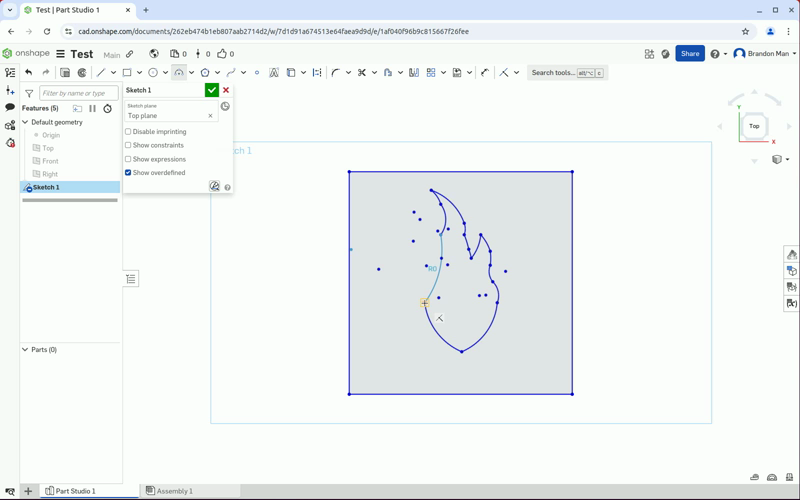
mouse_move(427, 267)
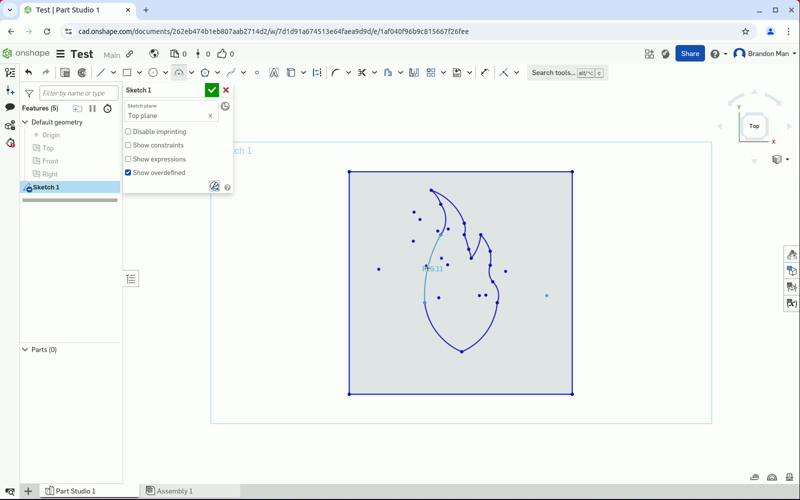
click(427, 267)
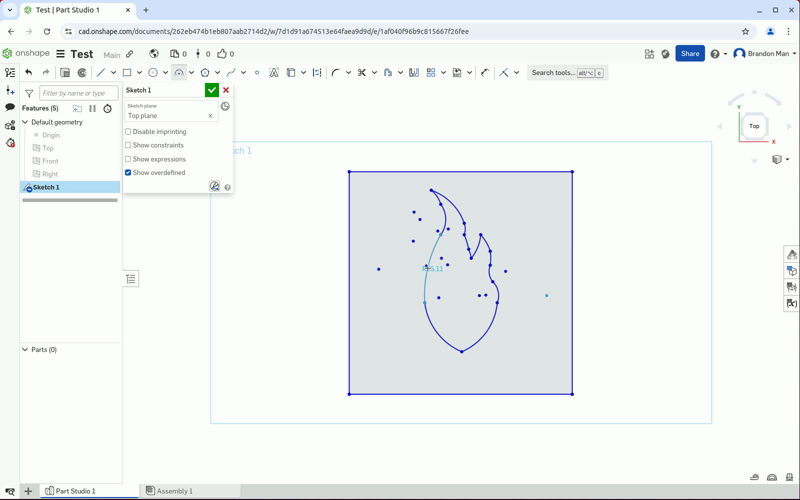
key_up(shift)
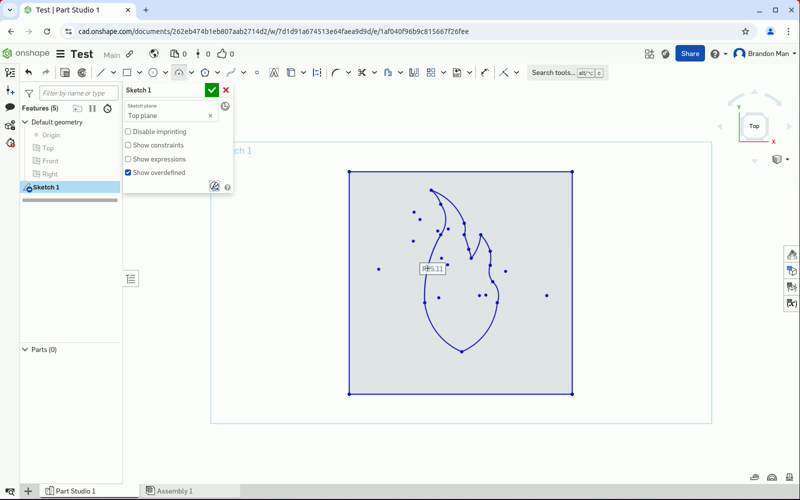
key(esc)
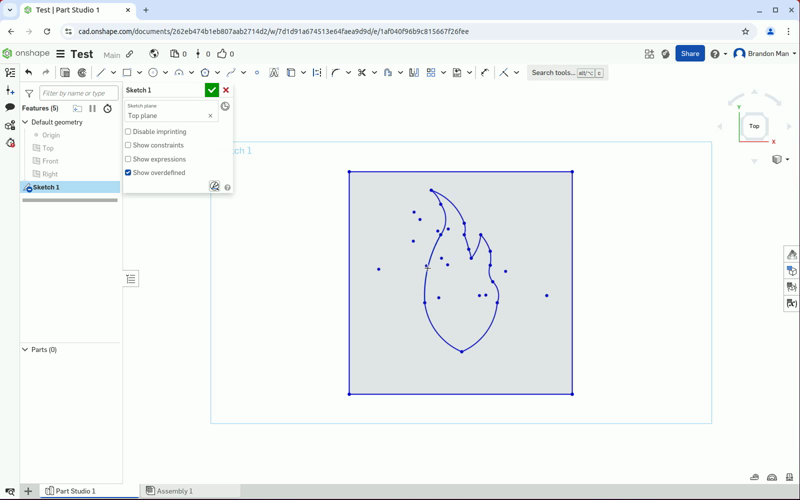
mouse_move(392, 308)
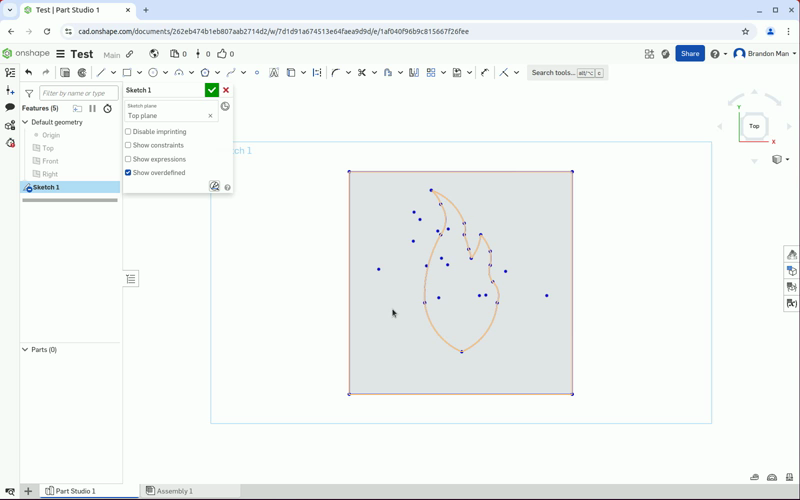
click(392, 308)
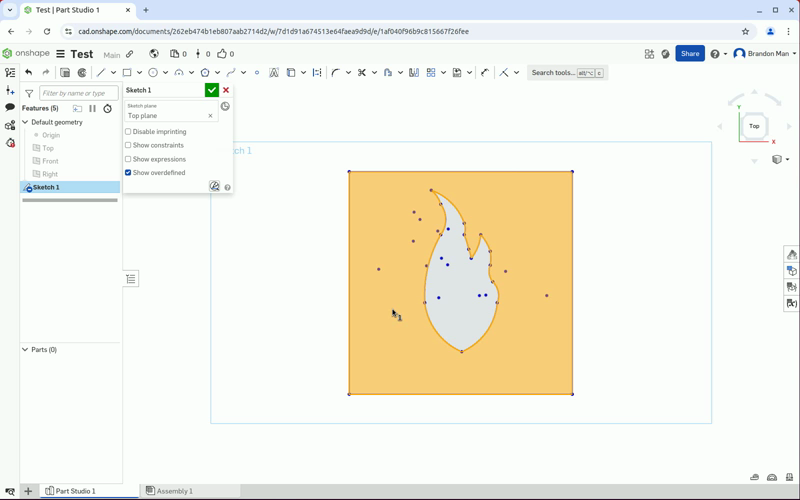
mouse_move(73, 352)
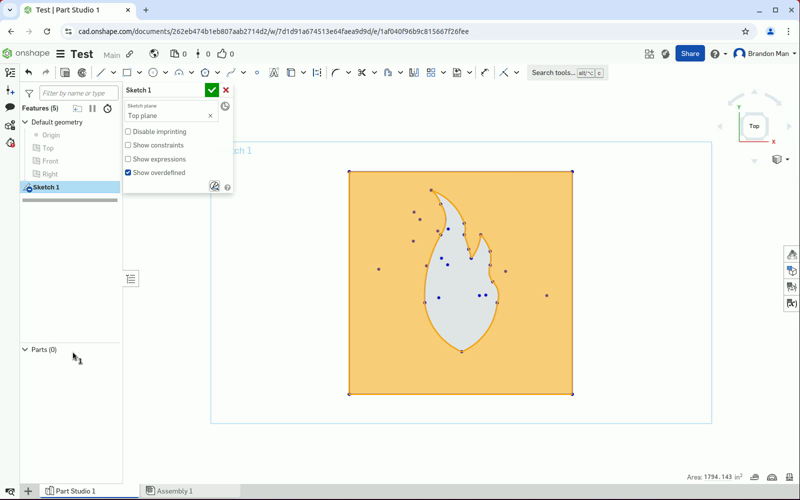
key(shift+y)
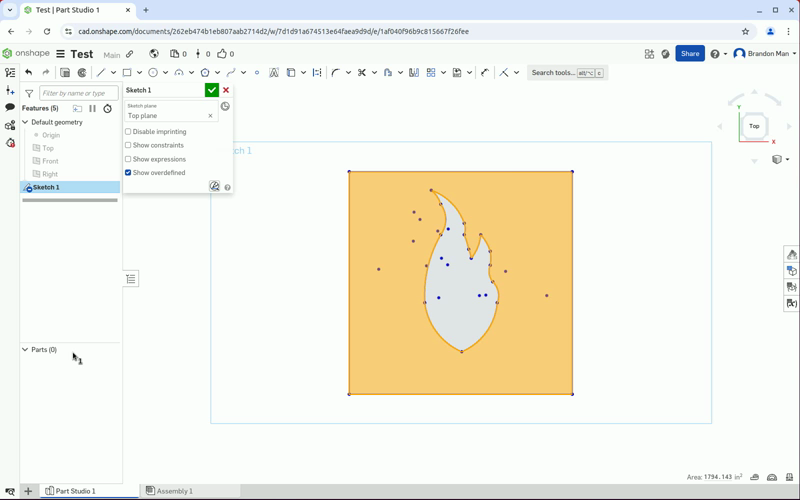
key(shift+e)
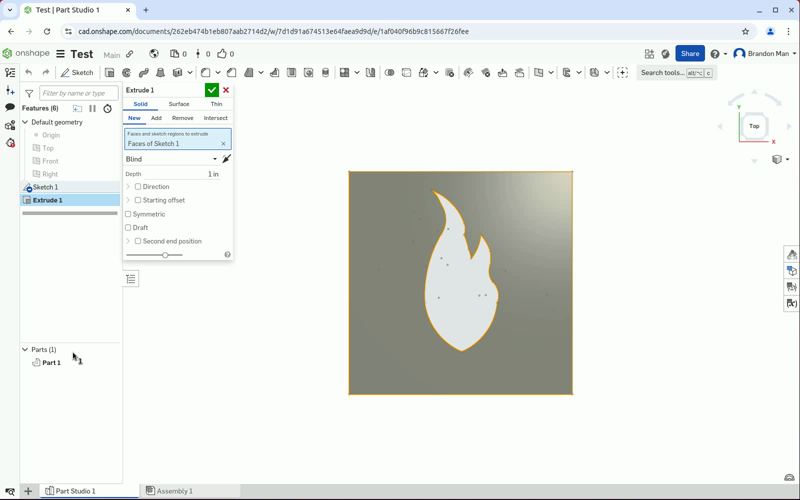
mouse_move(143, 106)
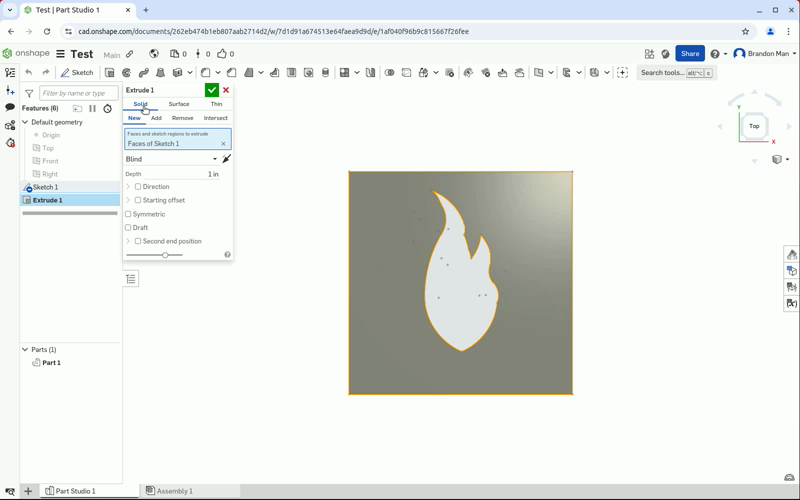
click(143, 106)
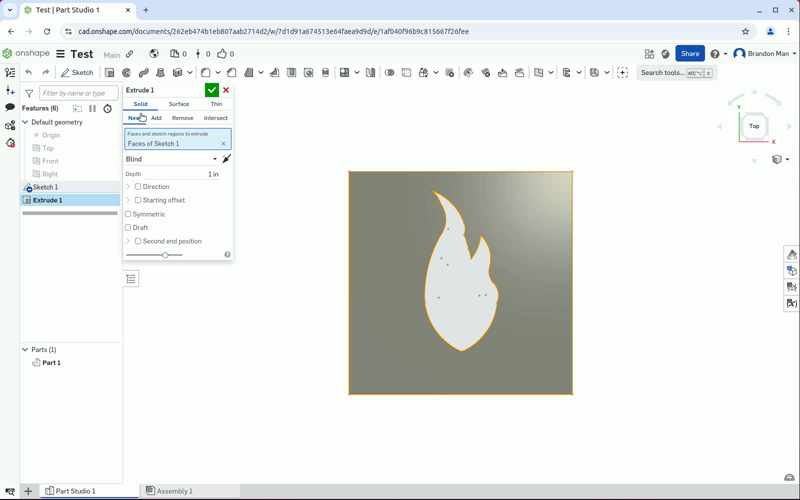
mouse_move(137, 120)
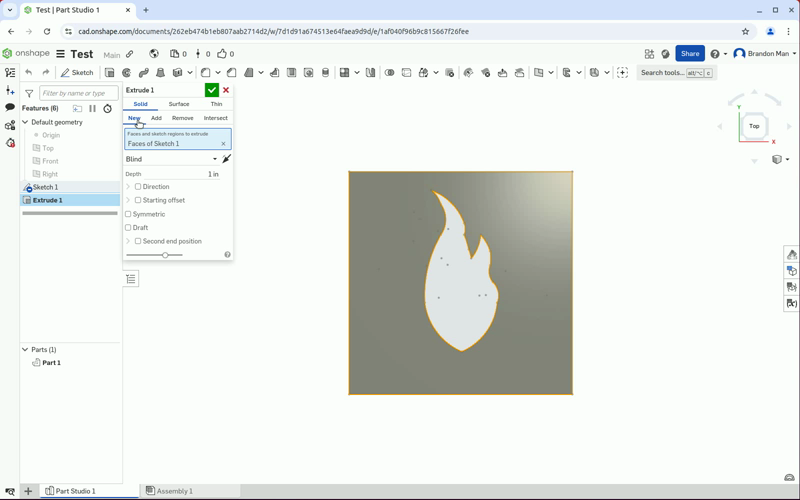
click(137, 120)
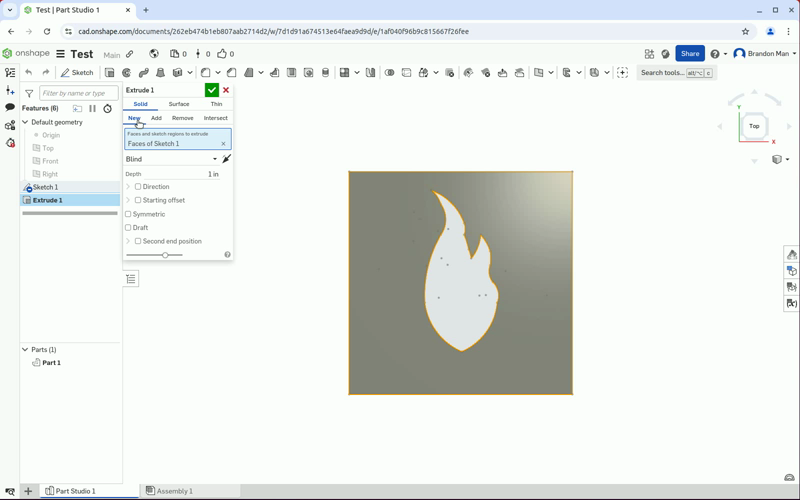
key(tab, 4)
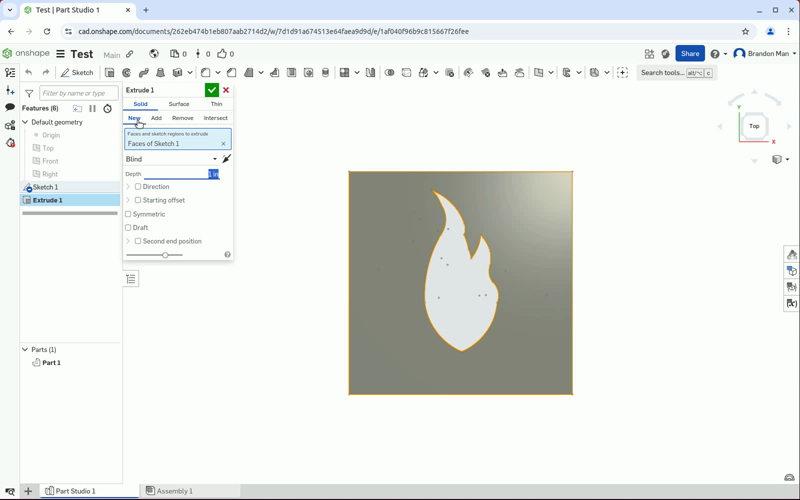
text(6.981)
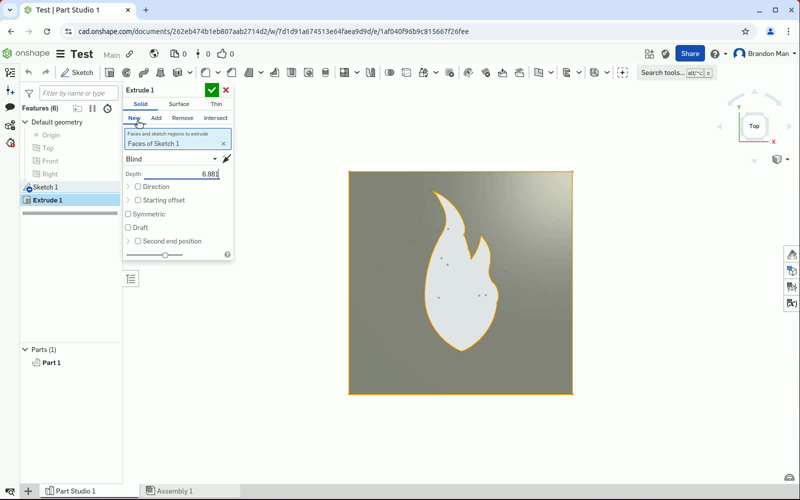
key(enter)
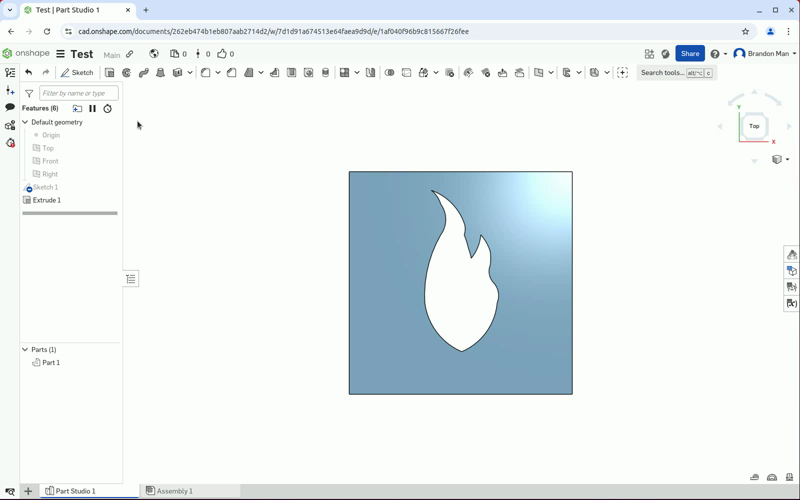
key(shift+h)
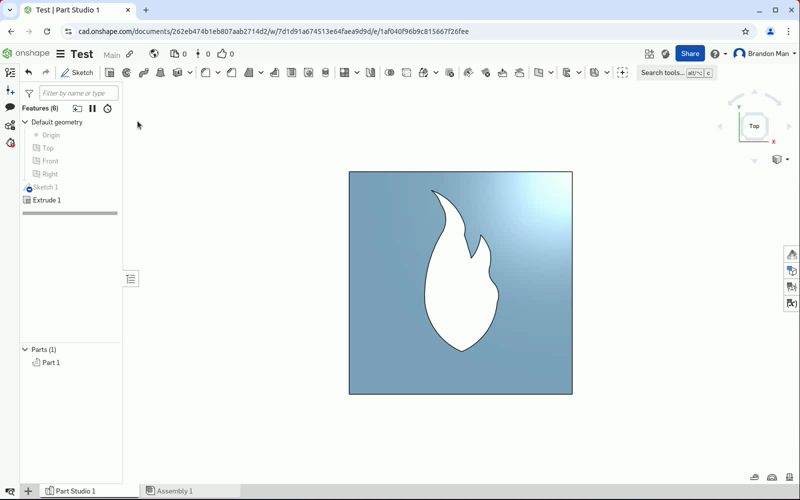
key(shift+h)
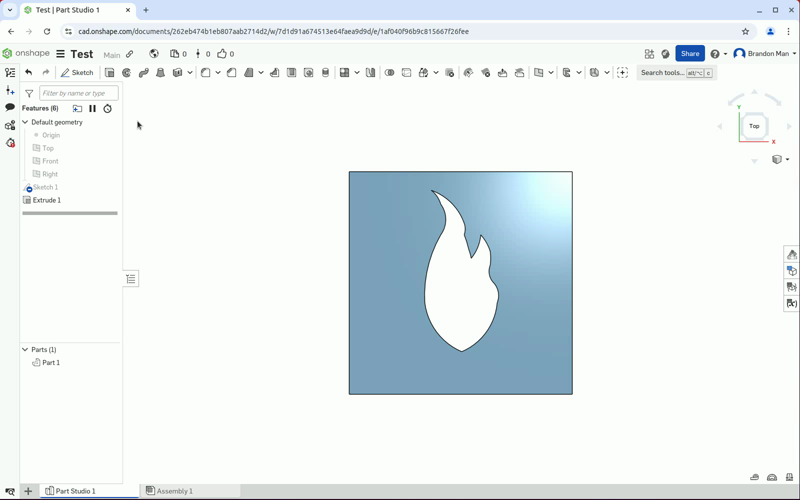
mouse_move(73, 189)
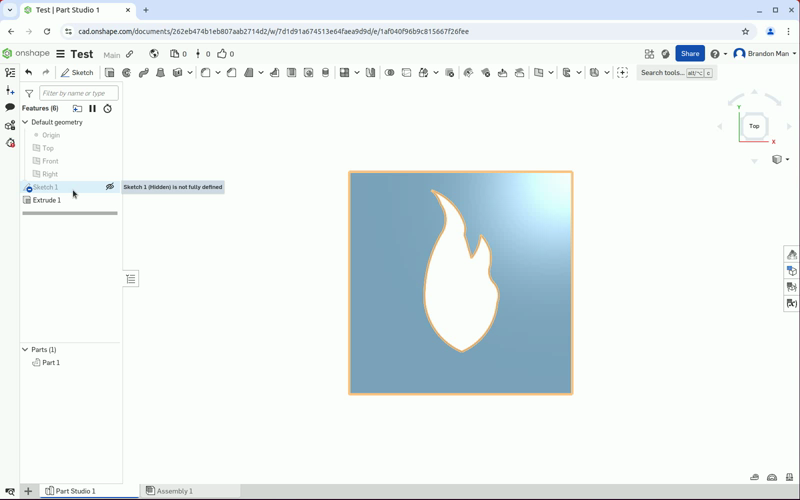
click(73, 189)
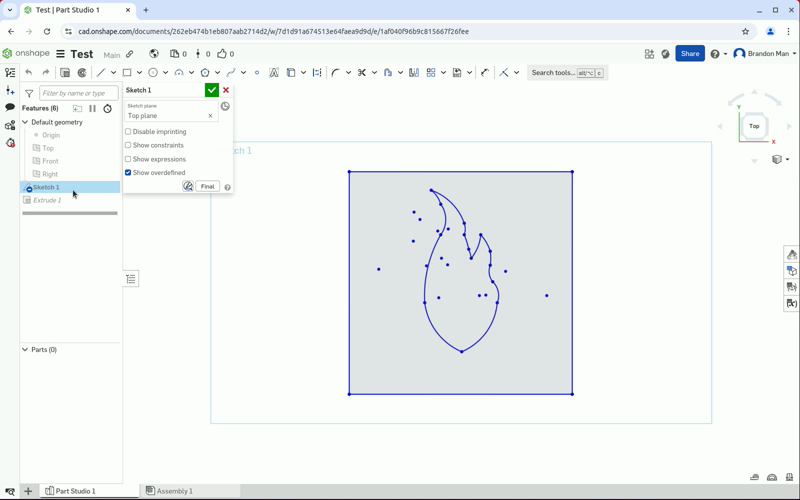
mouse_move(229, 92)
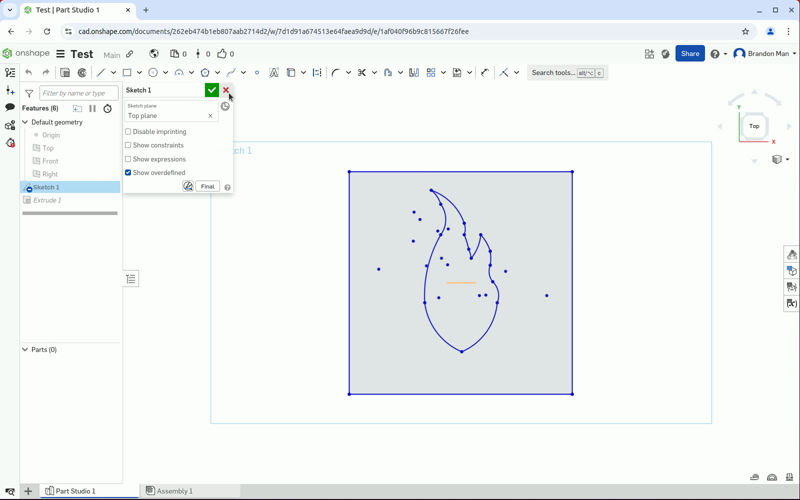
click(229, 92)
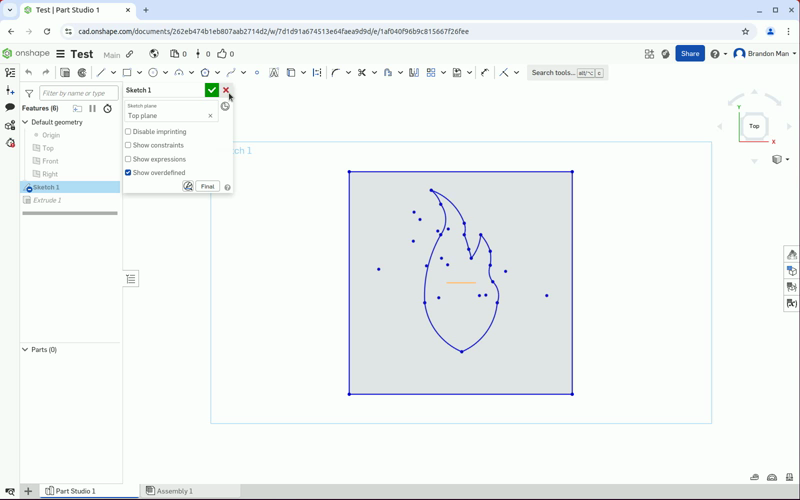
key(shift+s)
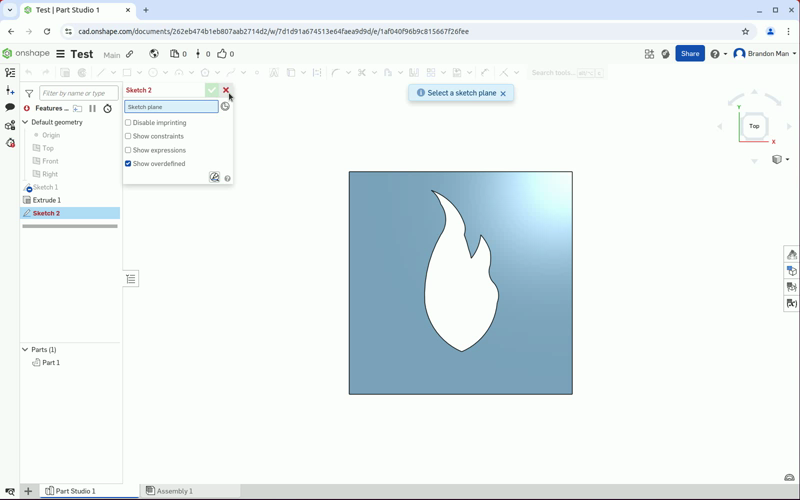
mouse_move(73, 150)
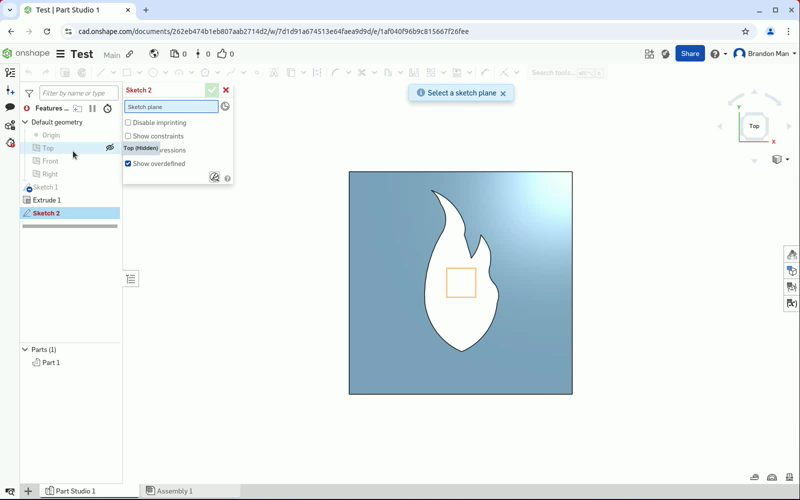
click(73, 150)
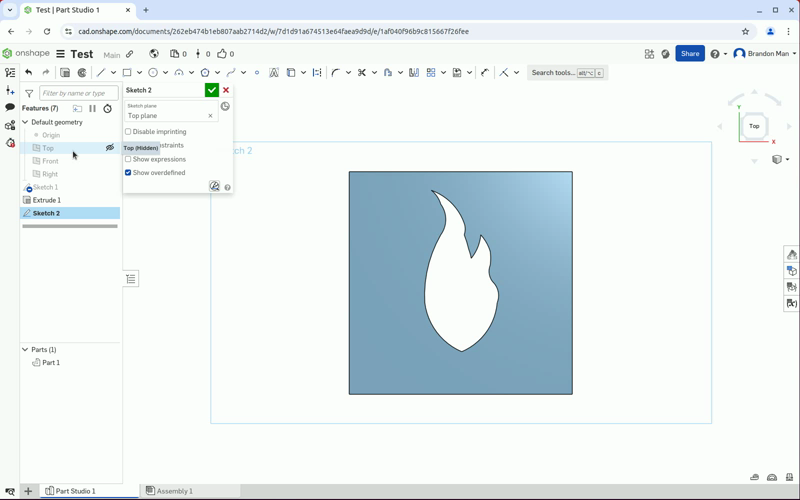
mouse_move(73, 352)
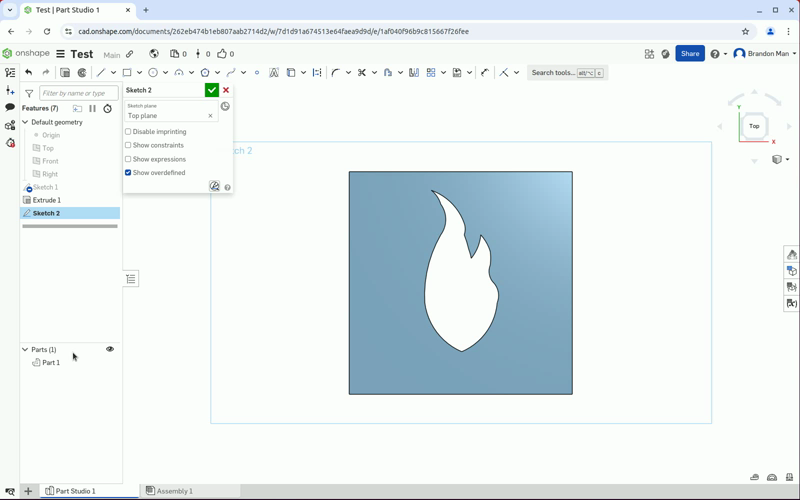
key(y)
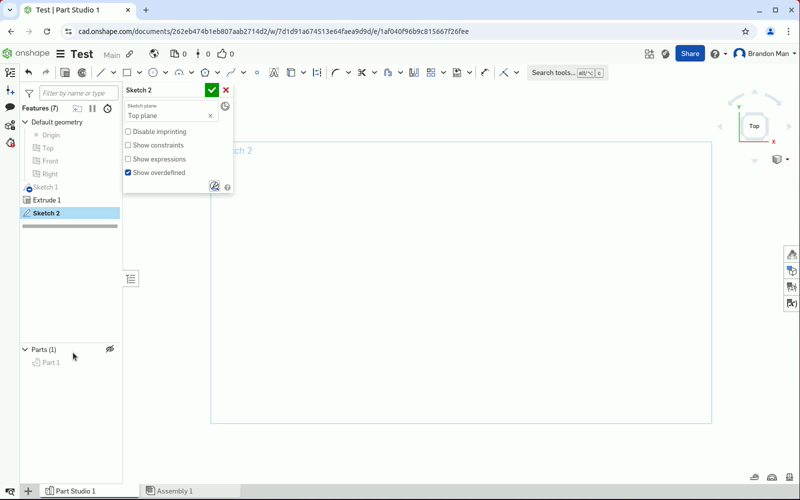
key(a)
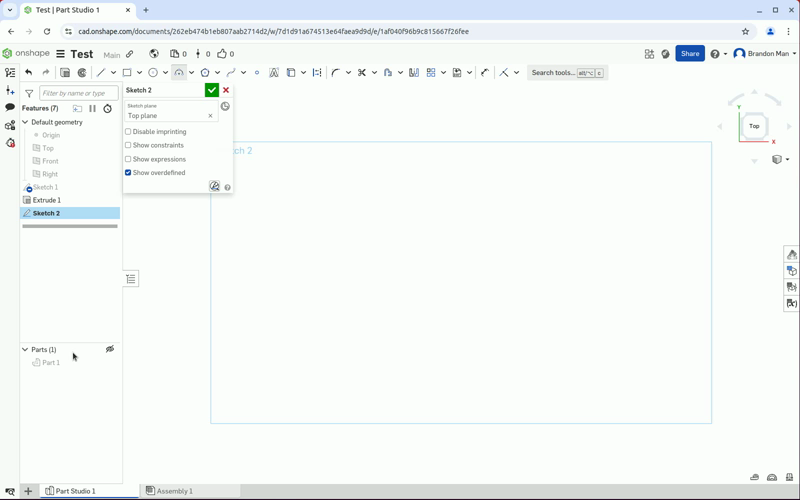
key_down(shift)
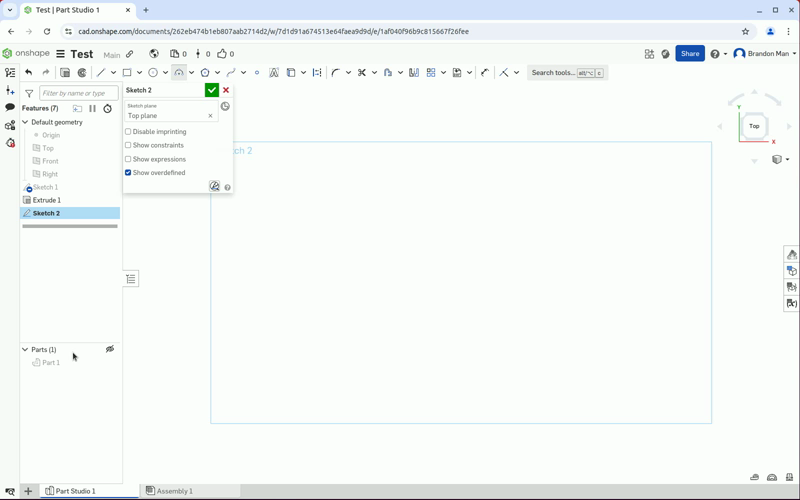
mouse_move(452, 252)
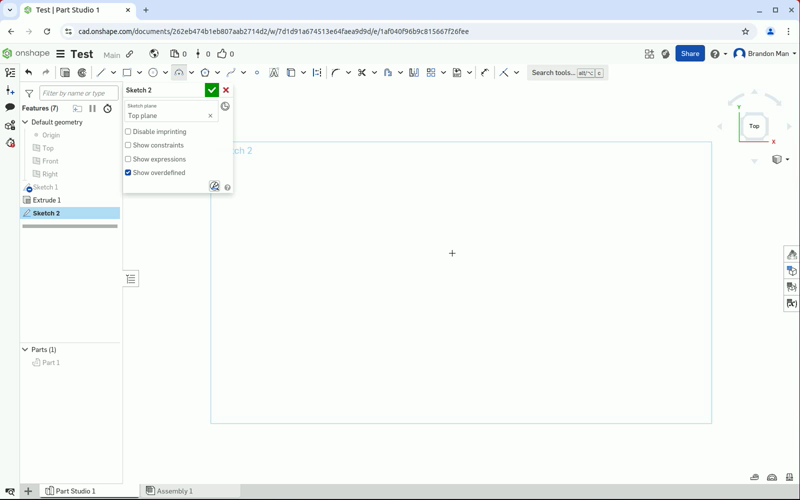
click(452, 252)
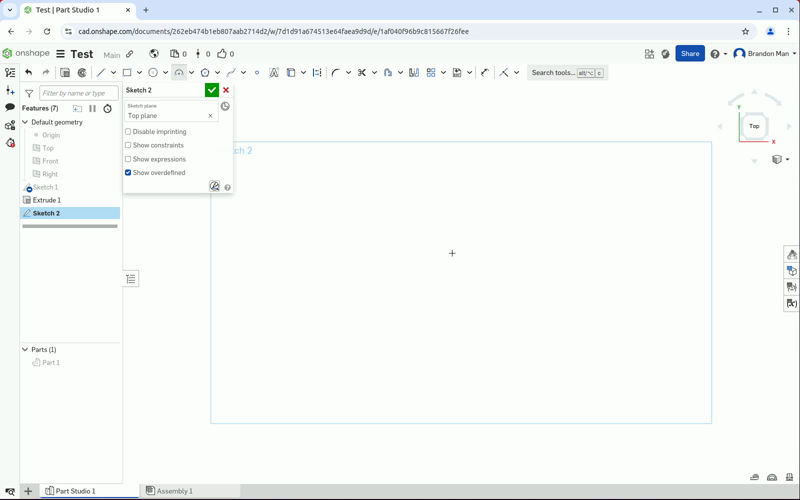
key_up(shift)
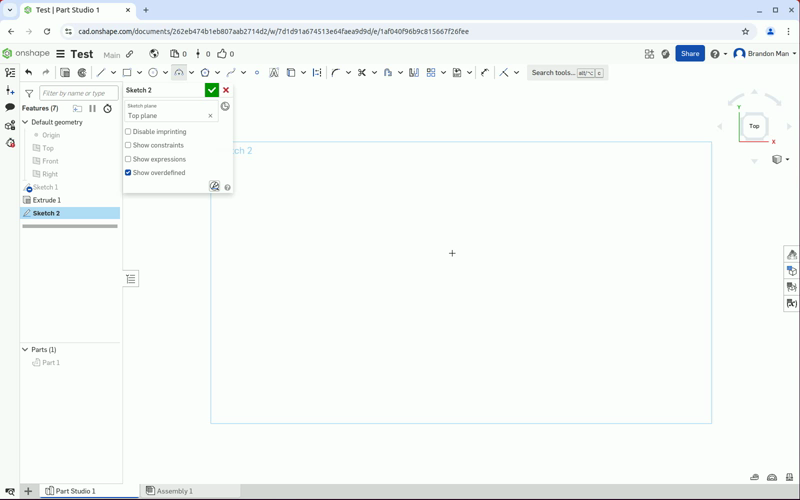
key_down(shift)
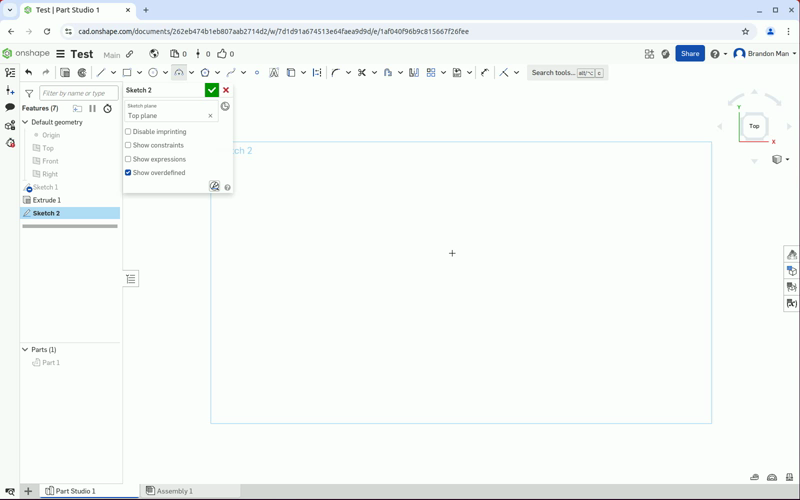
mouse_move(463, 336)
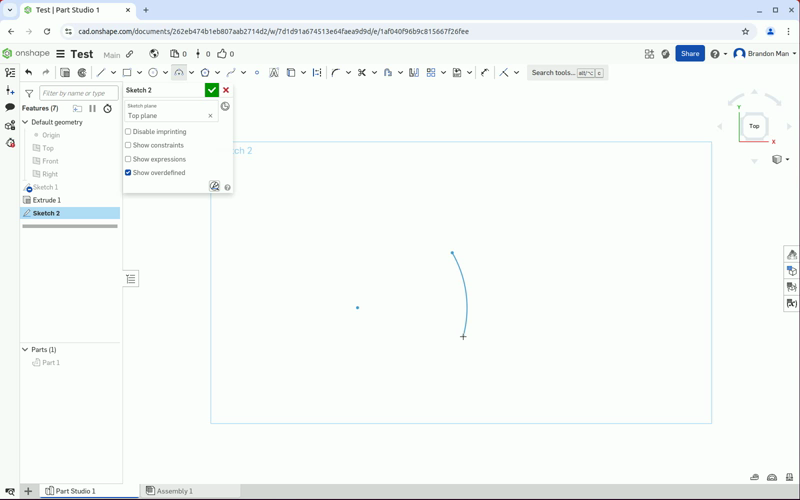
click(463, 336)
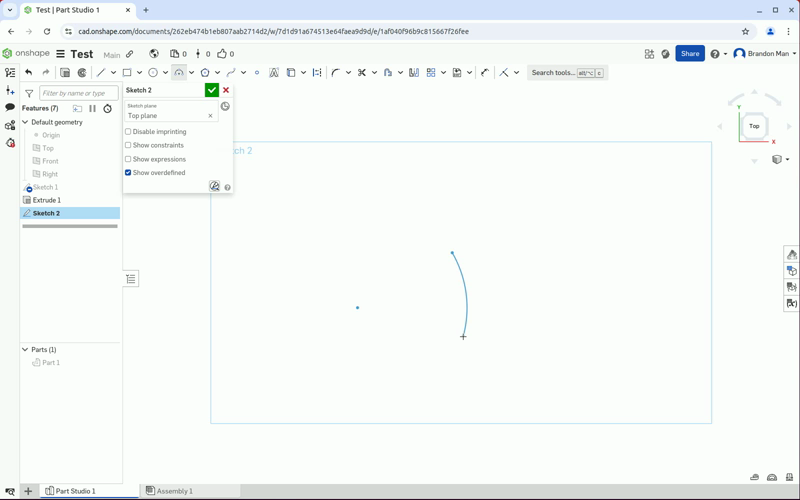
mouse_move(442, 296)
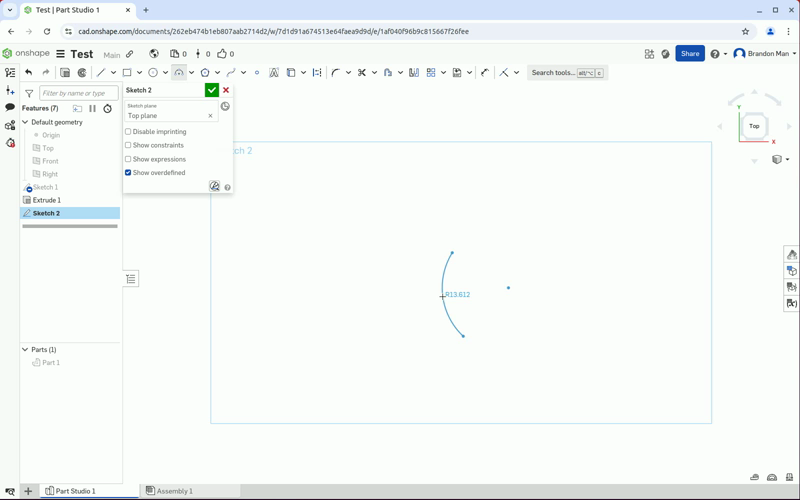
click(442, 296)
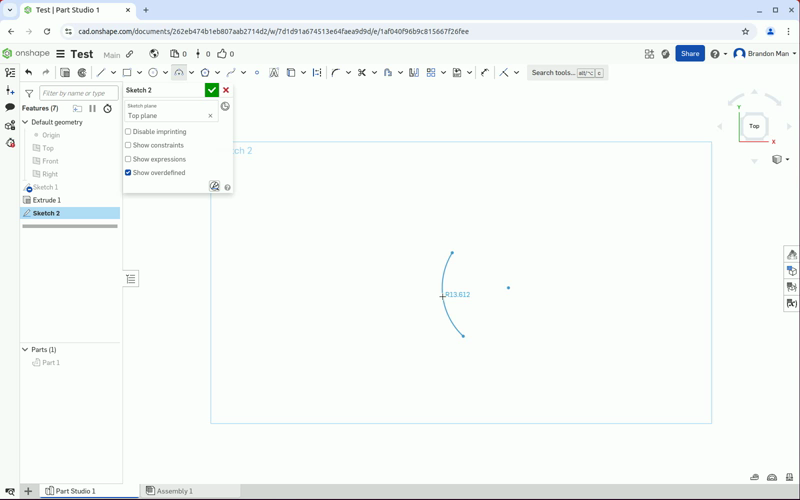
key_up(shift)
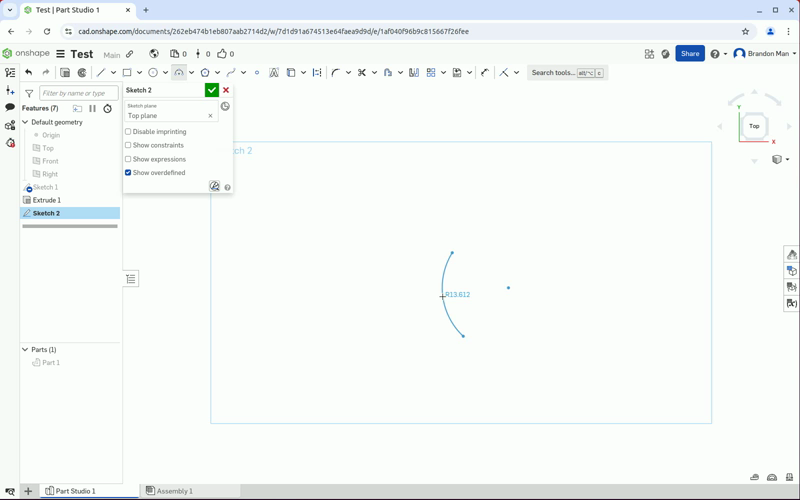
mouse_move(463, 336)
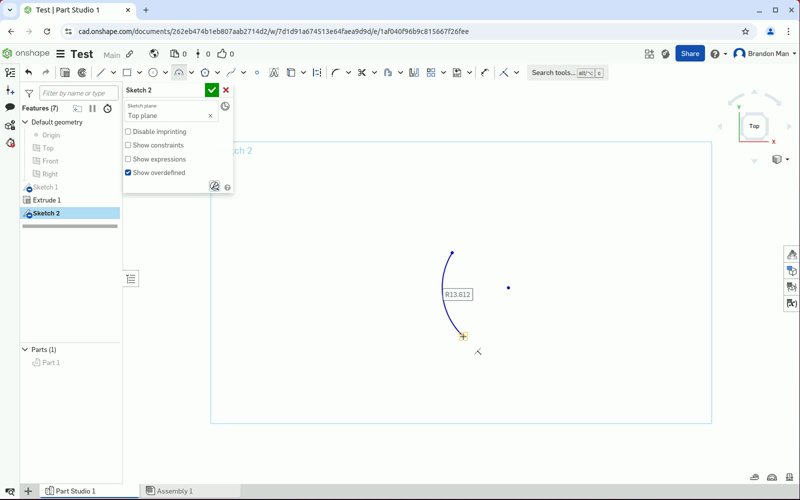
click(463, 336)
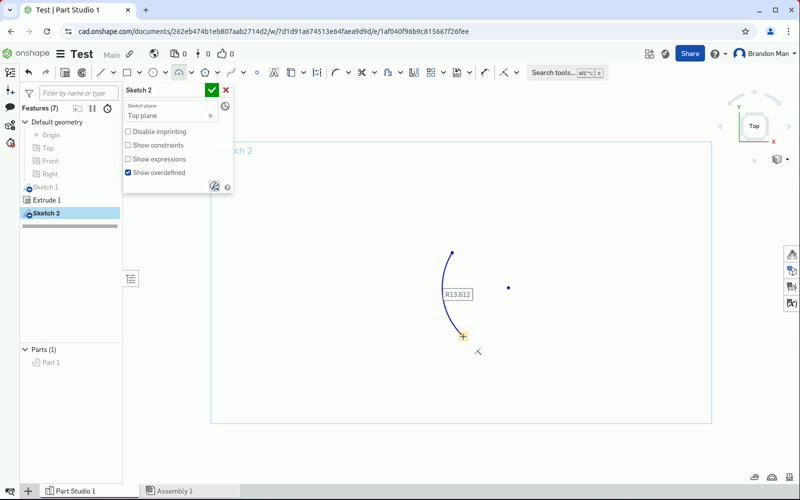
key_down(shift)
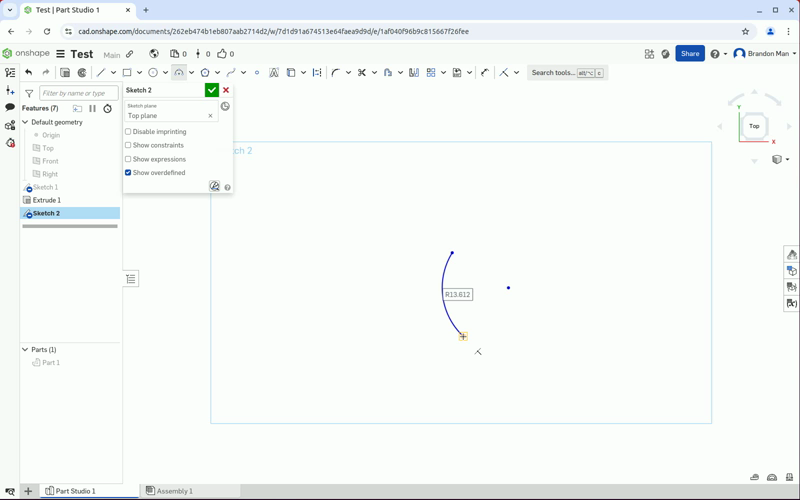
mouse_move(477, 323)
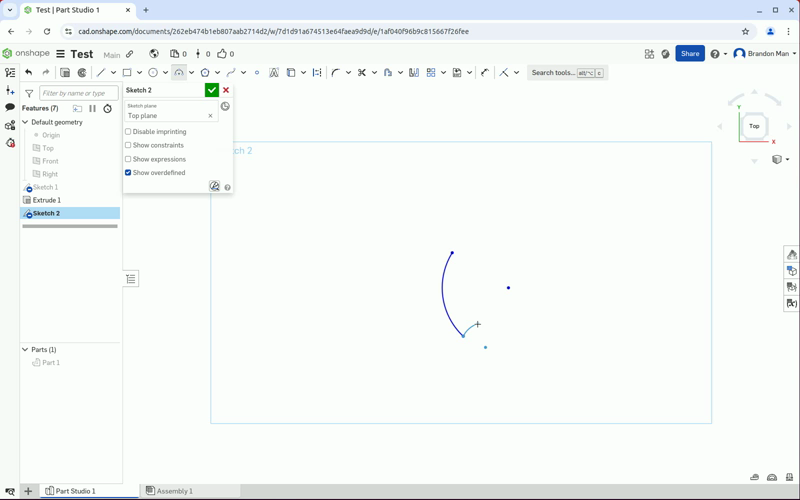
click(477, 323)
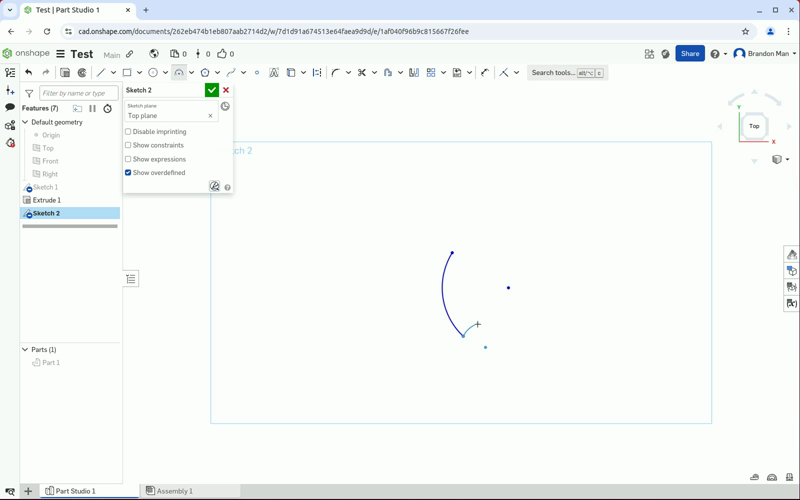
mouse_move(470, 330)
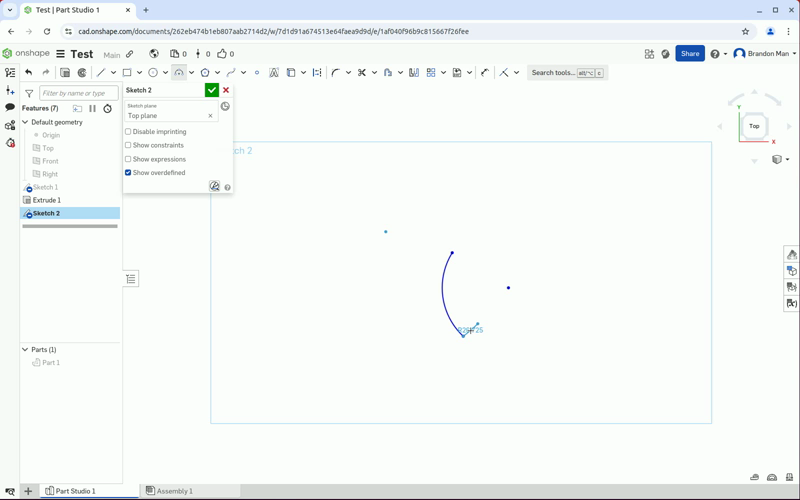
click(470, 330)
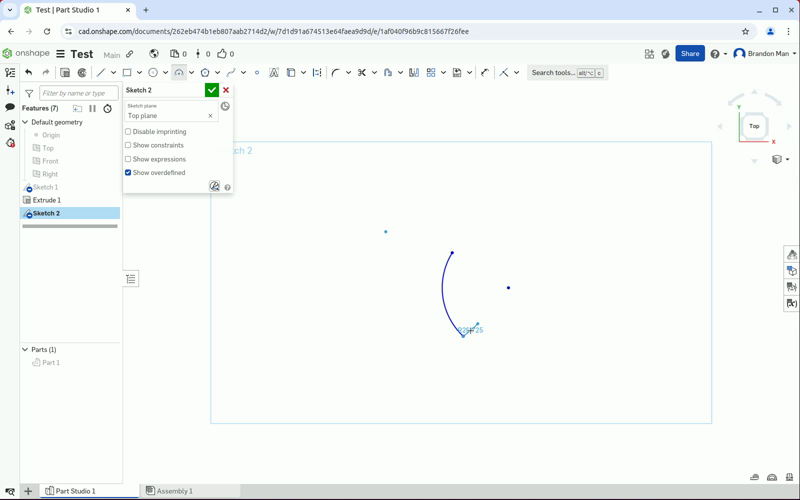
key_up(shift)
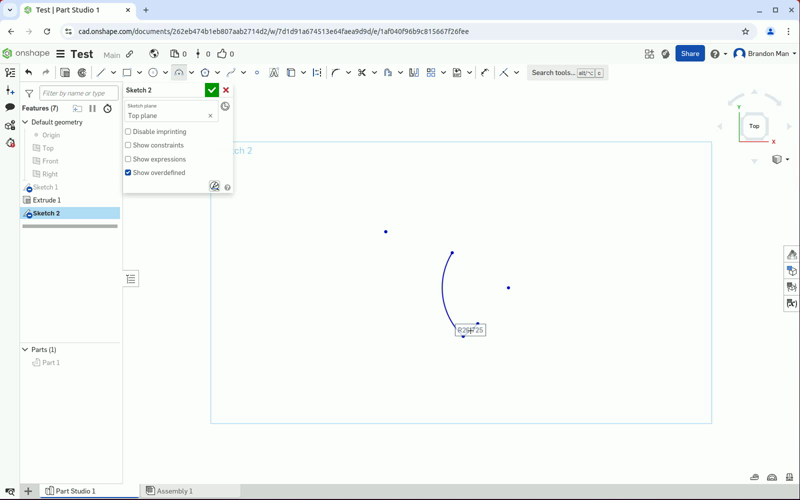
mouse_move(477, 323)
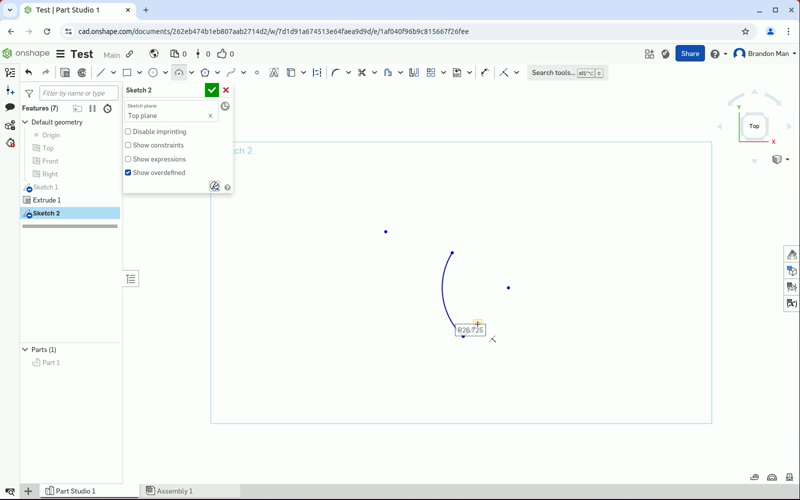
click(477, 323)
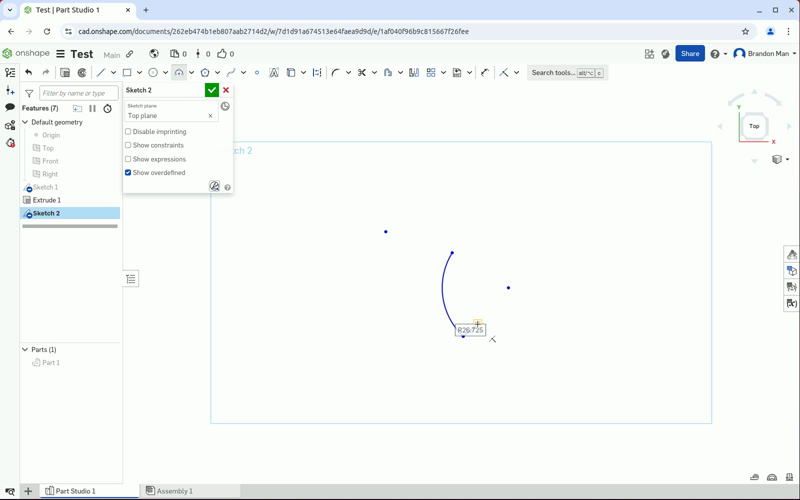
key_down(shift)
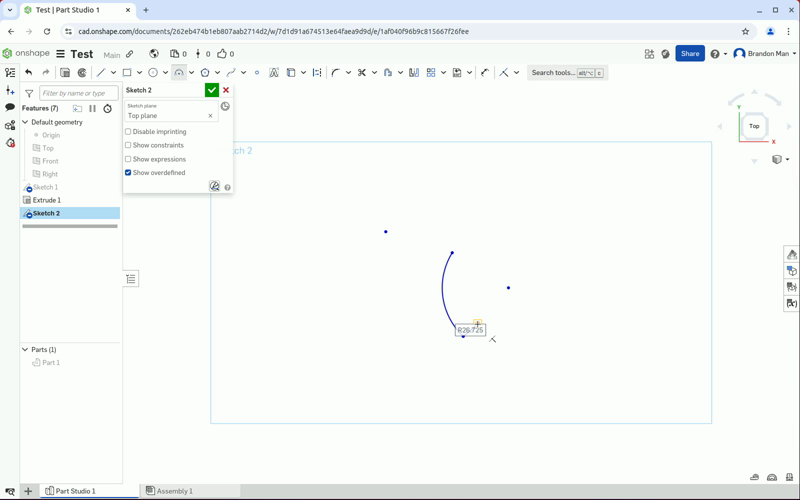
mouse_move(455, 291)
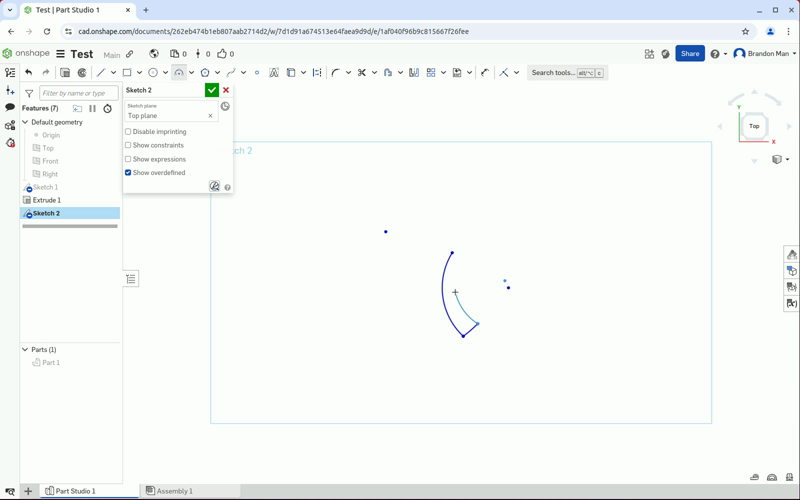
click(455, 291)
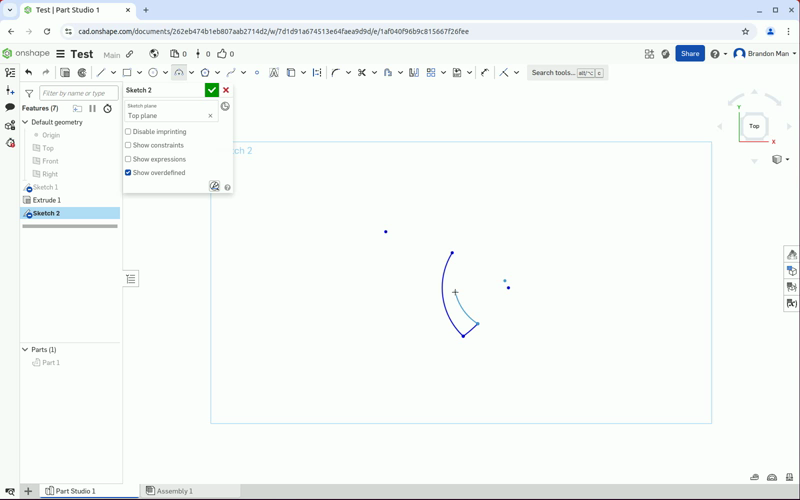
mouse_move(463, 309)
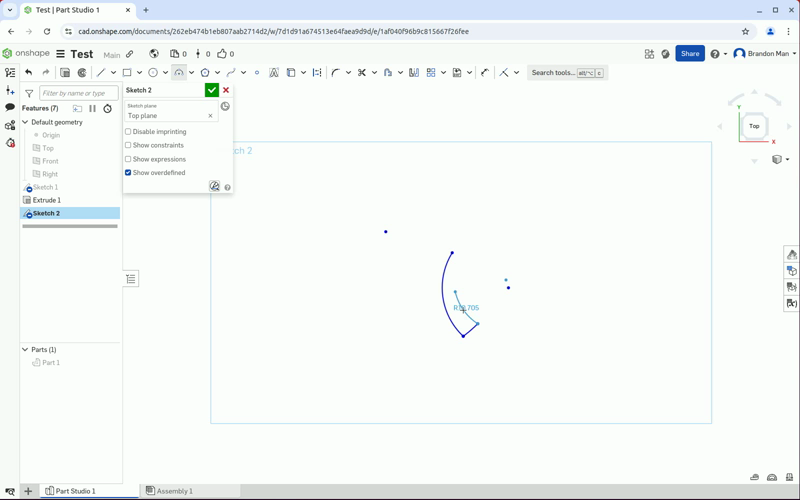
click(463, 309)
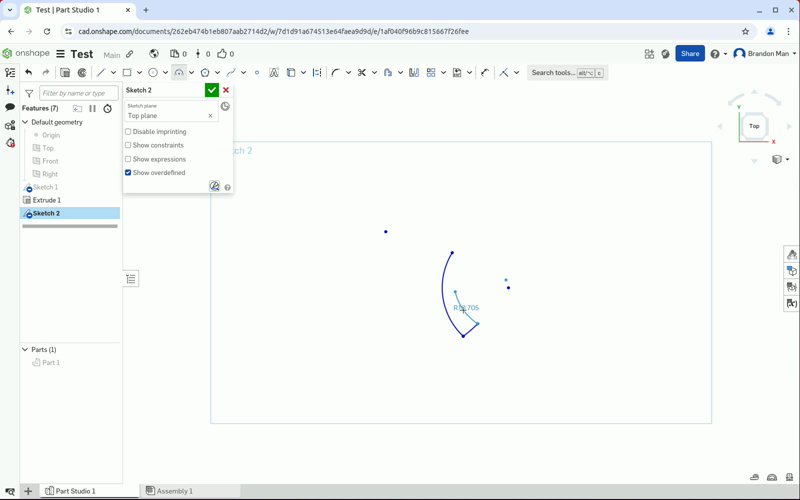
key_up(shift)
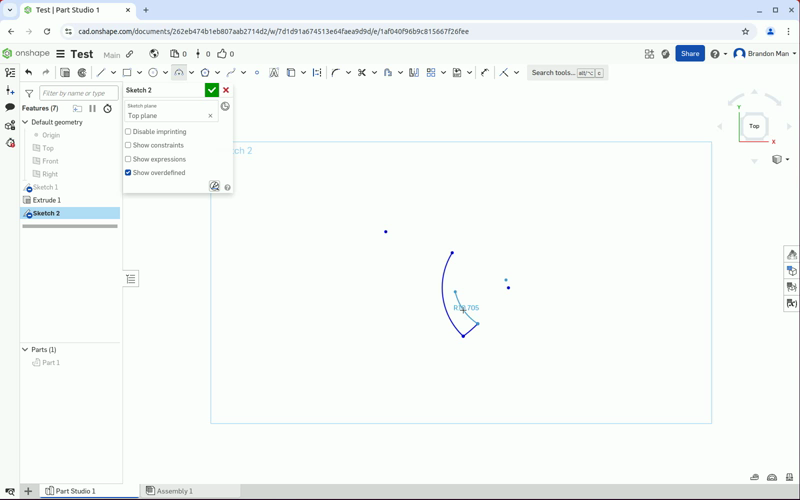
mouse_move(455, 291)
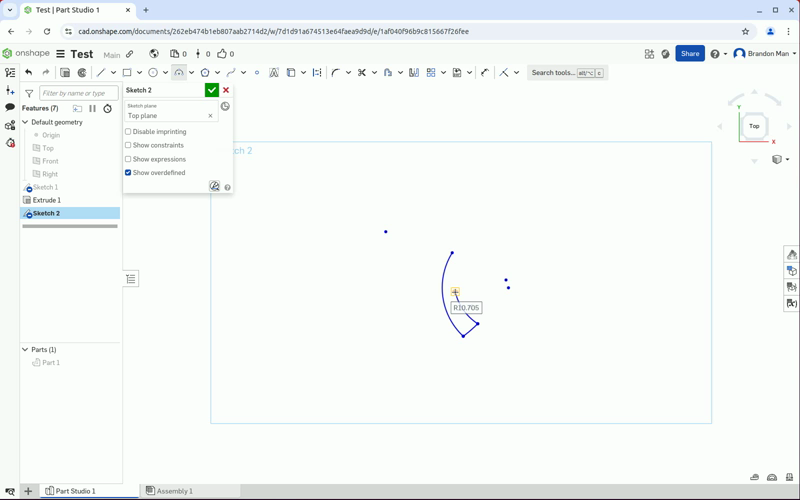
click(455, 291)
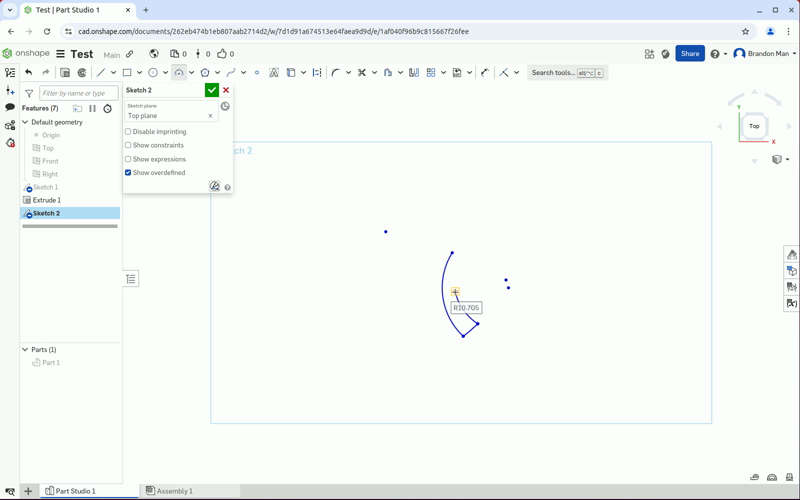
mouse_move(452, 252)
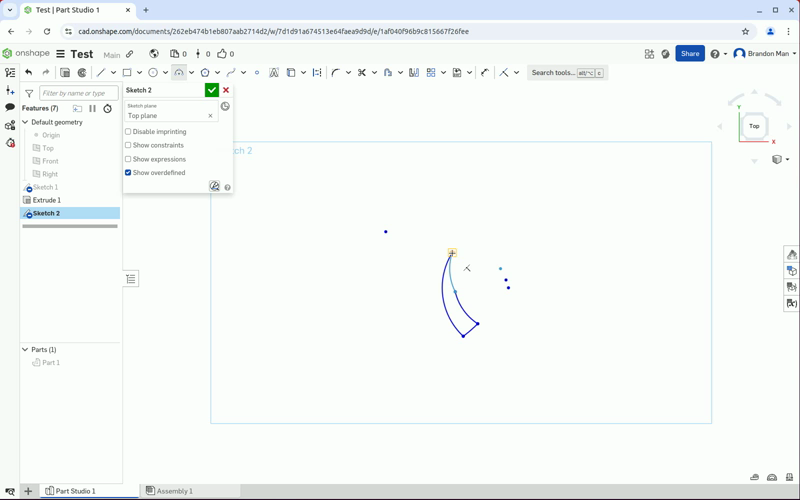
click(452, 252)
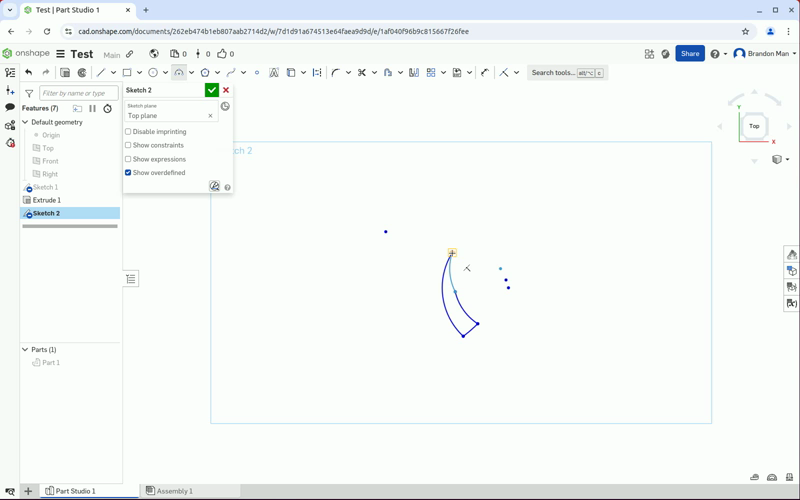
key_down(shift)
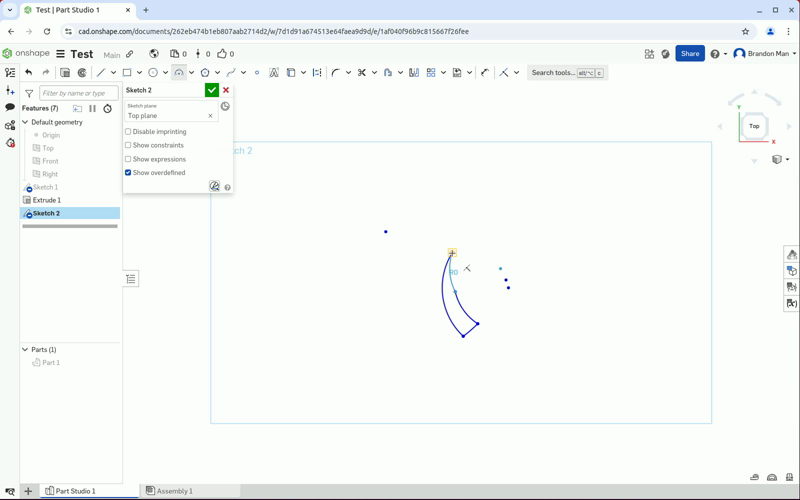
mouse_move(451, 272)
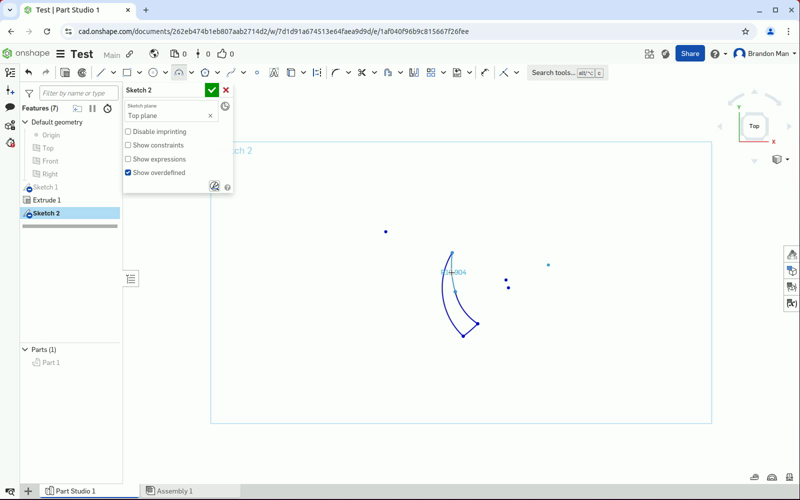
click(451, 272)
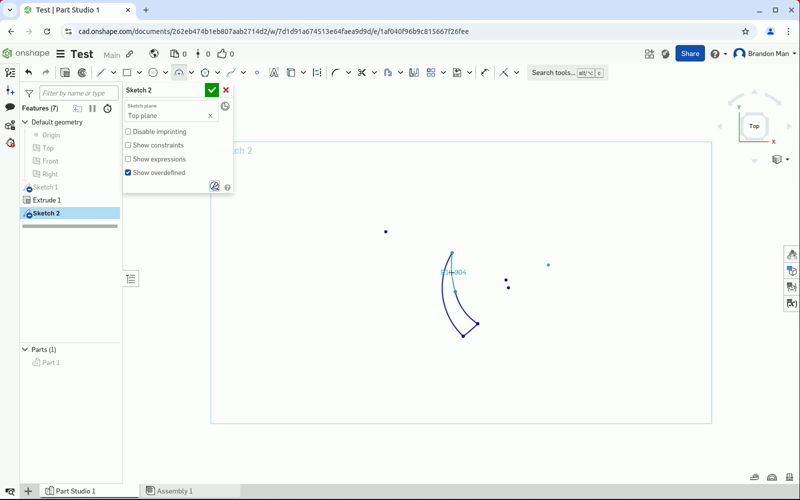
key_up(shift)
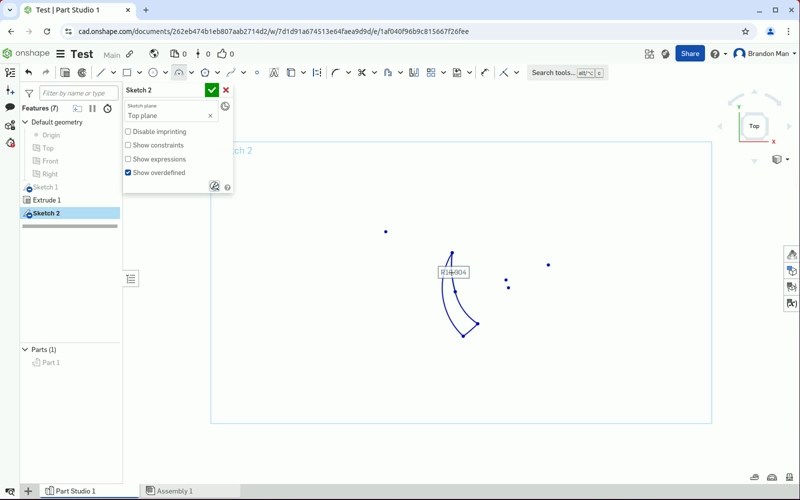
key(esc)
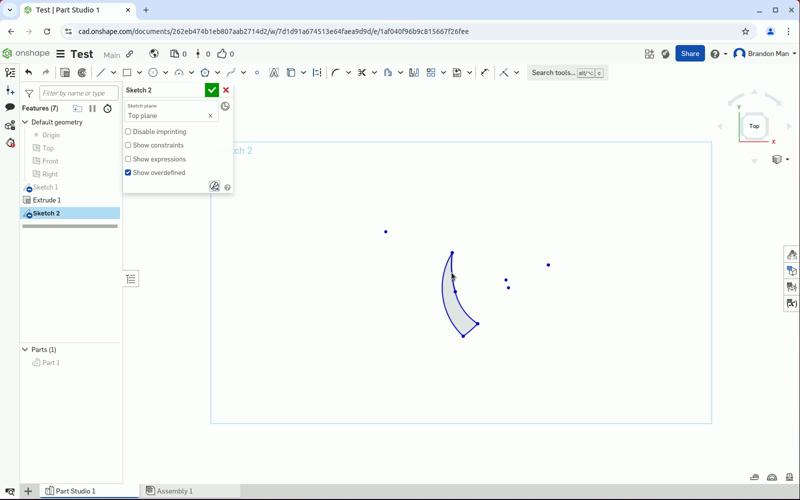
mouse_move(456, 283)
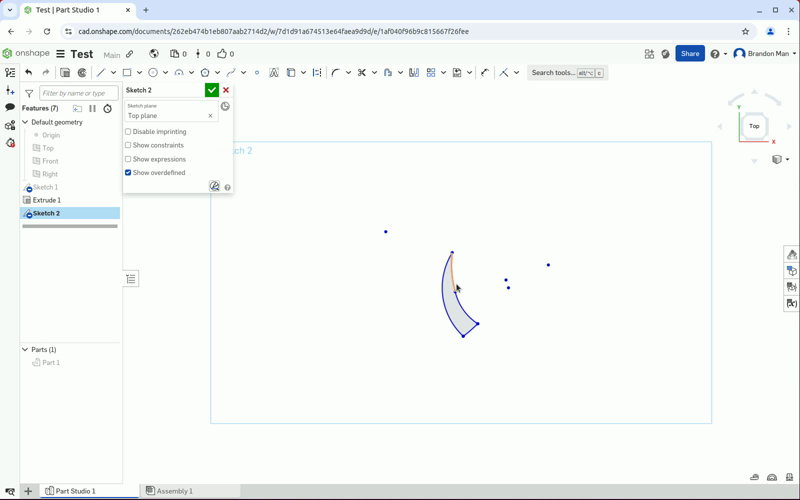
scroll(6)
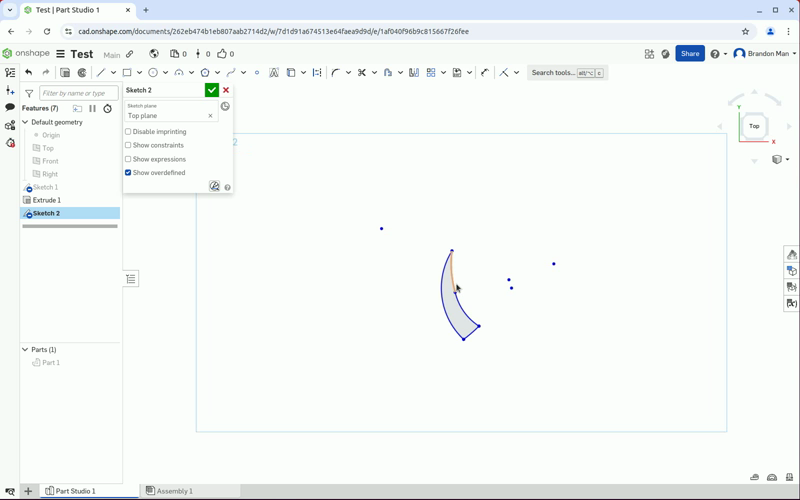
scroll(6)
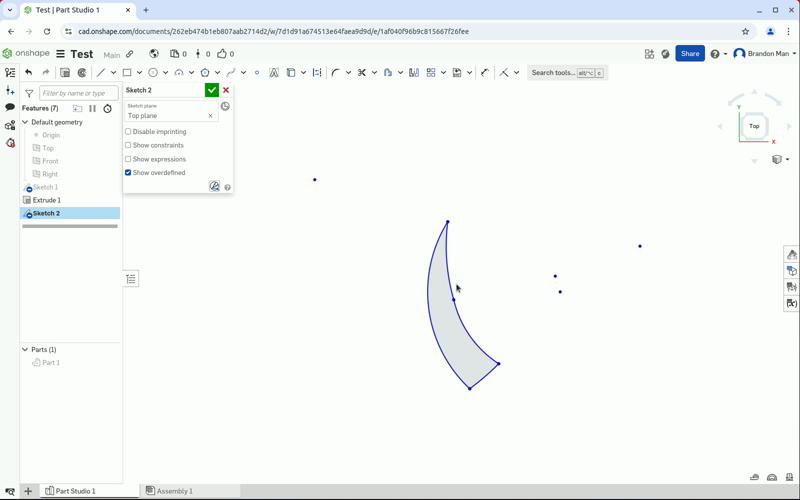
scroll(6)
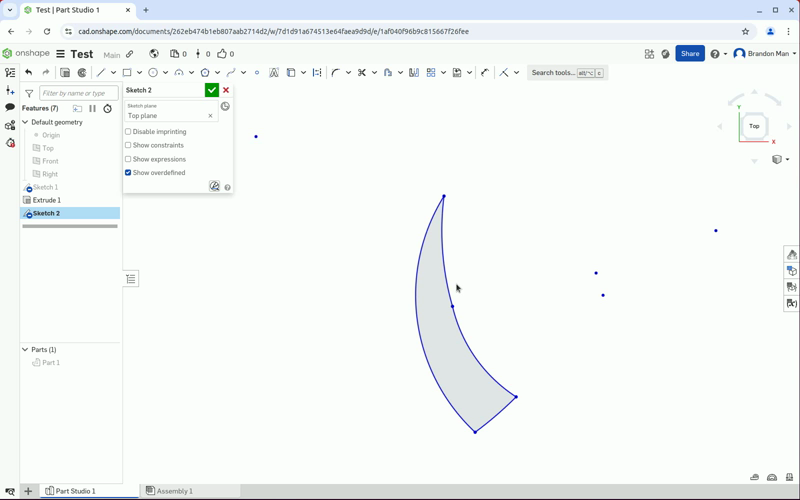
scroll(6)
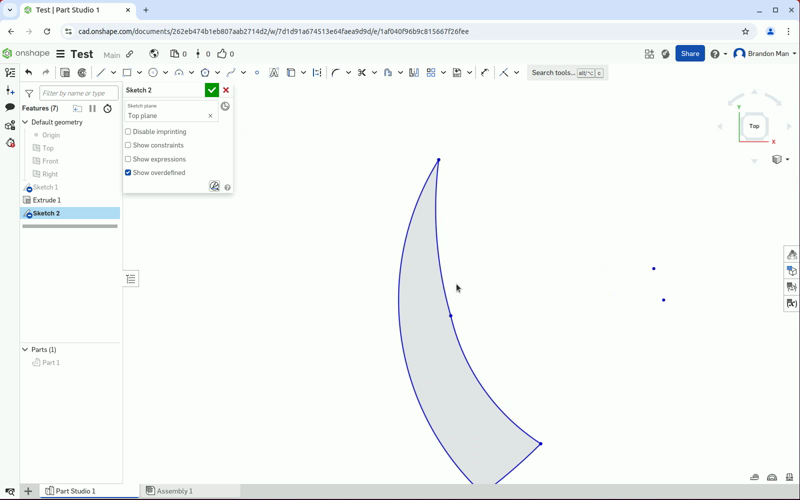
scroll(6)
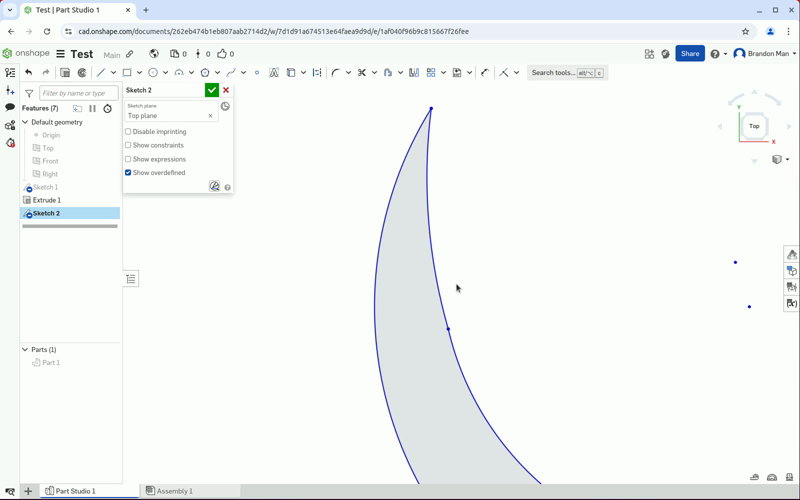
scroll(6)
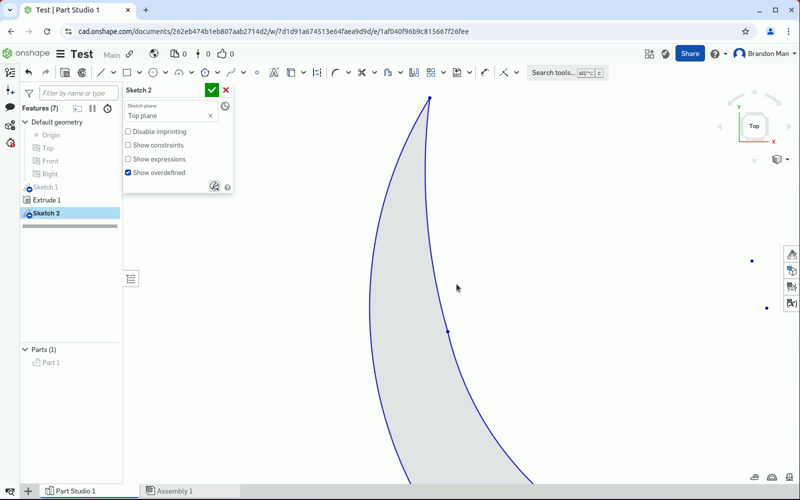
scroll(6)
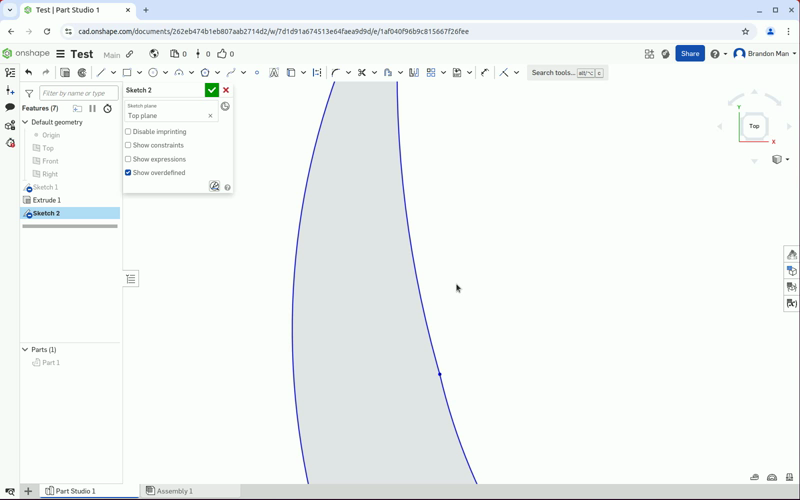
click(456, 283)
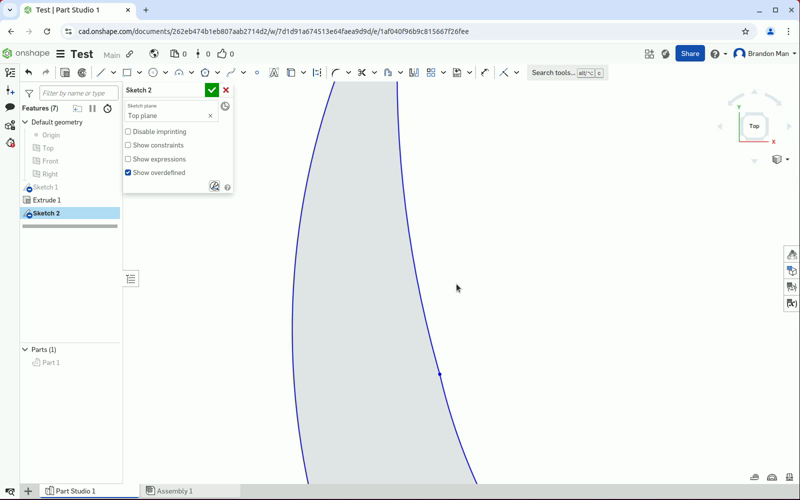
scroll(-6)
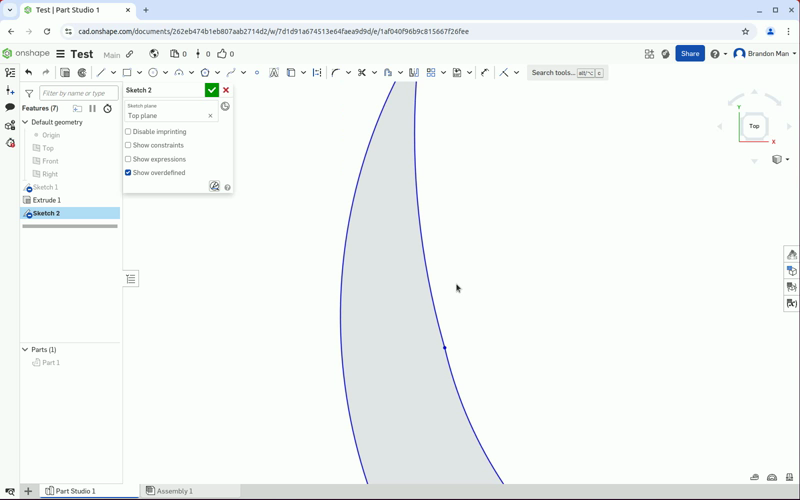
scroll(-6)
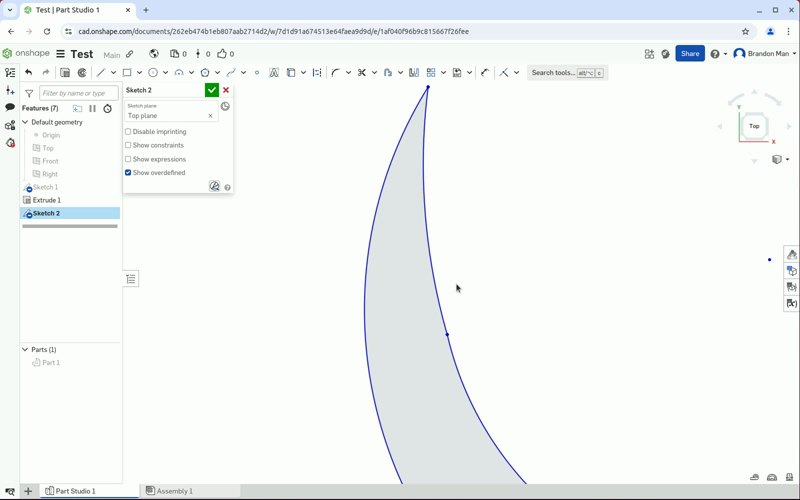
scroll(-6)
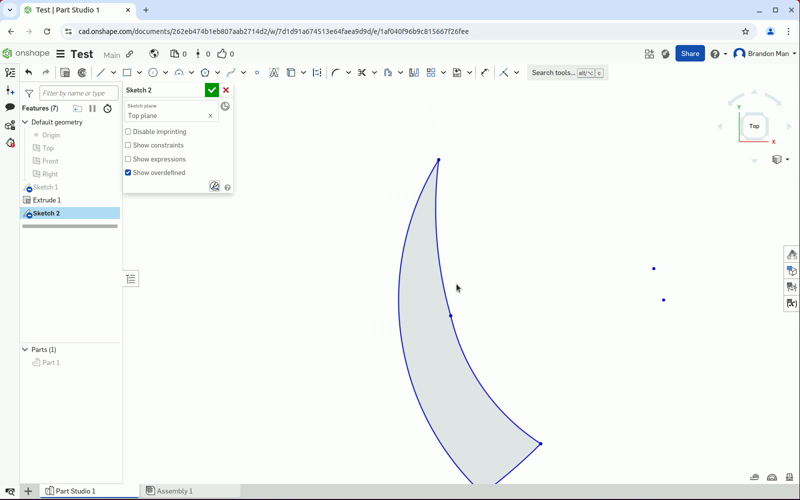
scroll(-6)
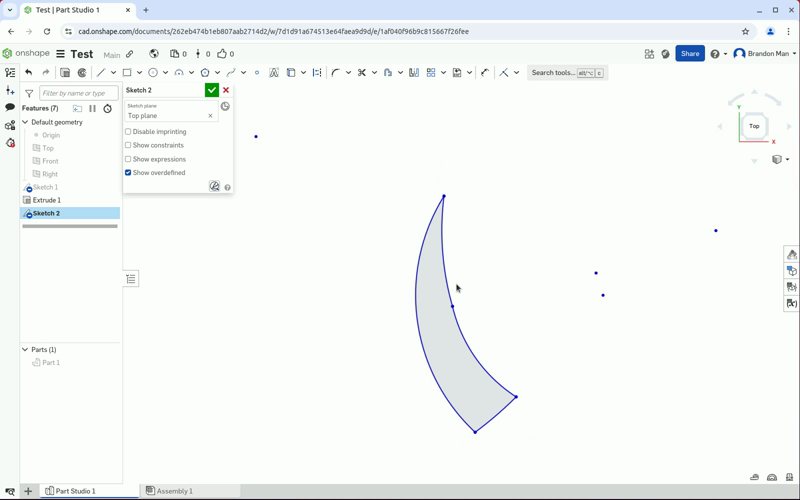
scroll(-6)
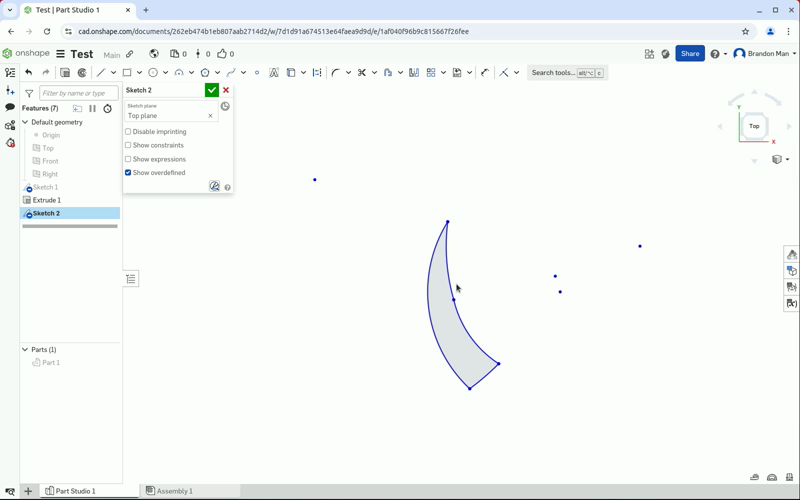
scroll(-6)
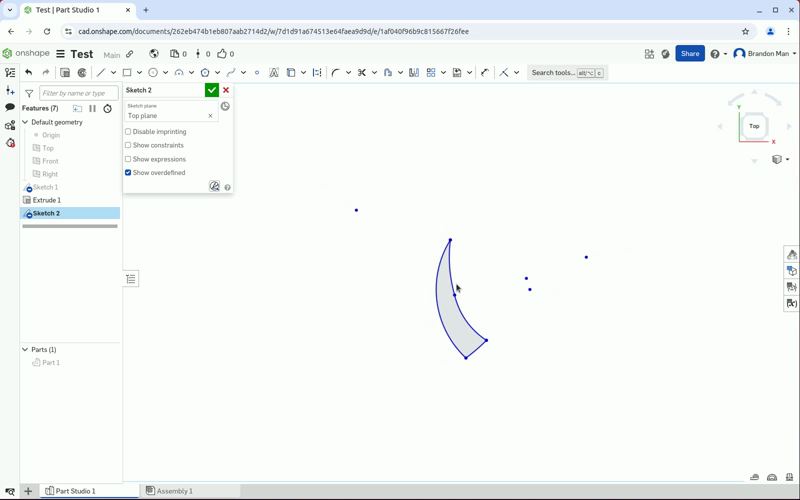
scroll(-6)
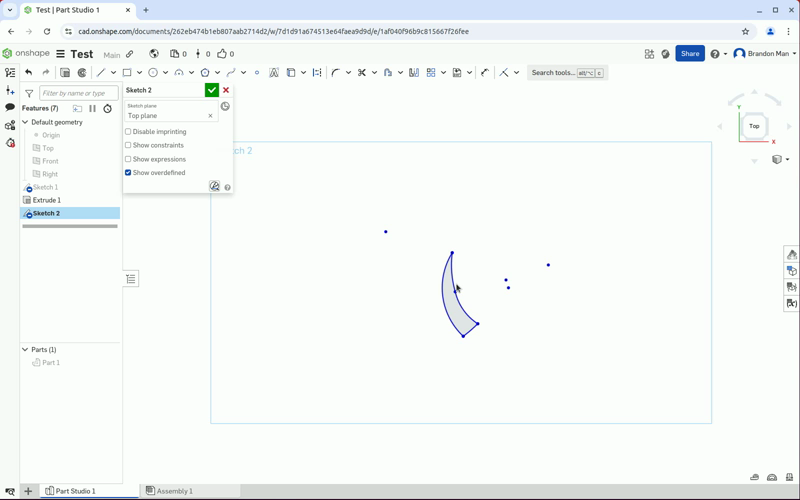
mouse_move(73, 352)
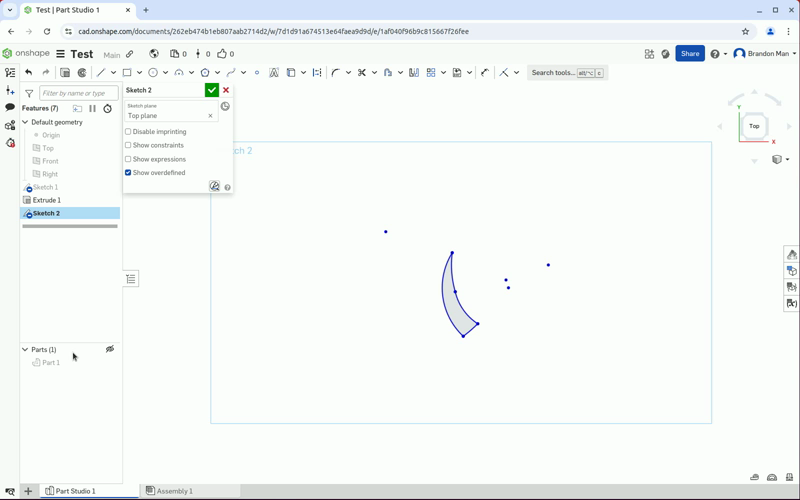
key(shift+y)
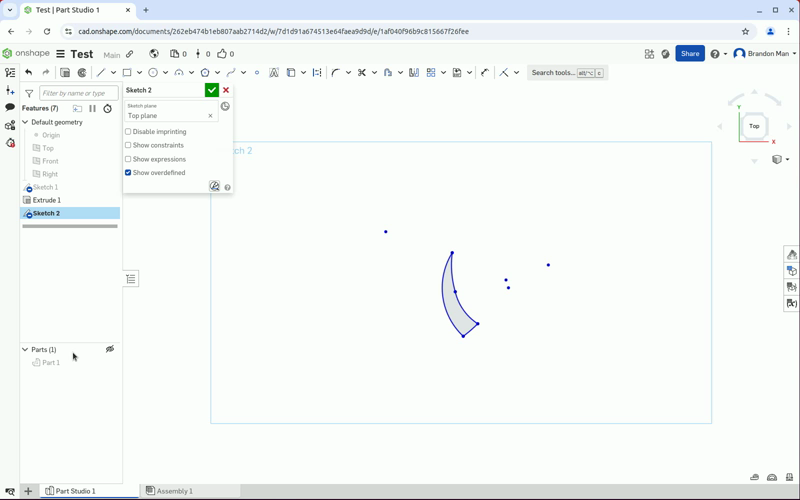
key(shift+e)
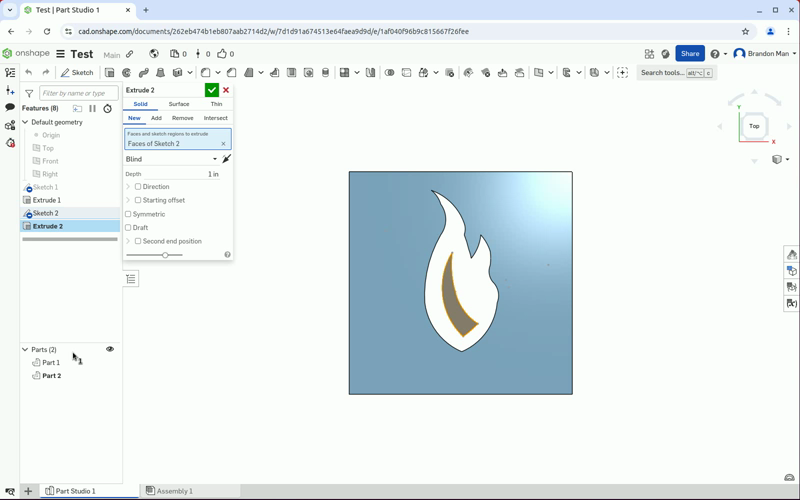
mouse_move(143, 106)
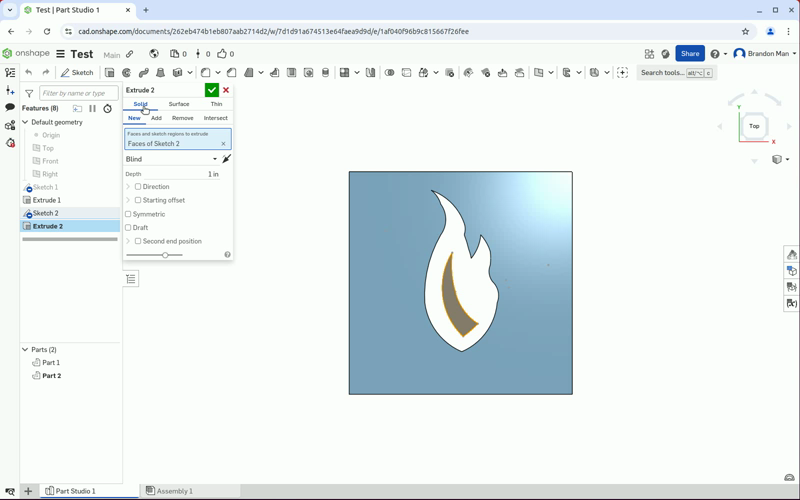
click(143, 106)
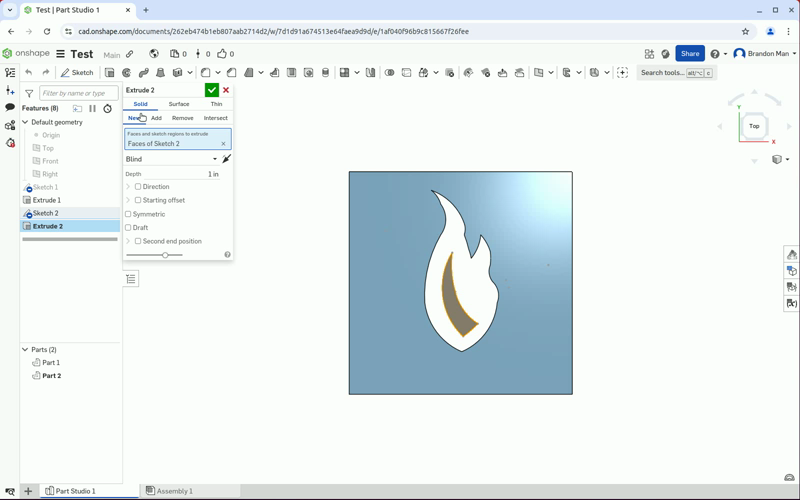
mouse_move(137, 120)
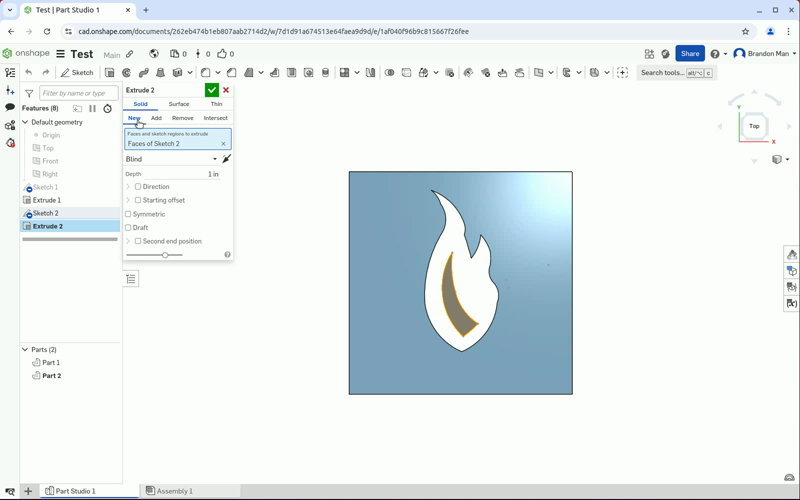
click(137, 120)
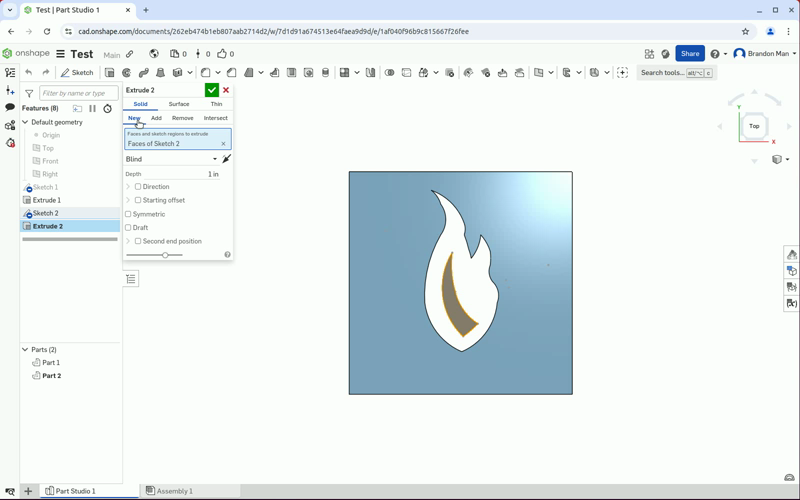
key(tab, 4)
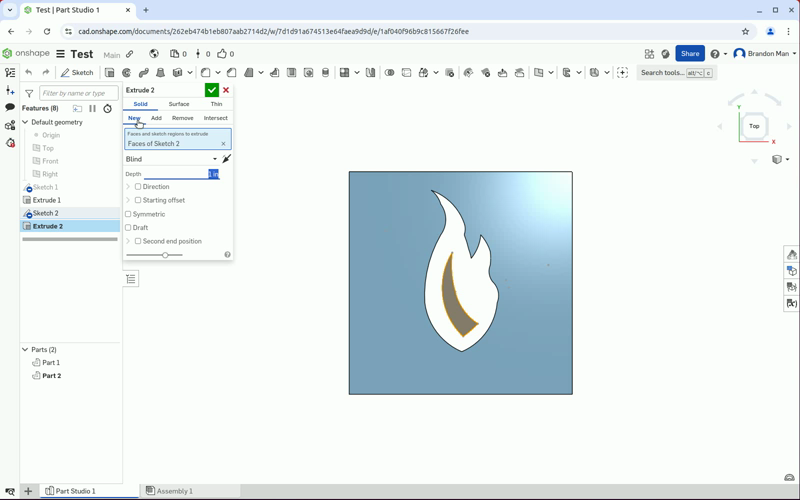
text(6.981)
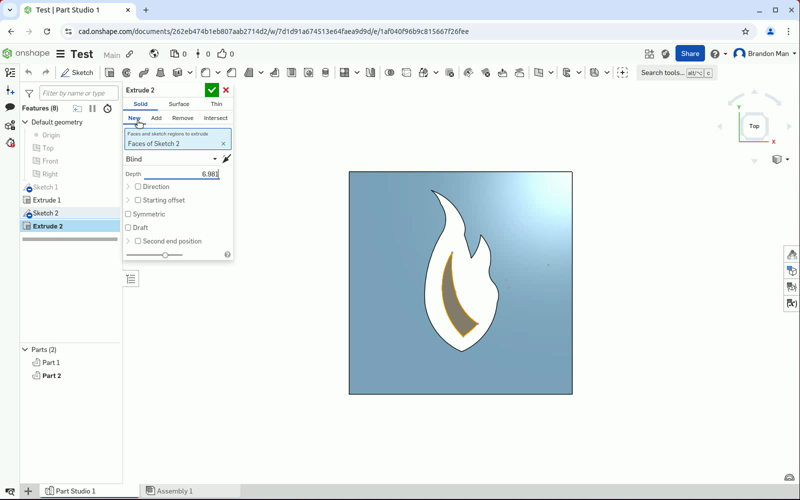
key(enter)
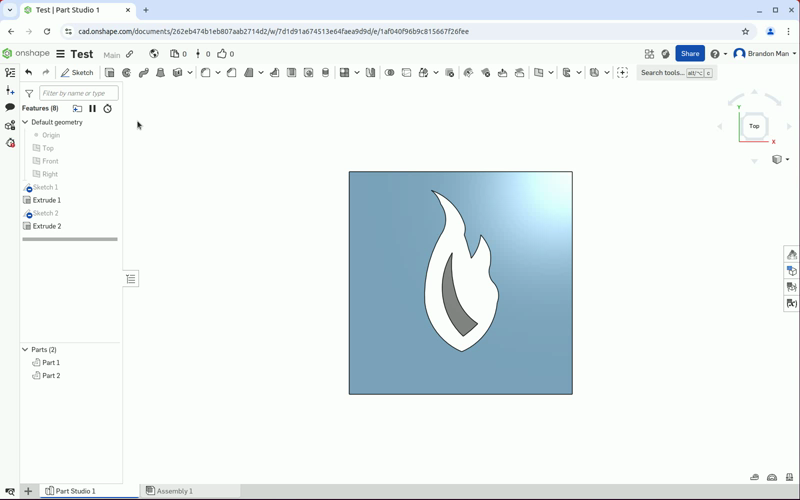
key(shift+h)
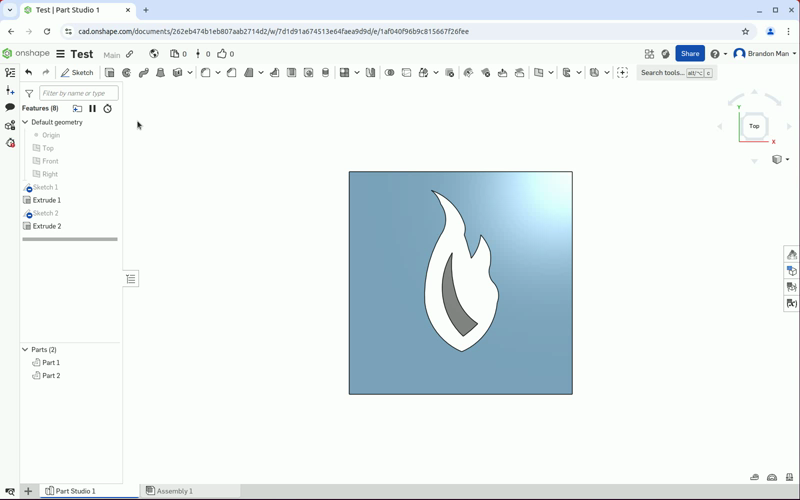
key(shift+h)
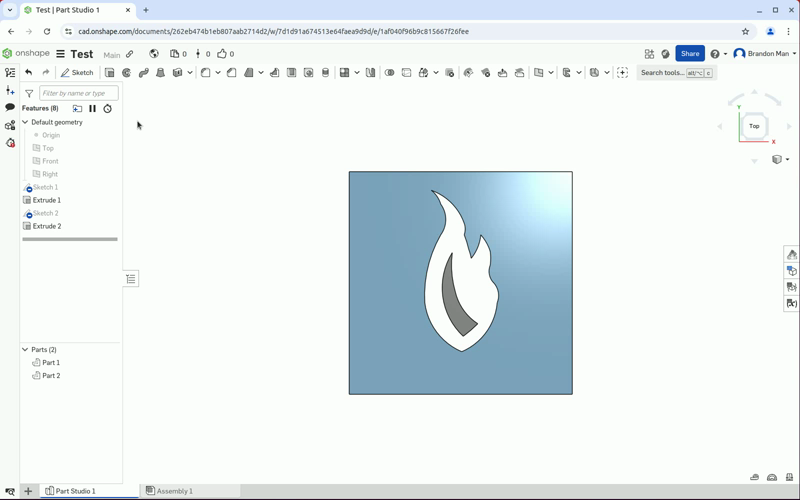
mouse_move(73, 189)
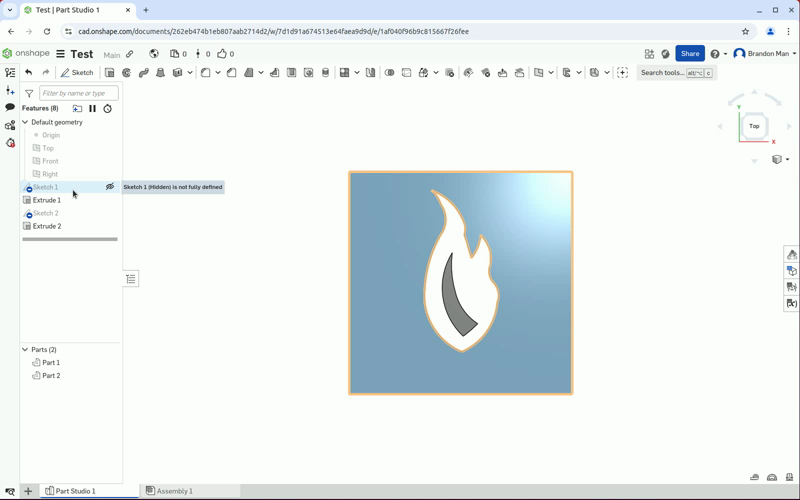
click(73, 189)
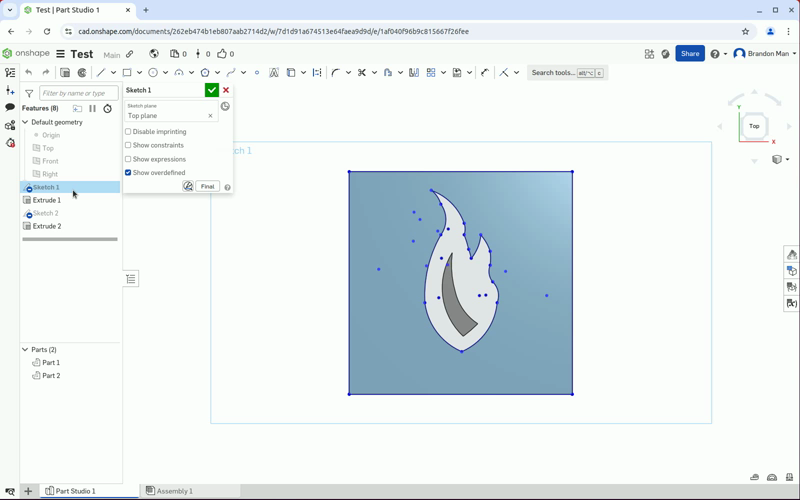
mouse_move(229, 92)
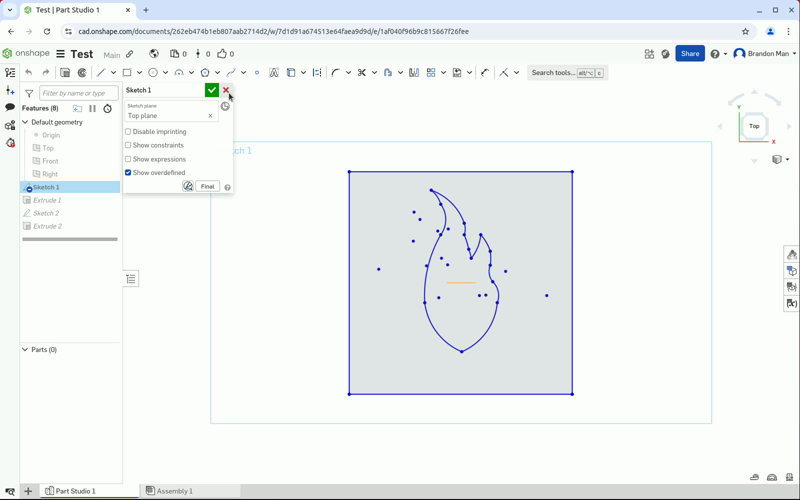
click(229, 92)
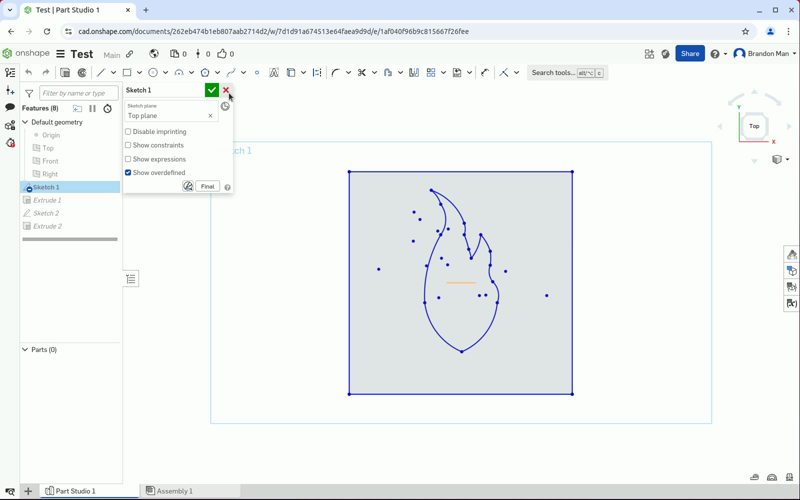
key(shift+s)
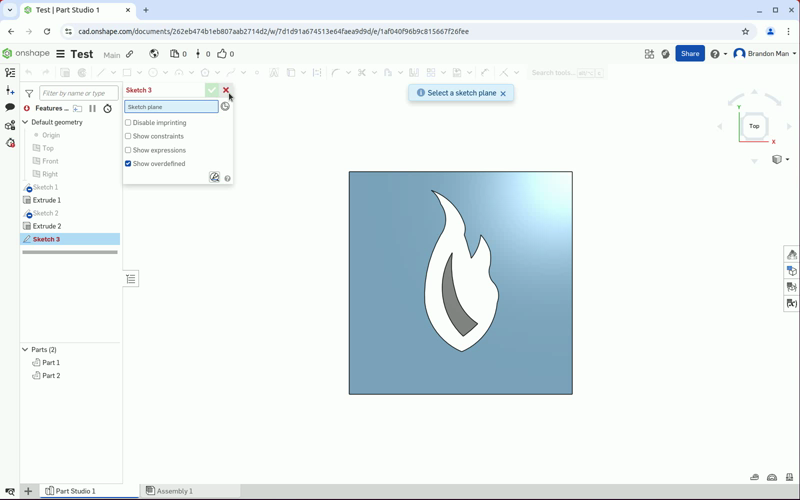
mouse_move(73, 150)
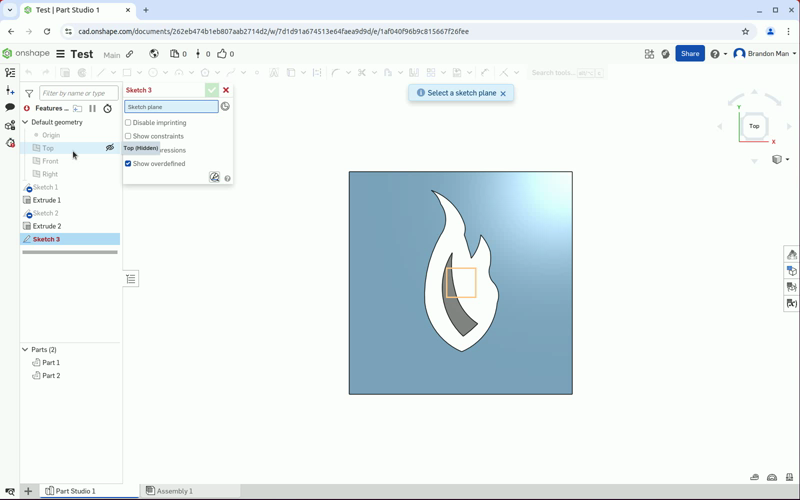
click(73, 150)
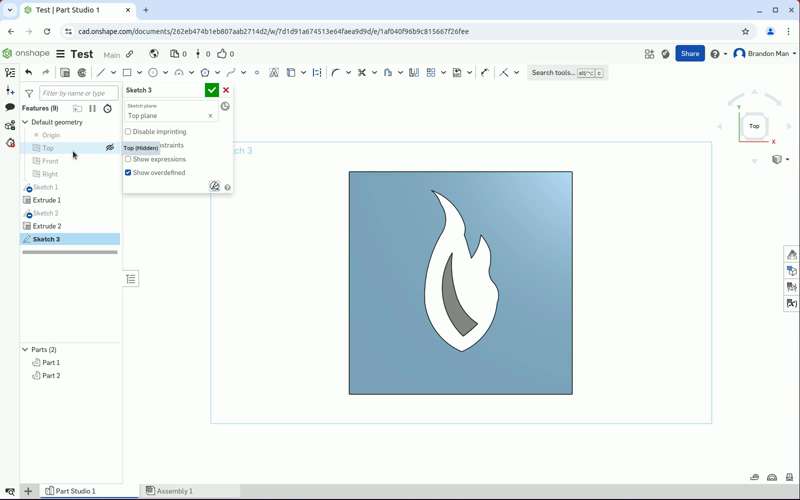
mouse_move(73, 352)
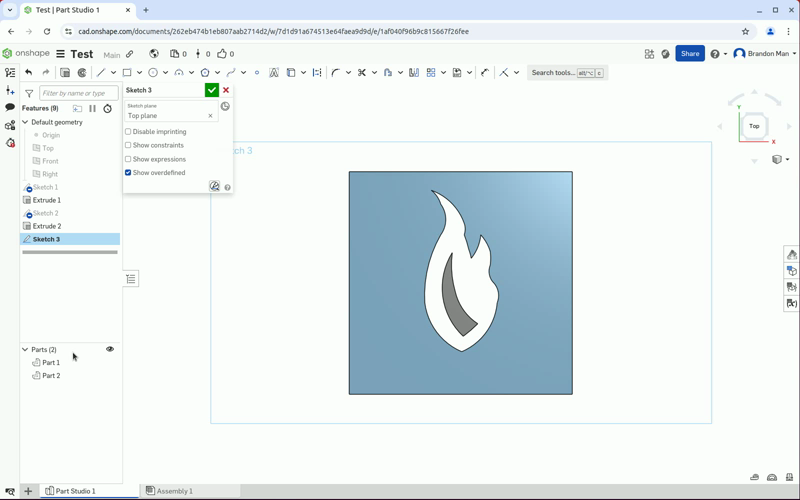
key(y)
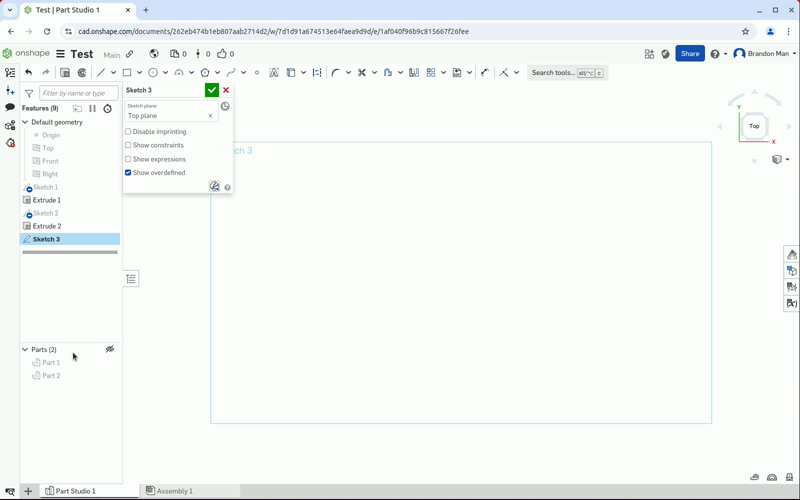
key(a)
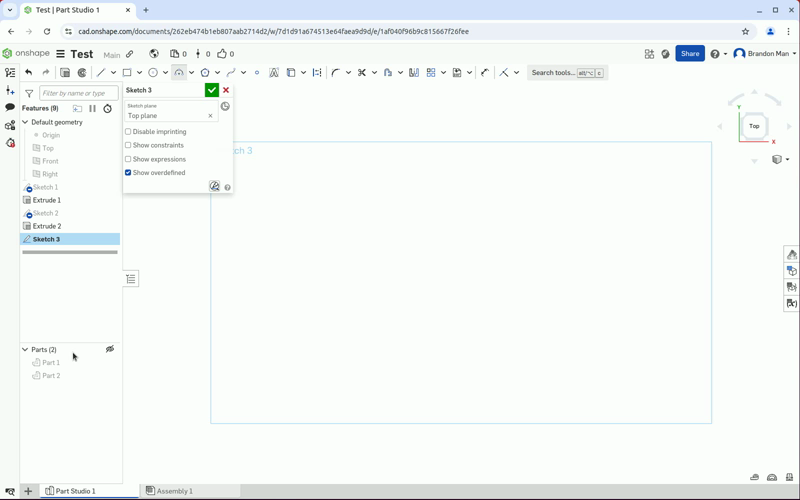
key_down(shift)
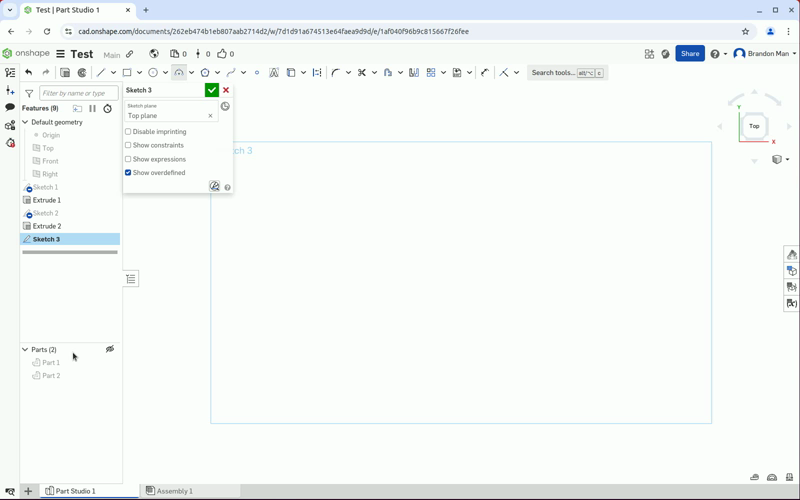
mouse_move(433, 287)
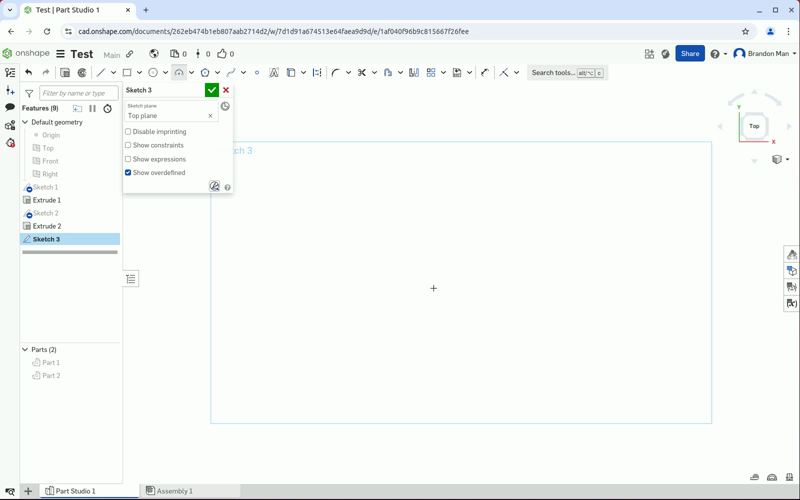
click(433, 287)
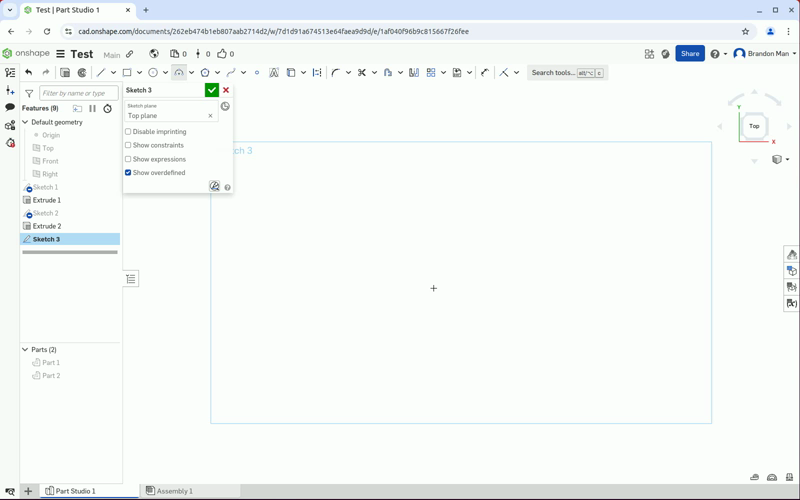
key_up(shift)
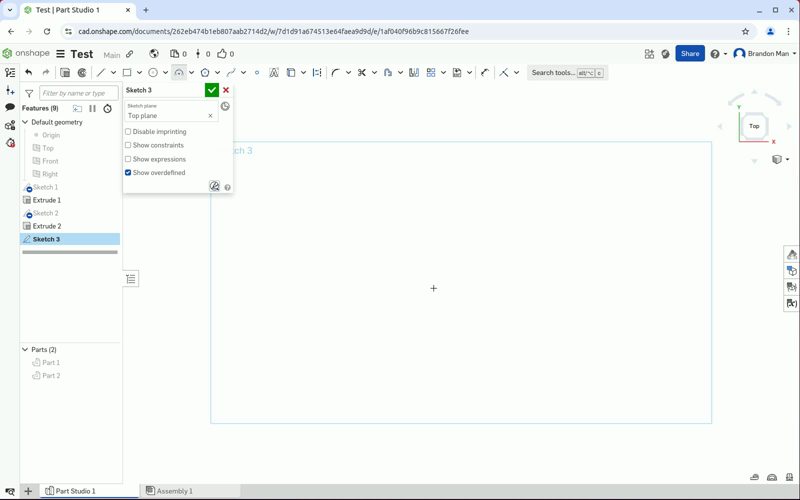
key_down(shift)
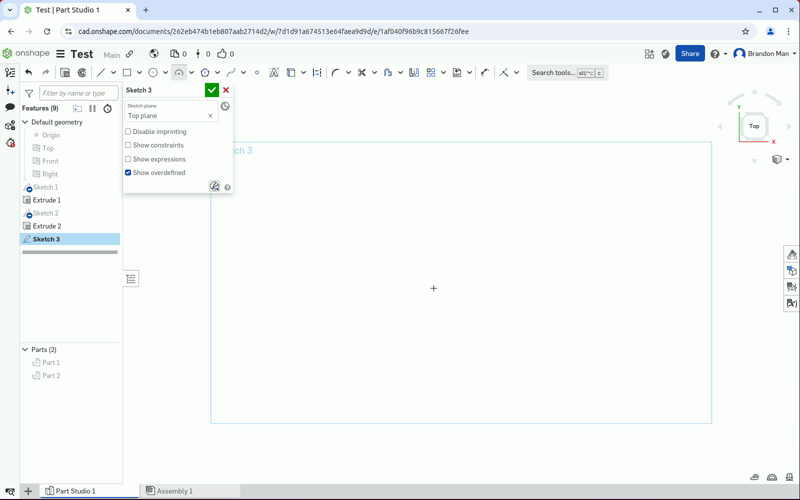
mouse_move(457, 337)
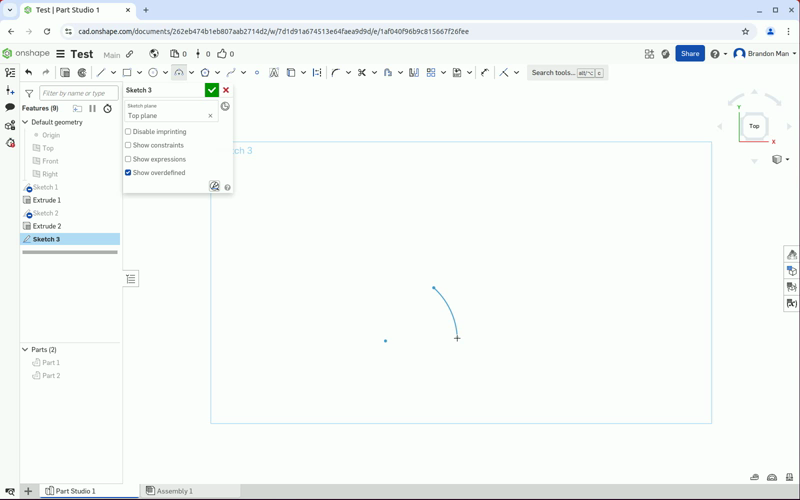
click(457, 337)
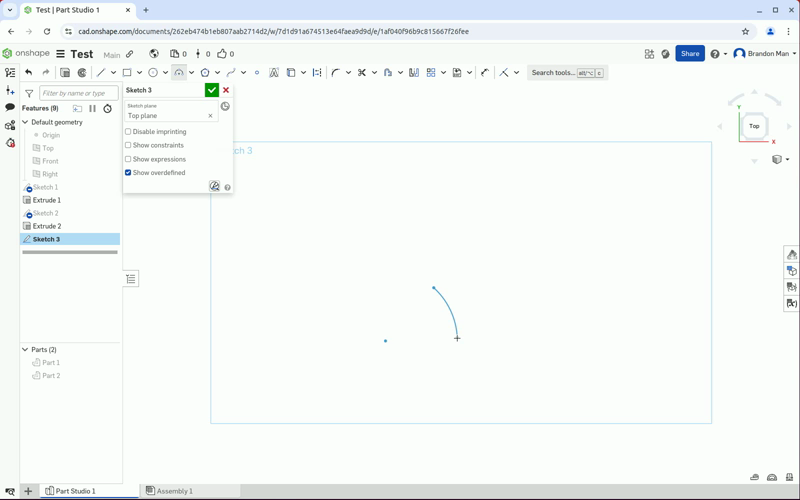
mouse_move(438, 315)
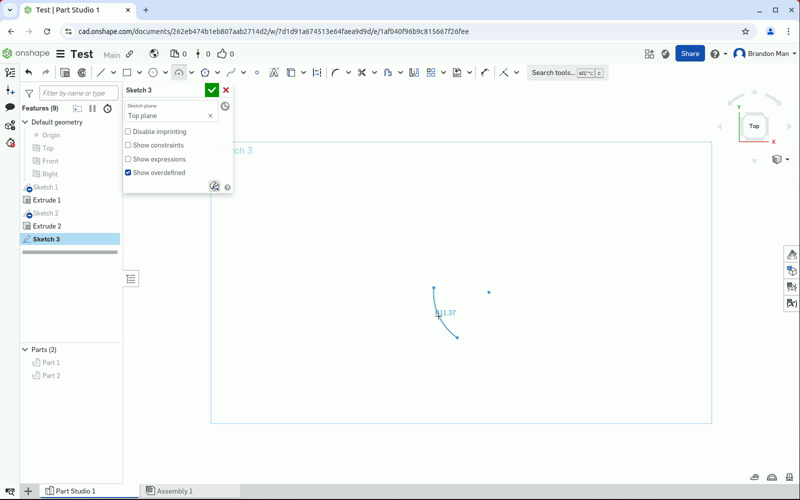
click(438, 315)
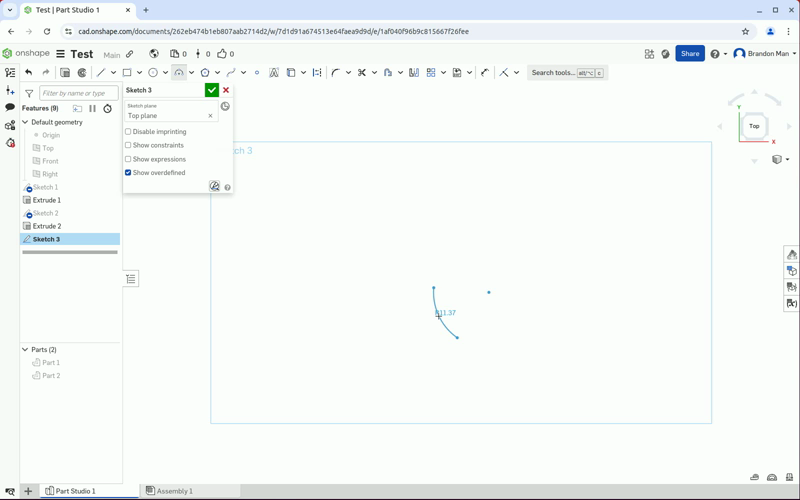
key_up(shift)
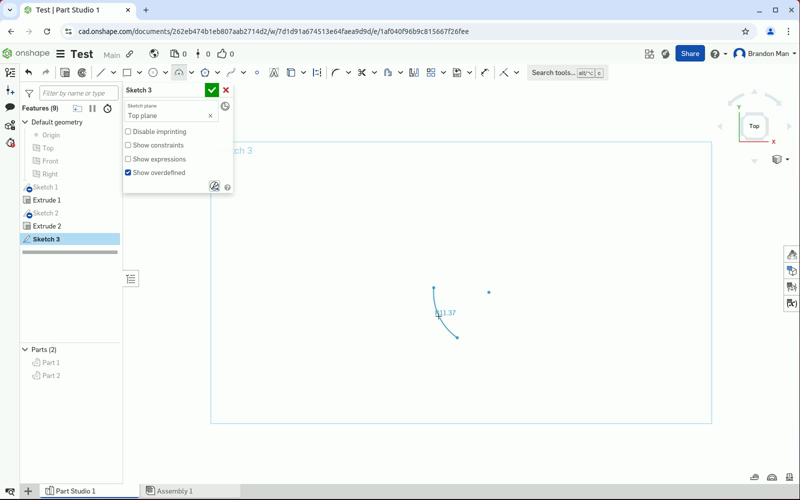
mouse_move(457, 337)
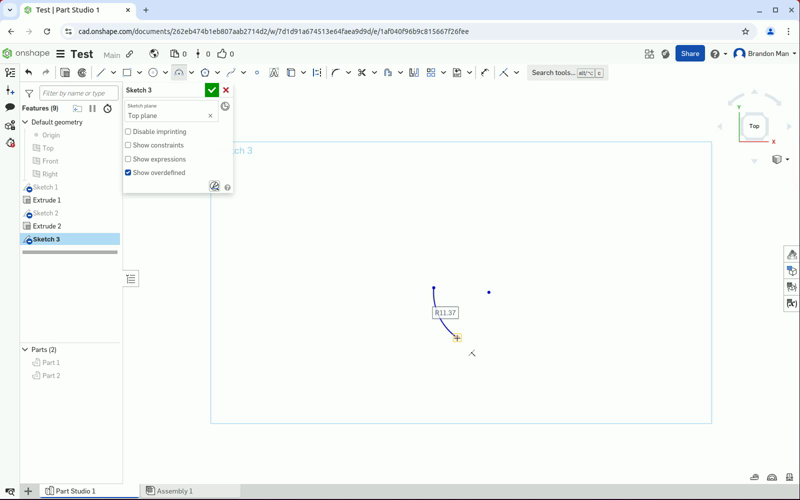
click(457, 337)
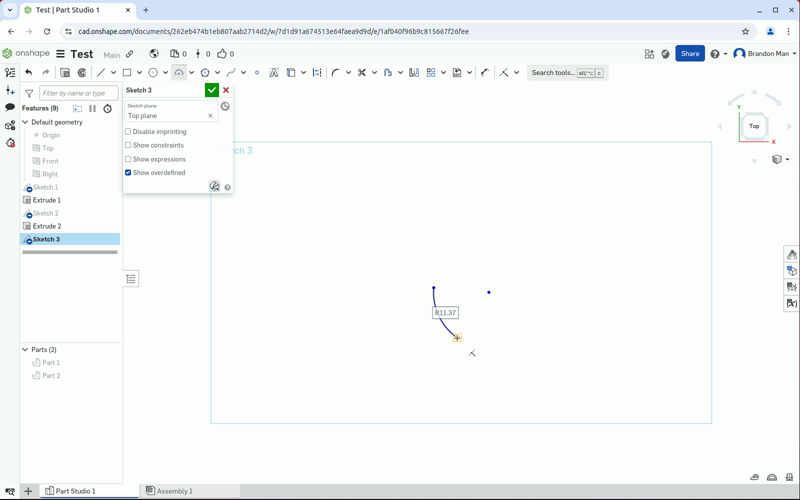
key_down(shift)
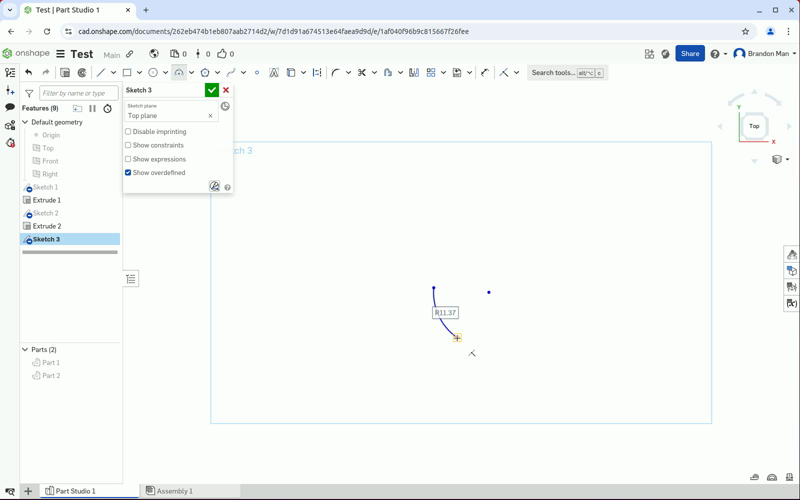
mouse_move(462, 335)
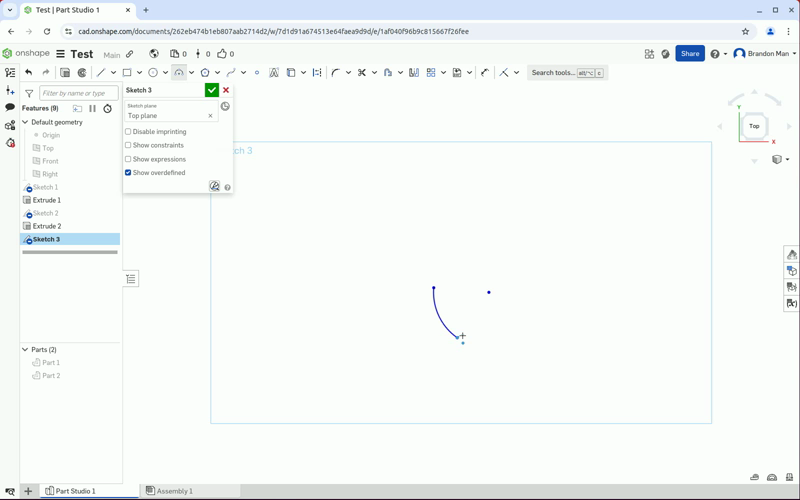
scroll(6)
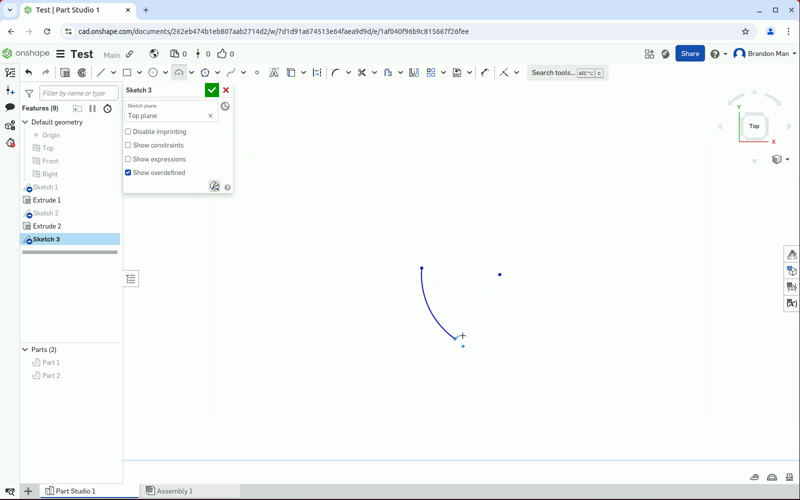
scroll(6)
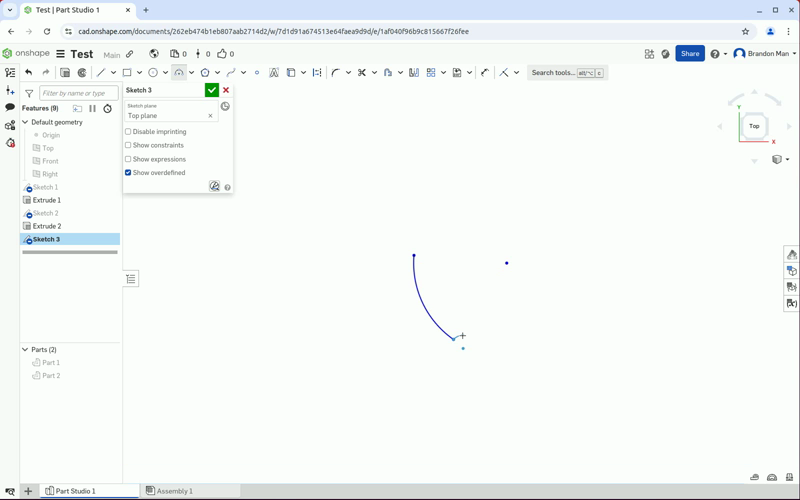
scroll(6)
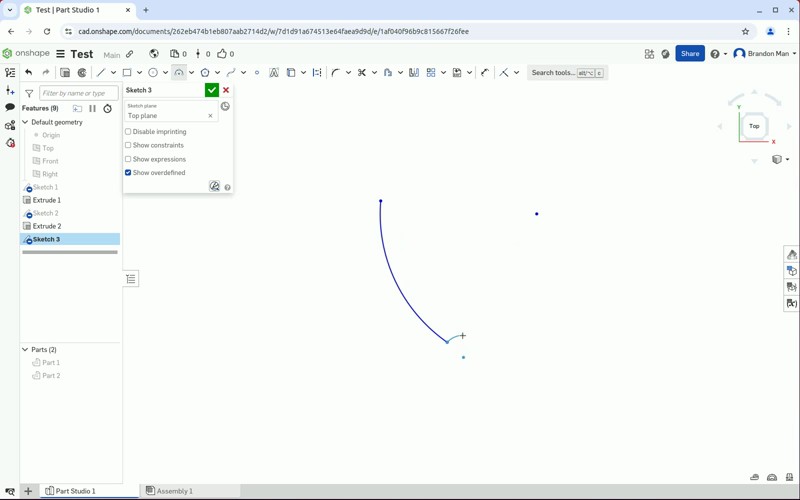
scroll(6)
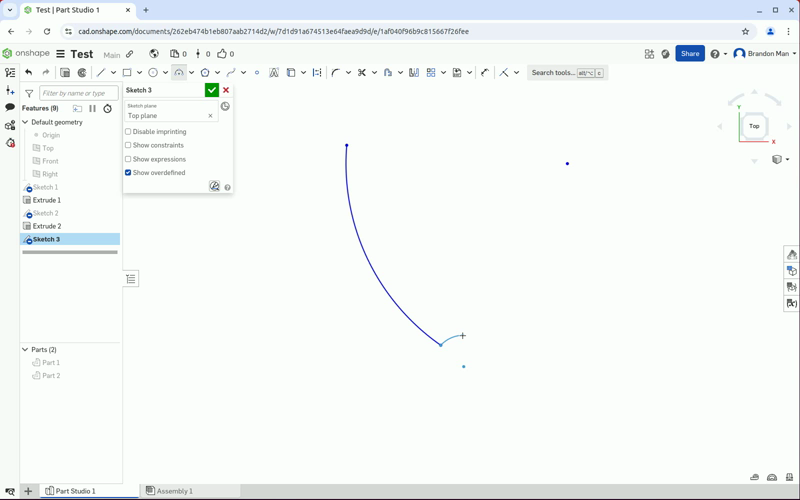
scroll(6)
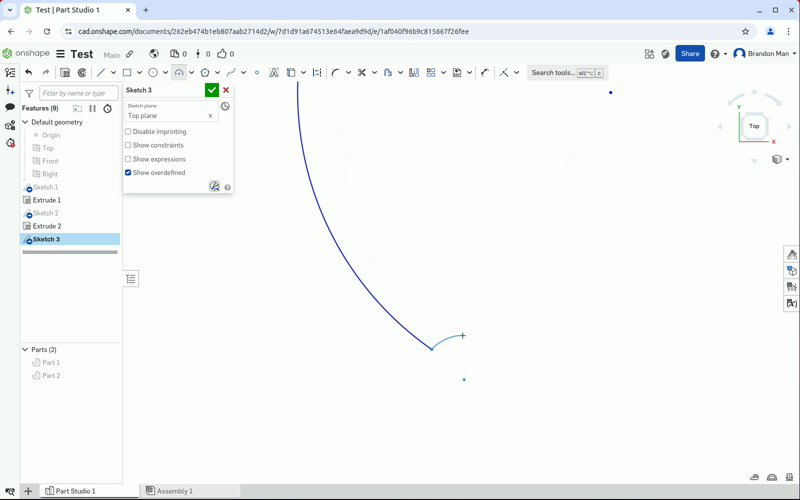
scroll(6)
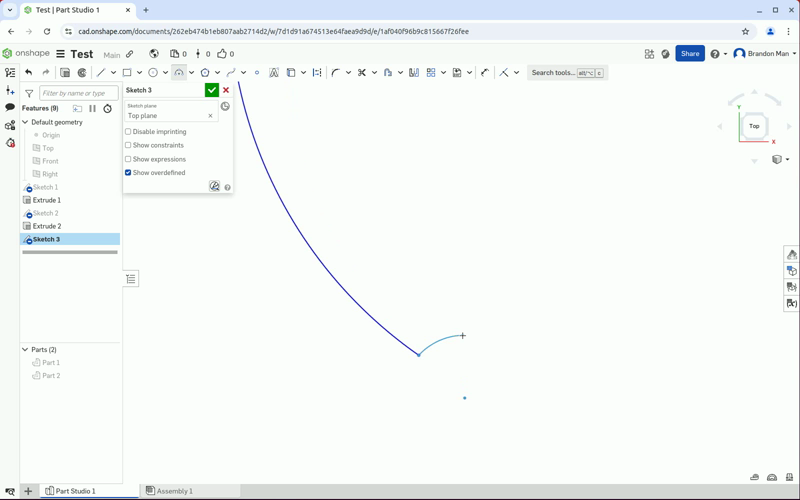
scroll(6)
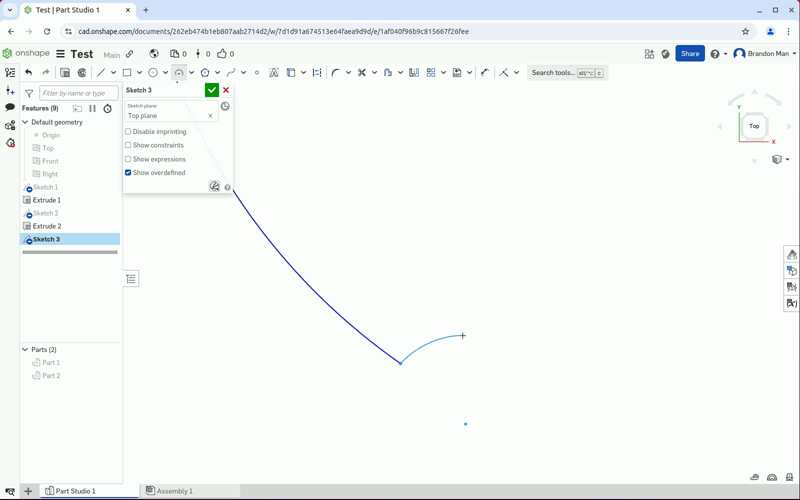
click(462, 335)
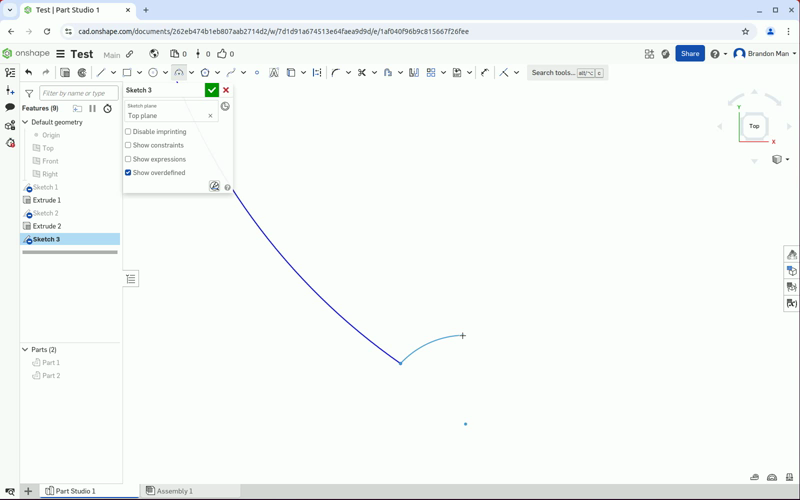
scroll(-6)
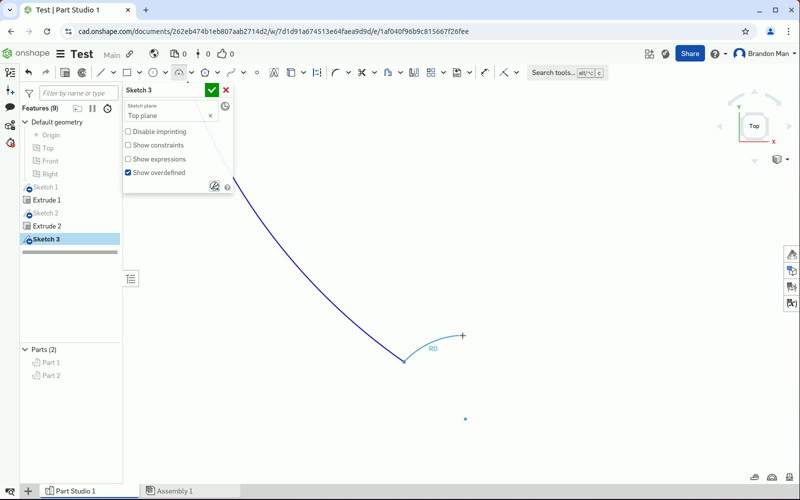
scroll(-6)
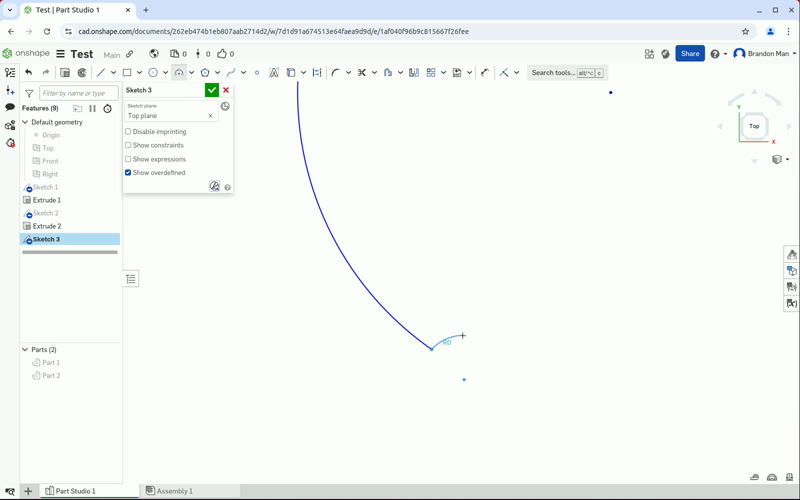
scroll(-6)
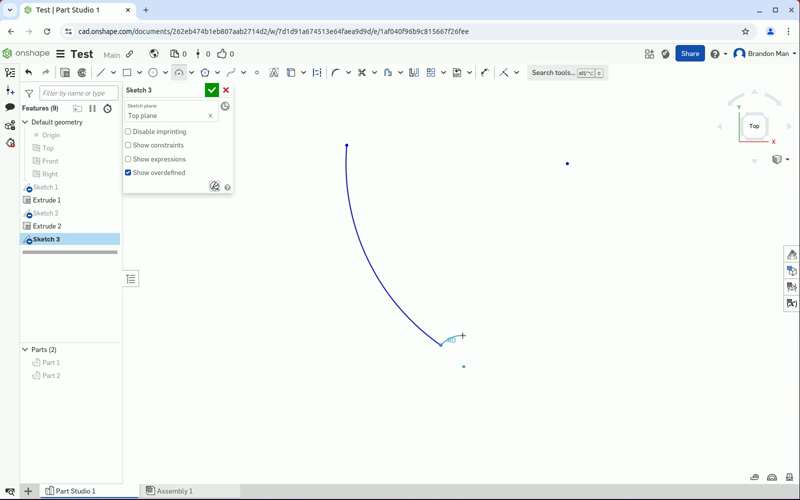
scroll(-6)
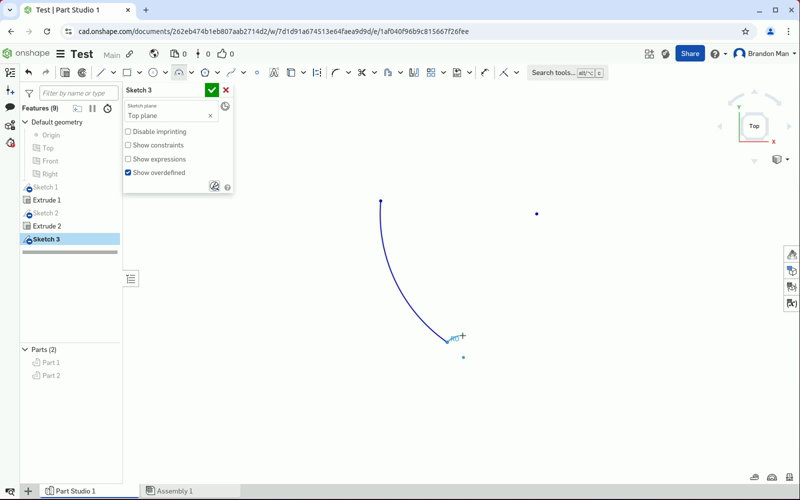
scroll(-6)
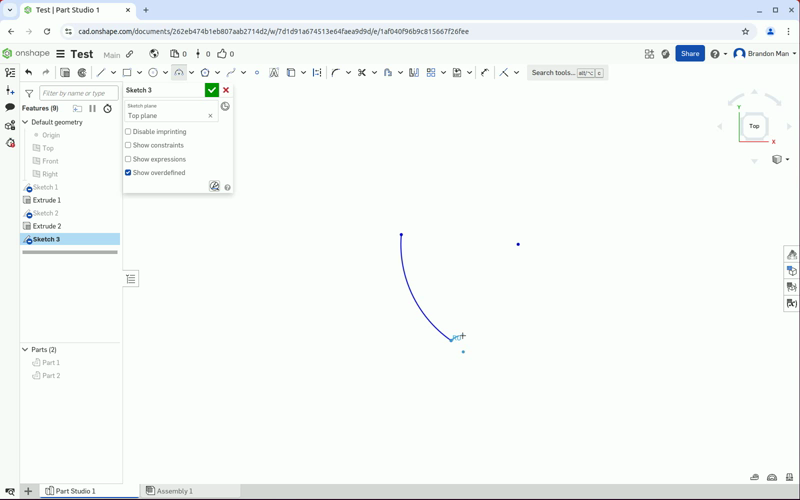
scroll(-6)
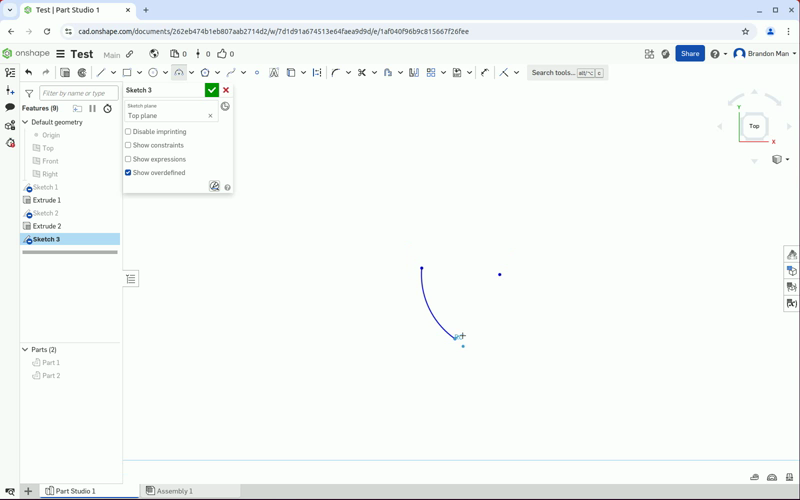
scroll(-6)
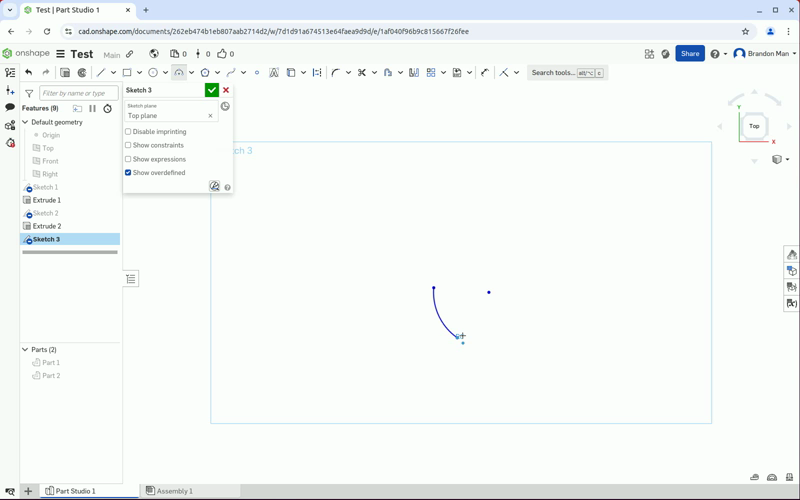
mouse_move(459, 336)
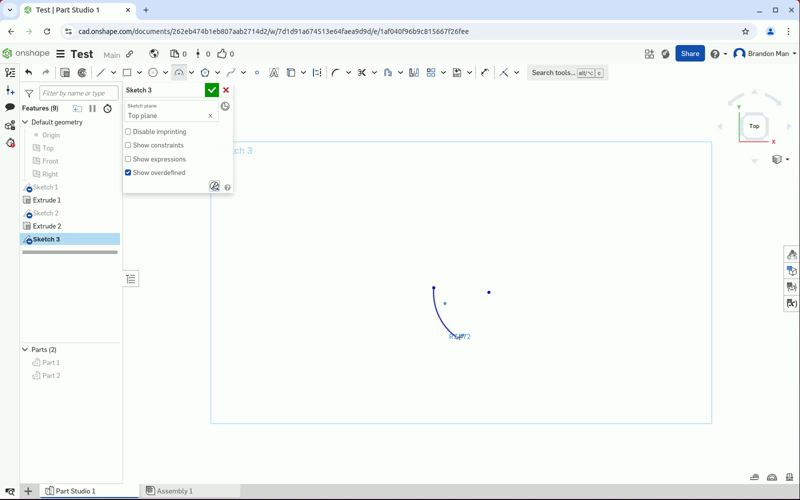
scroll(6)
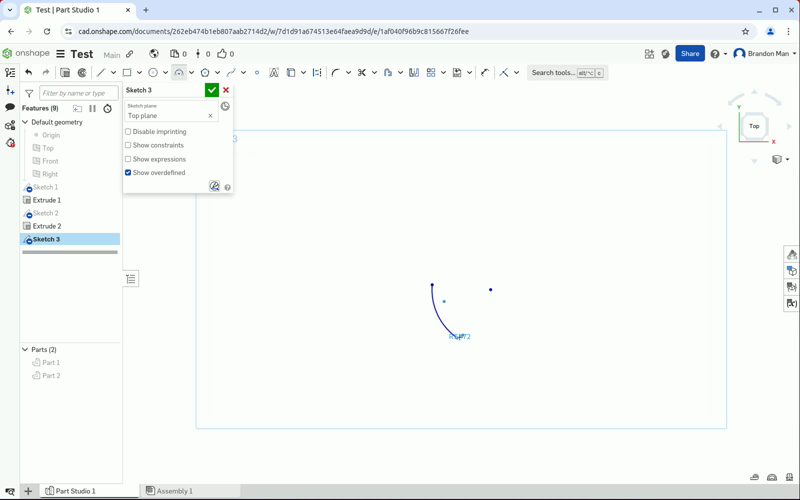
scroll(6)
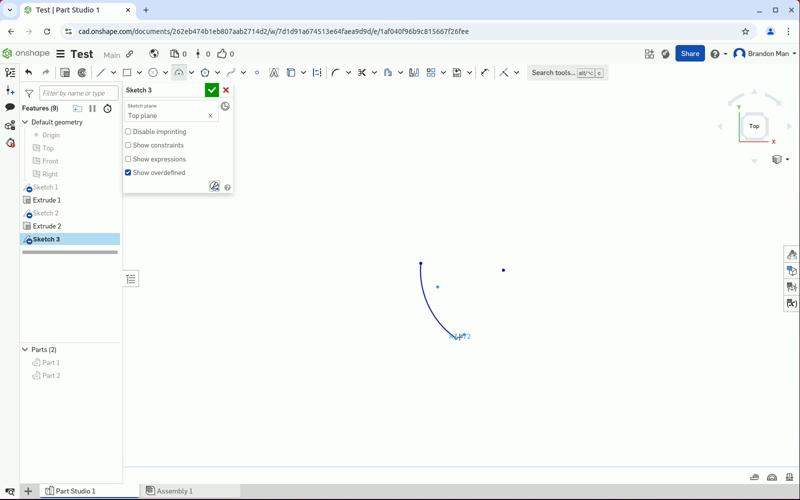
scroll(6)
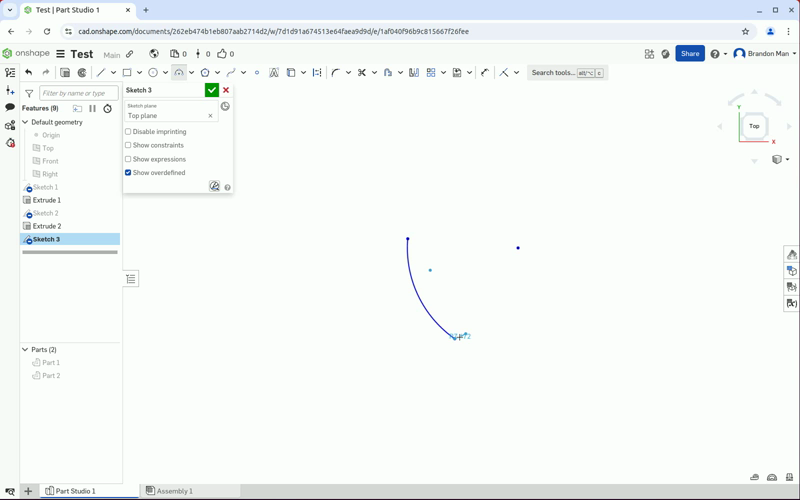
scroll(6)
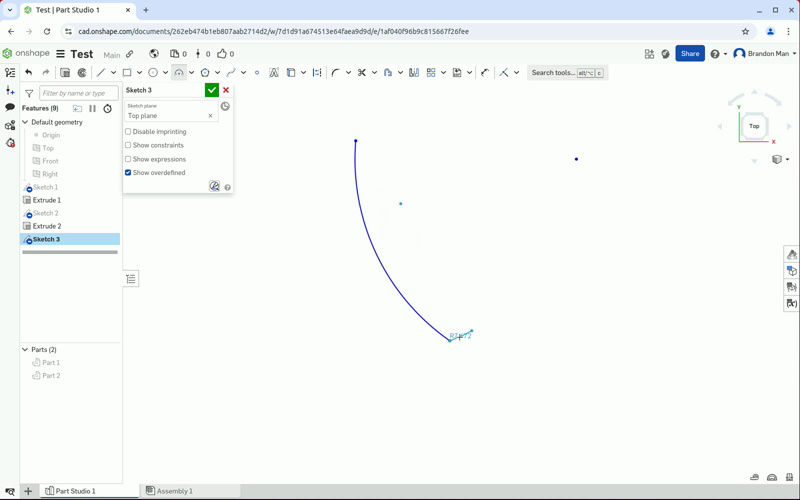
scroll(6)
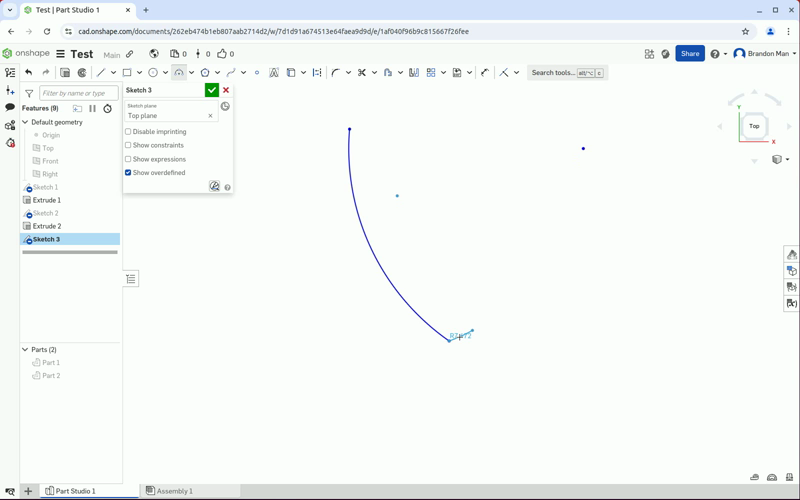
scroll(6)
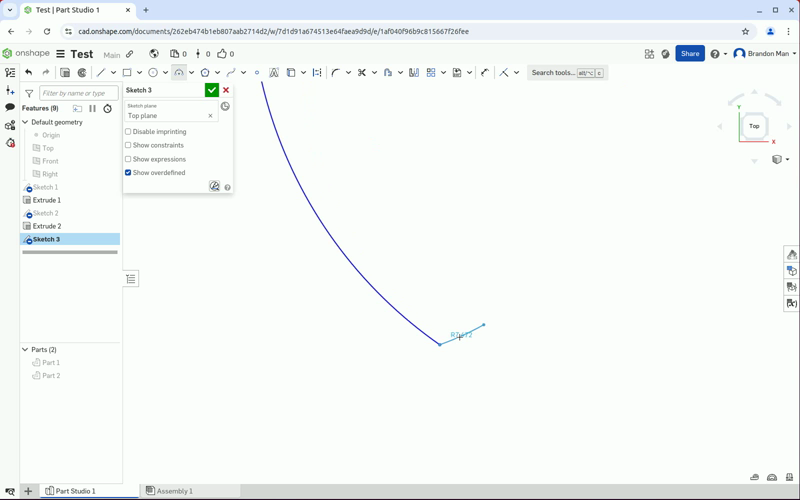
scroll(6)
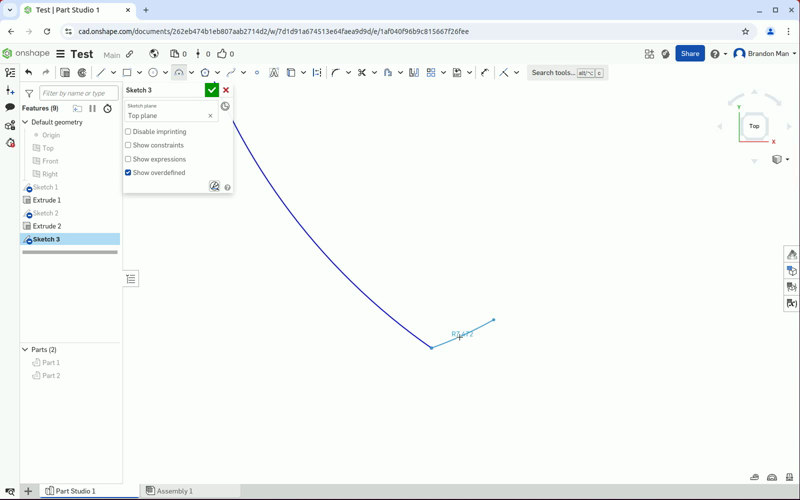
click(459, 336)
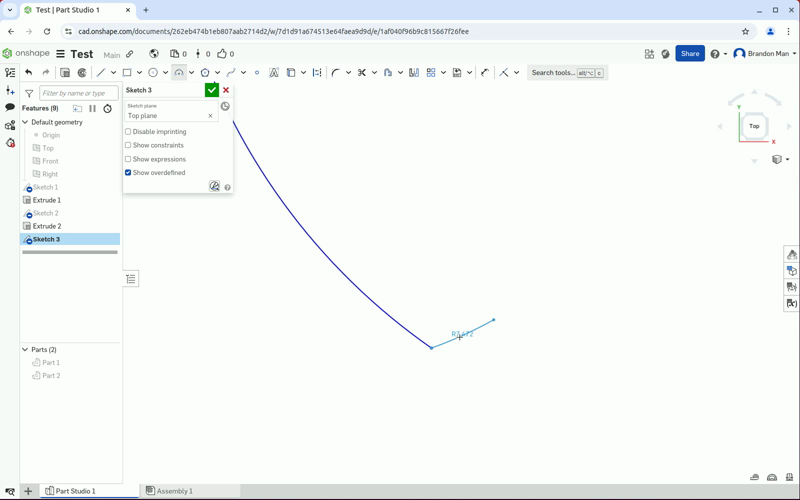
scroll(-6)
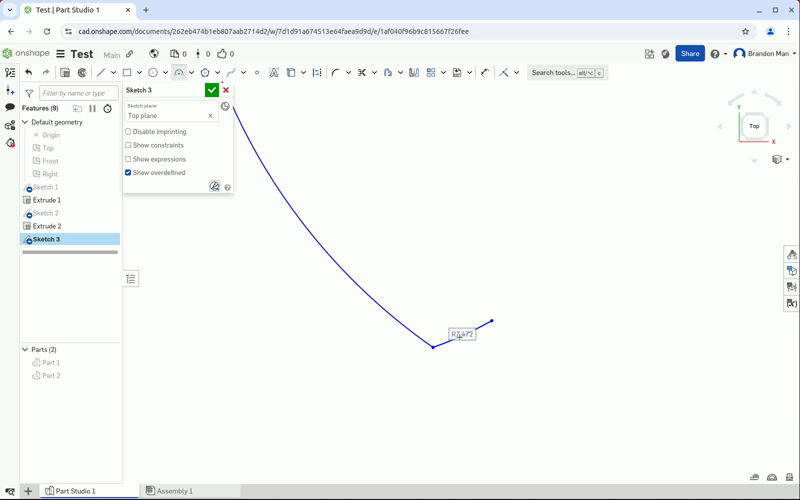
scroll(-6)
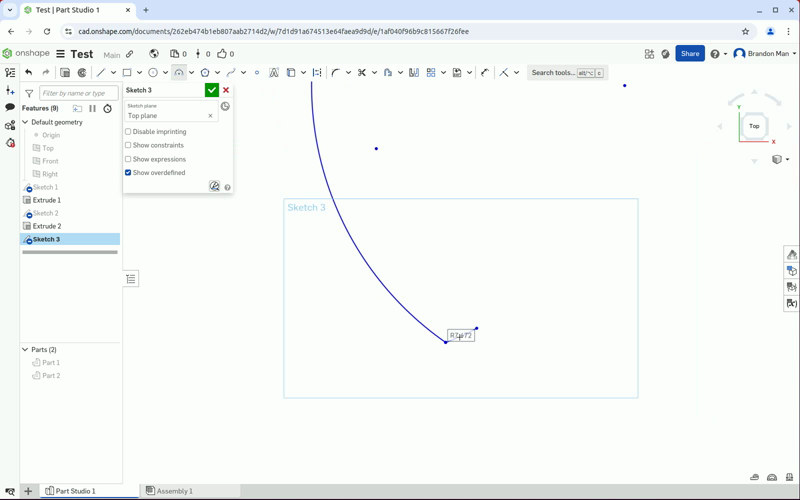
scroll(-6)
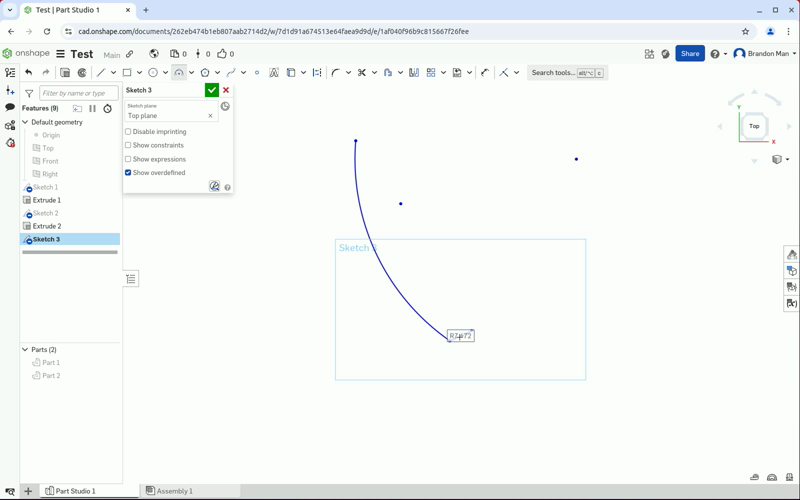
scroll(-6)
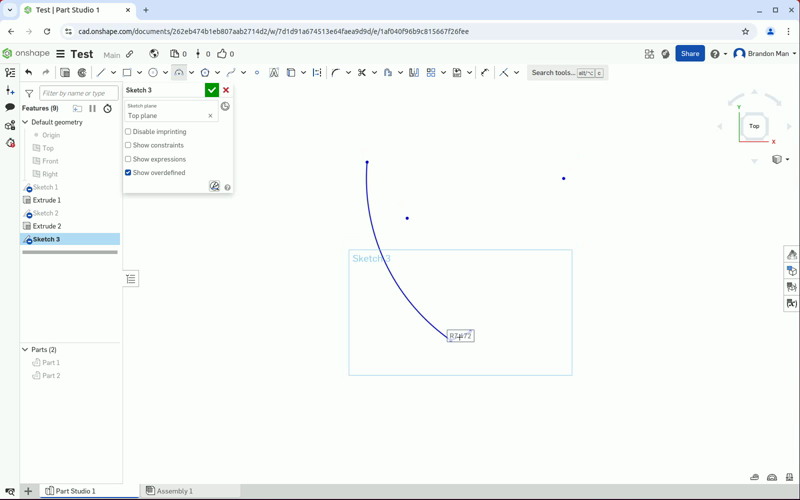
scroll(-6)
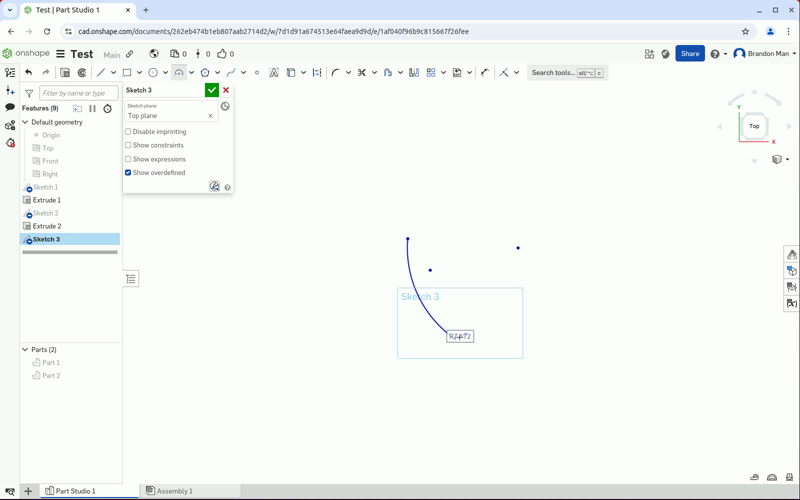
scroll(-6)
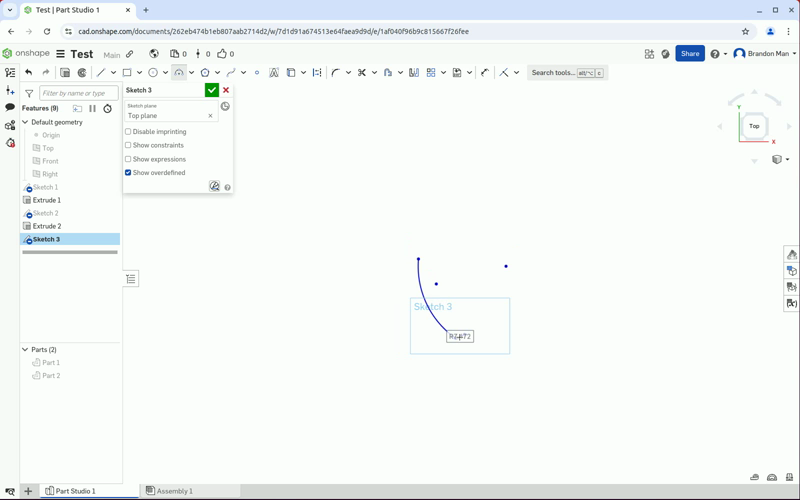
scroll(-6)
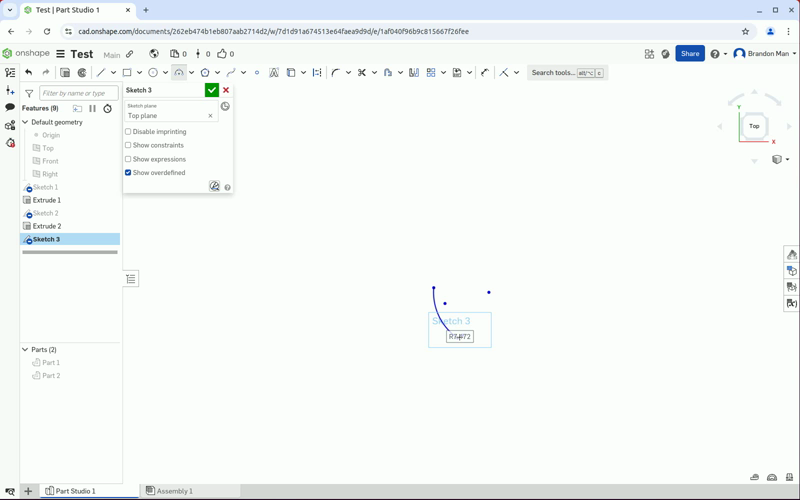
key_up(shift)
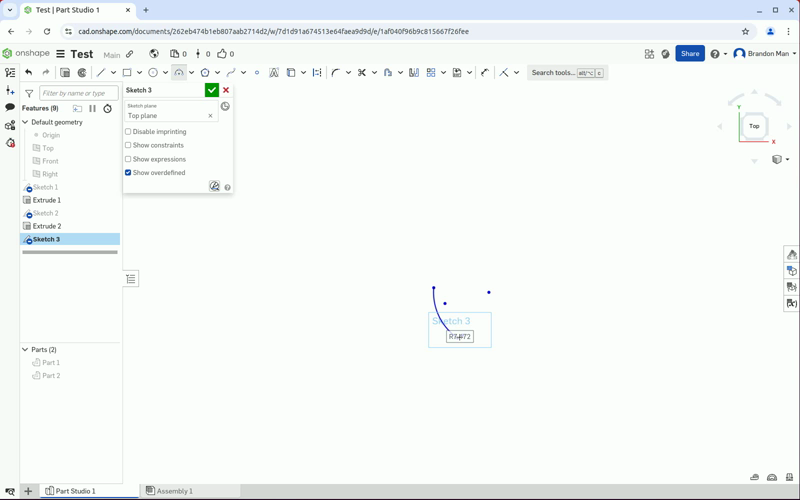
mouse_move(462, 335)
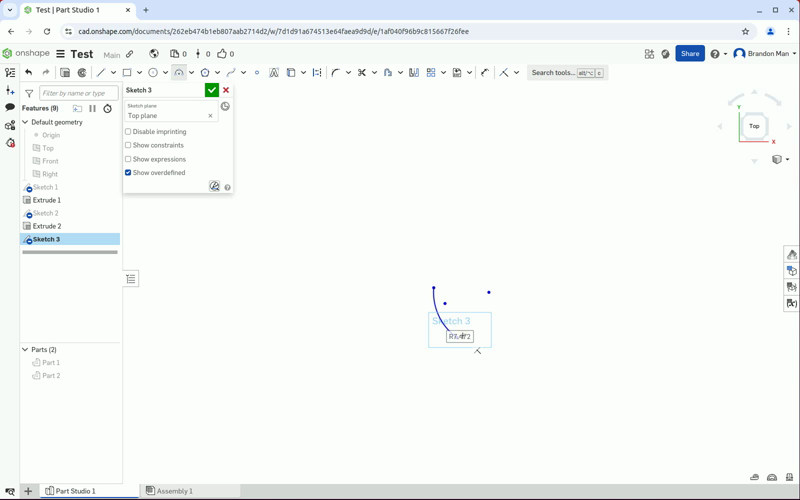
scroll(6)
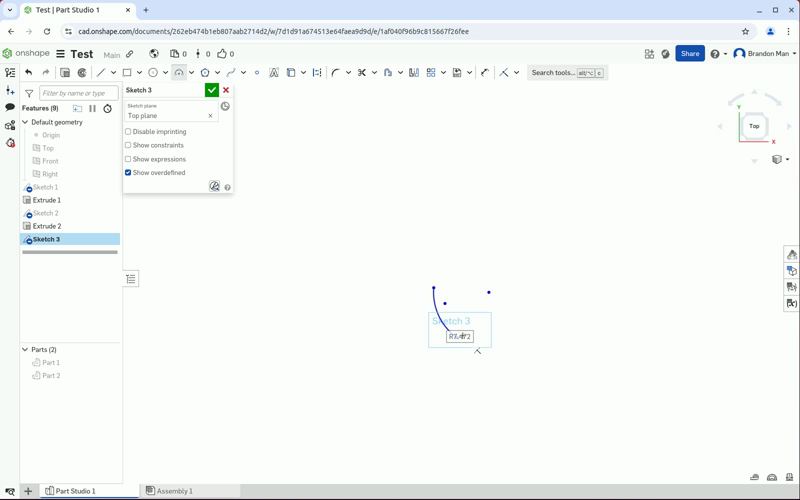
scroll(6)
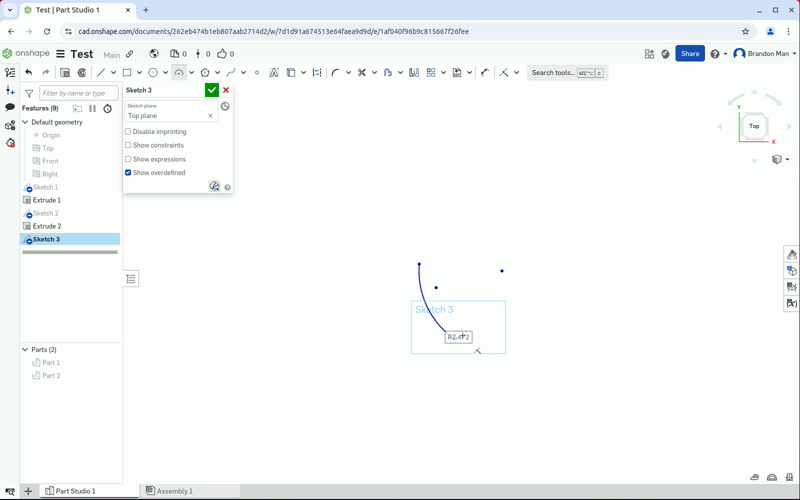
scroll(6)
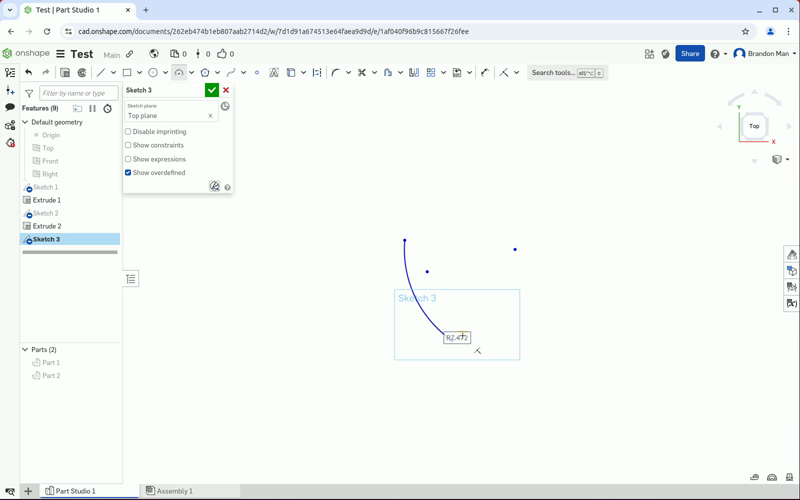
scroll(6)
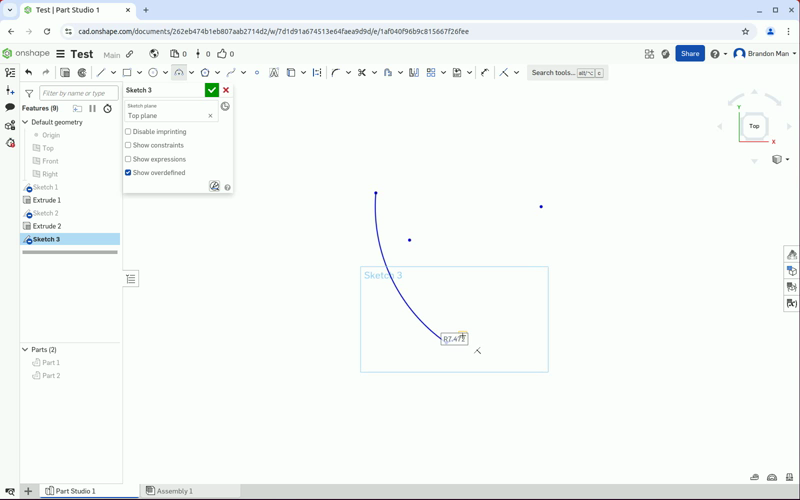
scroll(6)
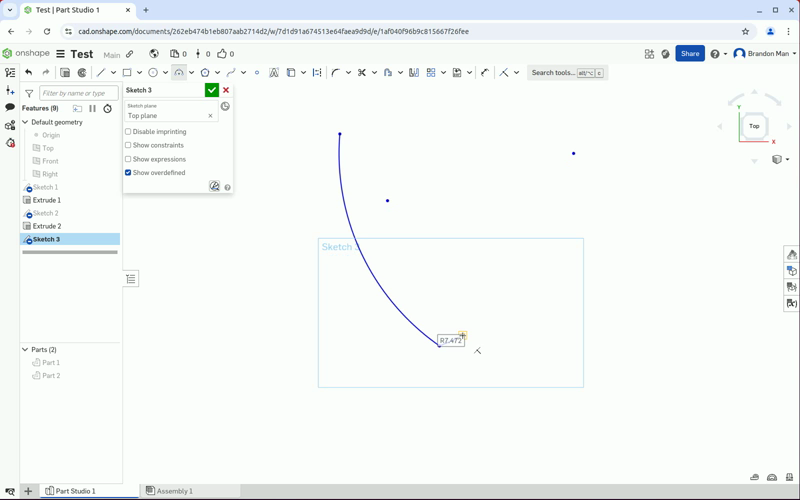
scroll(6)
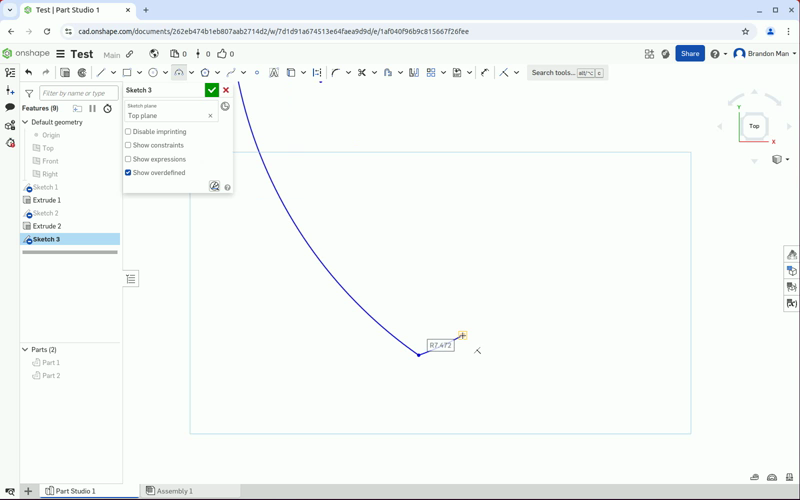
scroll(6)
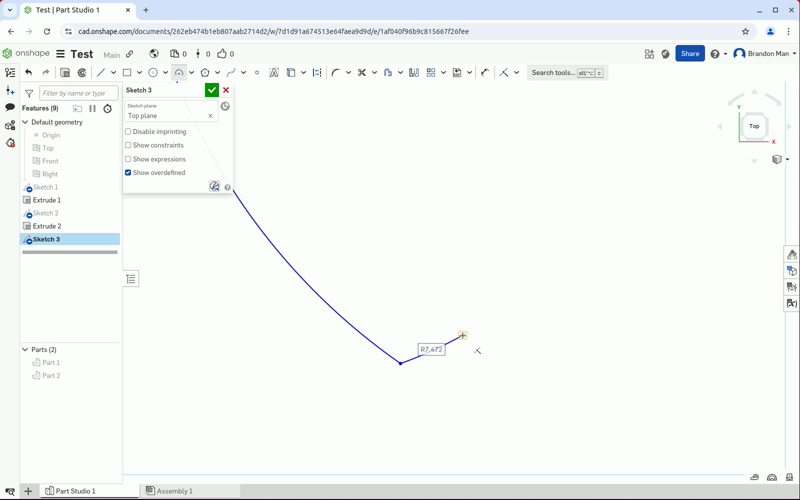
click(462, 335)
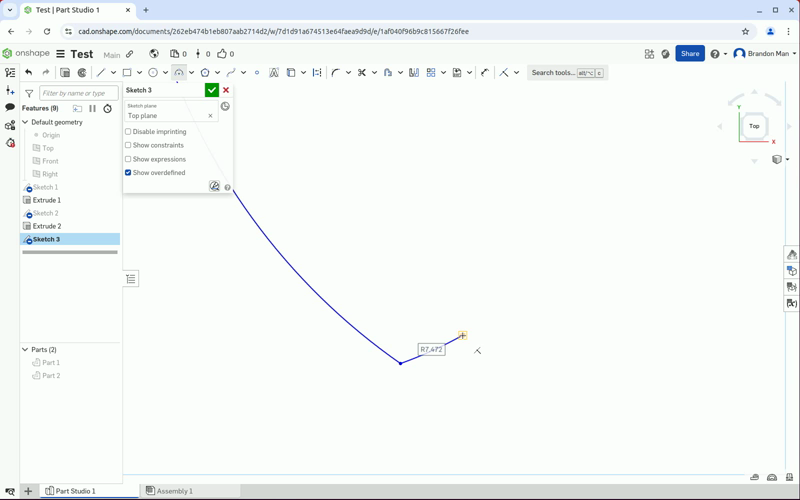
scroll(-6)
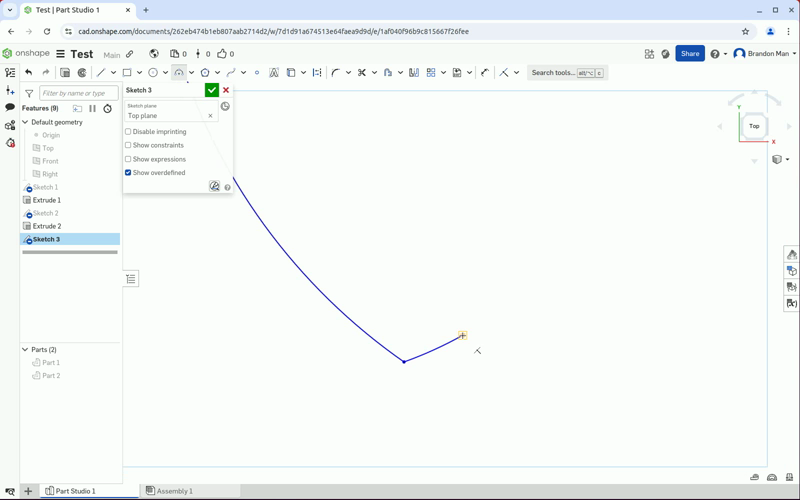
scroll(-6)
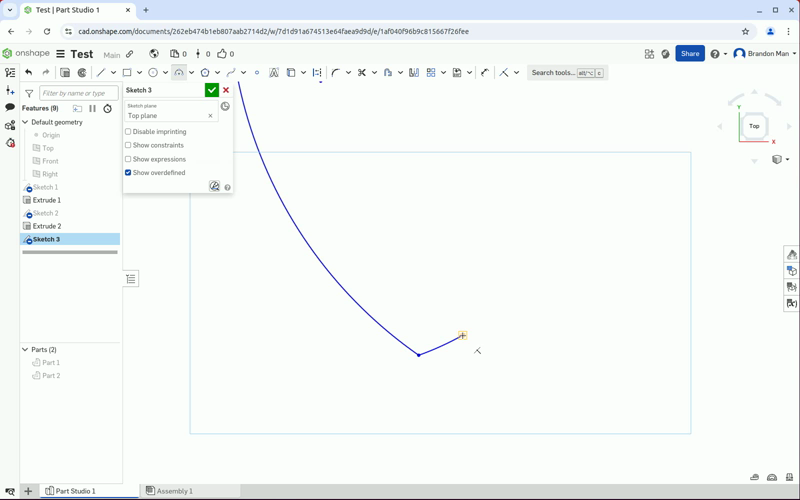
scroll(-6)
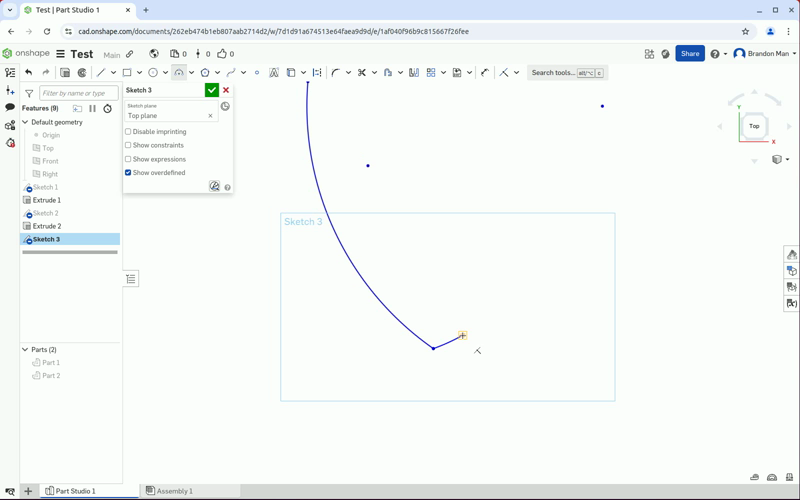
scroll(-6)
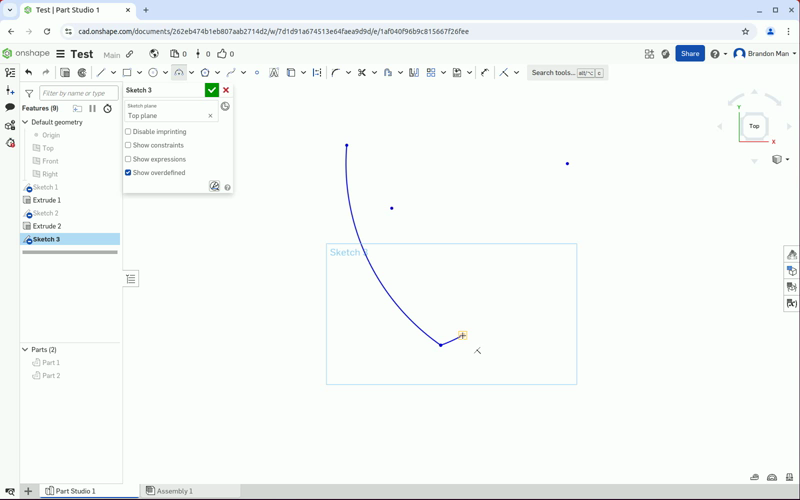
scroll(-6)
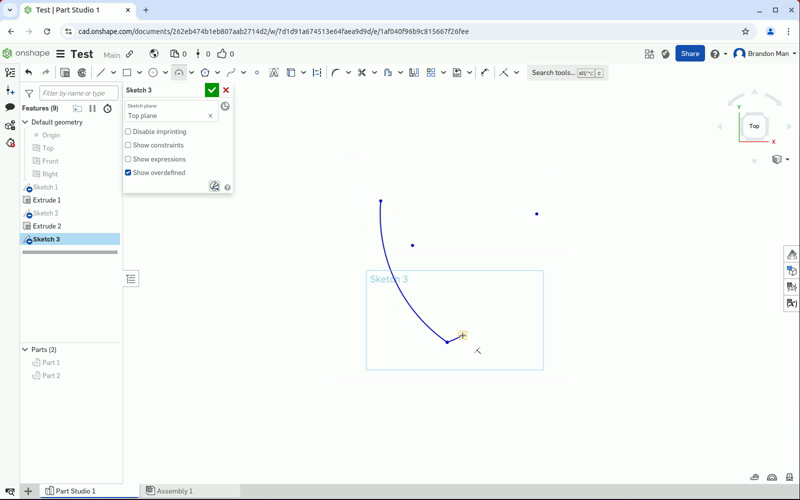
scroll(-6)
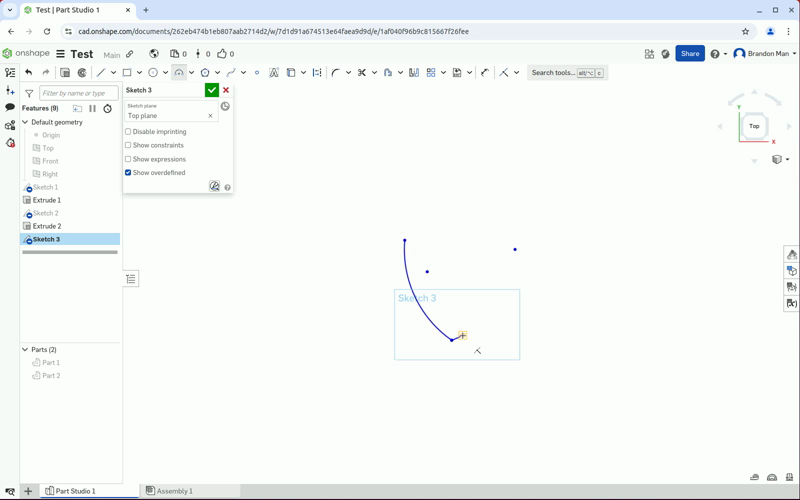
scroll(-6)
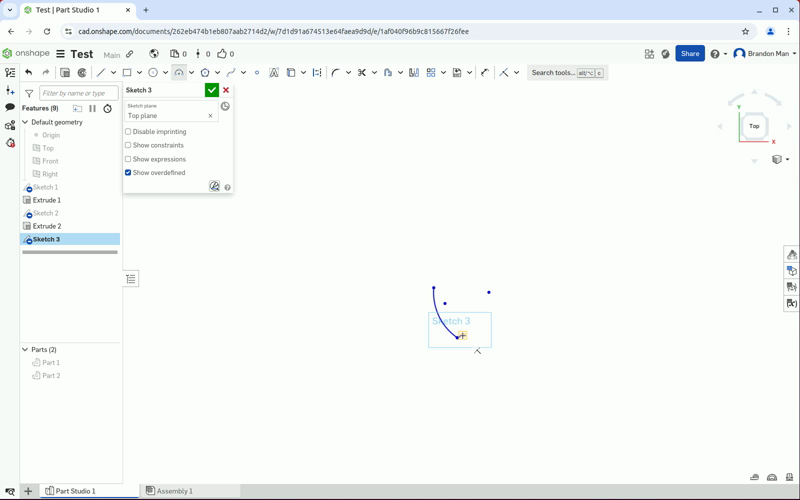
key_down(shift)
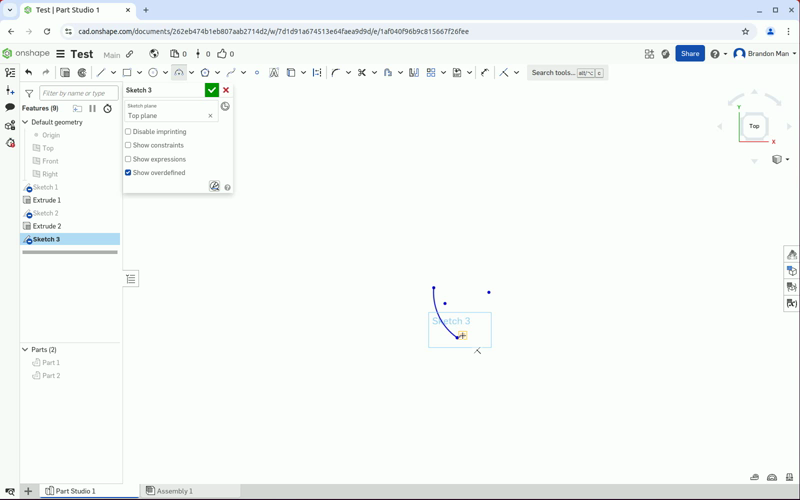
mouse_move(452, 251)
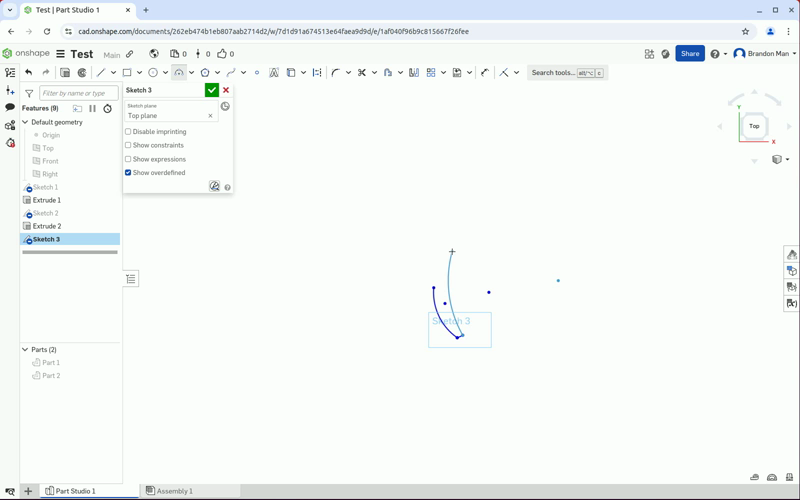
click(452, 251)
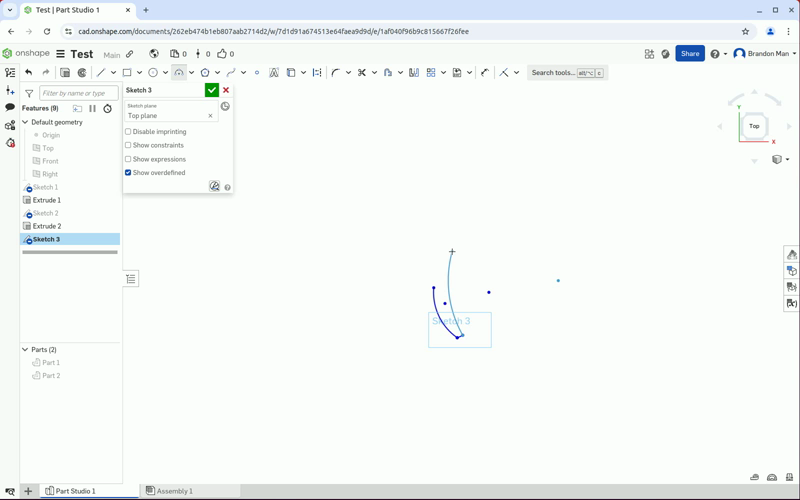
mouse_move(442, 295)
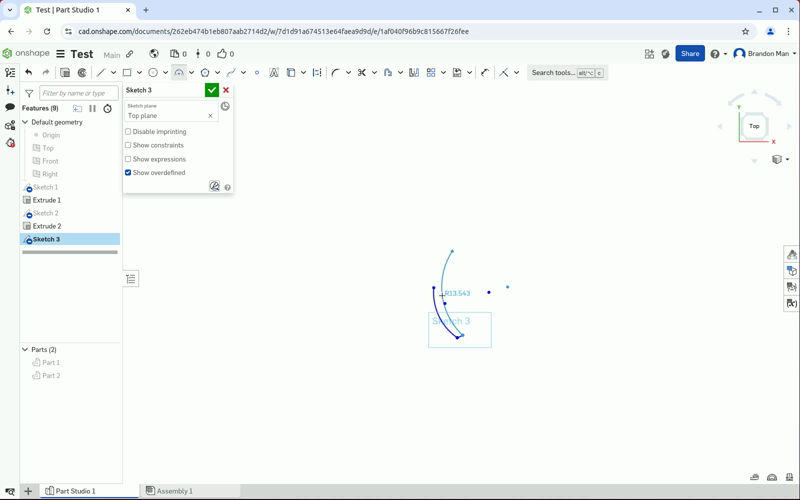
click(442, 295)
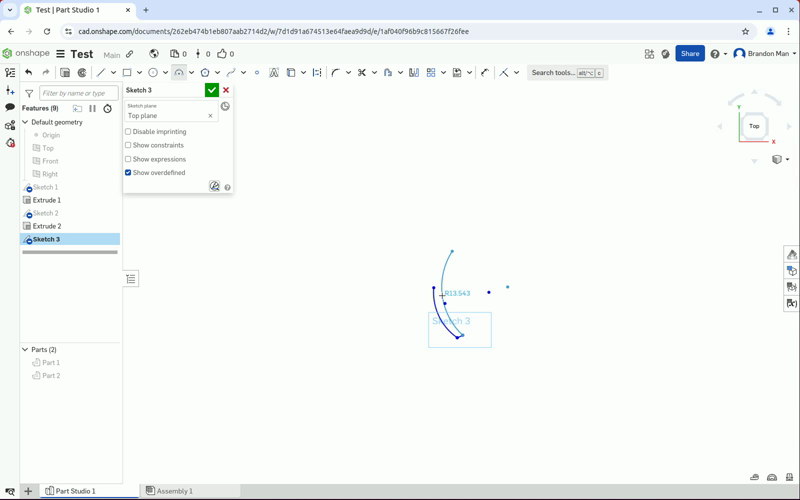
key_up(shift)
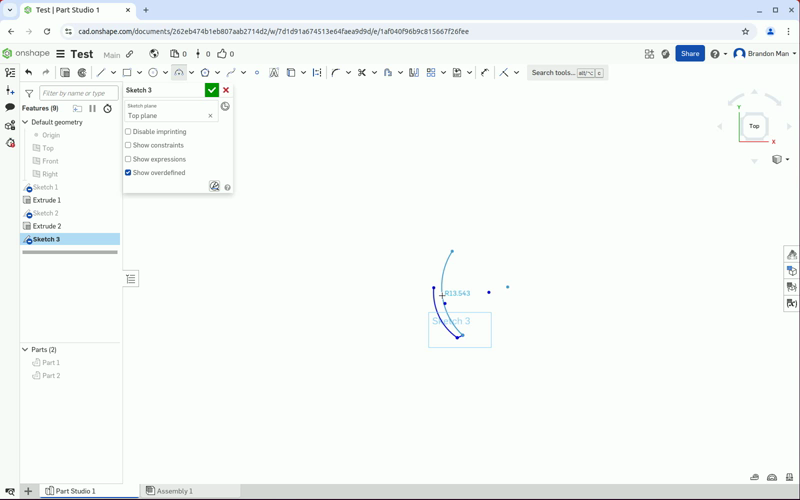
mouse_move(452, 251)
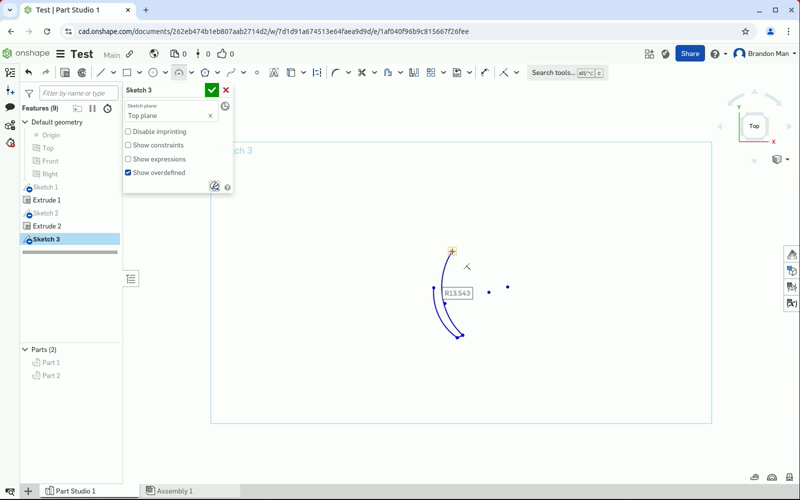
click(452, 251)
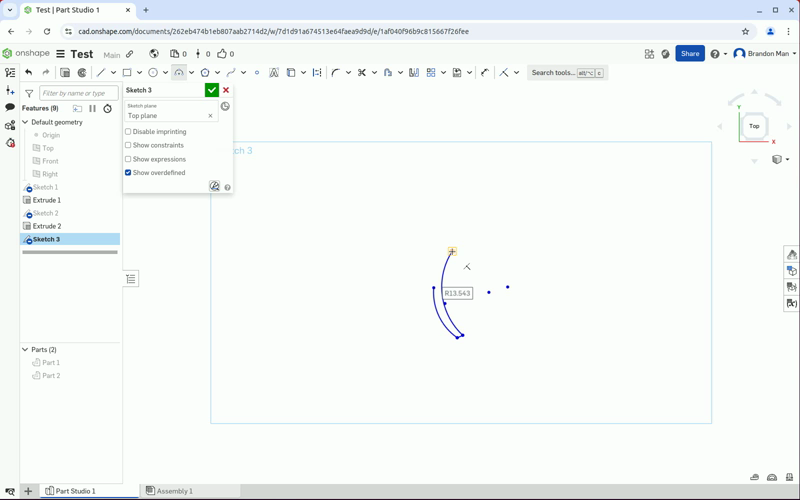
key_down(shift)
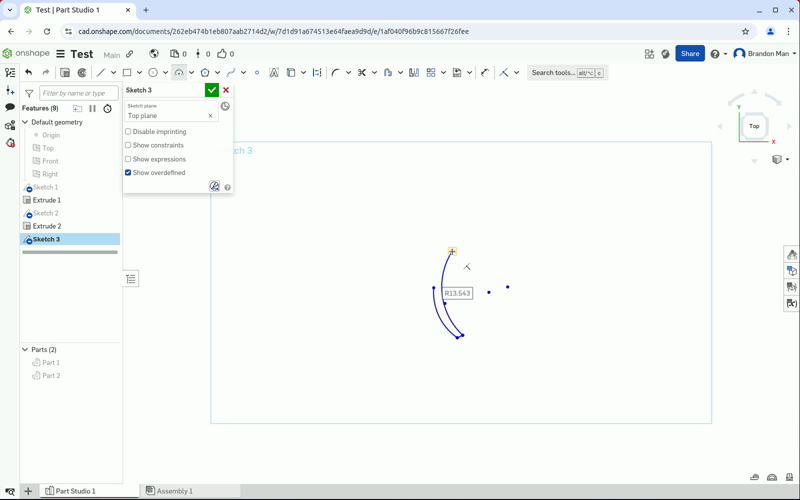
mouse_move(453, 243)
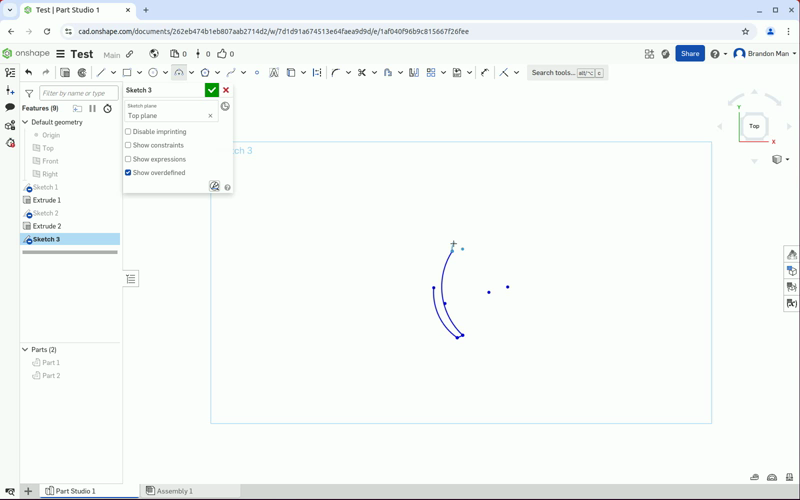
click(453, 243)
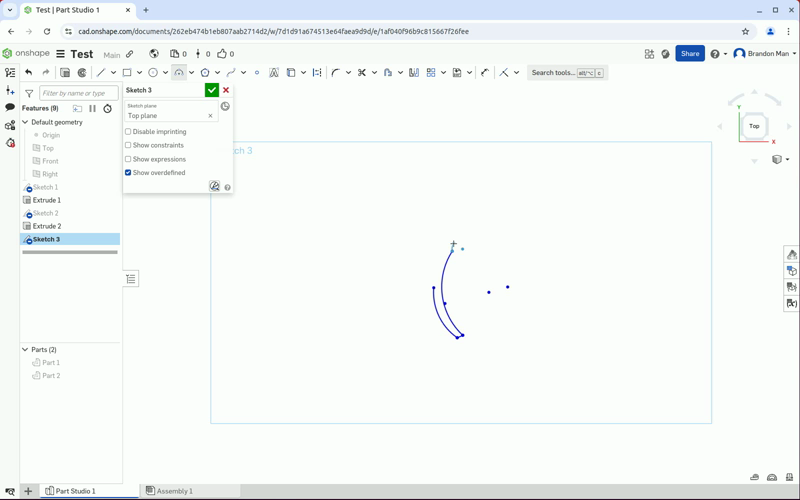
mouse_move(453, 247)
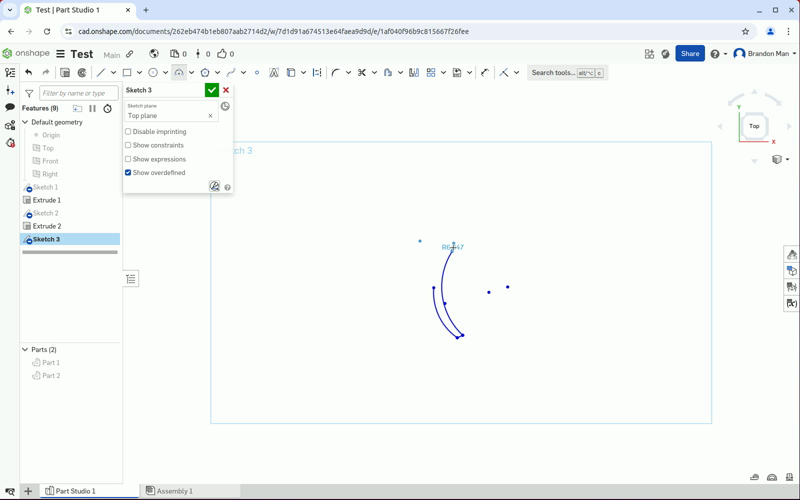
scroll(6)
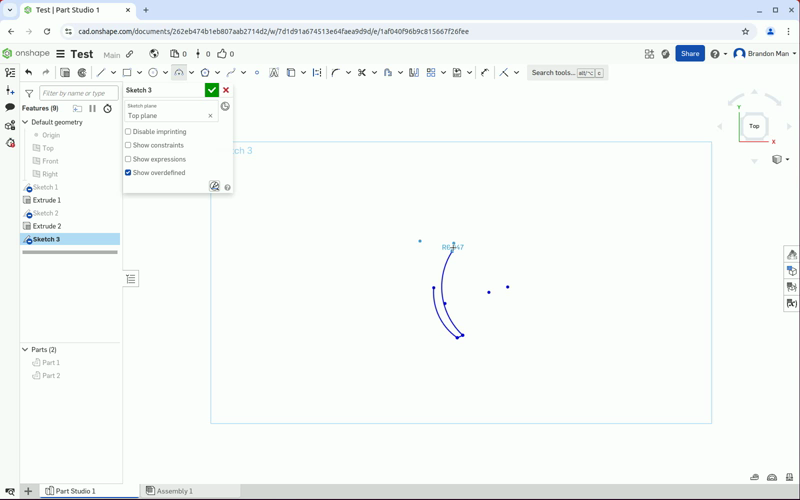
scroll(6)
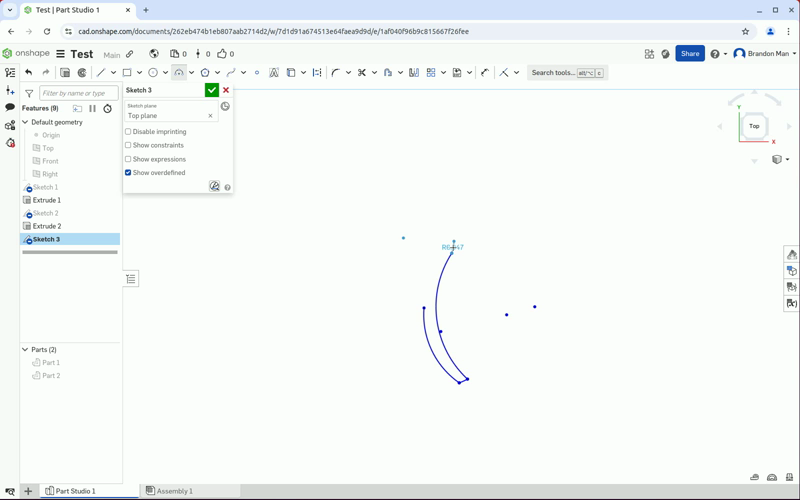
scroll(6)
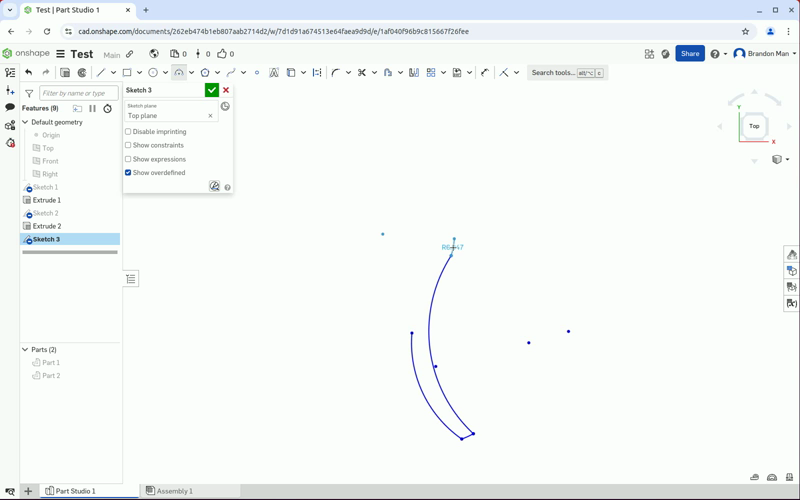
scroll(6)
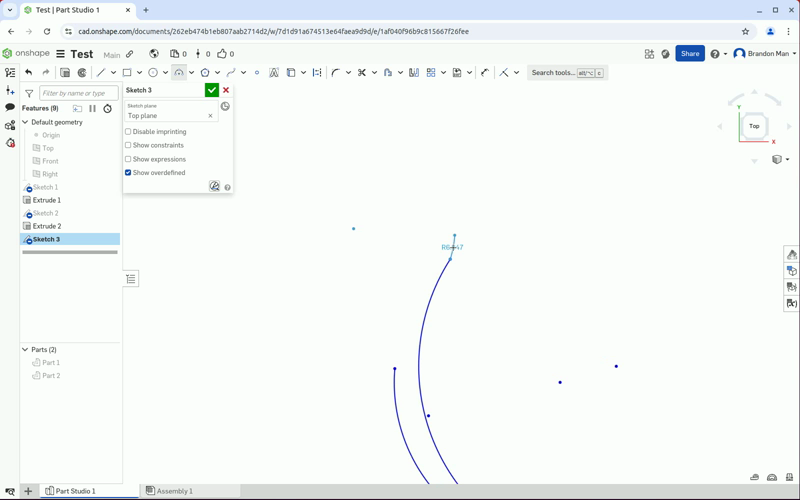
scroll(6)
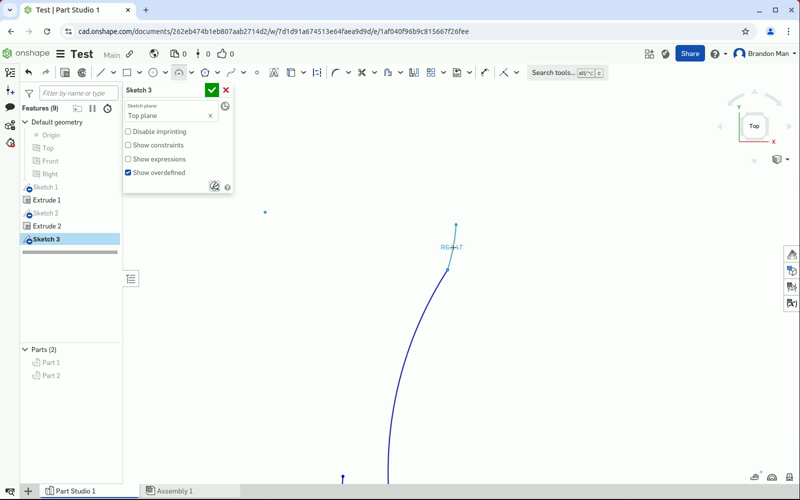
scroll(6)
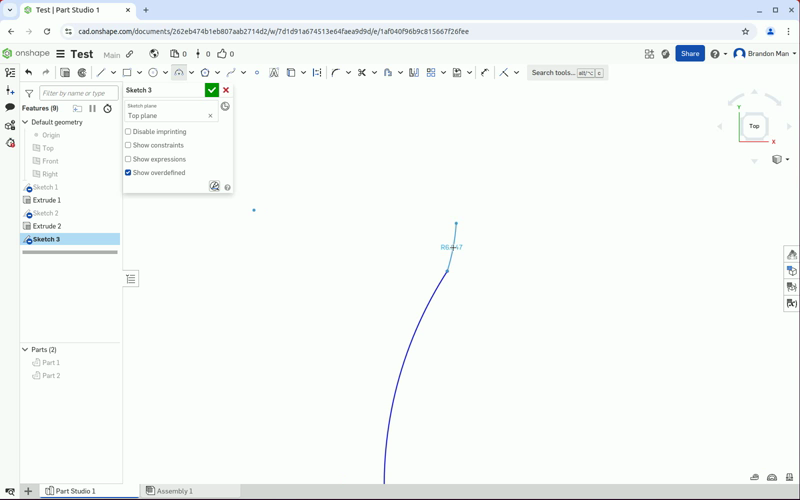
scroll(6)
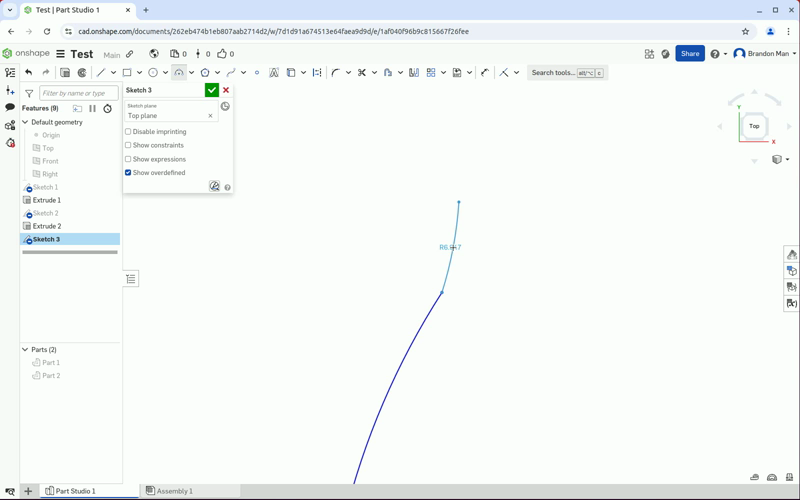
click(453, 247)
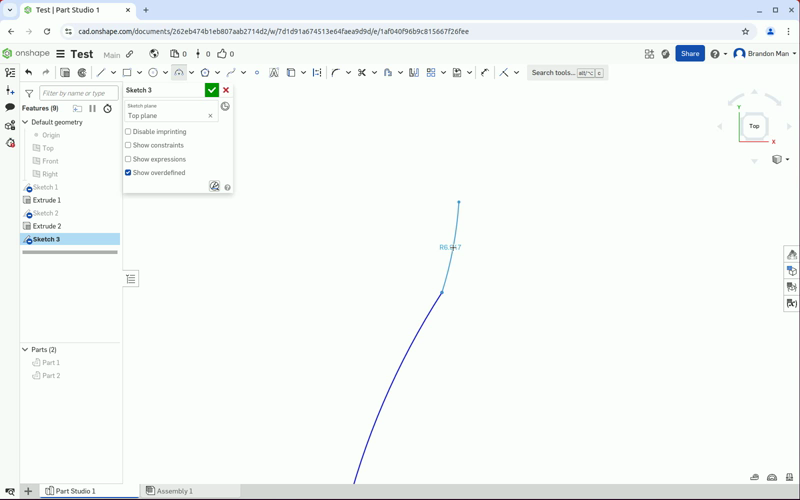
scroll(-6)
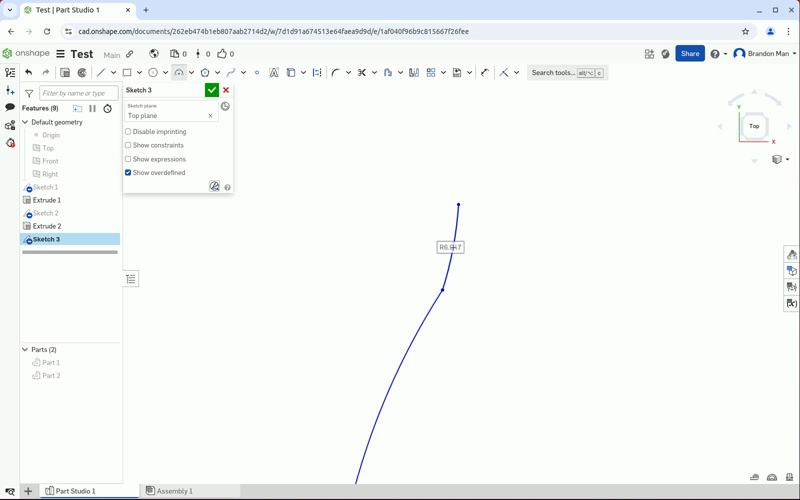
scroll(-6)
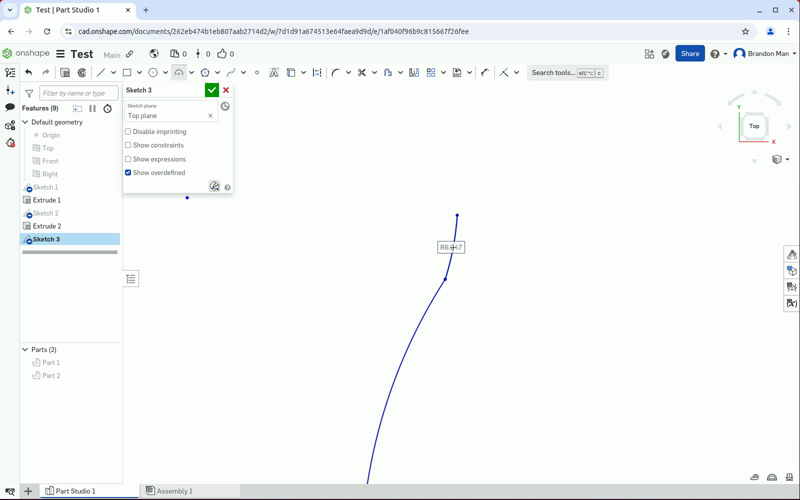
scroll(-6)
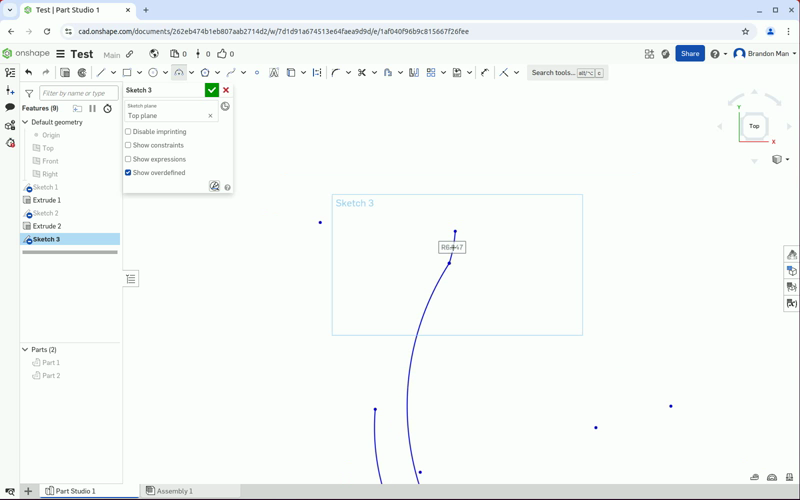
scroll(-6)
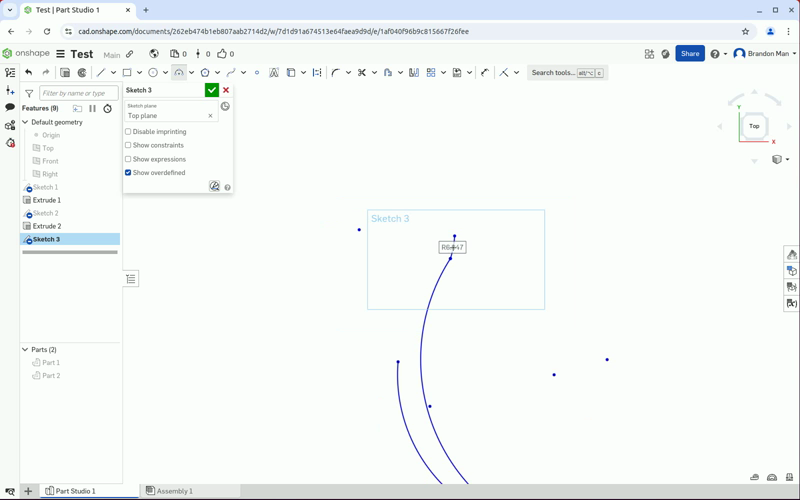
scroll(-6)
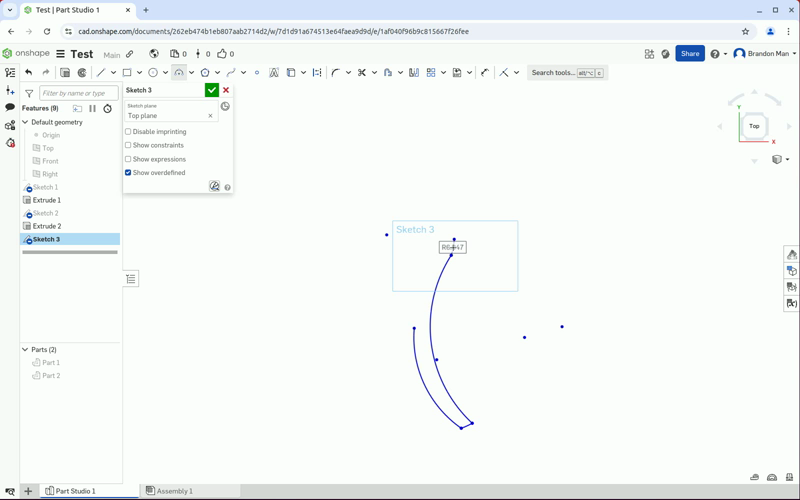
scroll(-6)
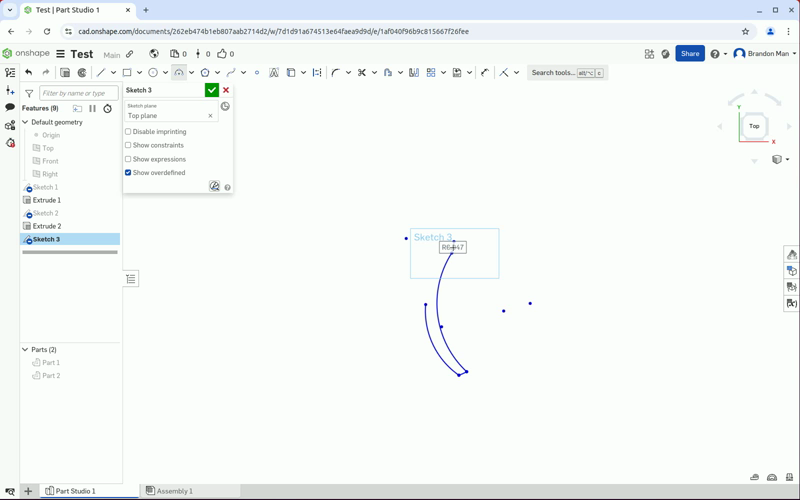
scroll(-6)
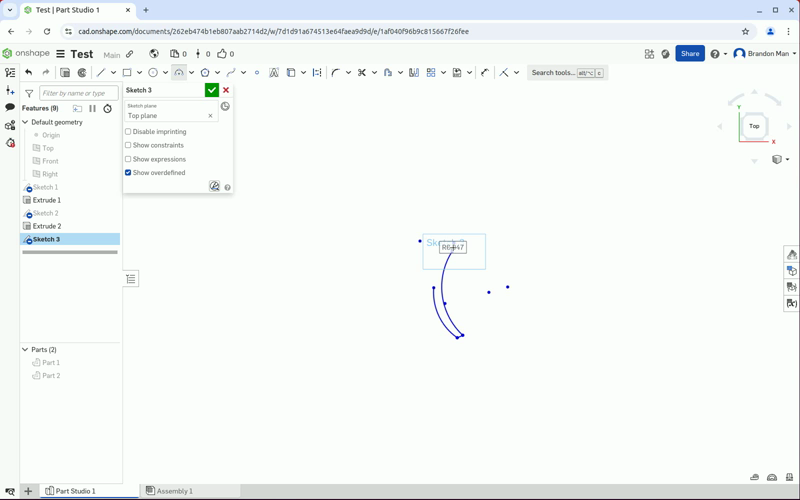
key_up(shift)
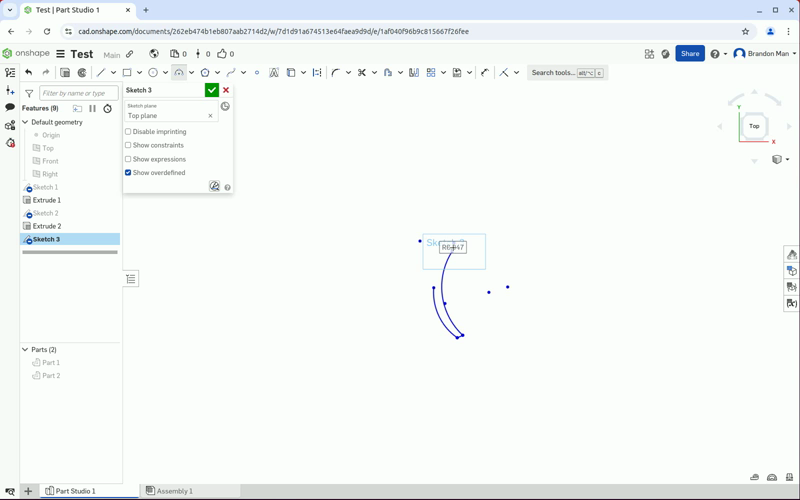
mouse_move(453, 243)
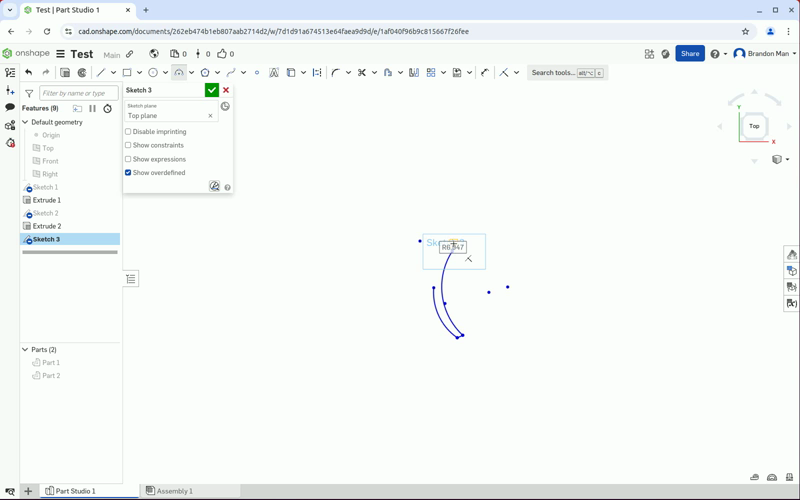
scroll(6)
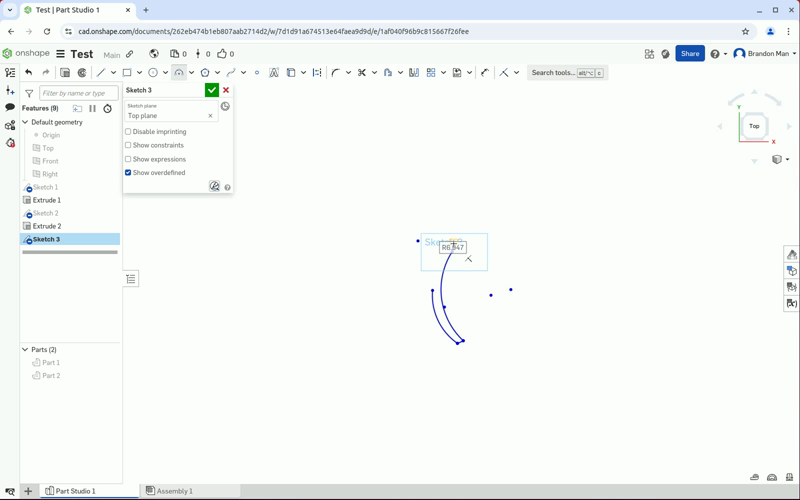
scroll(6)
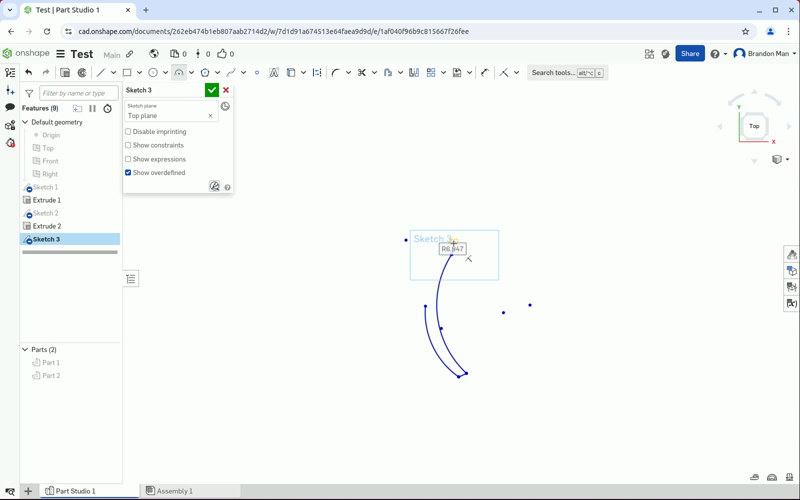
scroll(6)
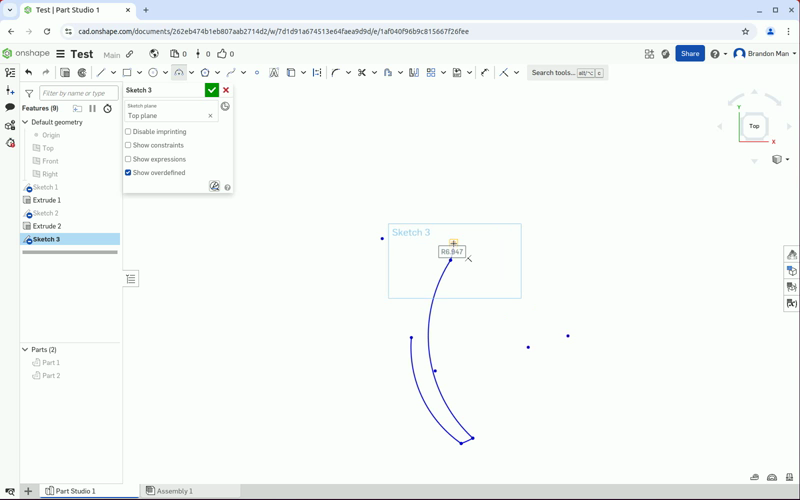
scroll(6)
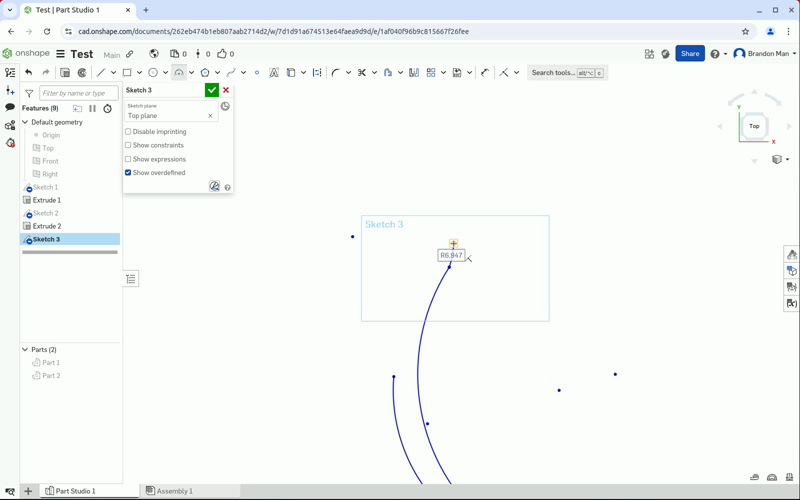
scroll(6)
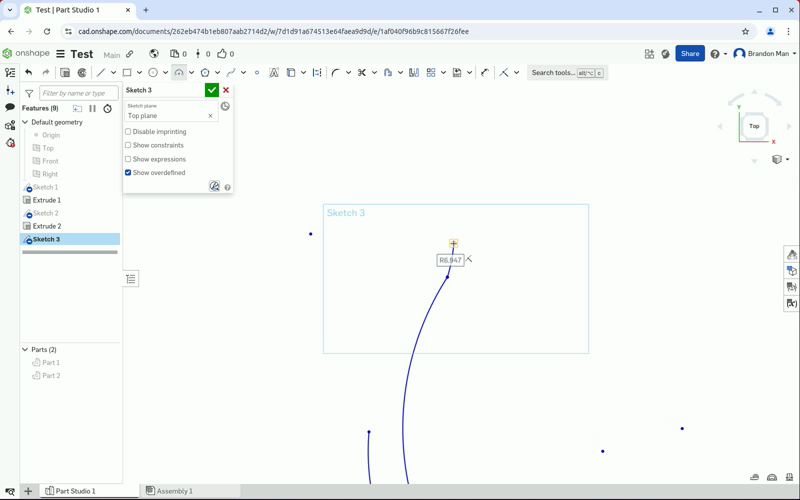
scroll(6)
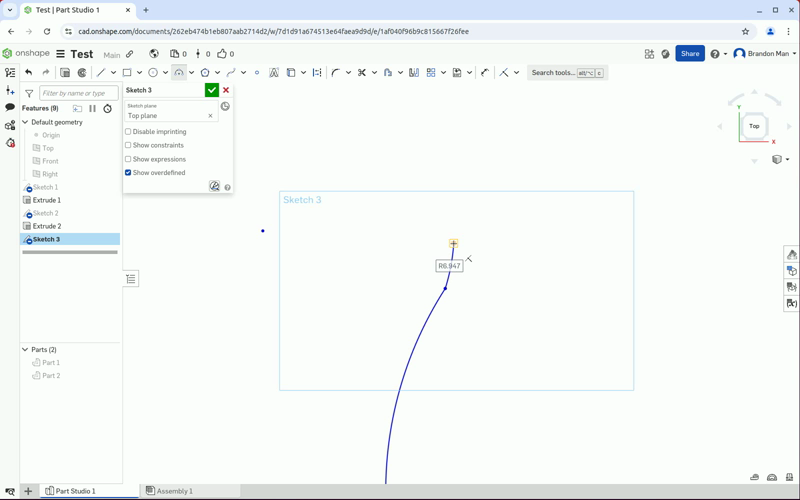
scroll(6)
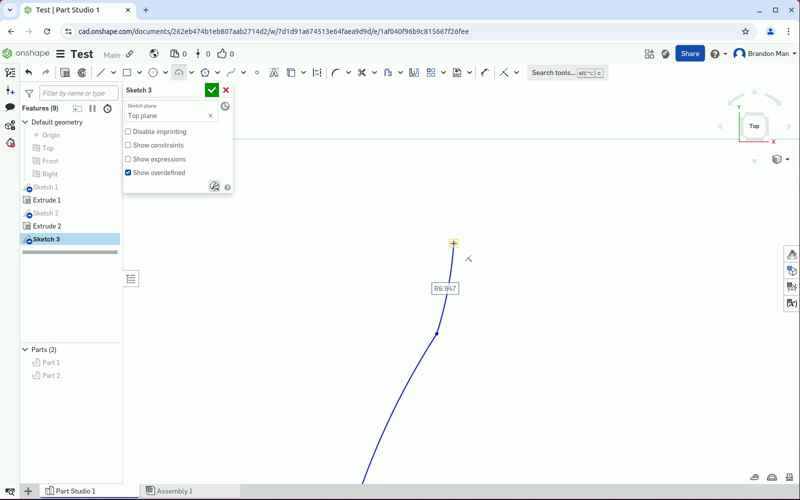
click(453, 243)
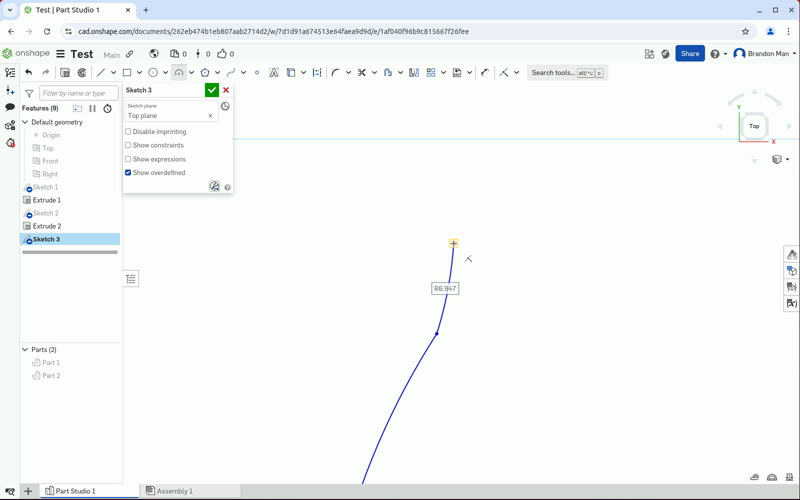
scroll(-6)
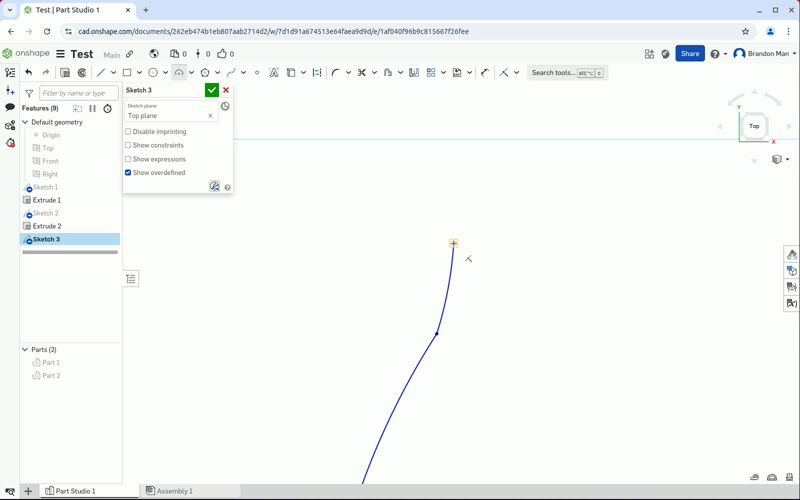
scroll(-6)
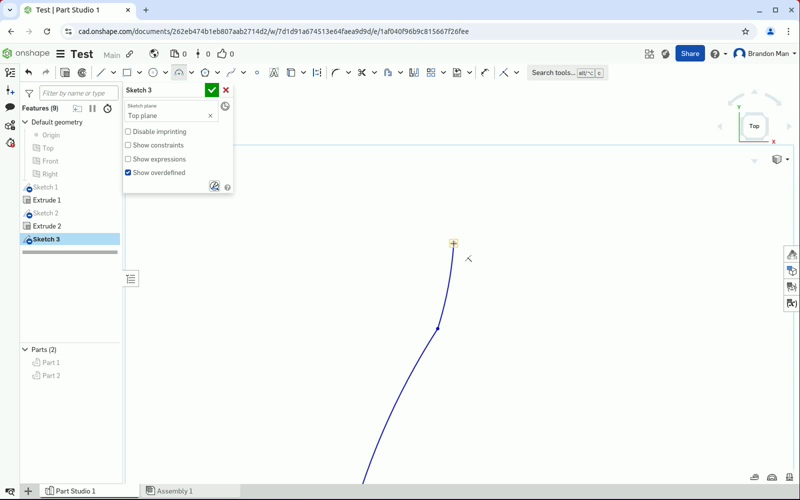
scroll(-6)
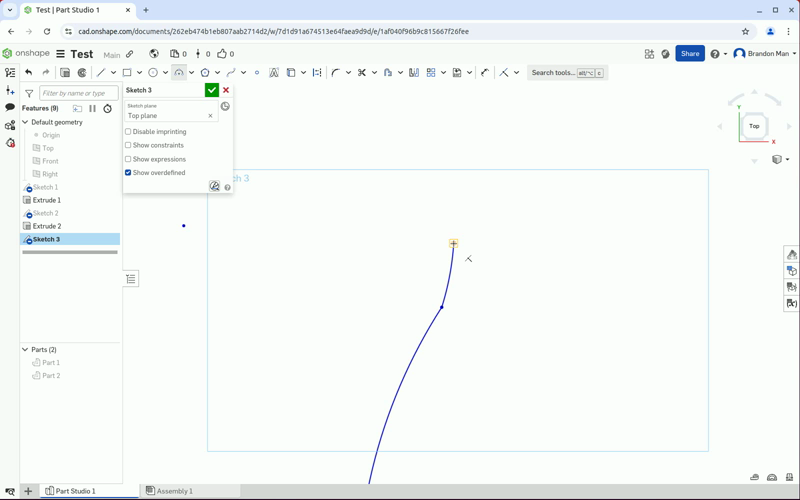
scroll(-6)
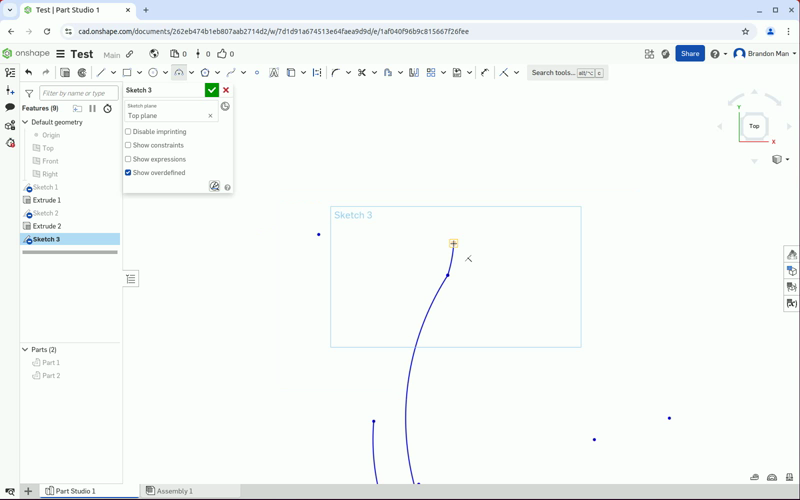
scroll(-6)
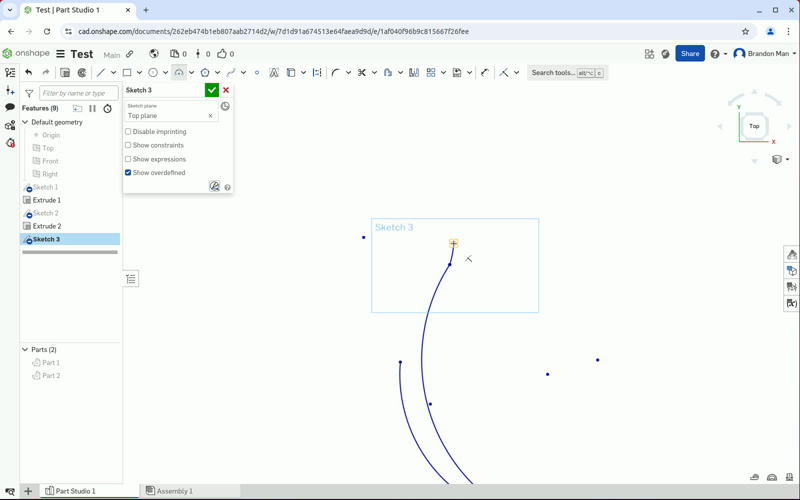
scroll(-6)
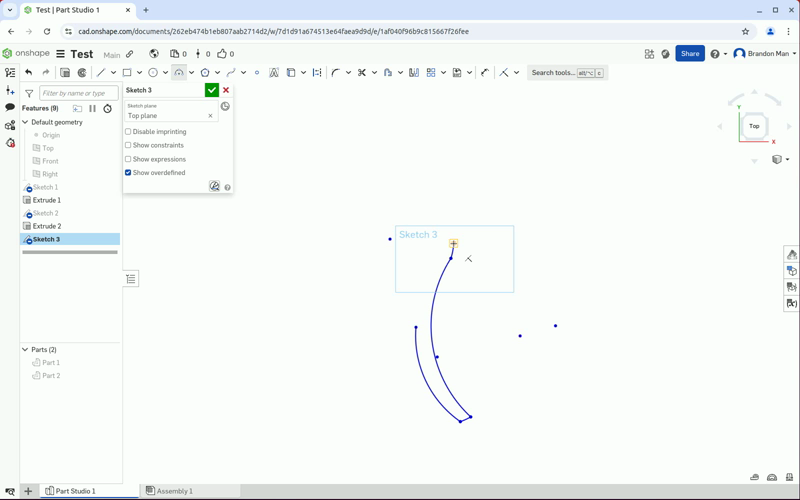
scroll(-6)
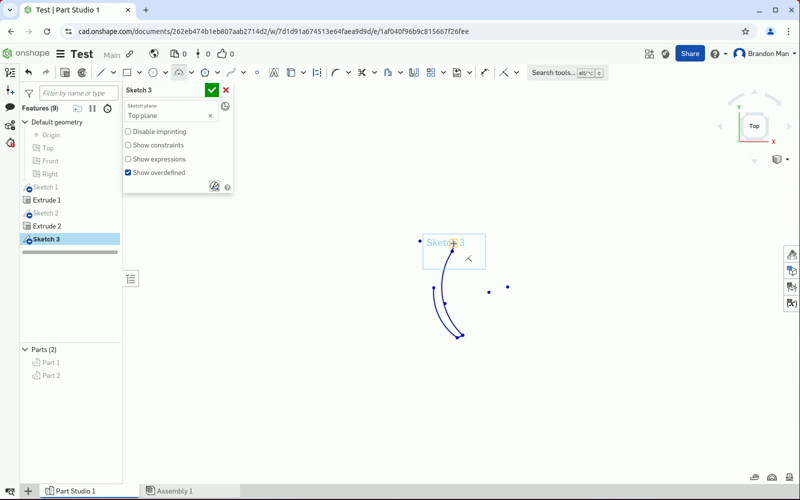
key_down(shift)
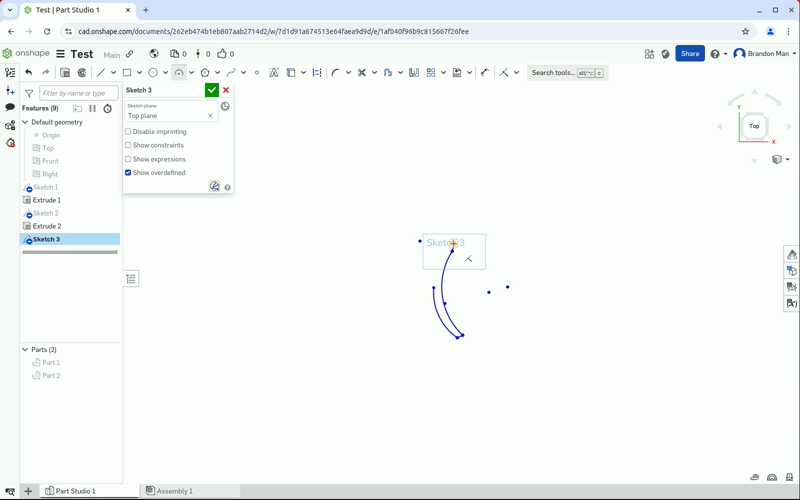
mouse_move(453, 220)
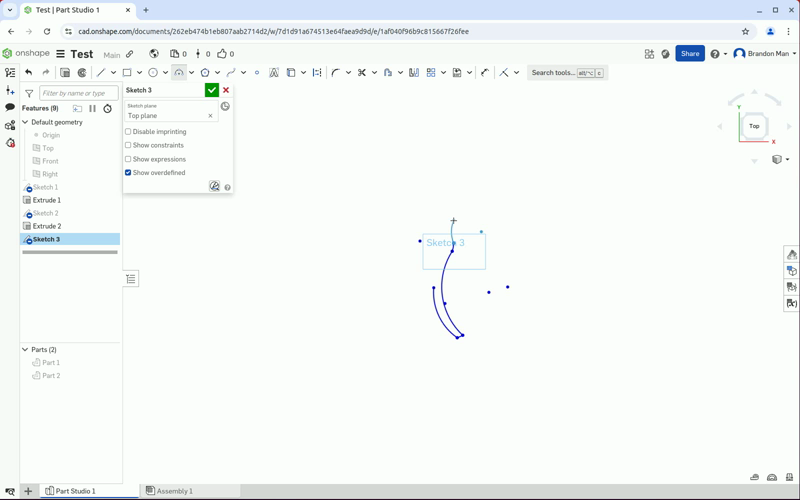
click(453, 220)
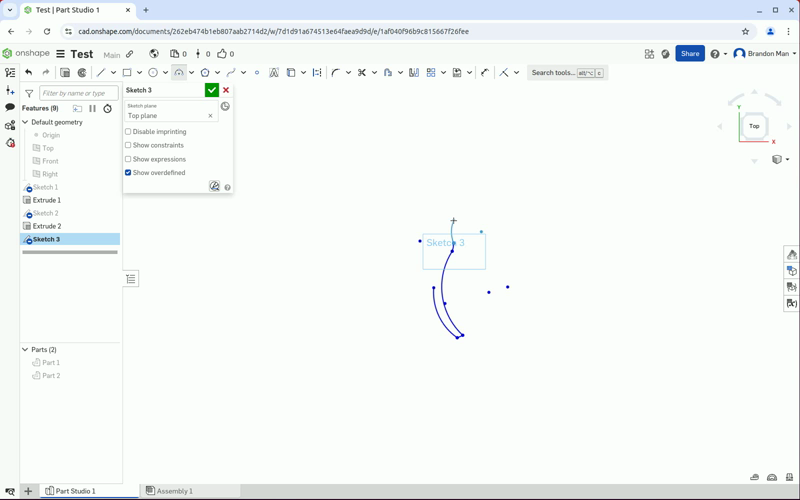
mouse_move(455, 231)
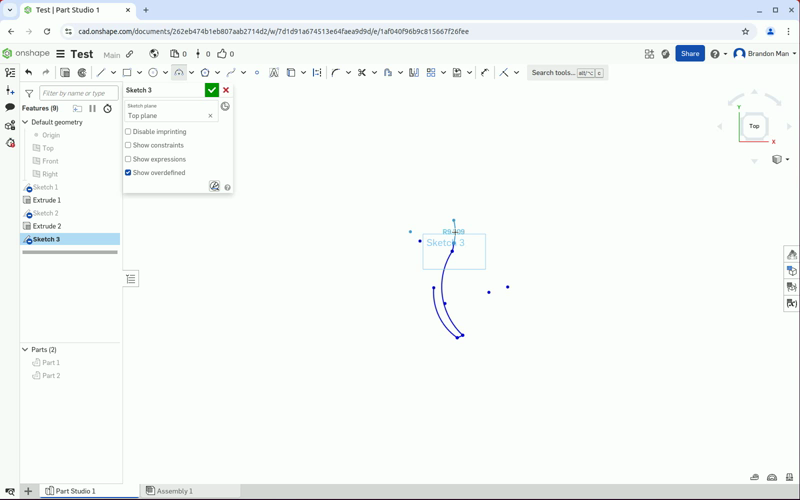
click(455, 231)
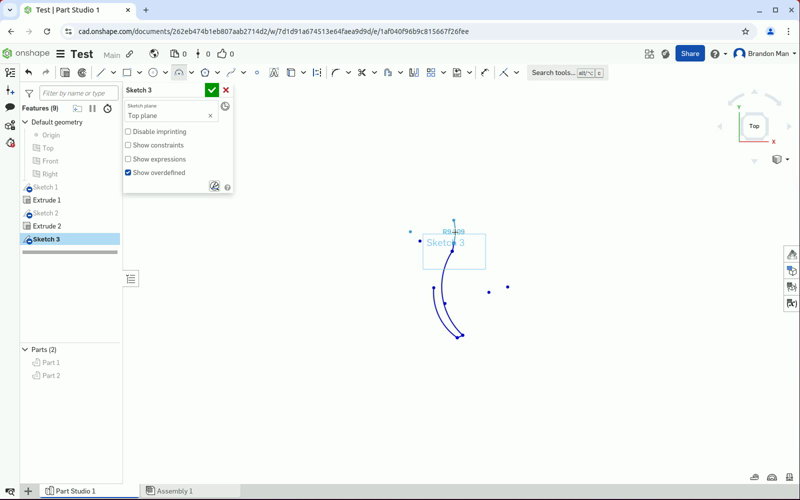
key_up(shift)
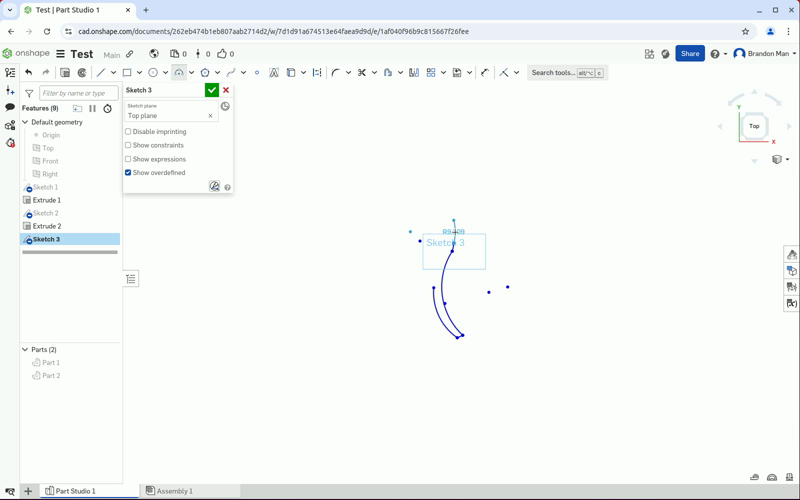
mouse_move(453, 220)
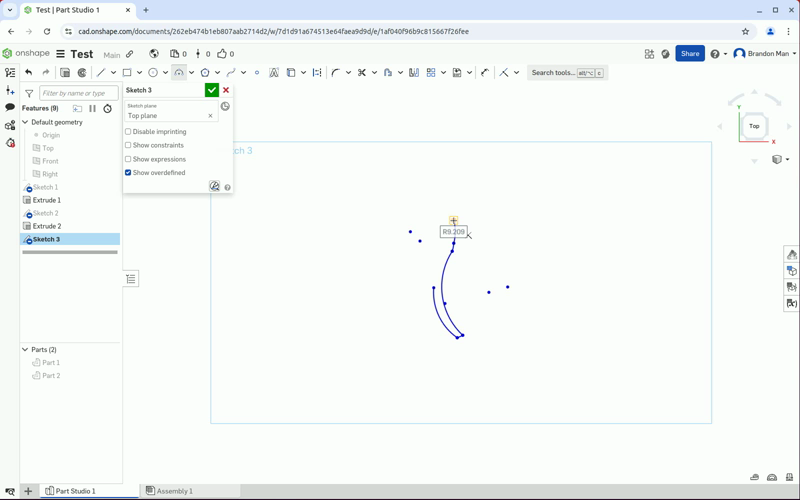
click(453, 220)
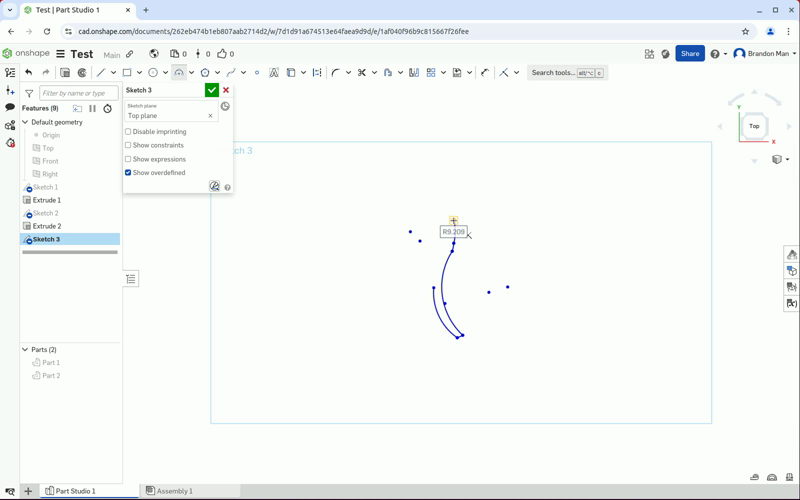
key_down(shift)
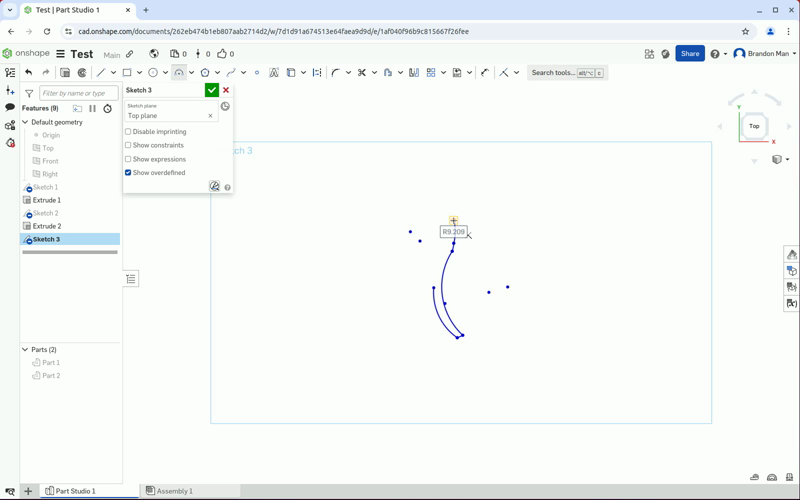
mouse_move(447, 245)
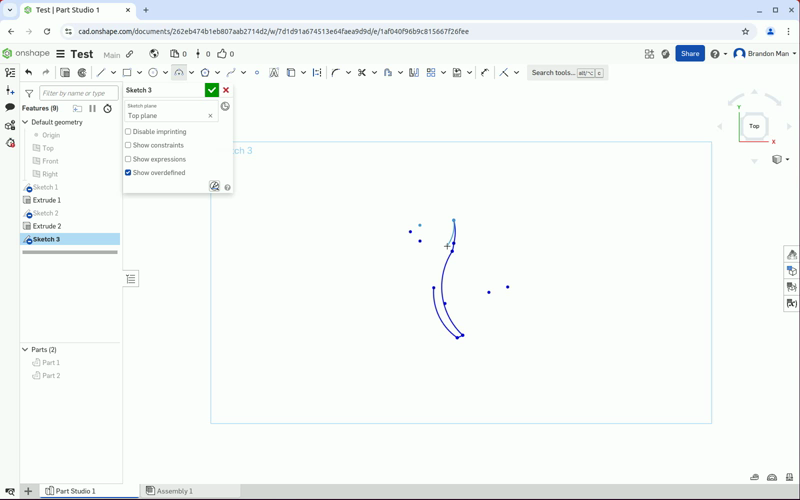
click(447, 245)
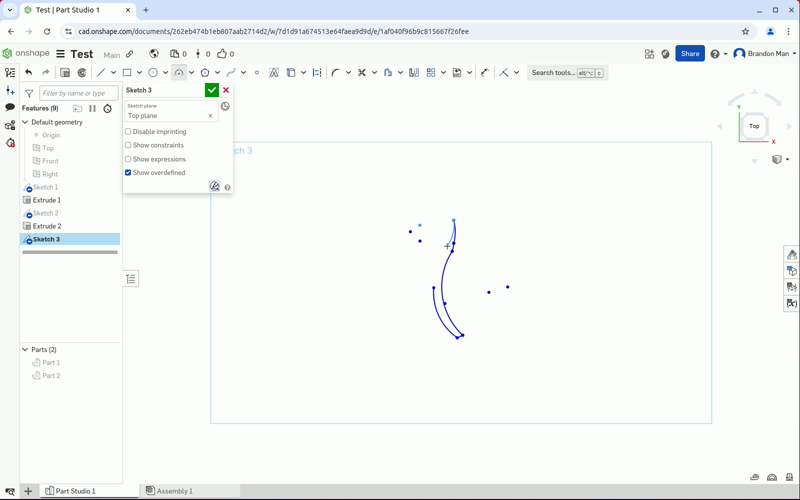
mouse_move(452, 233)
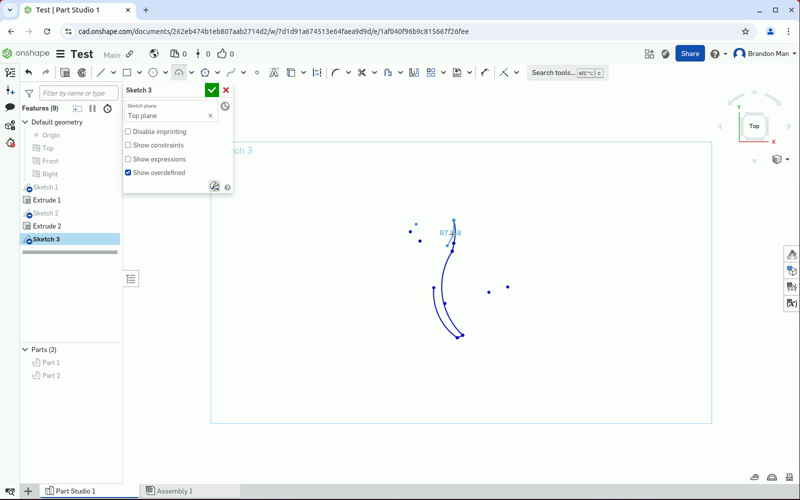
scroll(6)
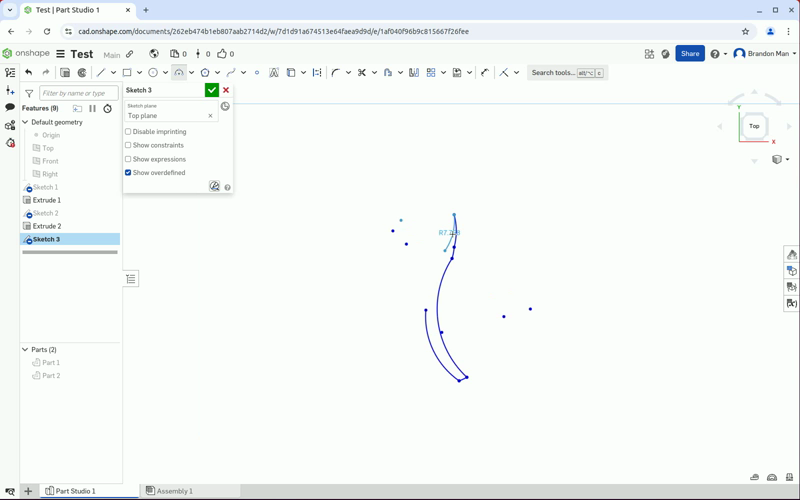
scroll(6)
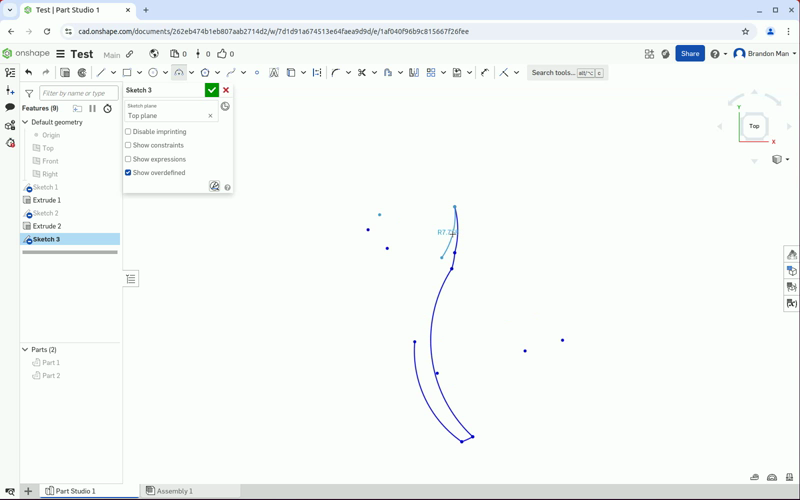
scroll(6)
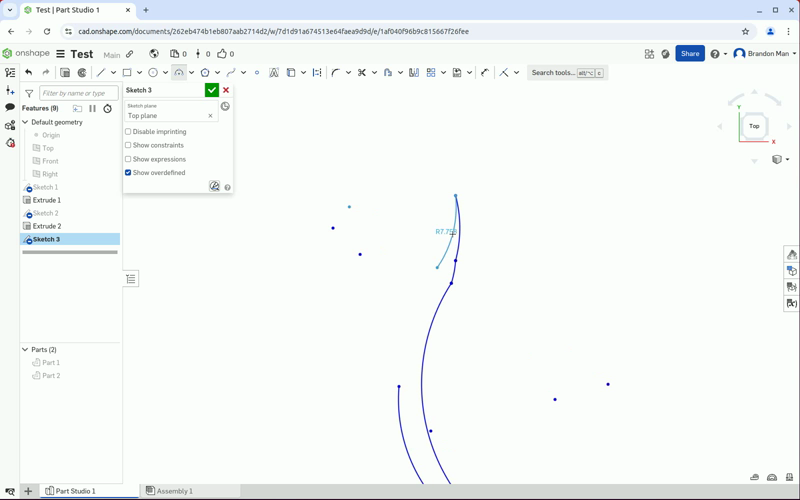
scroll(6)
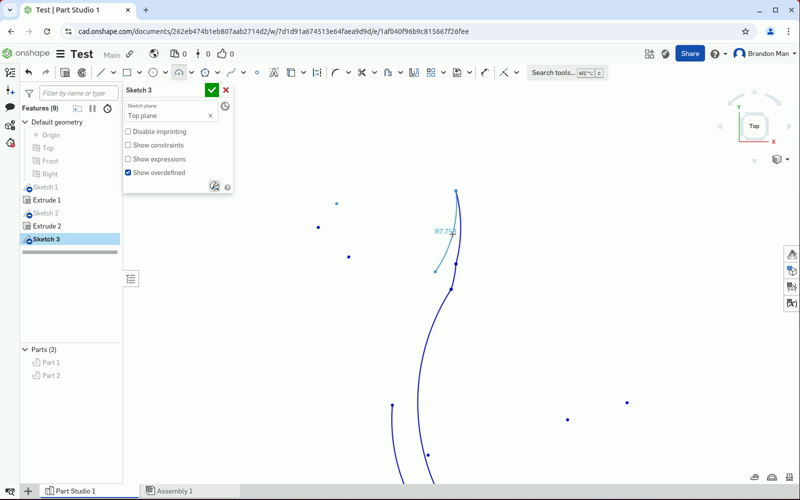
scroll(6)
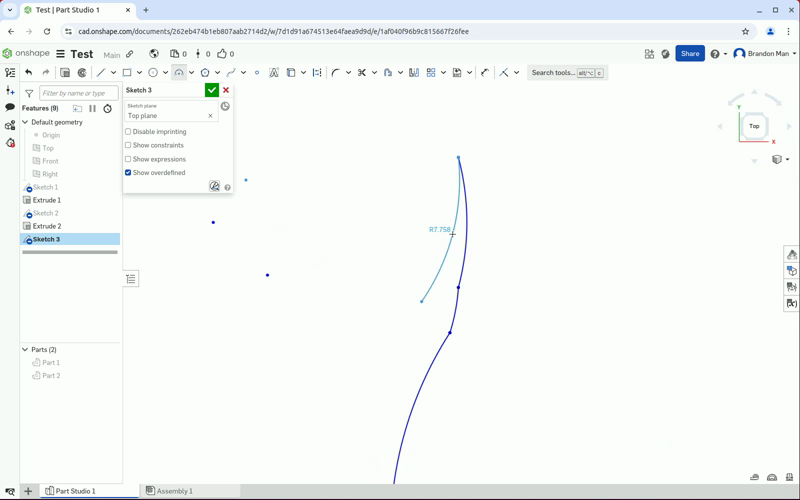
scroll(6)
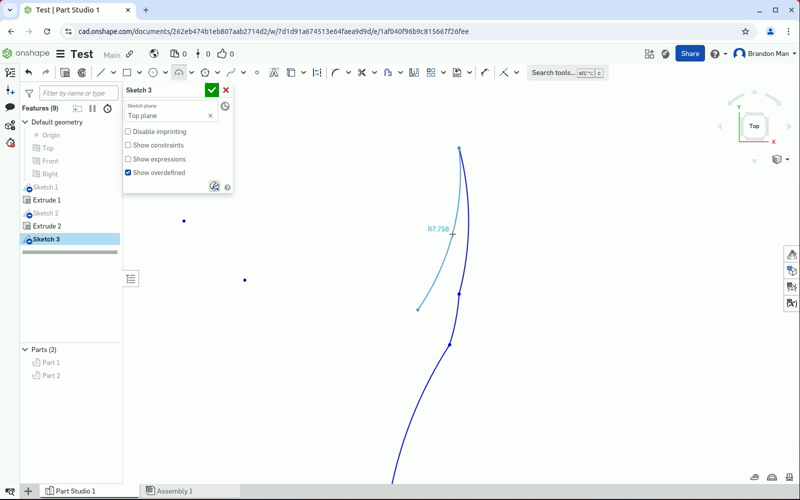
scroll(6)
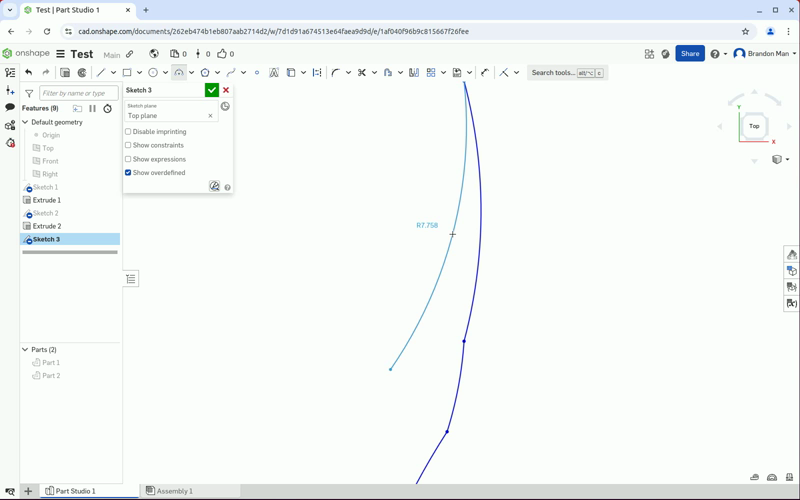
click(452, 233)
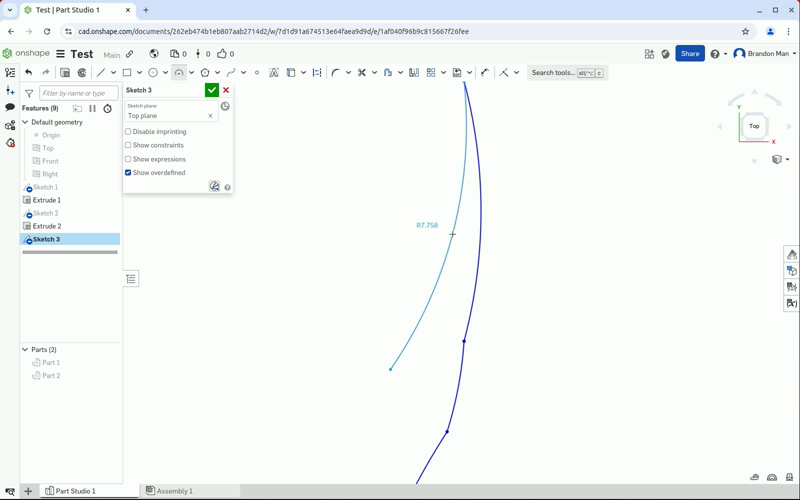
scroll(-6)
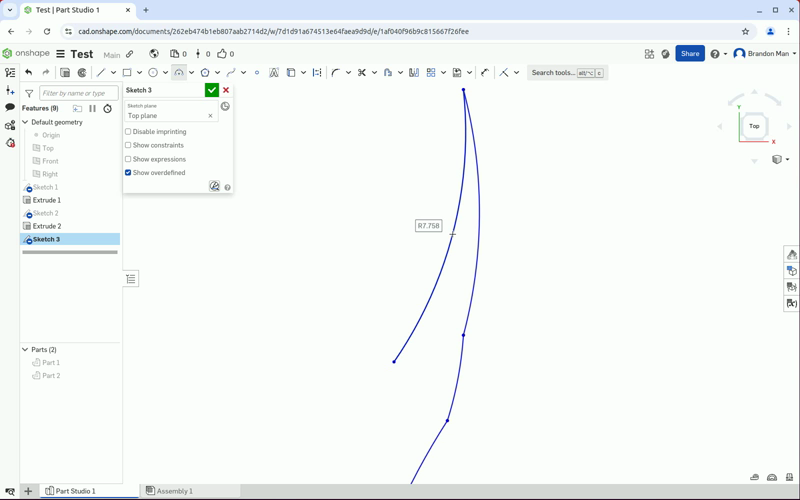
scroll(-6)
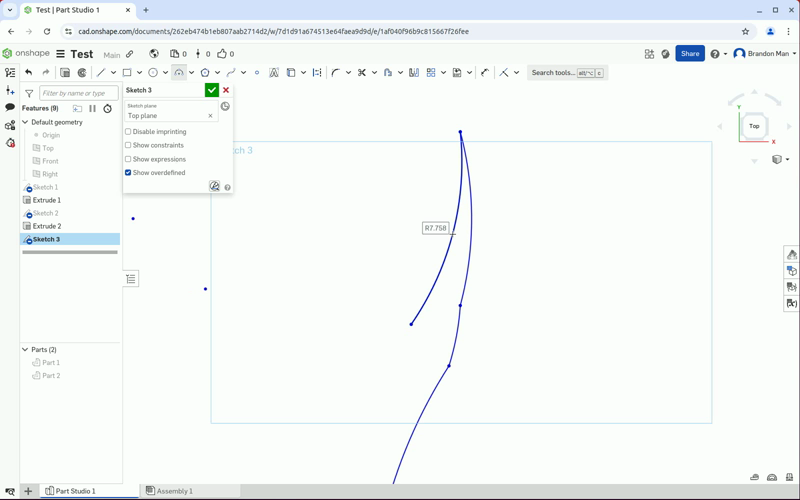
scroll(-6)
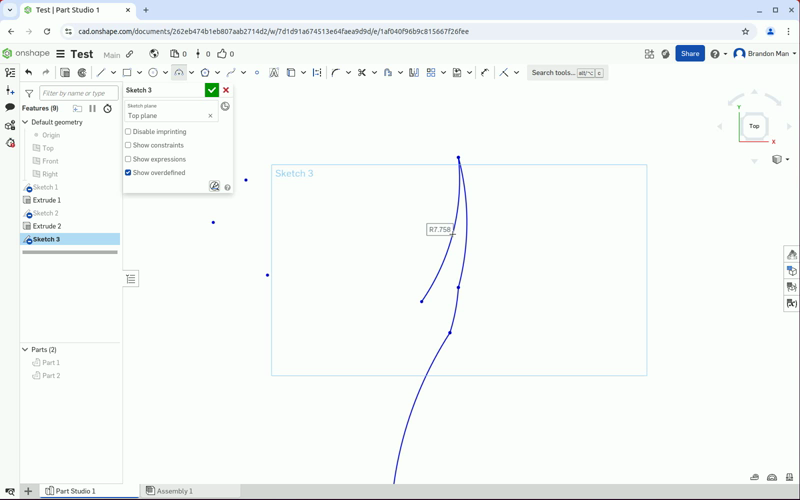
scroll(-6)
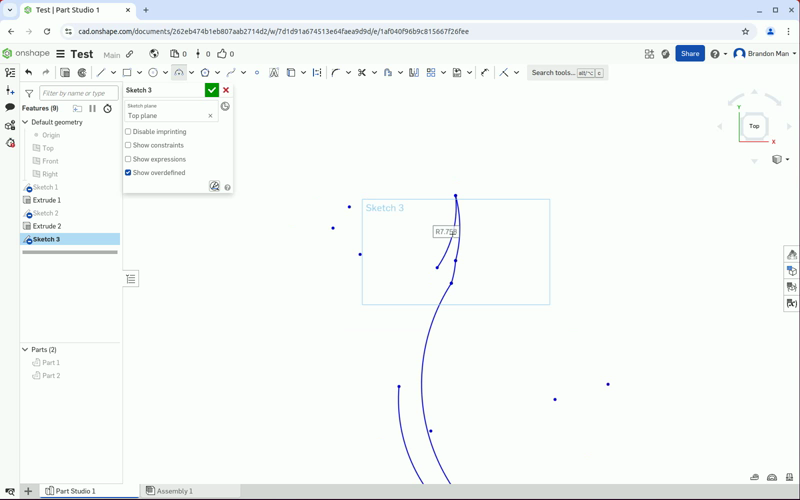
scroll(-6)
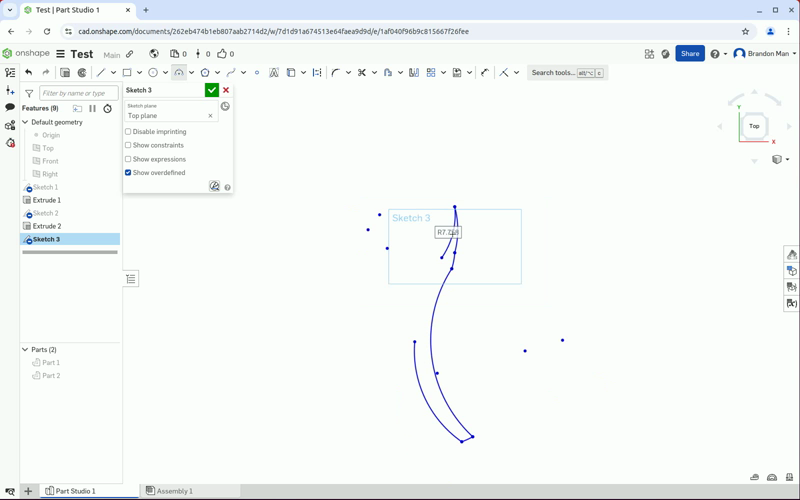
scroll(-6)
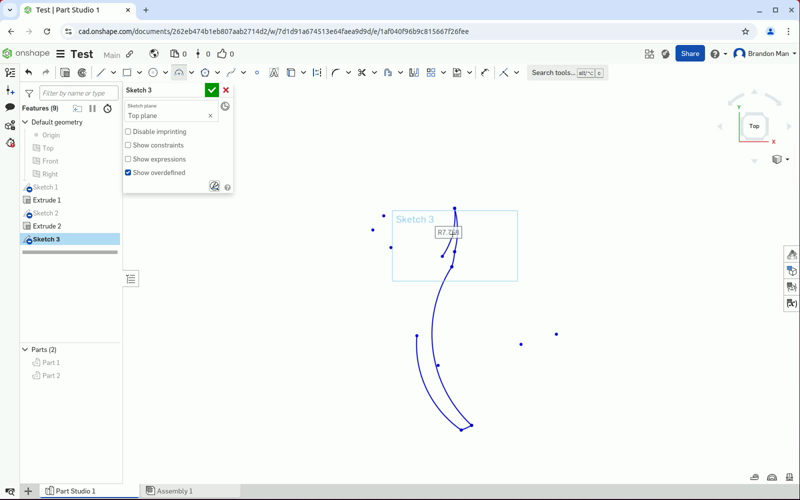
scroll(-6)
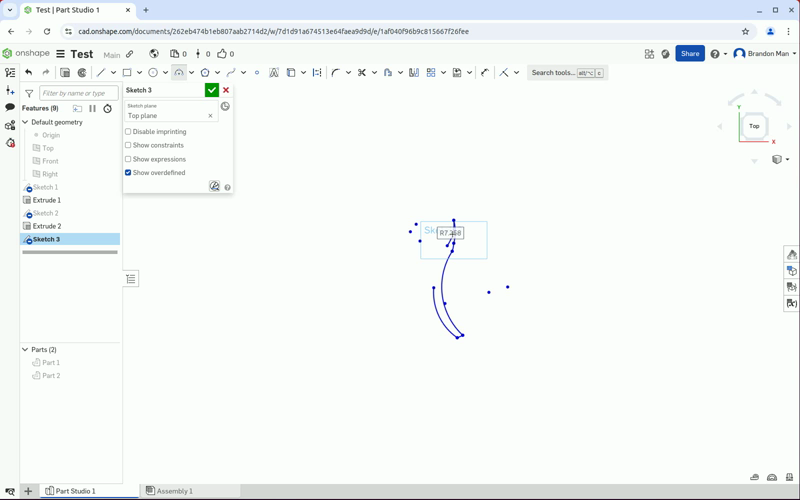
key_up(shift)
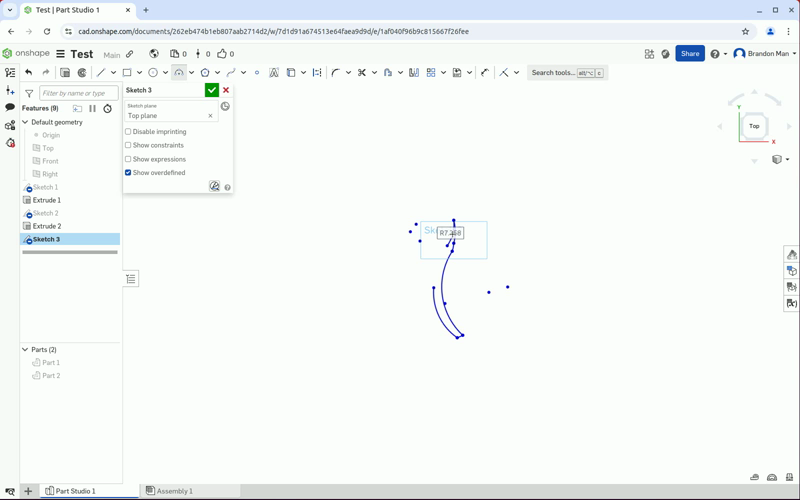
mouse_move(447, 245)
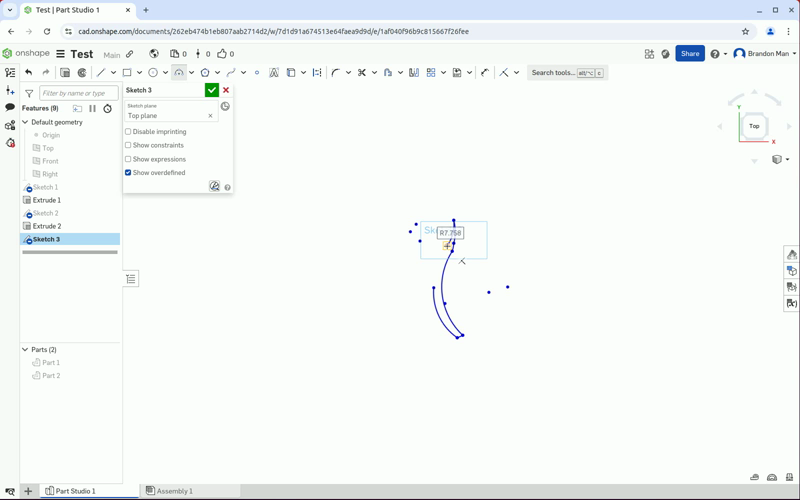
click(447, 245)
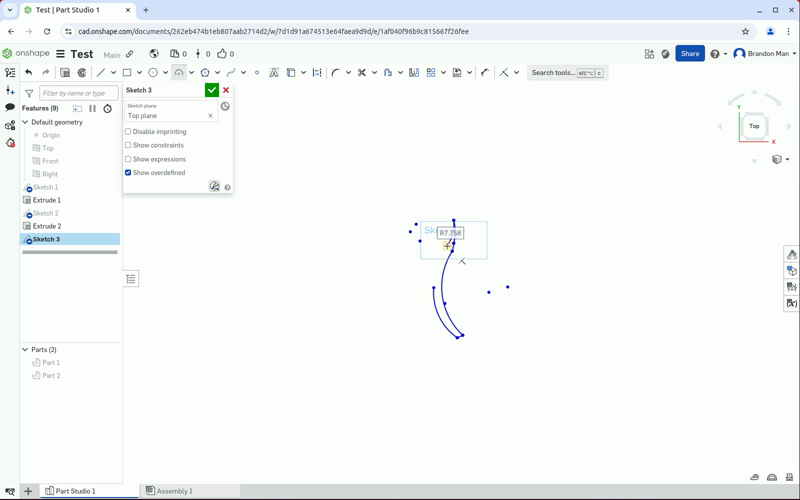
mouse_move(433, 287)
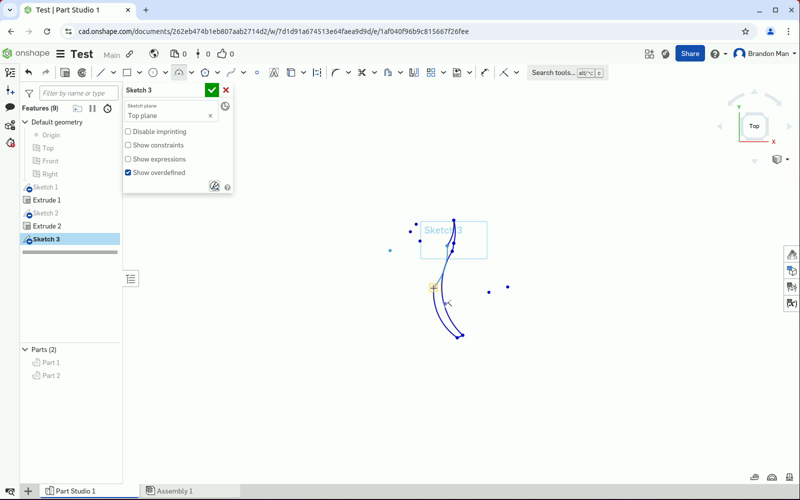
scroll(6)
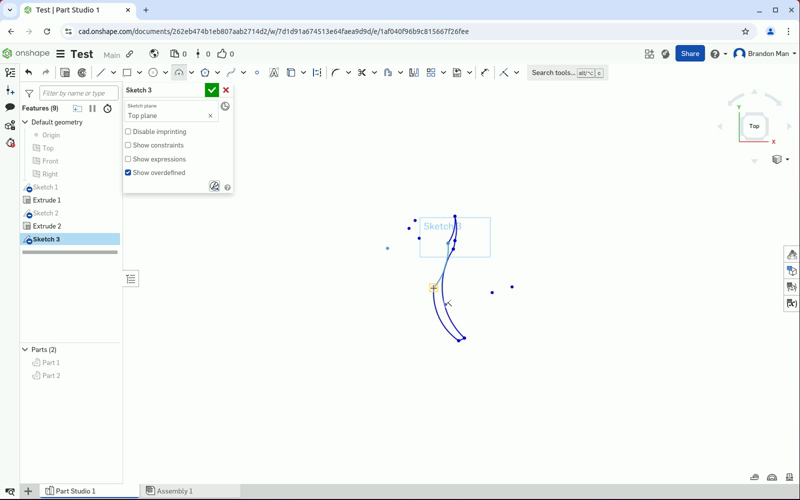
scroll(6)
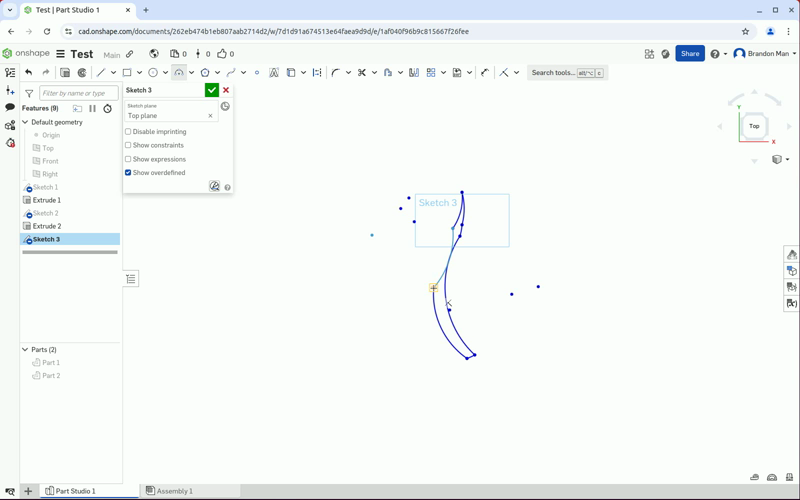
scroll(6)
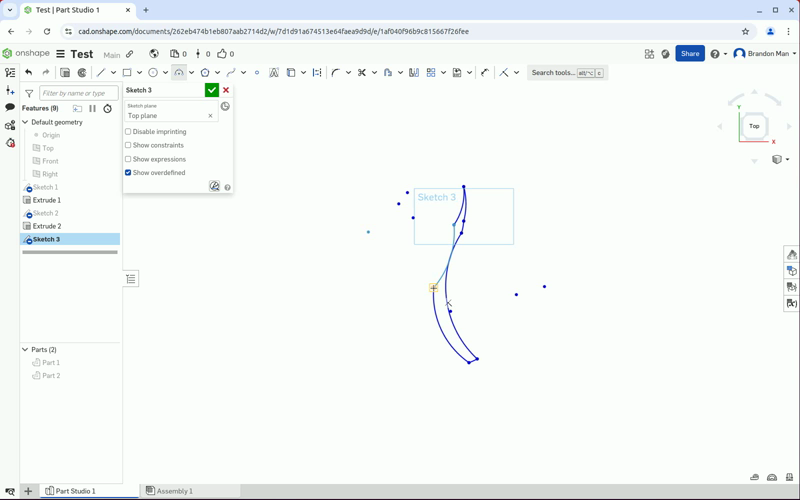
scroll(6)
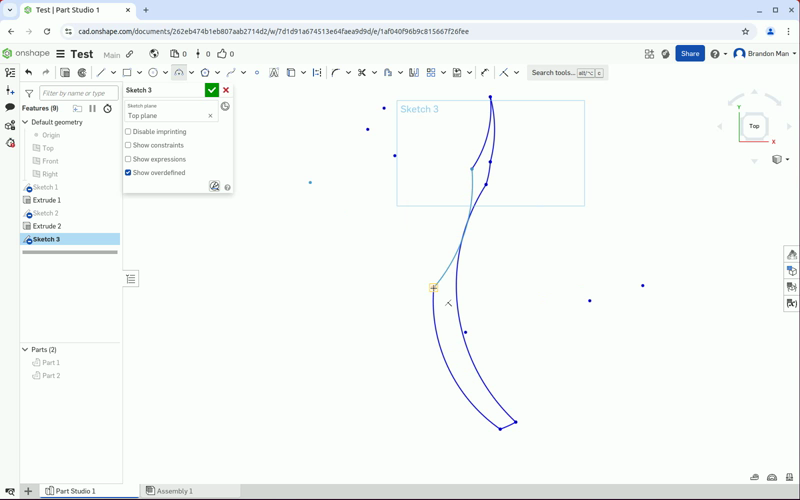
scroll(6)
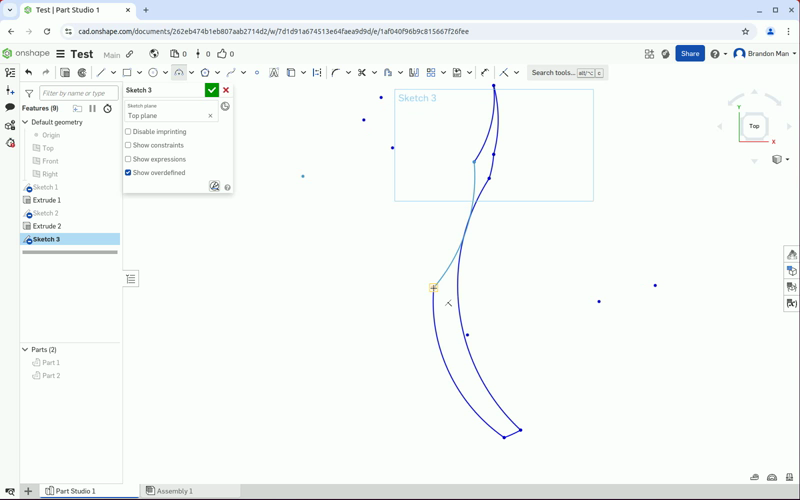
scroll(6)
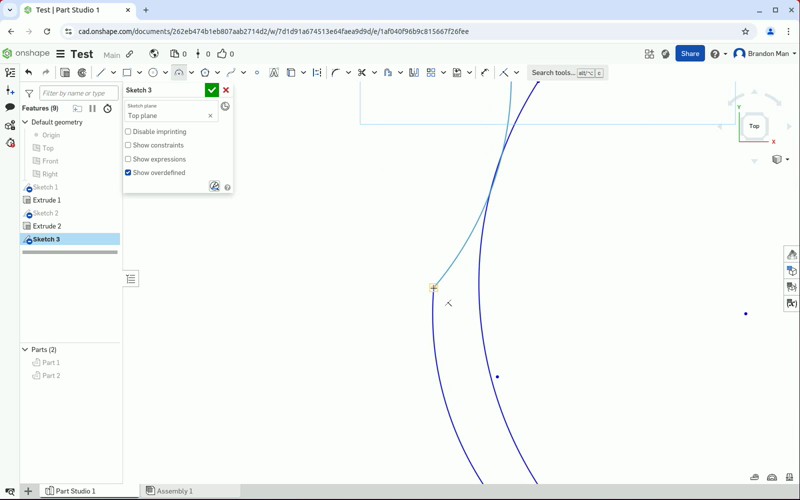
scroll(6)
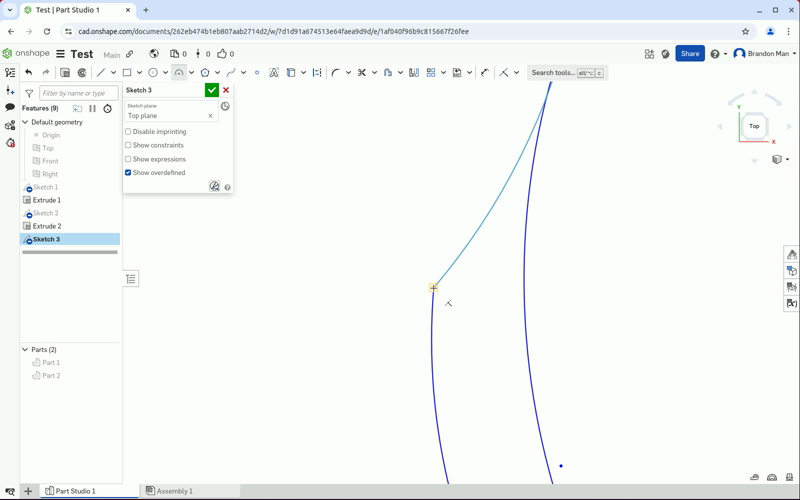
click(433, 287)
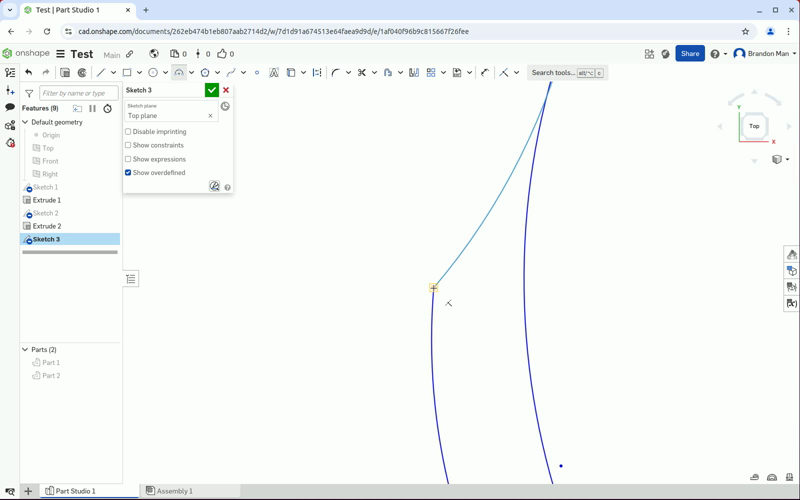
scroll(-6)
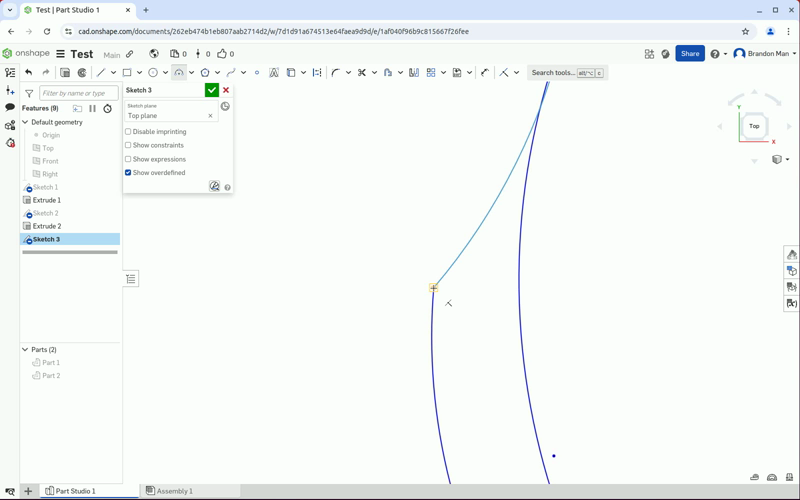
scroll(-6)
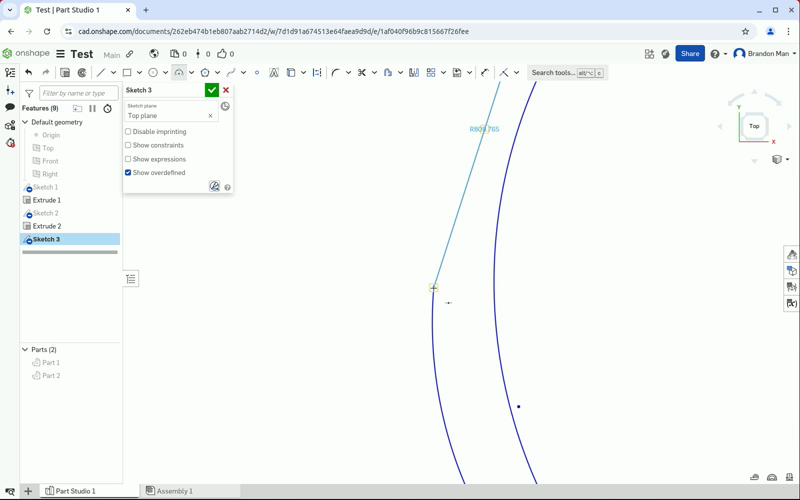
scroll(-6)
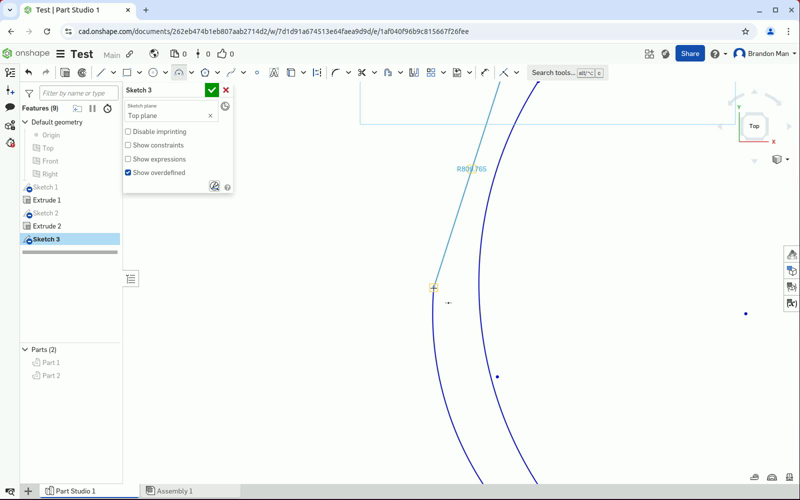
scroll(-6)
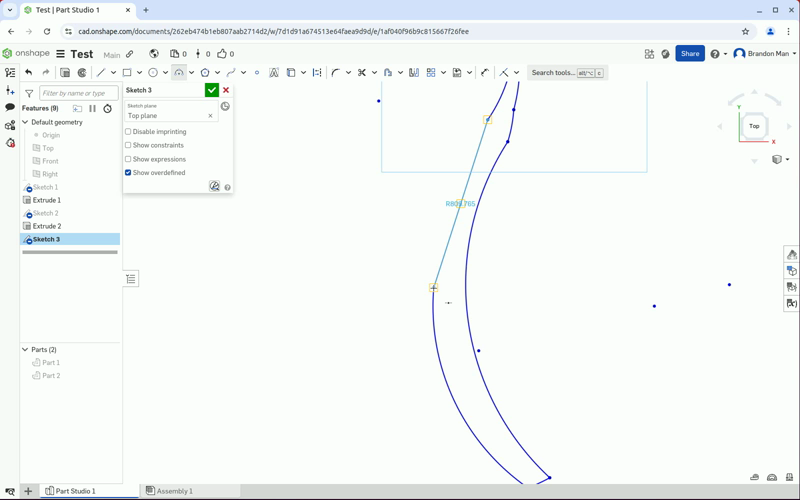
scroll(-6)
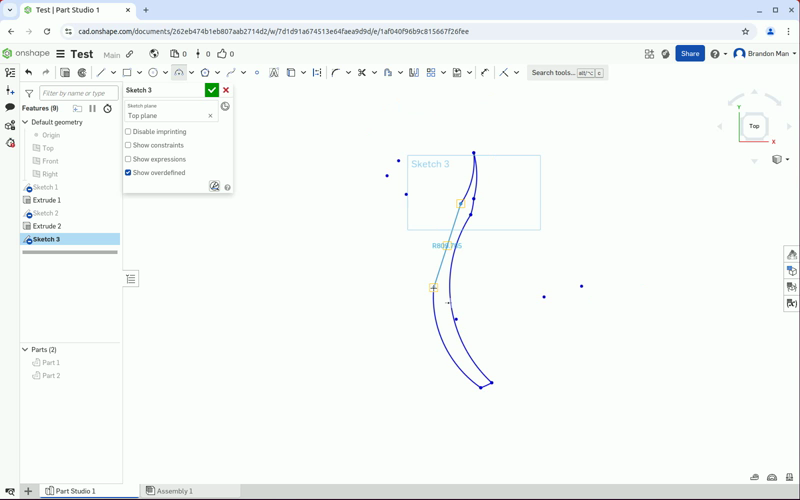
scroll(-6)
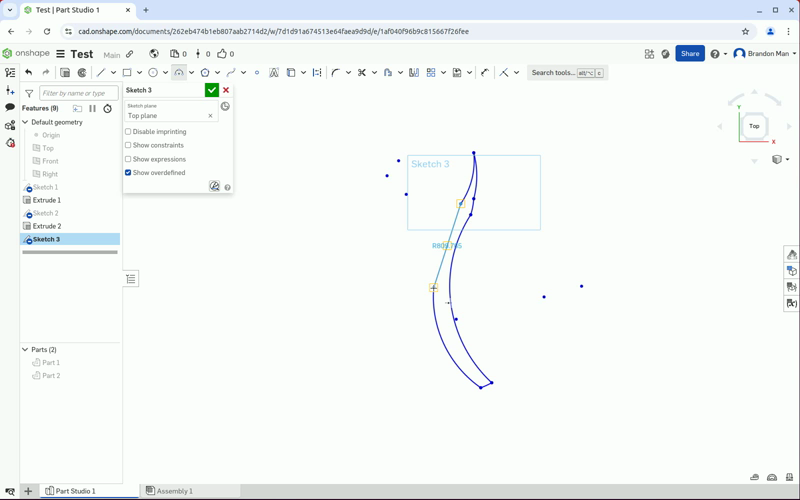
scroll(-6)
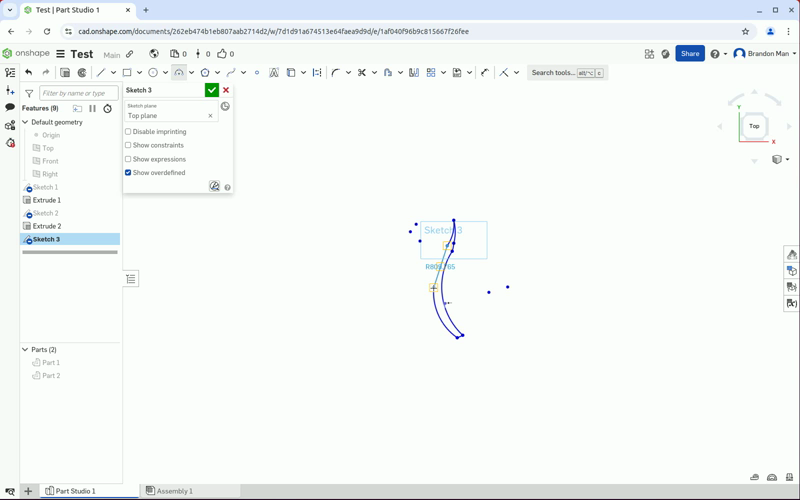
key_down(shift)
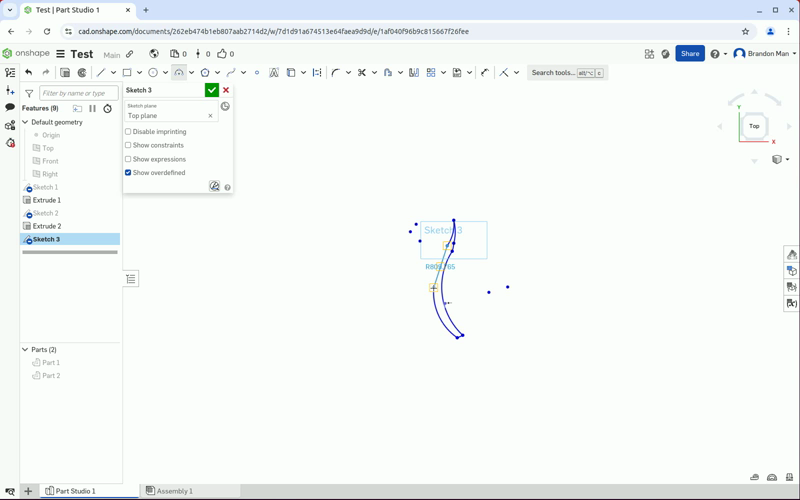
mouse_move(437, 265)
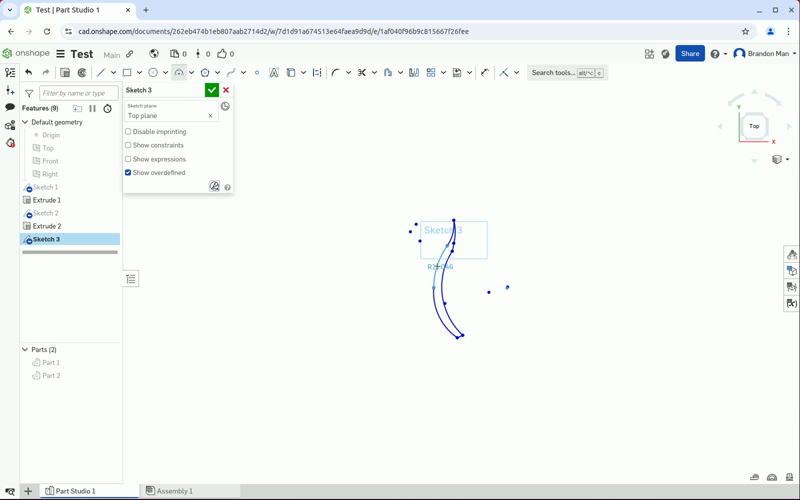
click(437, 265)
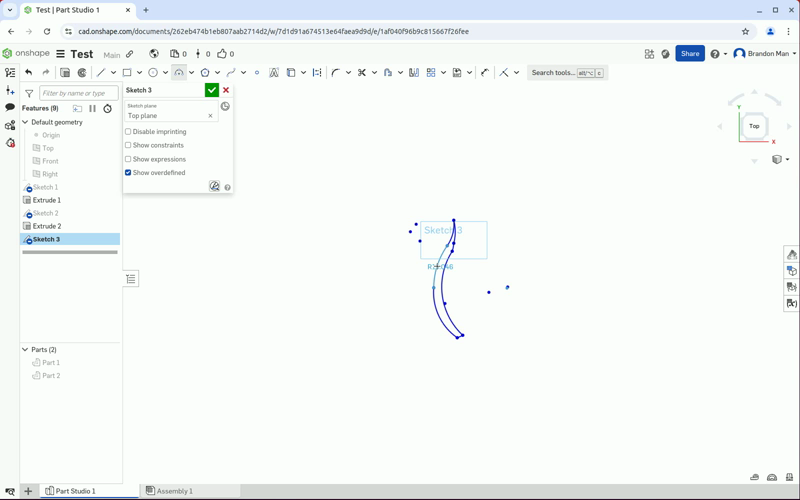
key_up(shift)
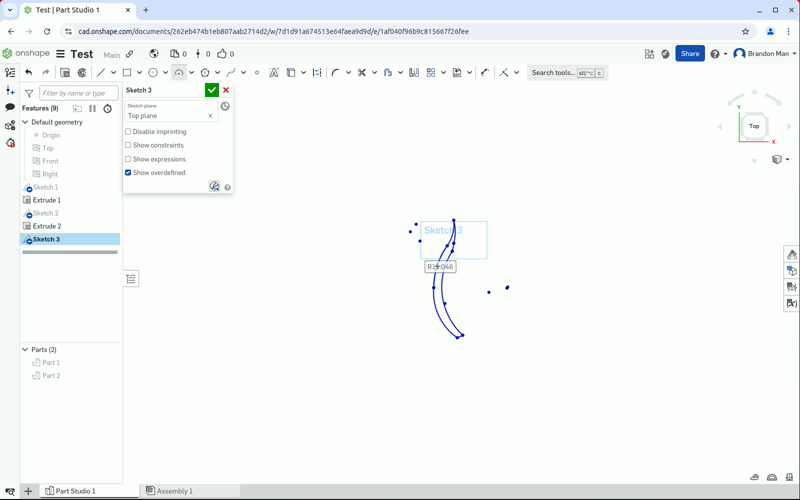
key(esc)
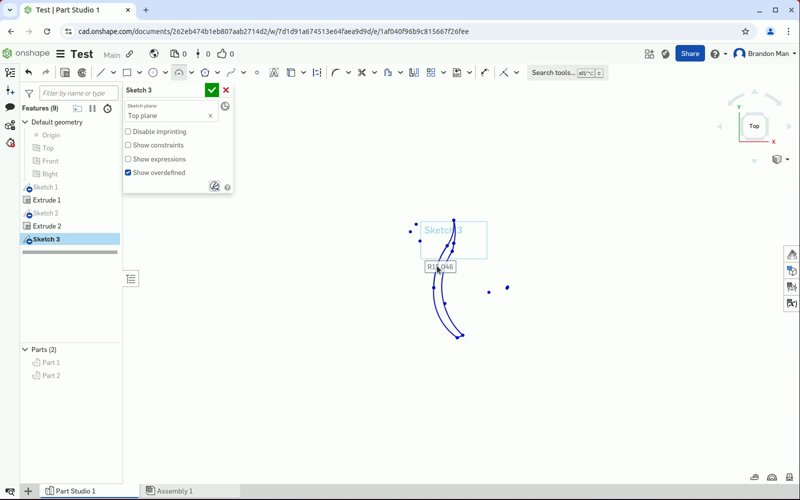
mouse_move(442, 275)
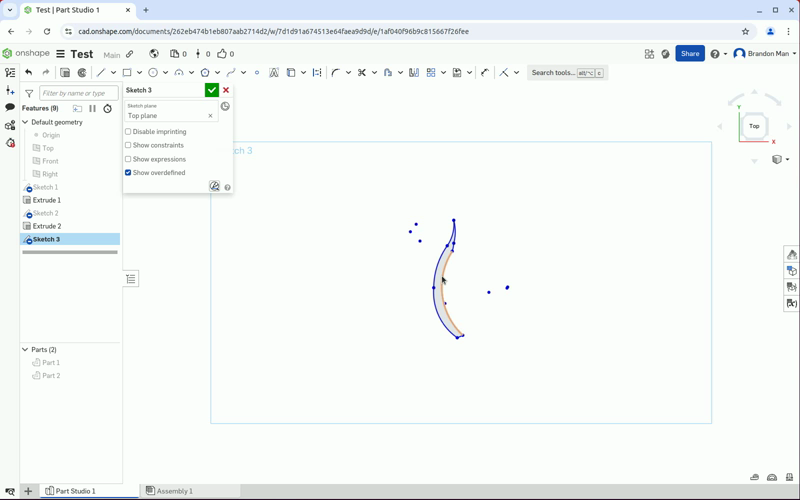
scroll(6)
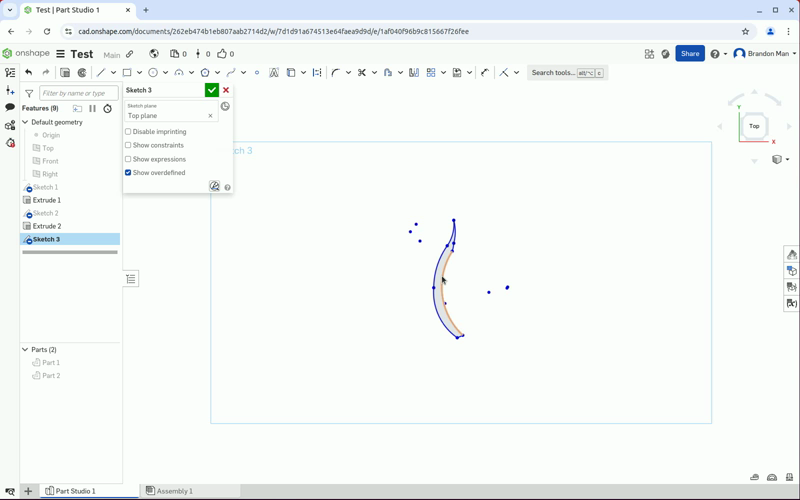
scroll(6)
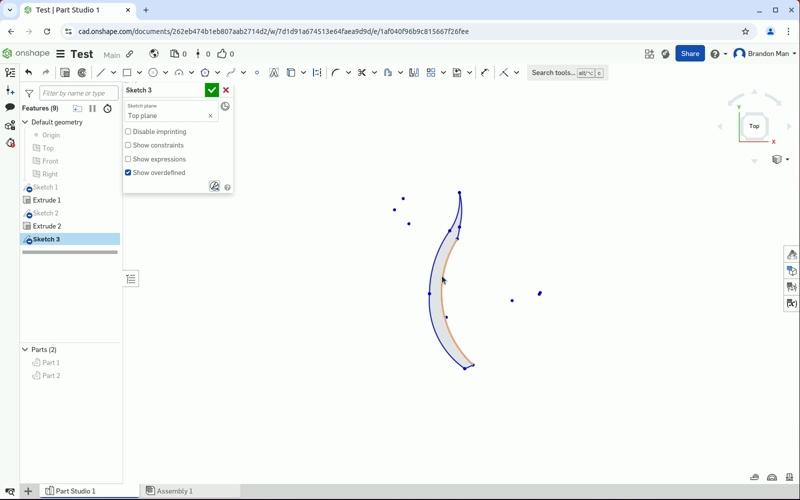
scroll(6)
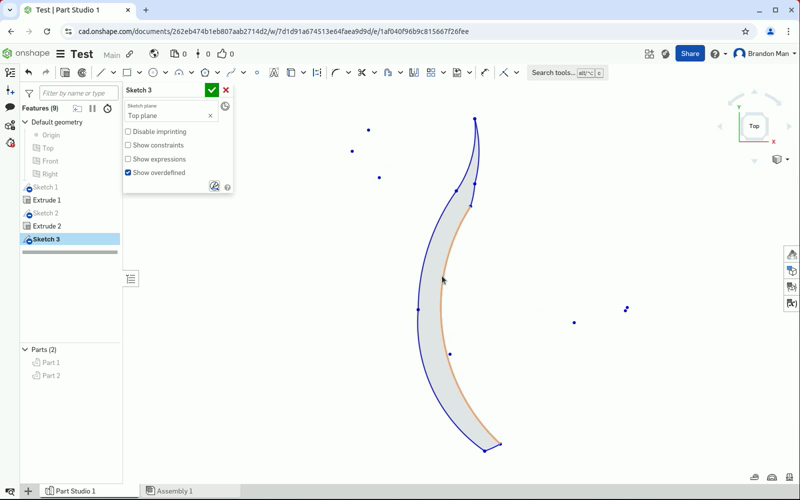
scroll(6)
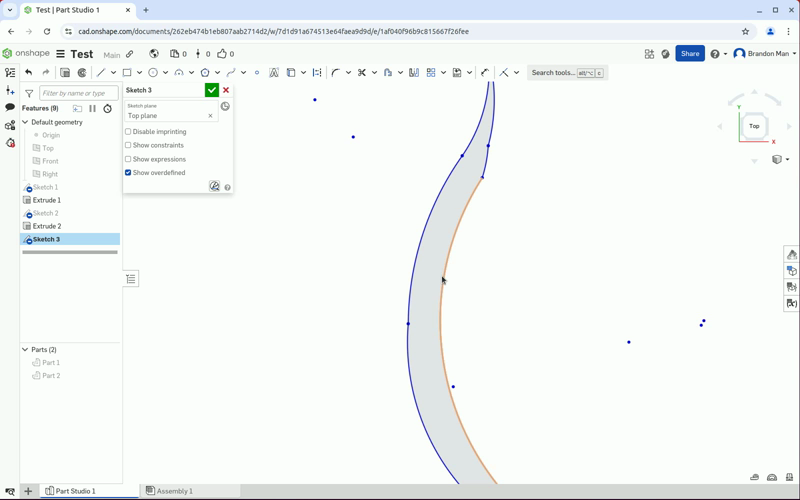
scroll(6)
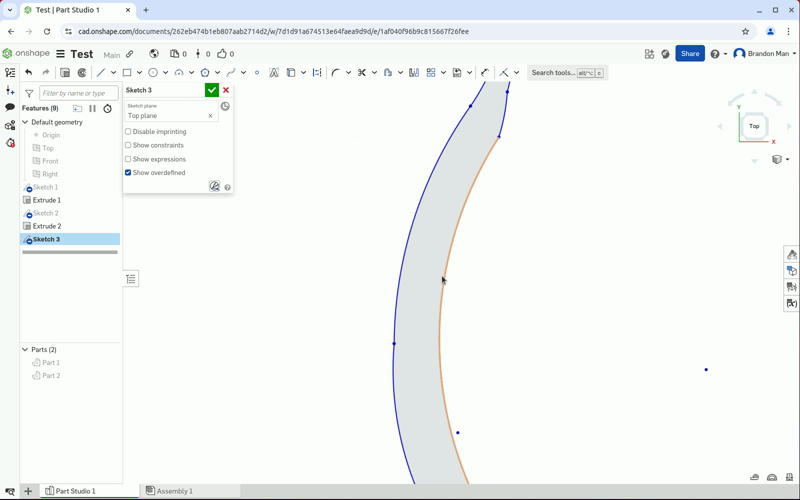
scroll(6)
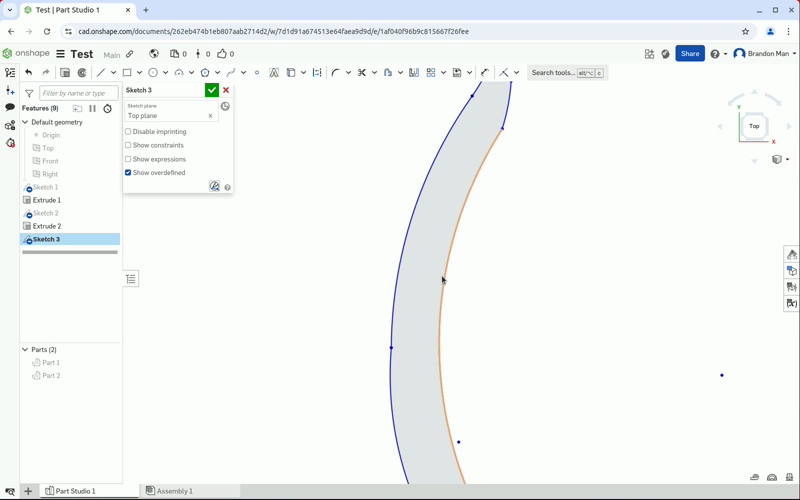
scroll(6)
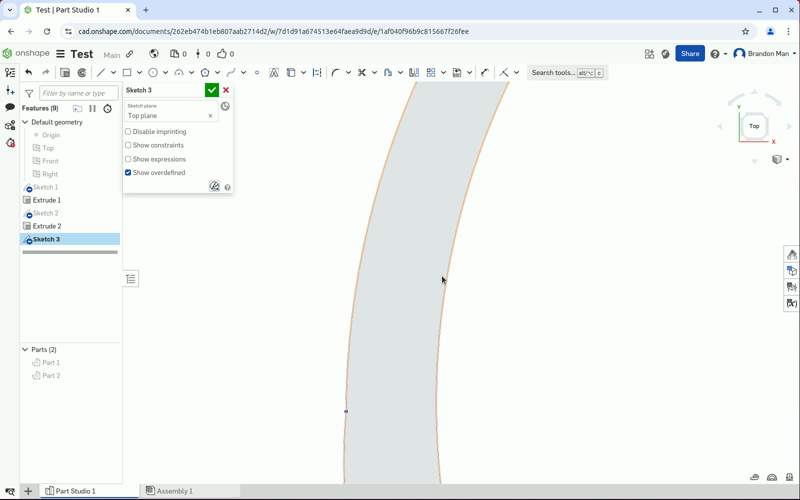
click(442, 275)
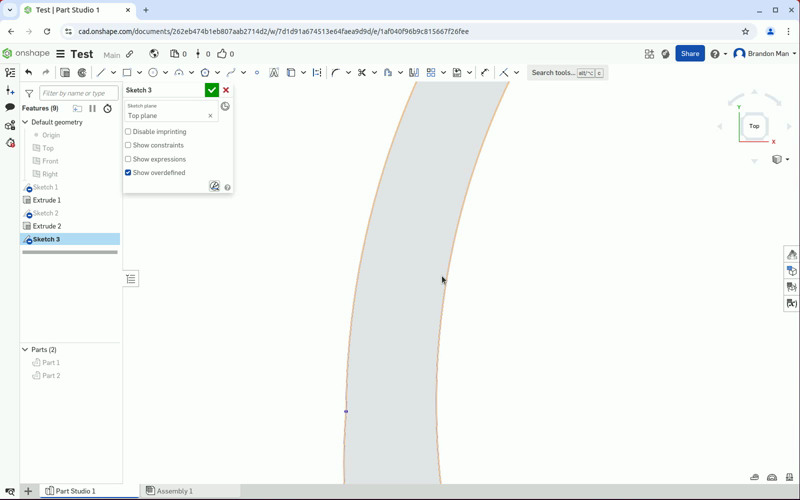
scroll(-6)
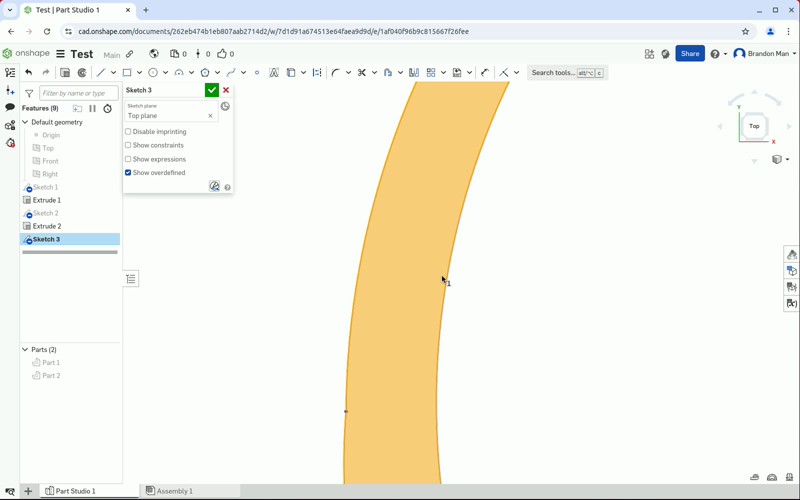
scroll(-6)
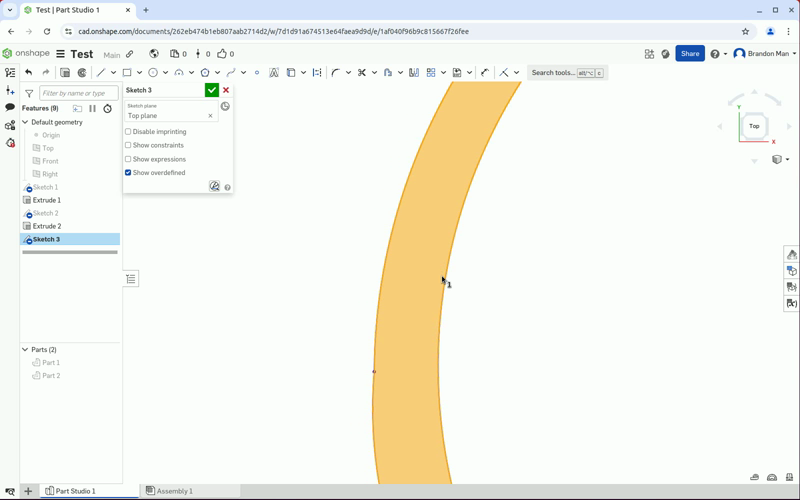
scroll(-6)
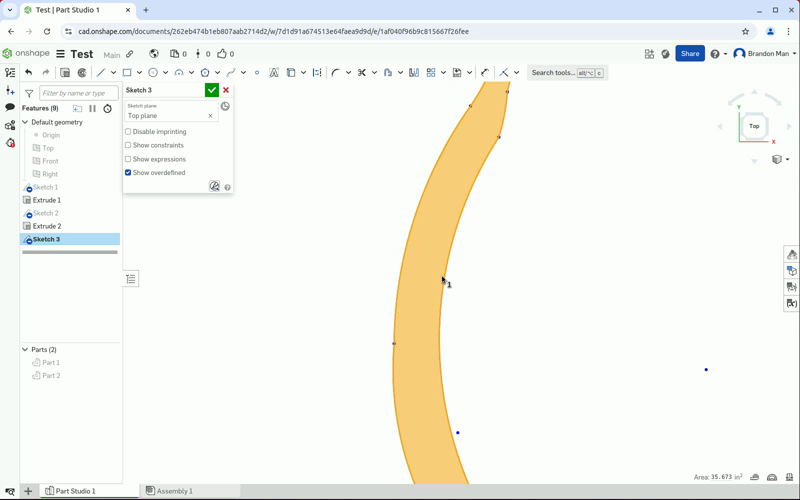
scroll(-6)
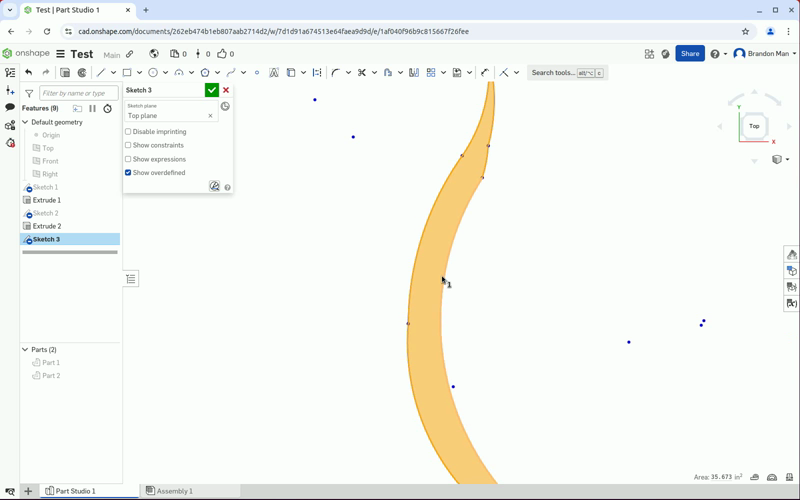
scroll(-6)
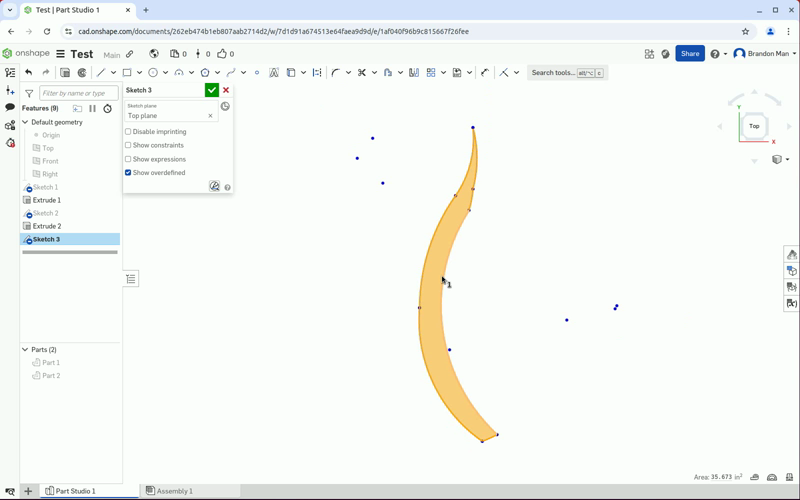
scroll(-6)
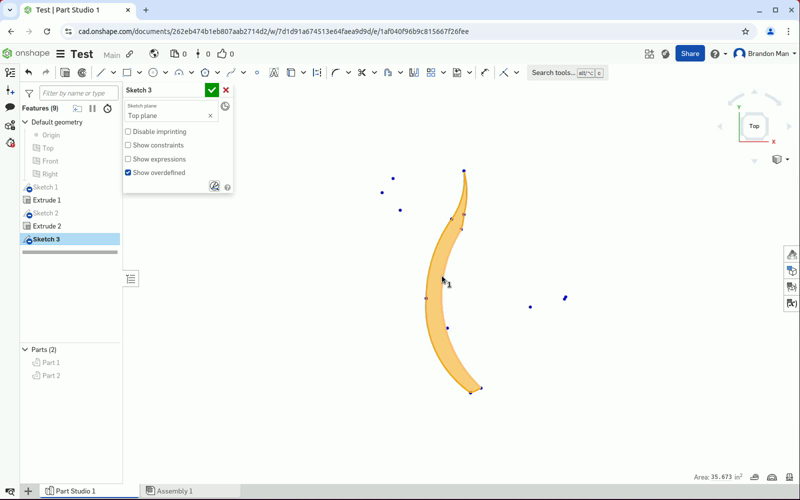
scroll(-6)
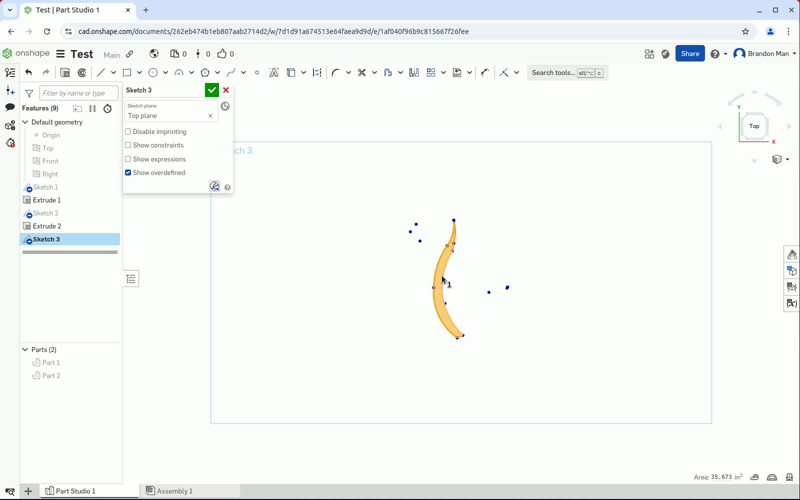
mouse_move(73, 352)
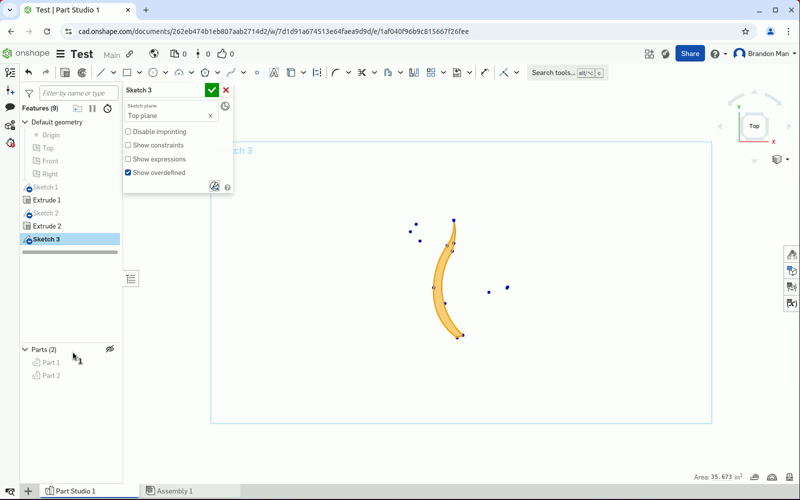
key(shift+y)
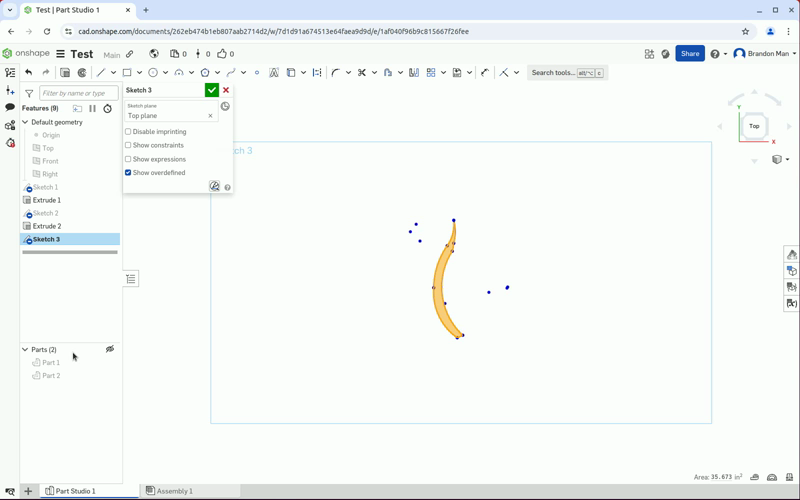
key(shift+e)
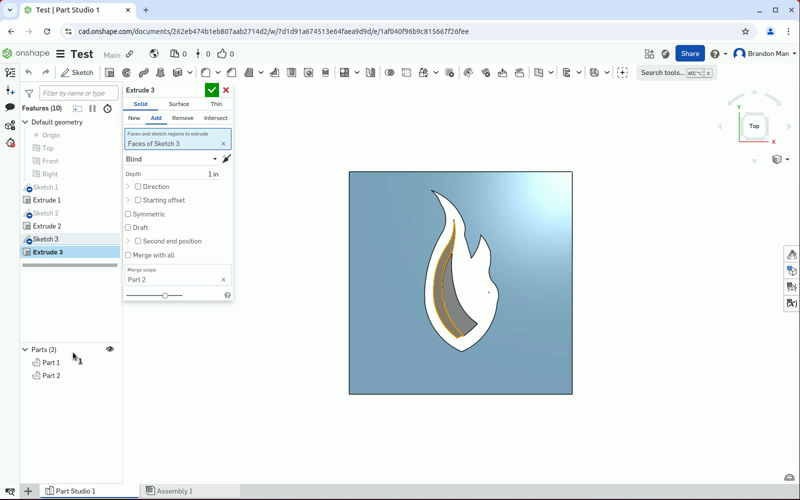
mouse_move(143, 106)
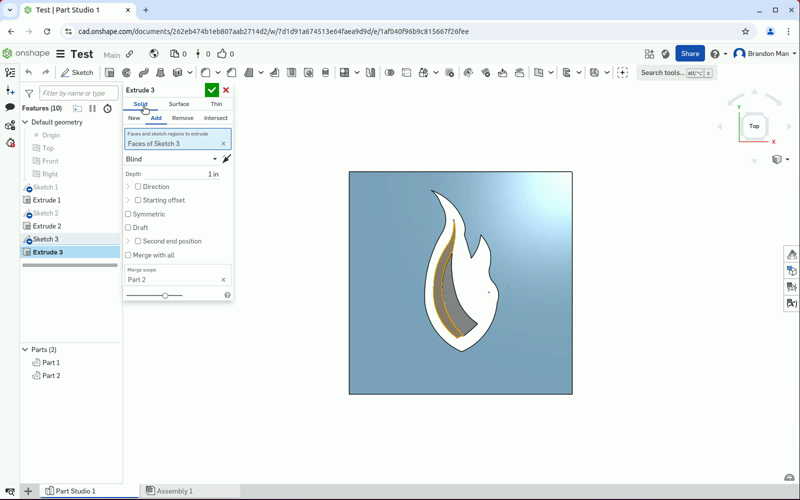
click(143, 106)
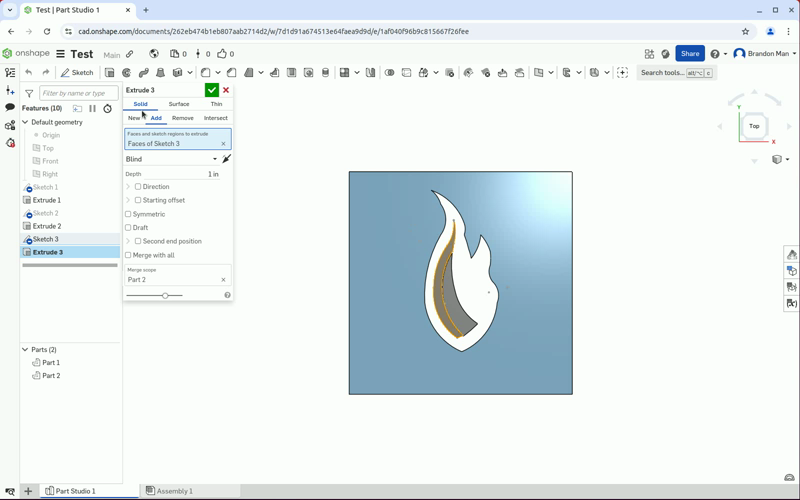
mouse_move(137, 120)
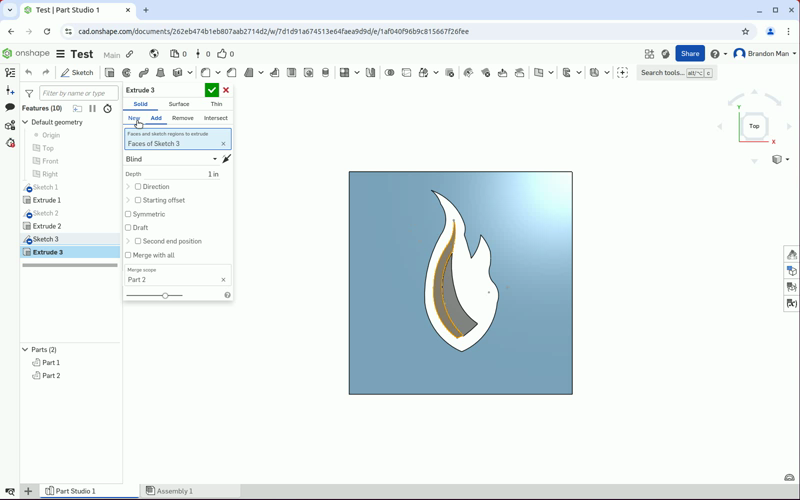
click(137, 120)
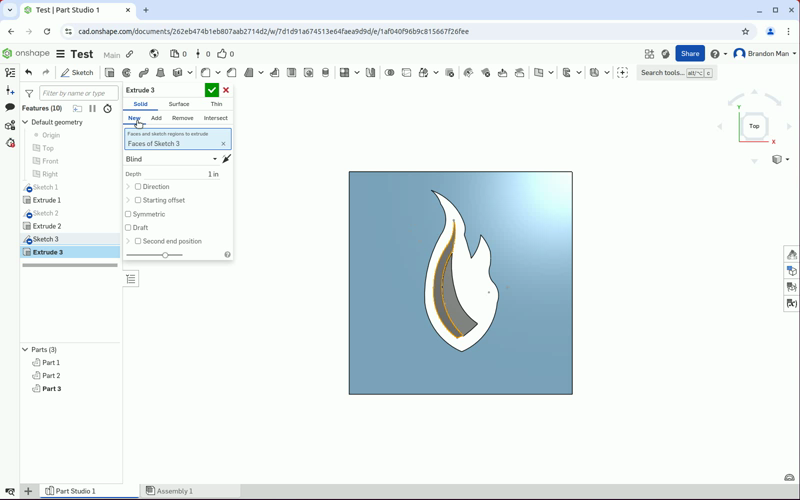
key(tab, 4)
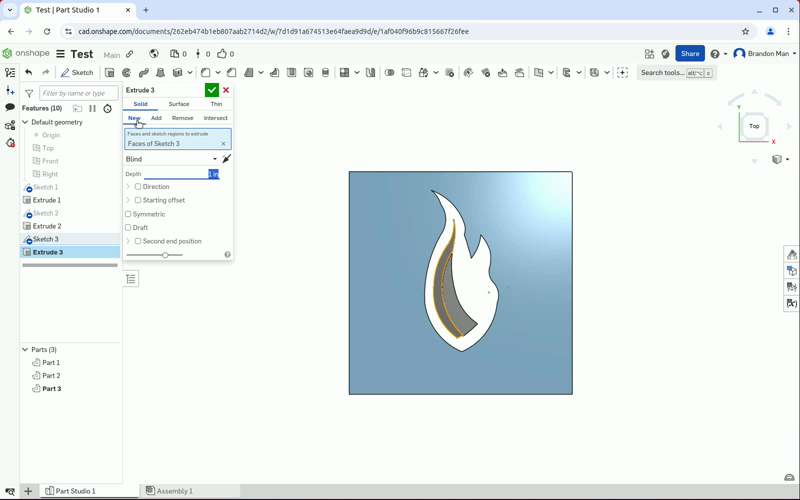
text(6.981)
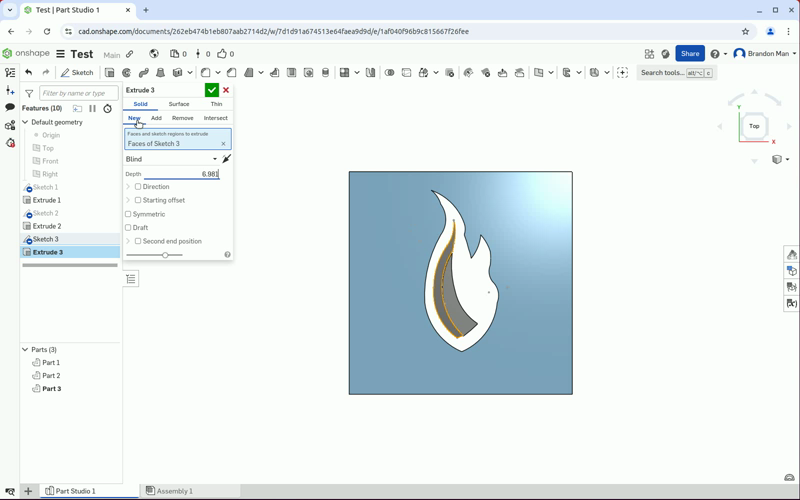
key(enter)
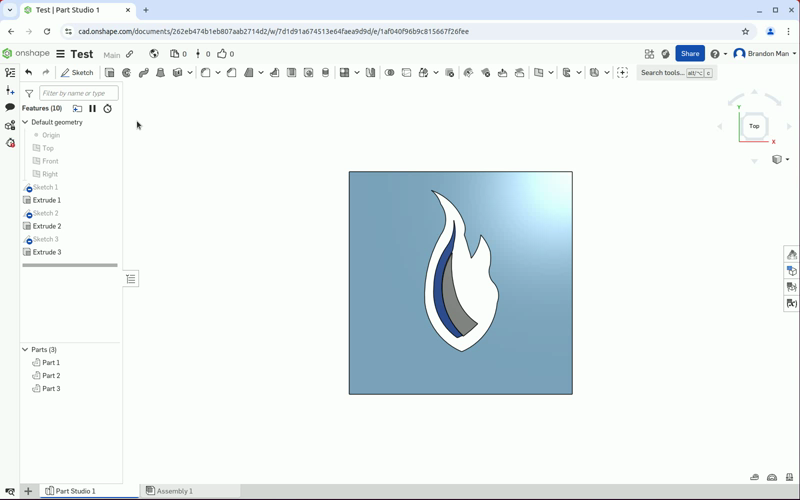
key(shift+h)
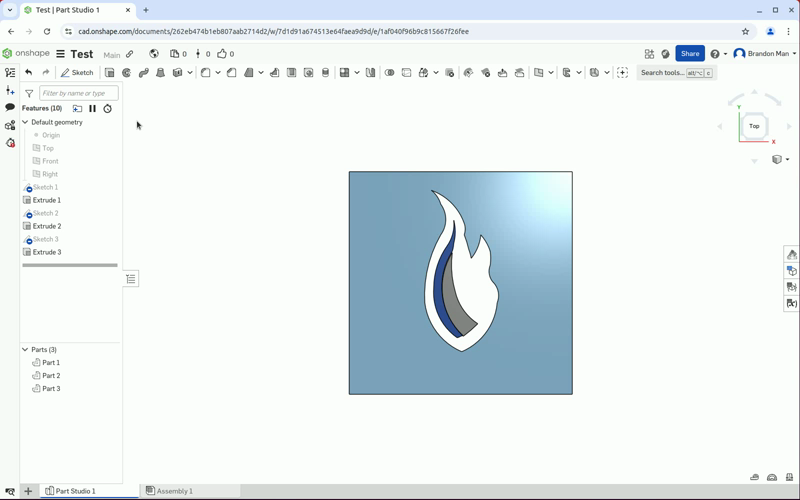
key(shift+h)
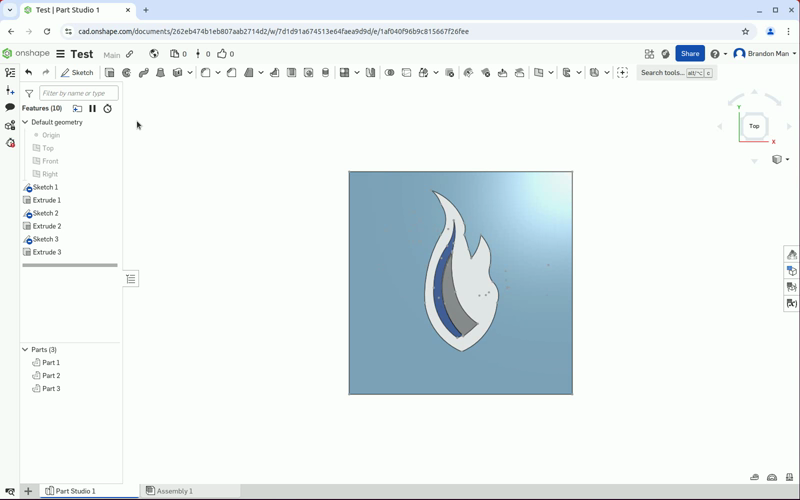
key(shift+7)
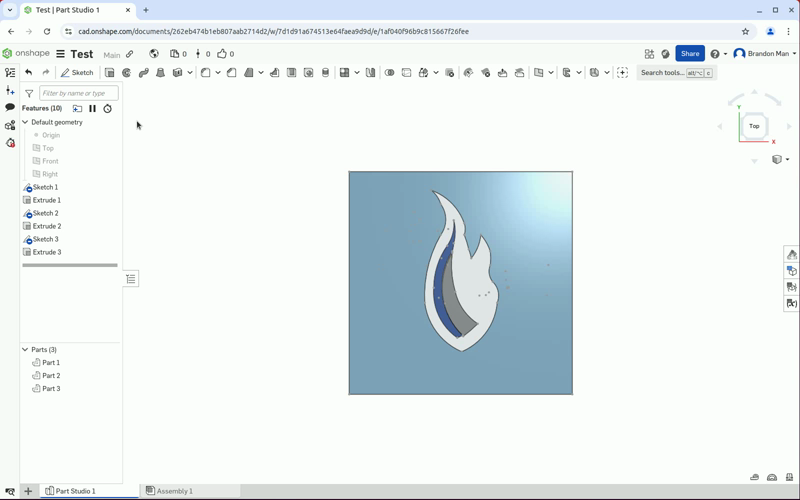
key(up, 3)
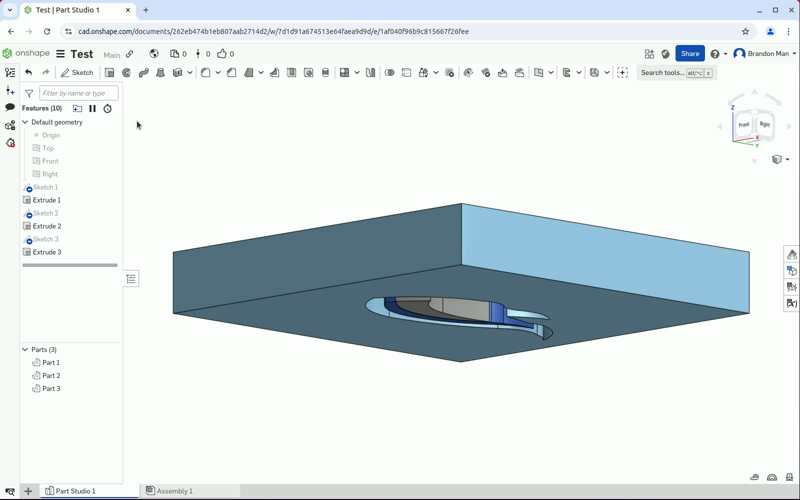
key(left, 3)
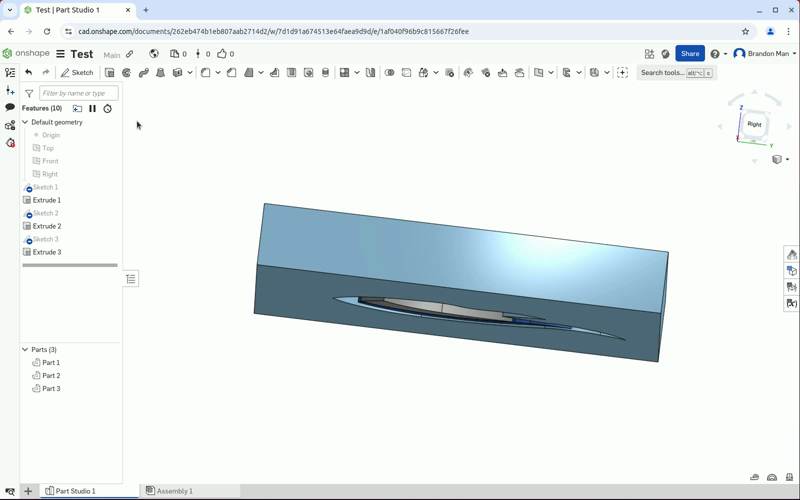
key(right, 3)
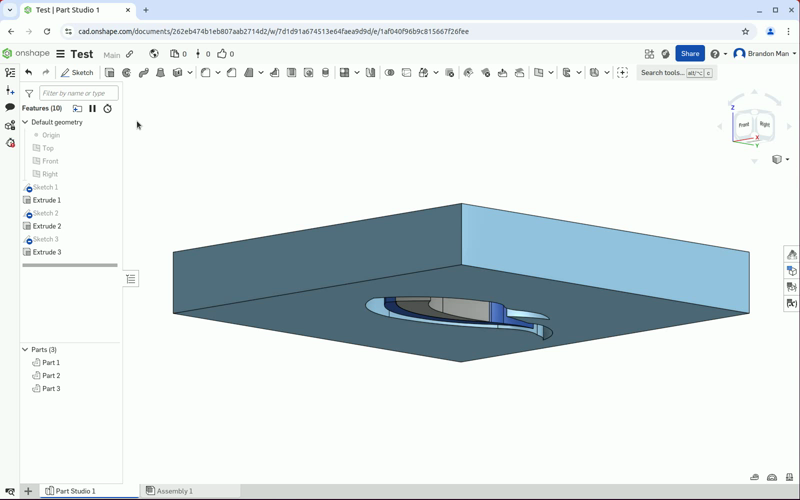
key(down, 3)
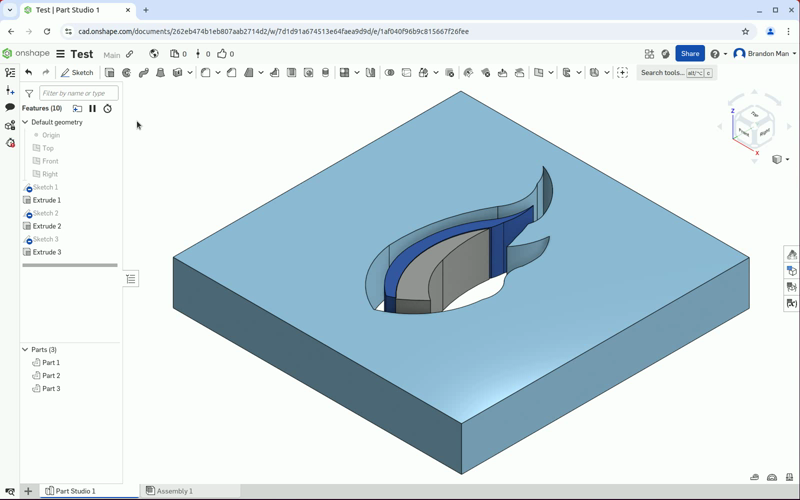
mouse_move(73, 189)
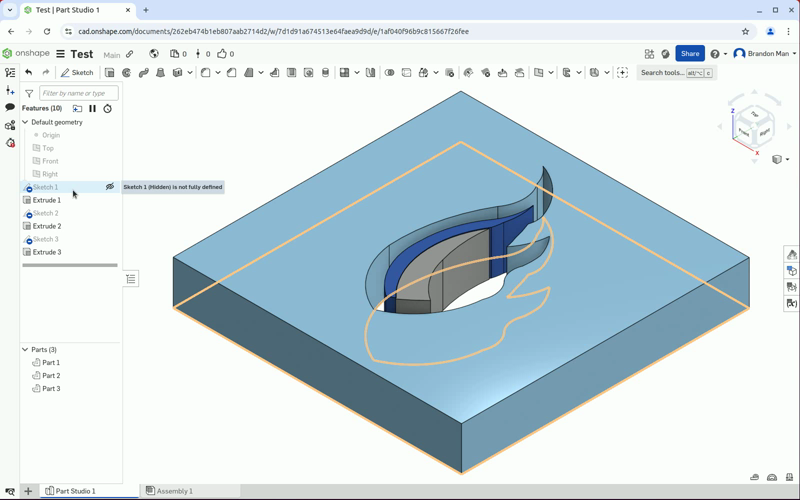
click(73, 189)